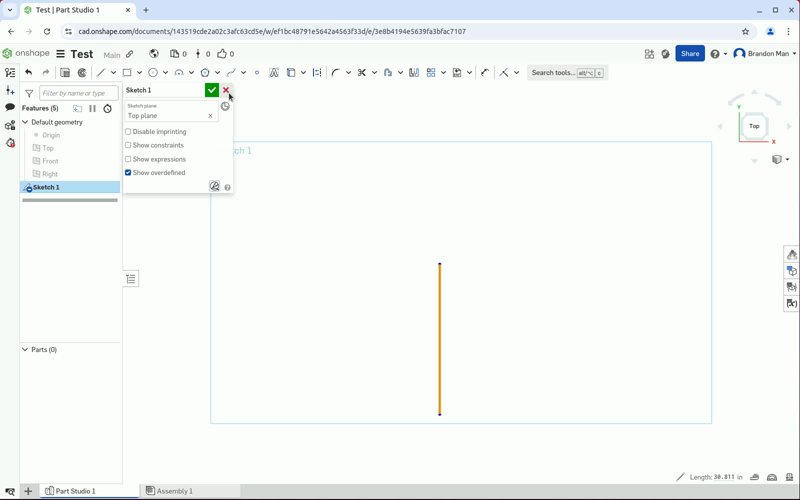
key(shift+h)
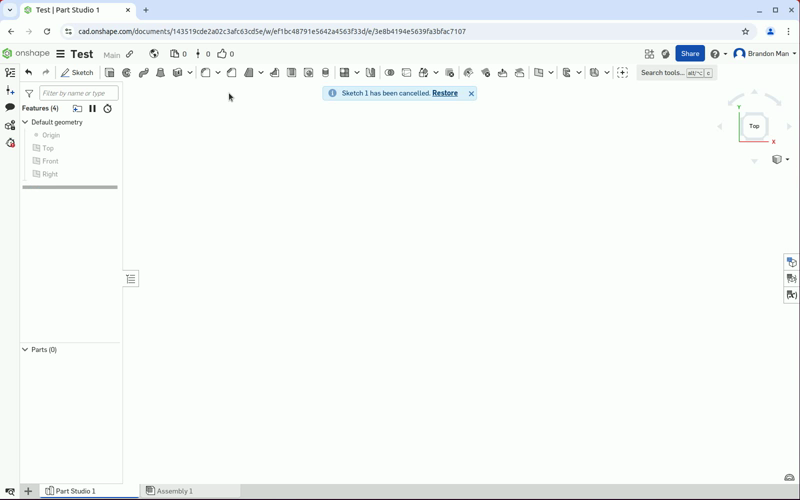
mouse_move(73, 352)
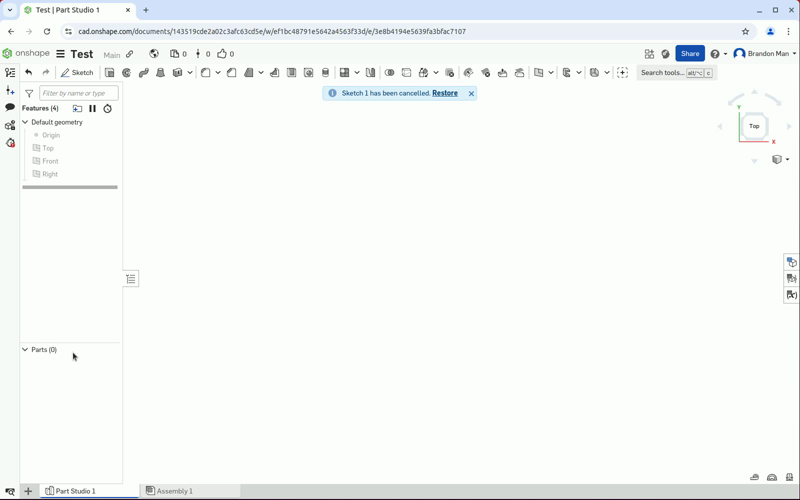
key(y)
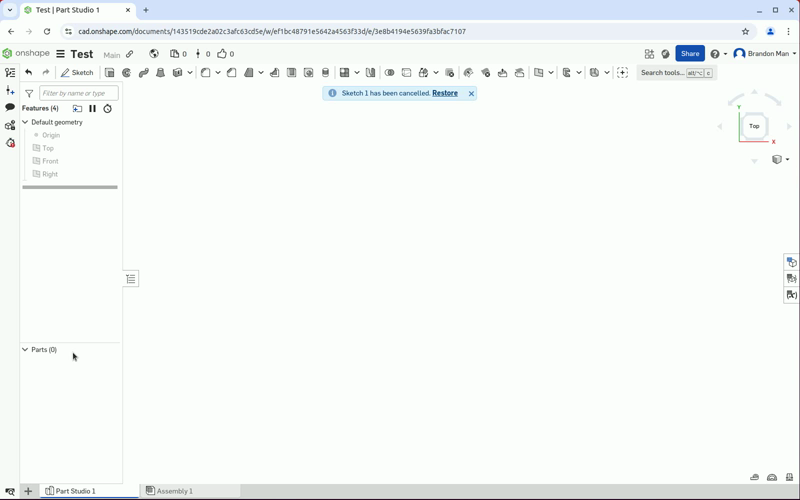
key(shift+p)
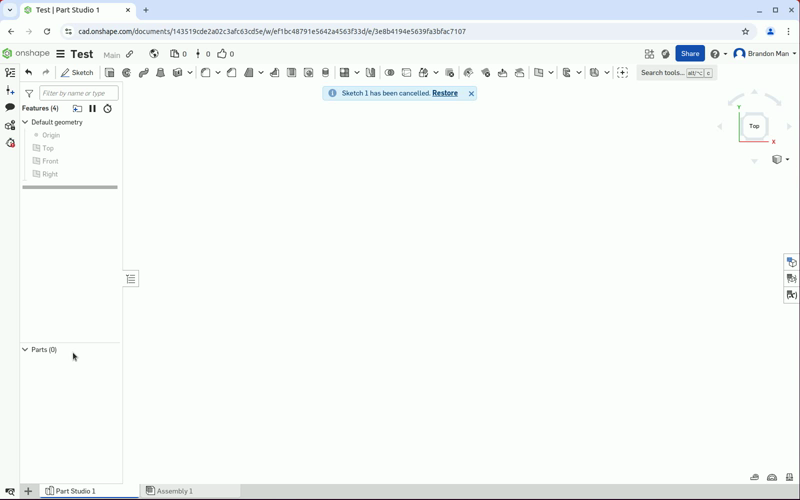
key(space)
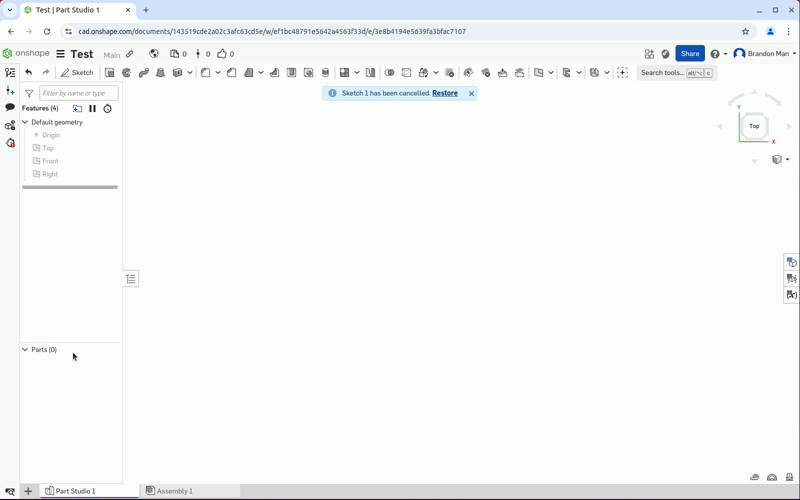
key_down(shift)
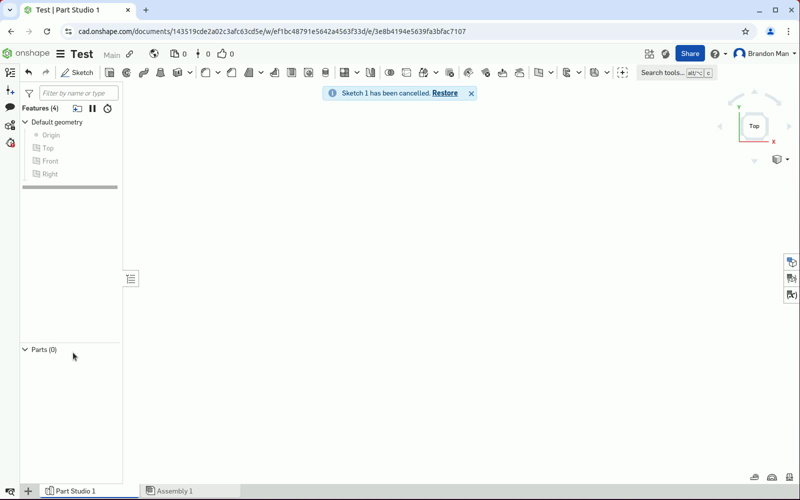
key(up)
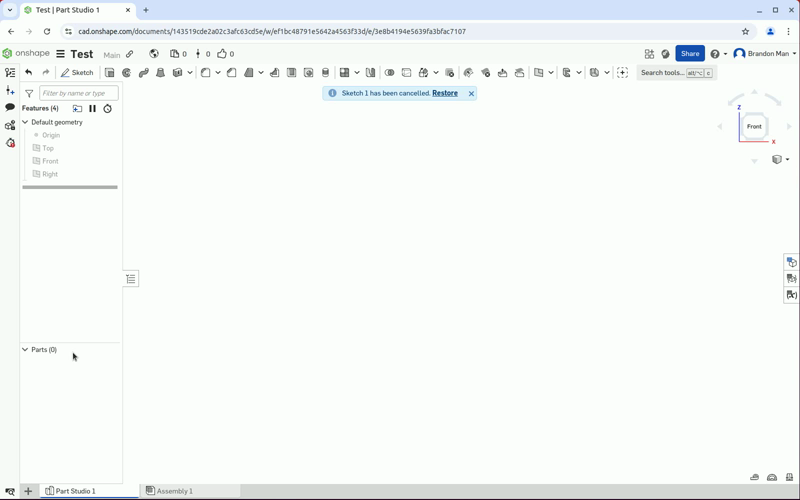
key_up(shift)
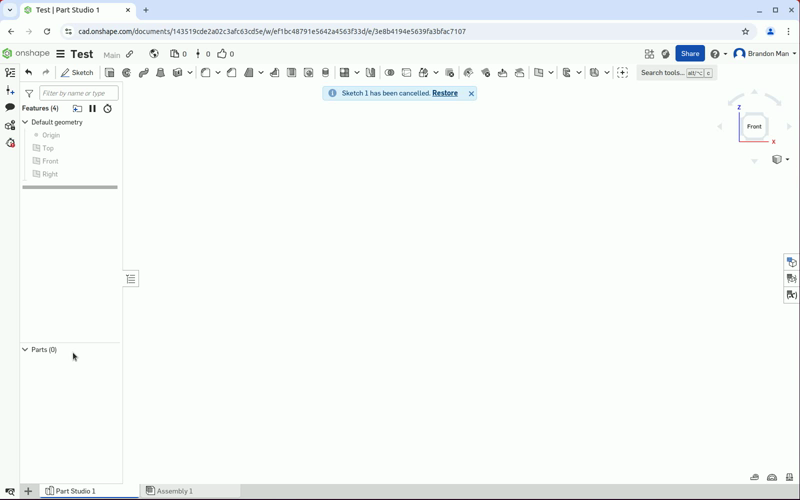
mouse_move(73, 352)
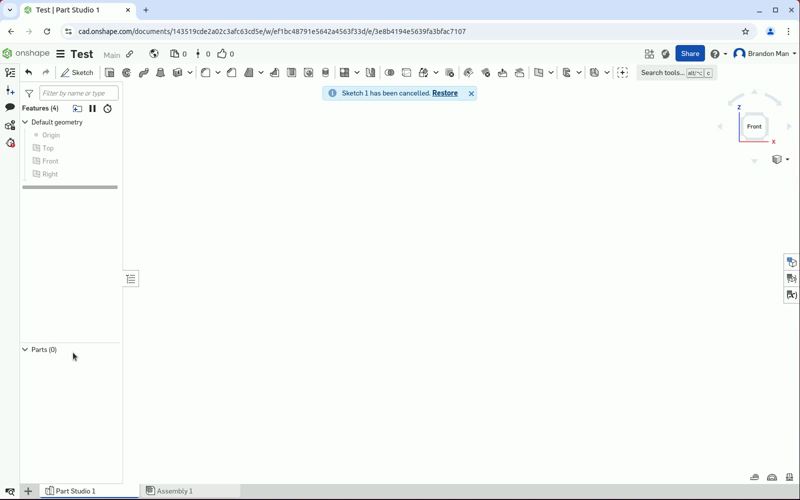
key(shift+y)
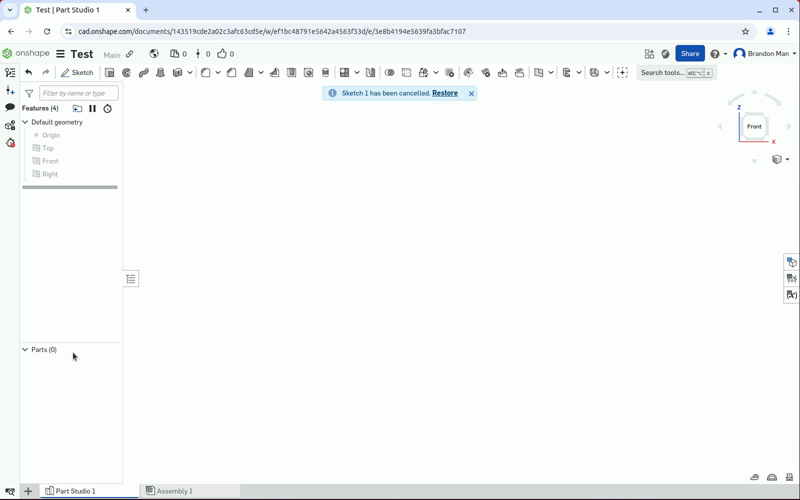
key(shift+s)
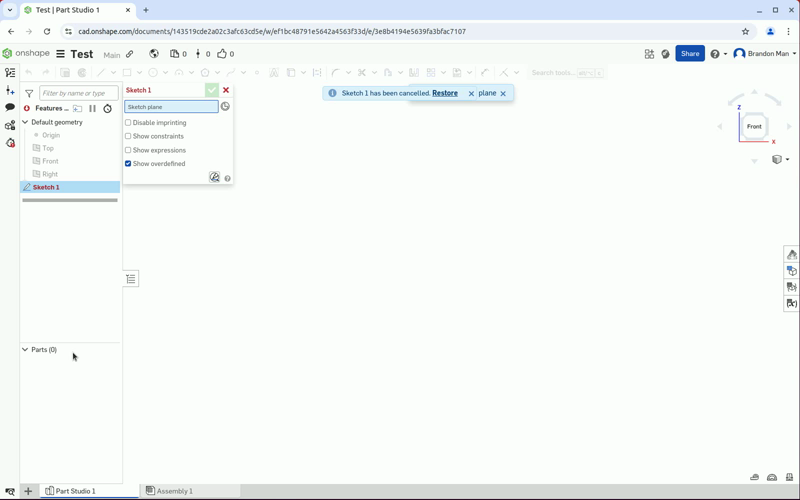
mouse_move(73, 163)
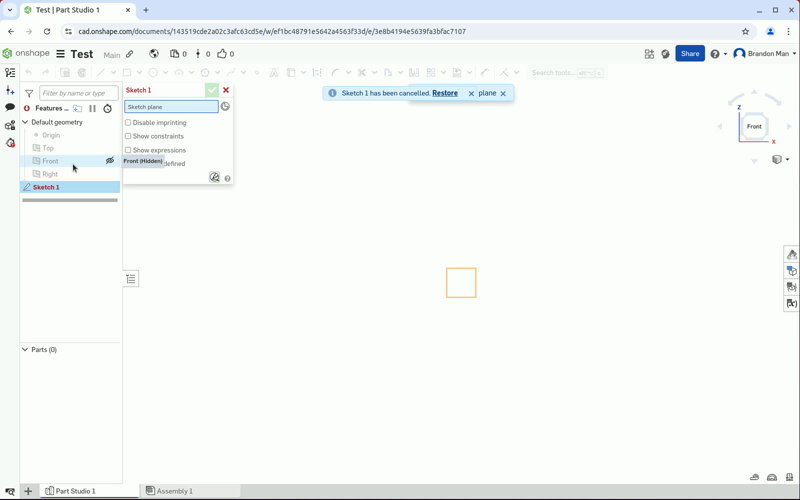
click(73, 163)
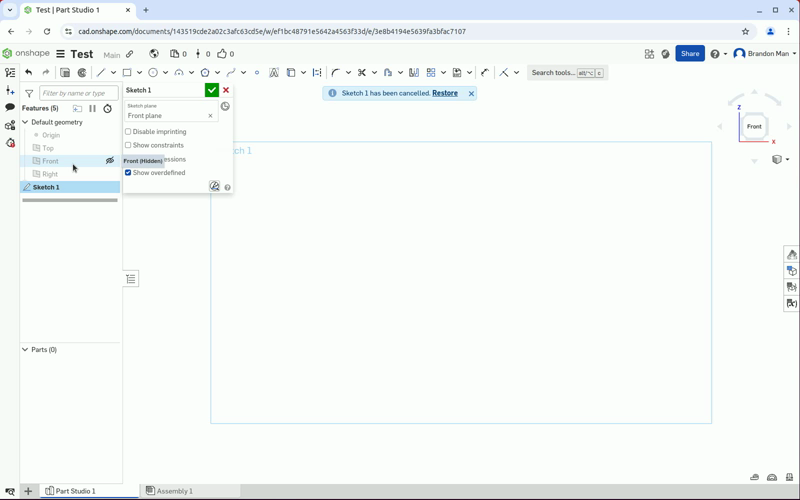
mouse_move(73, 352)
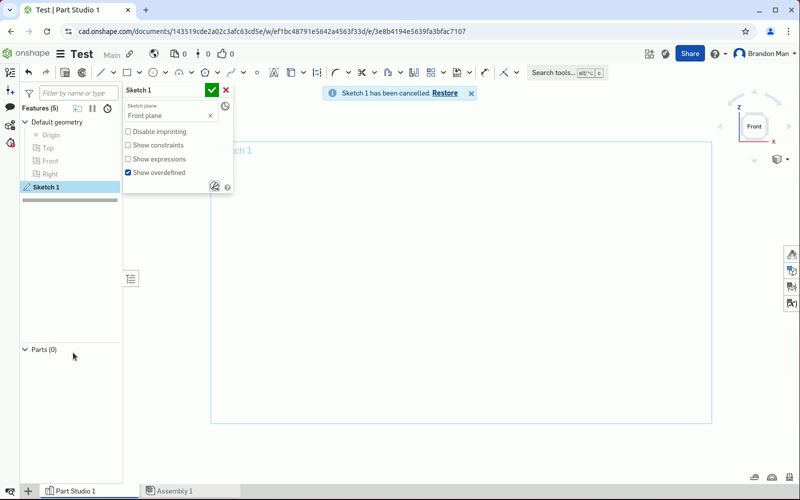
key(y)
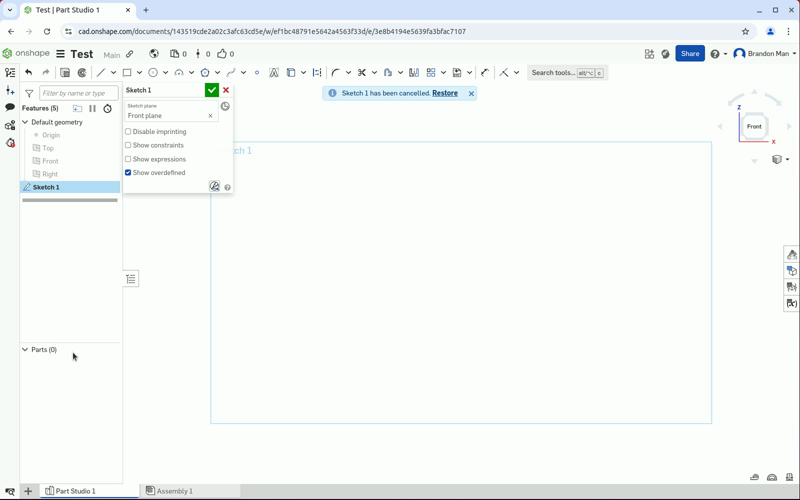
key(c)
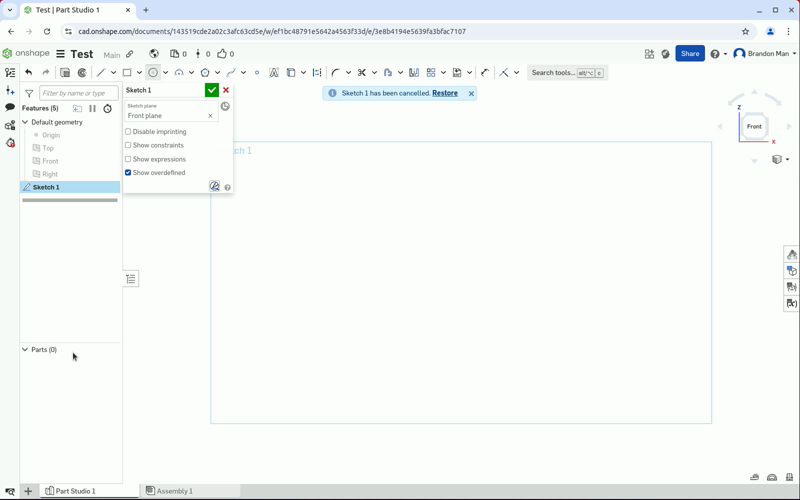
key_down(shift)
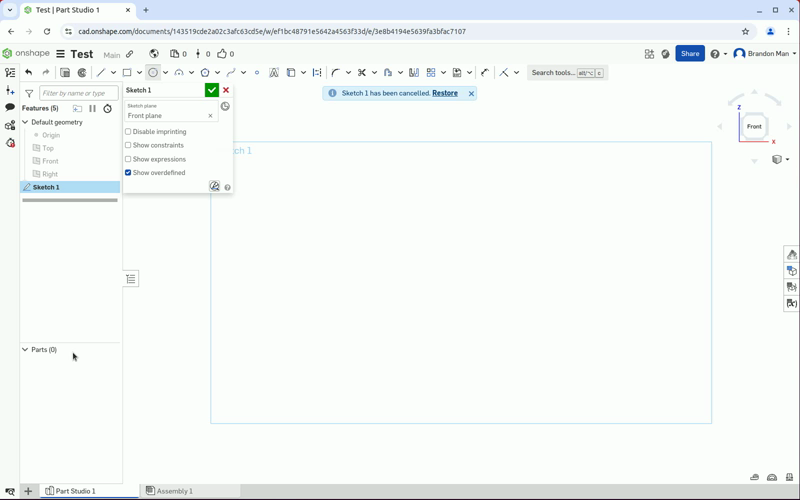
mouse_move(461, 282)
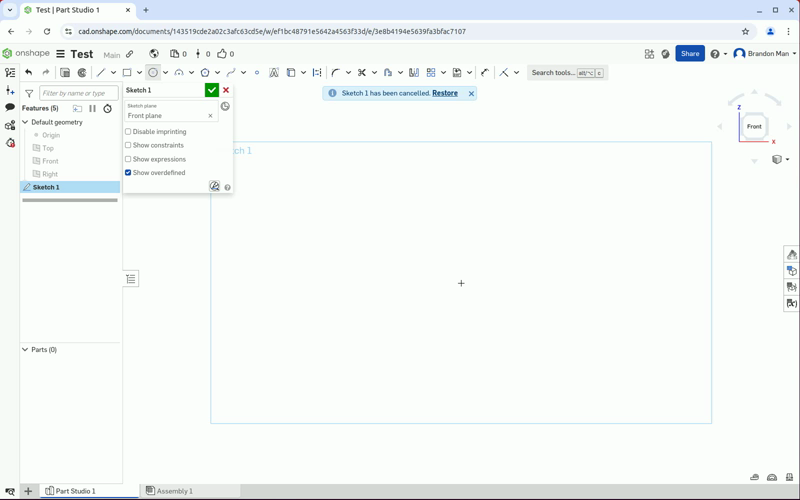
click(461, 282)
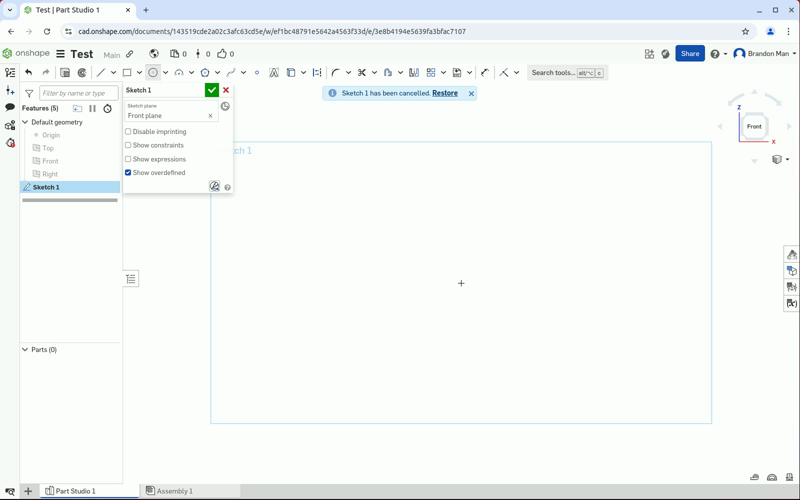
key_up(shift)
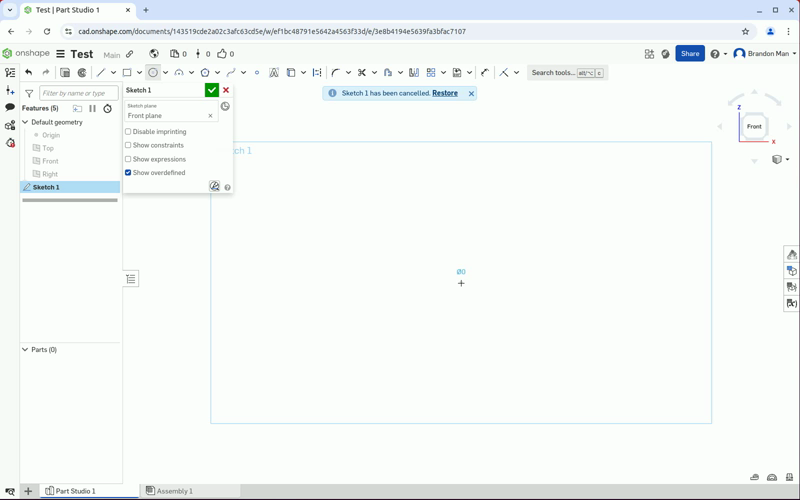
mouse_move(574, 282)
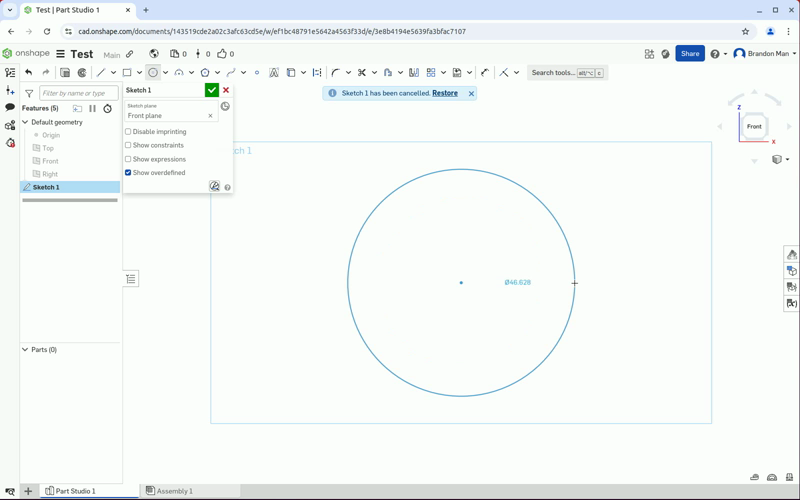
click(574, 282)
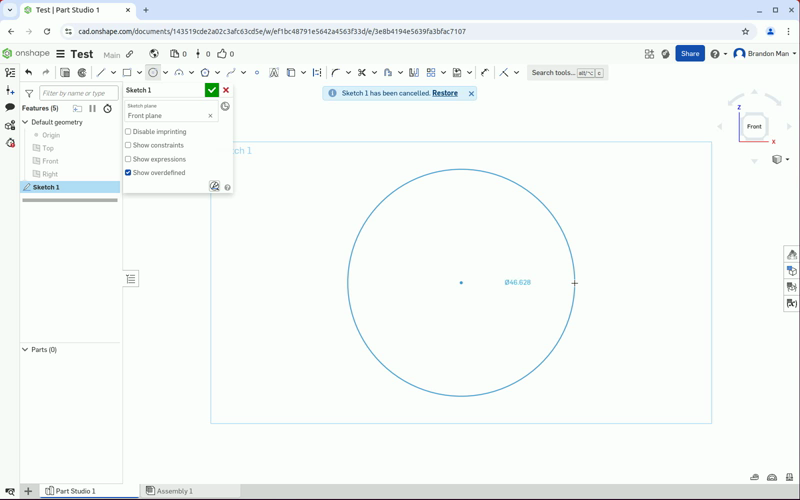
key(esc)
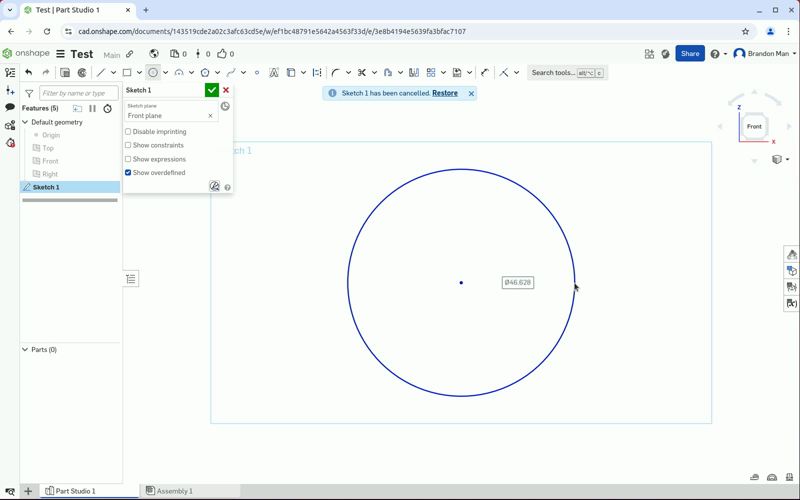
key(c)
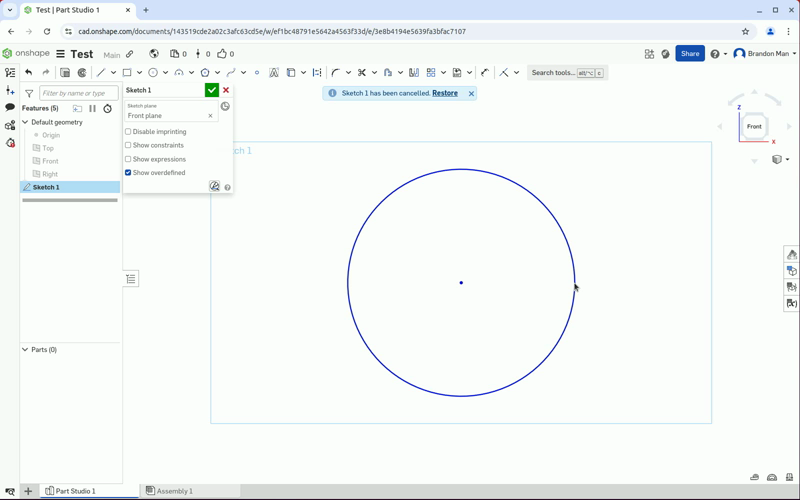
key_down(shift)
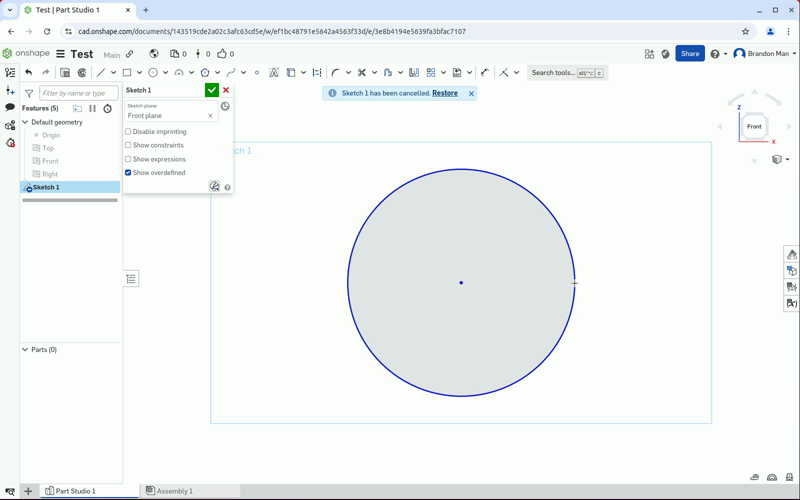
mouse_move(367, 282)
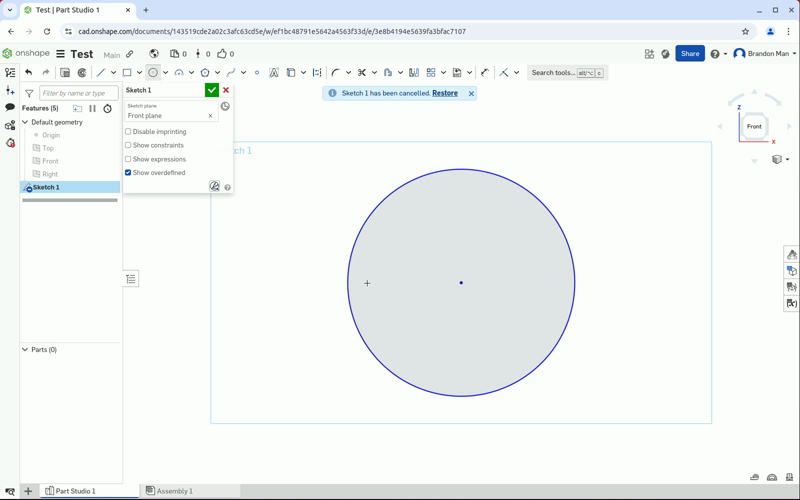
click(367, 282)
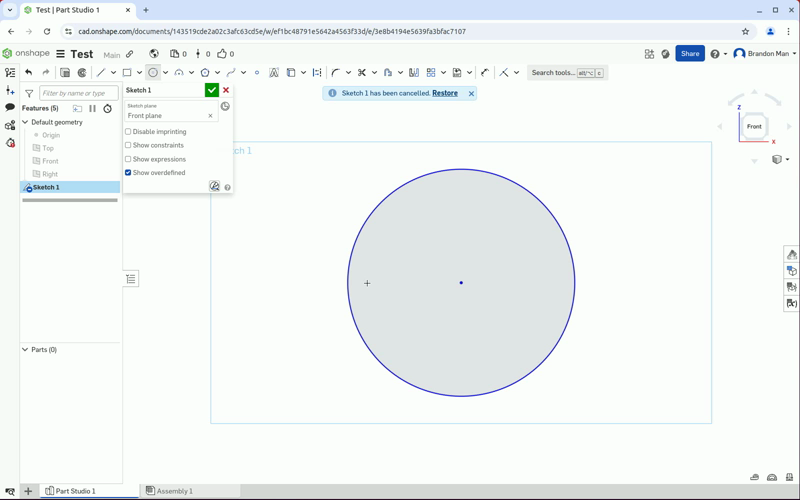
key_up(shift)
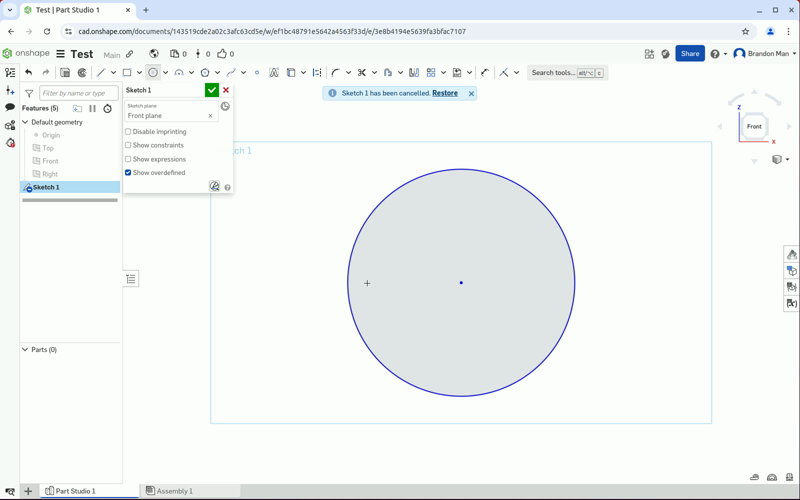
mouse_move(369, 282)
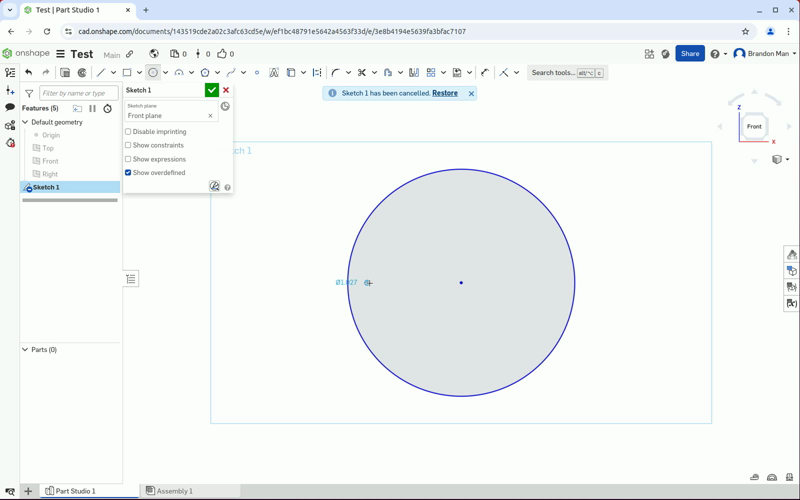
scroll(6)
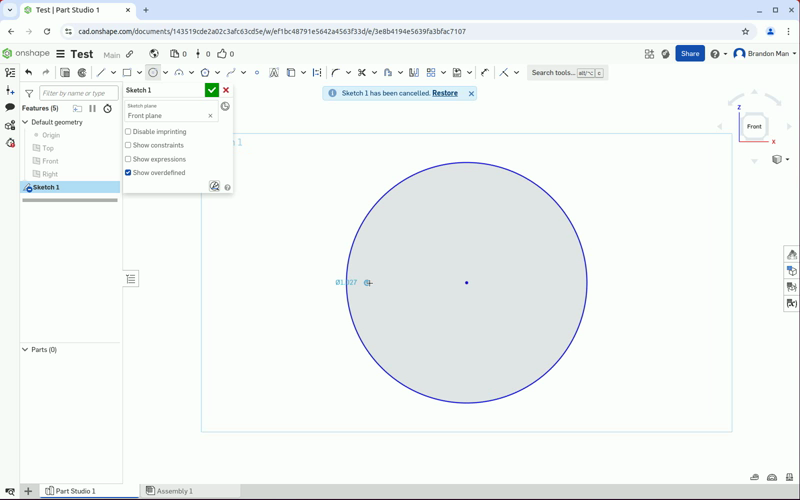
scroll(6)
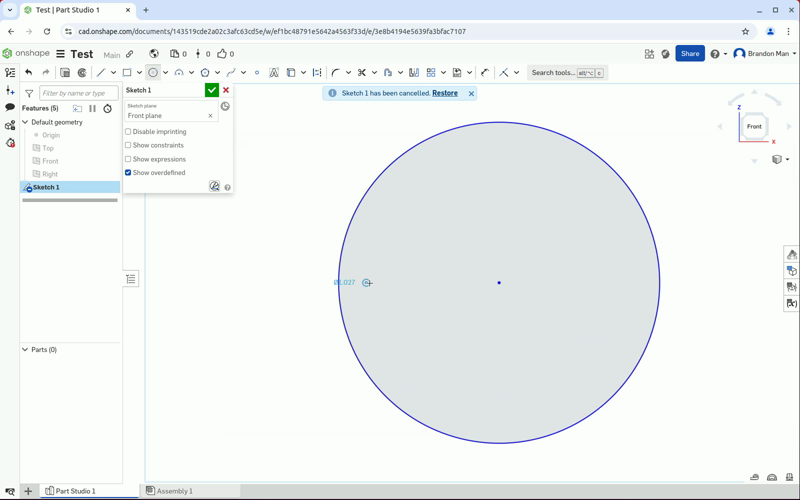
scroll(6)
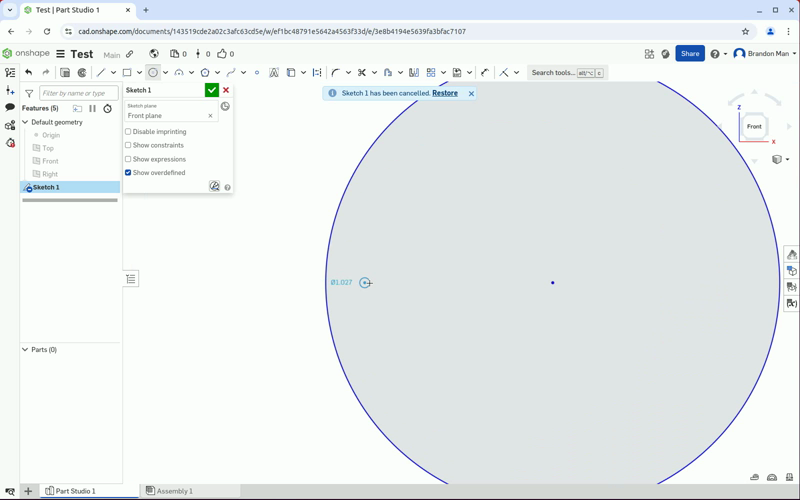
scroll(6)
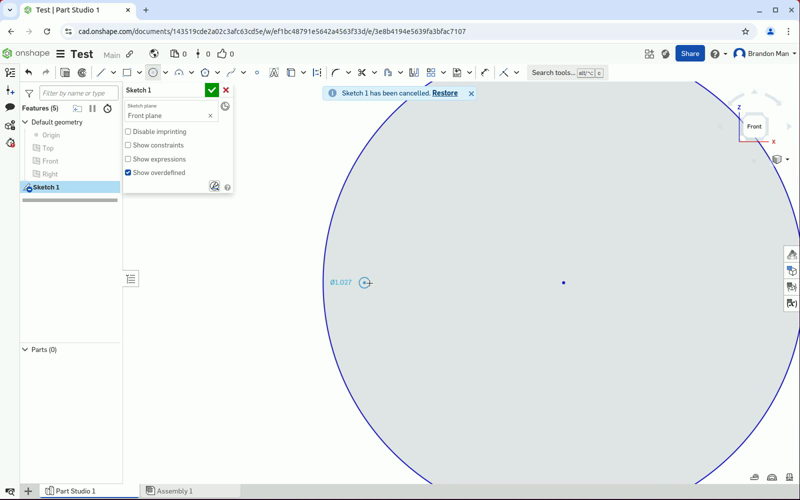
scroll(6)
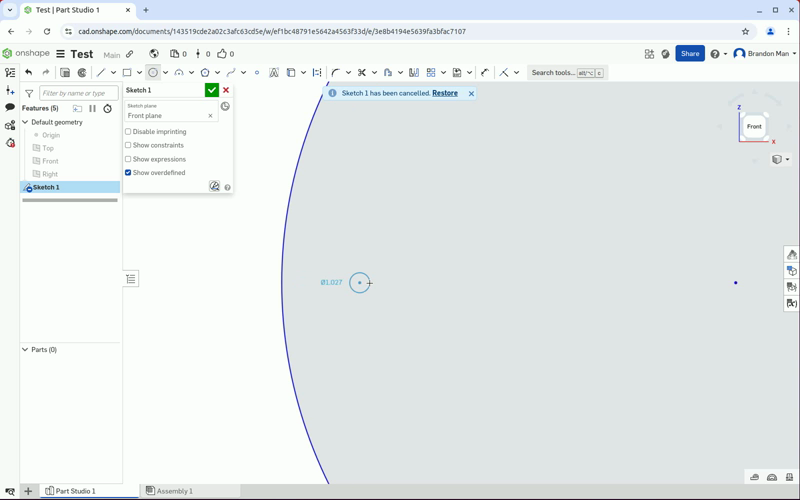
scroll(6)
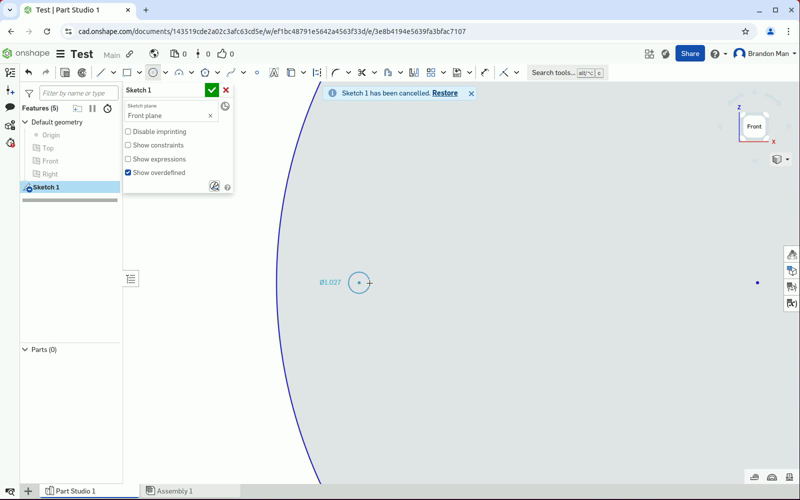
scroll(6)
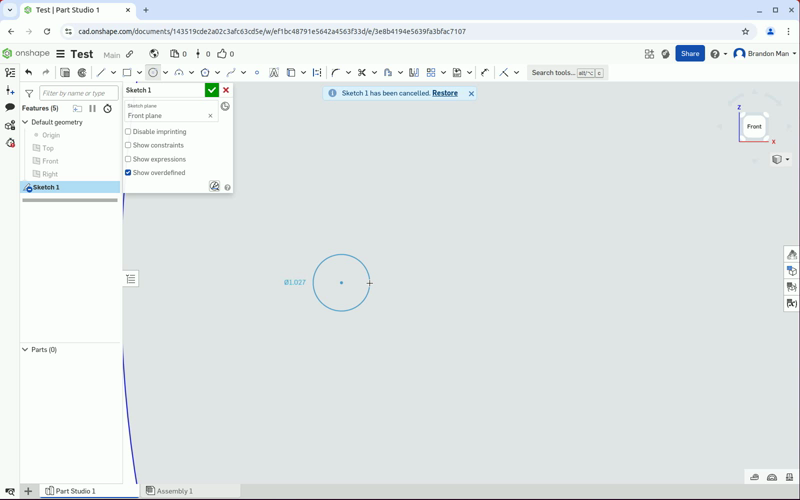
click(369, 282)
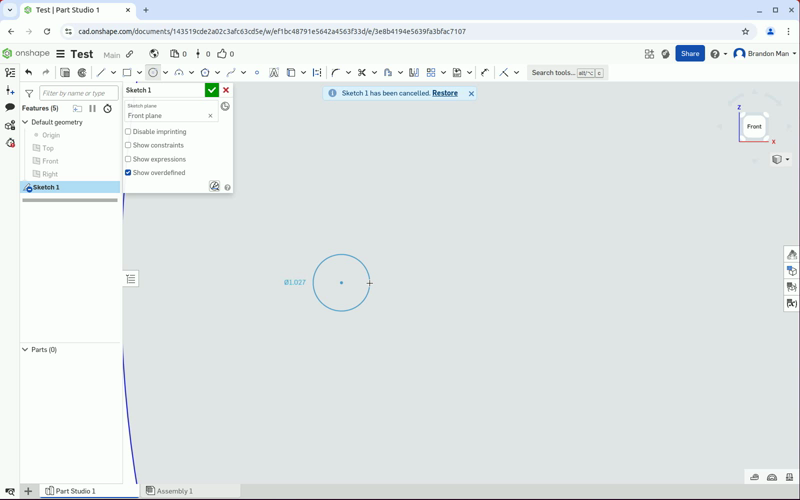
scroll(-6)
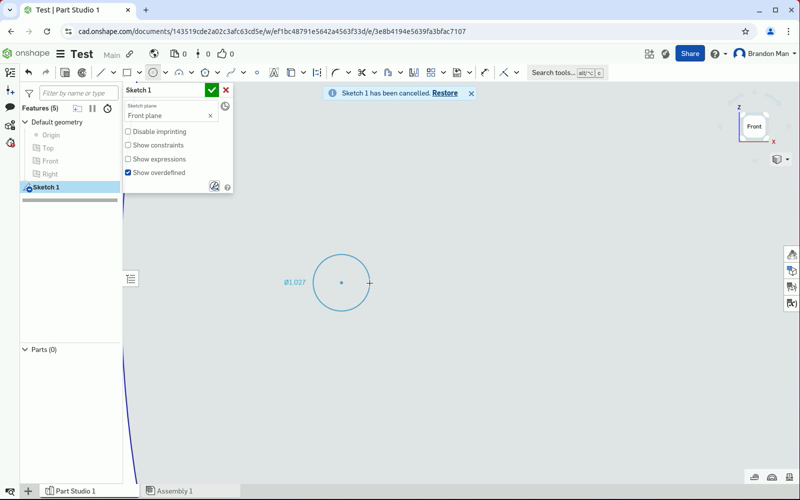
scroll(-6)
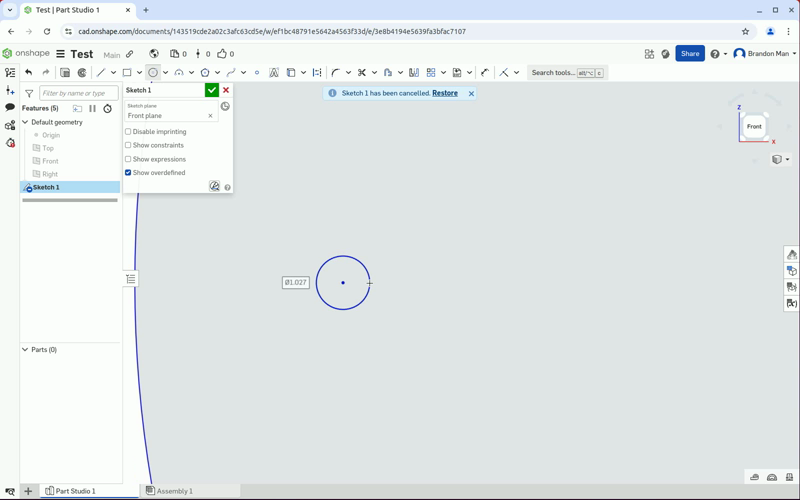
scroll(-6)
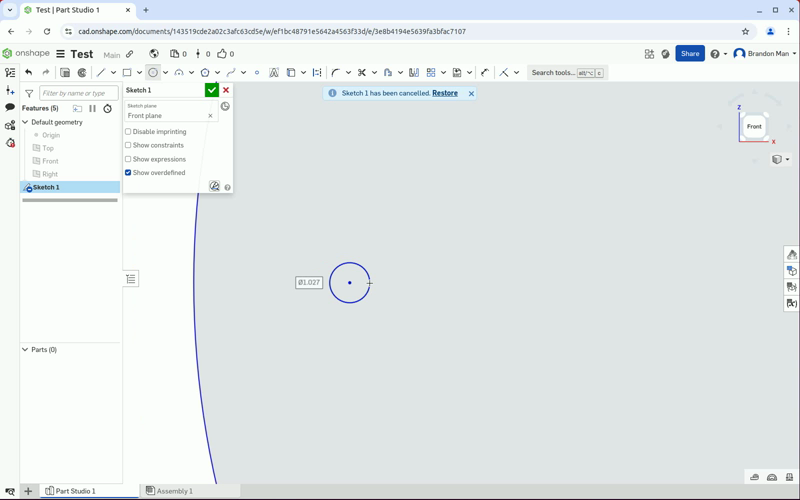
scroll(-6)
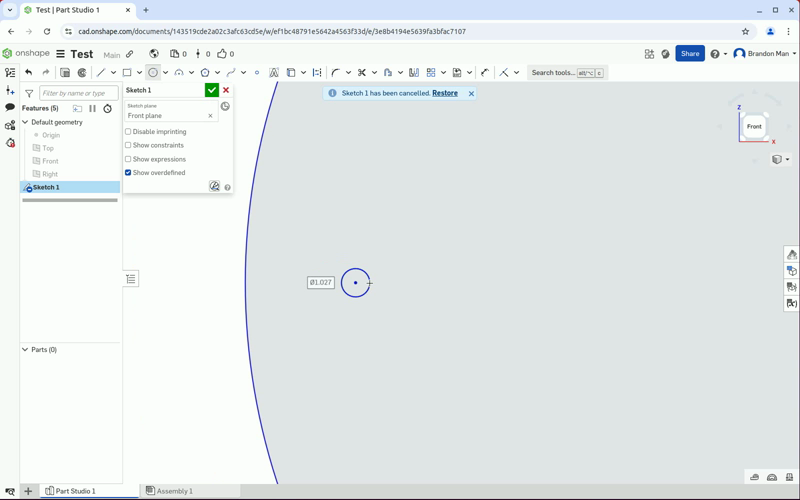
scroll(-6)
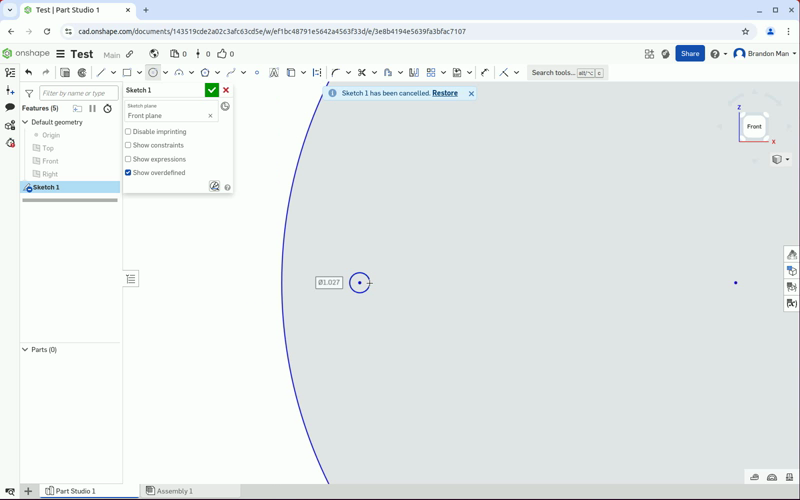
scroll(-6)
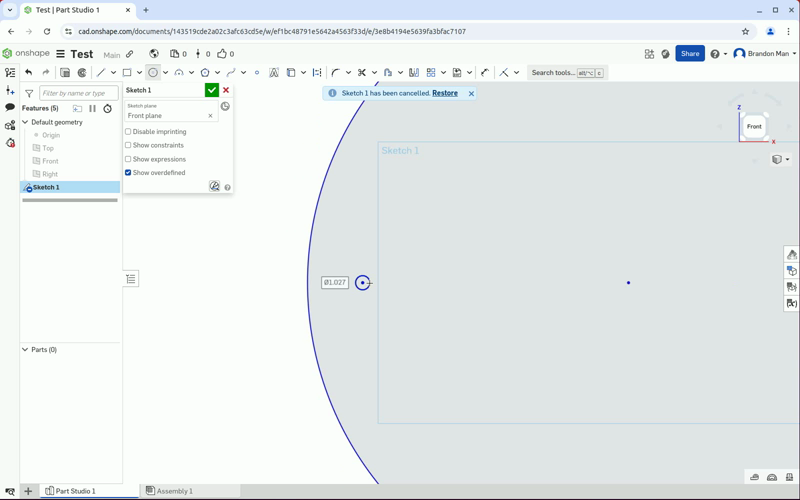
scroll(-6)
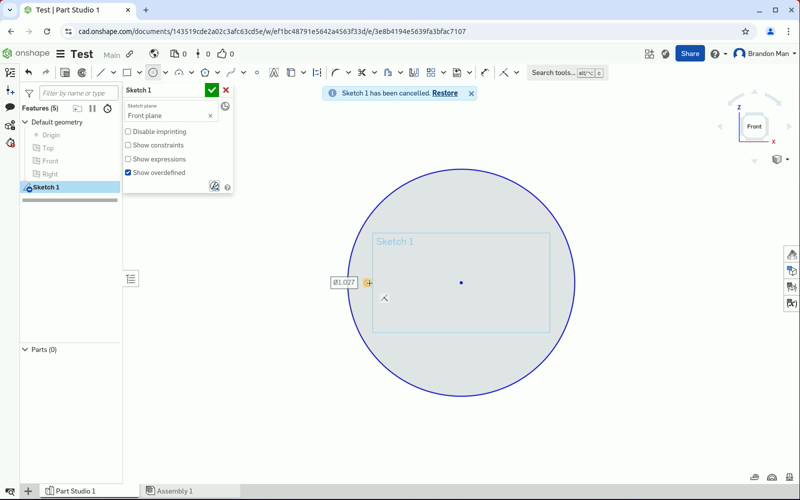
key(esc)
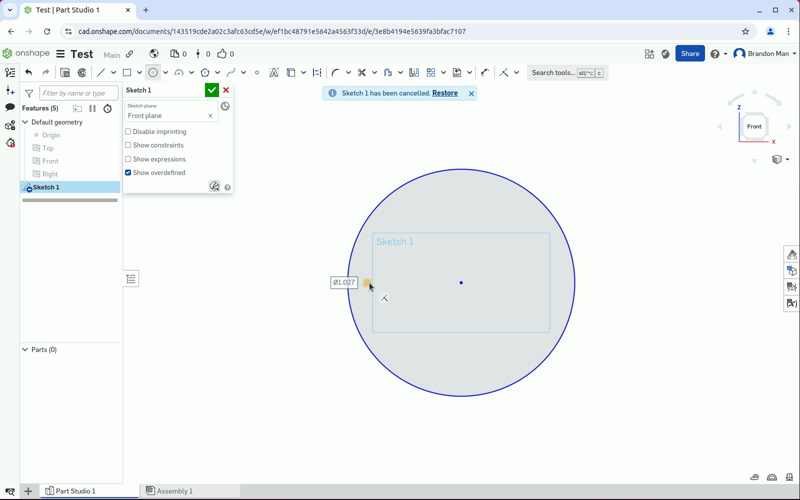
key(a)
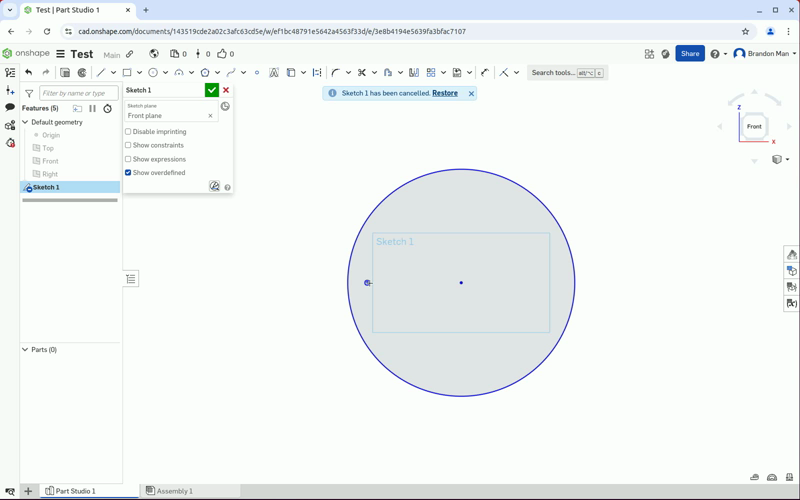
key_down(shift)
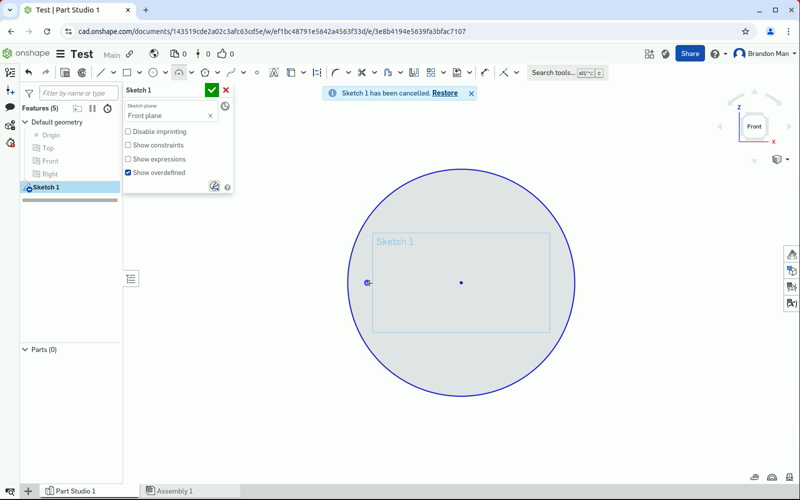
mouse_move(407, 337)
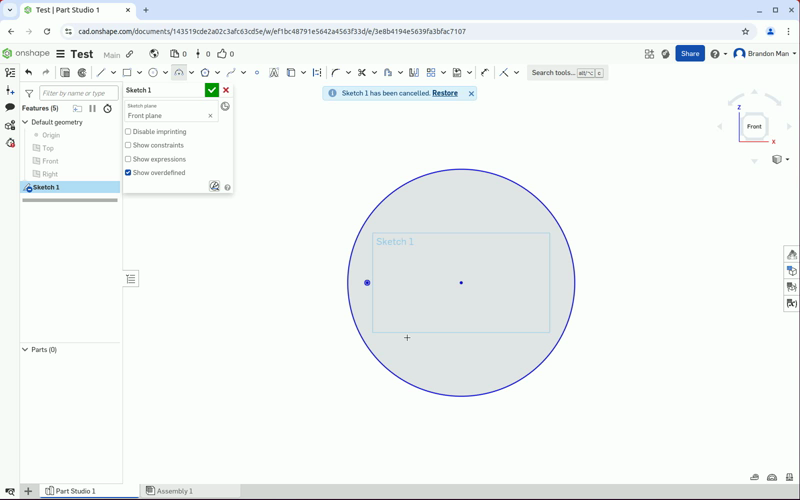
click(407, 337)
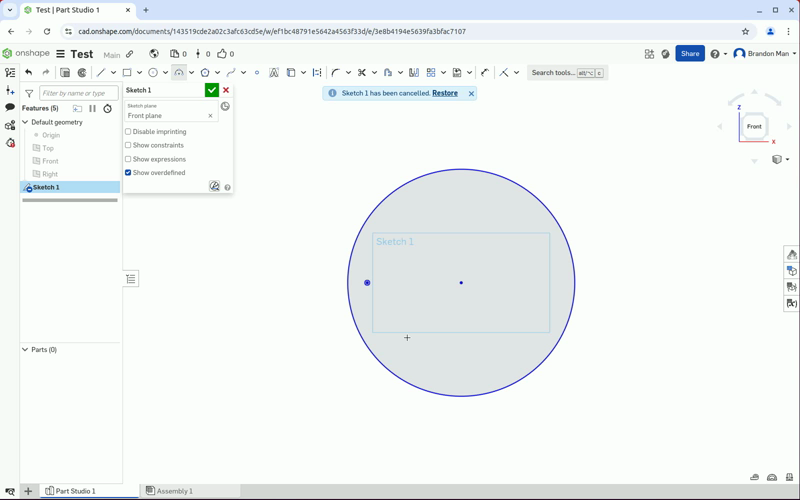
key_up(shift)
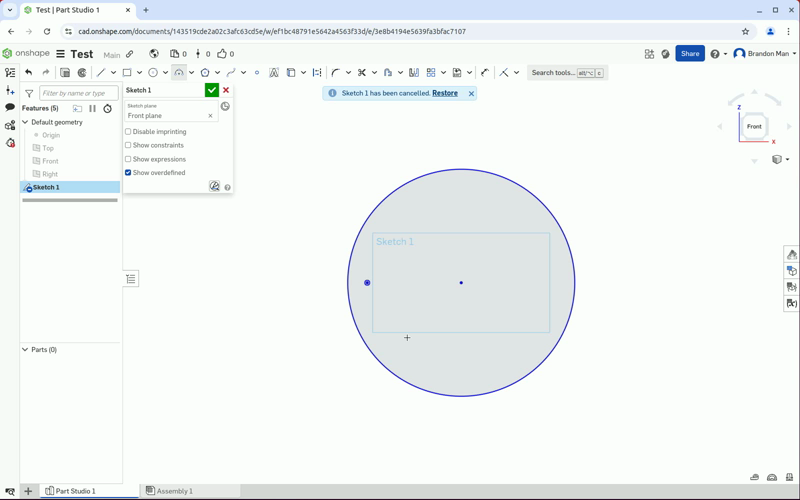
key_down(shift)
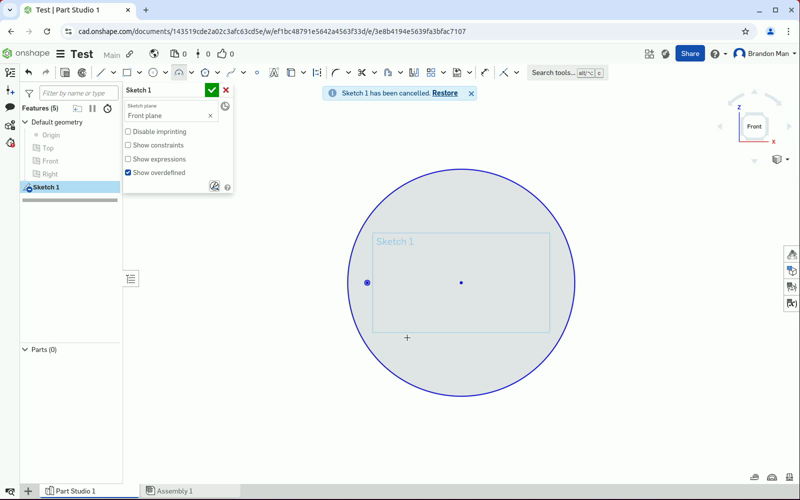
mouse_move(513, 337)
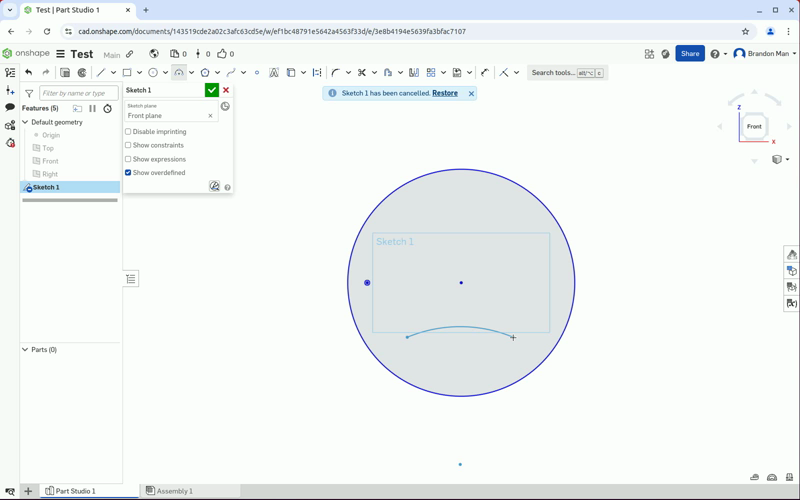
click(513, 337)
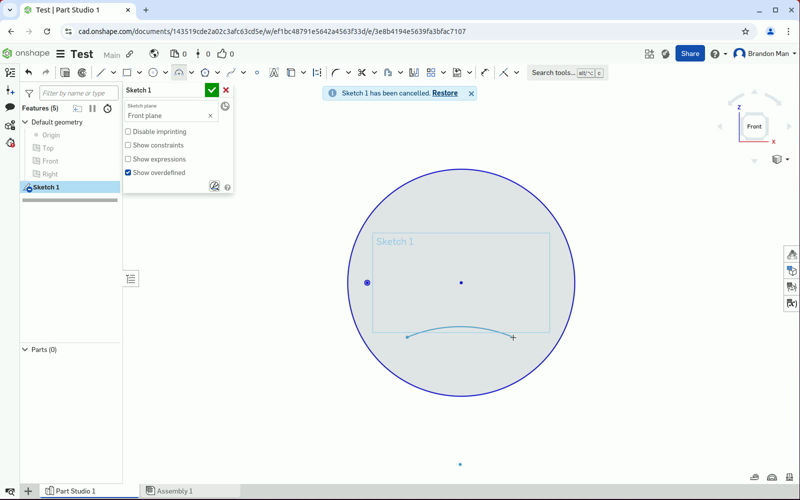
mouse_move(460, 359)
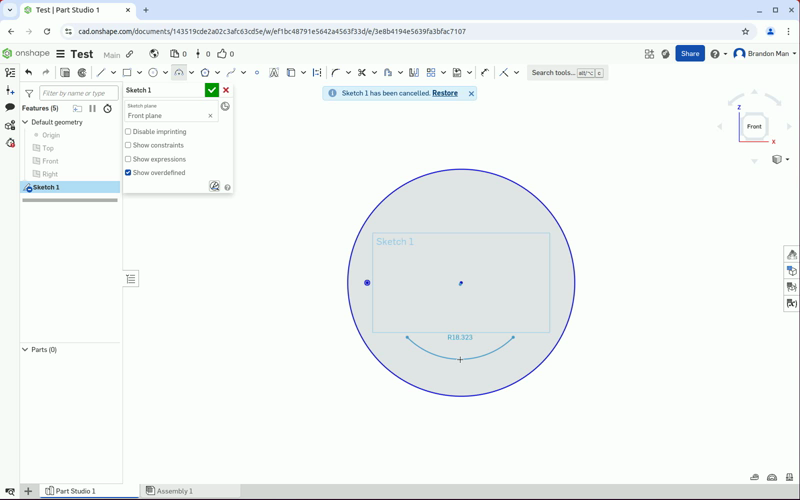
click(460, 359)
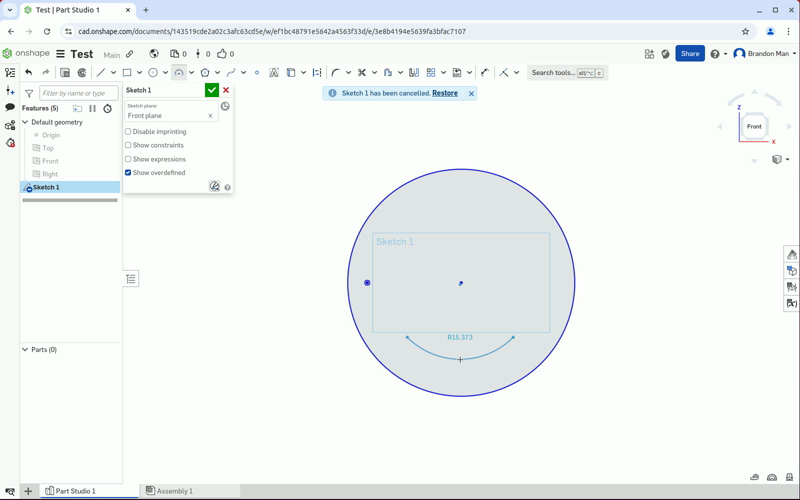
key_up(shift)
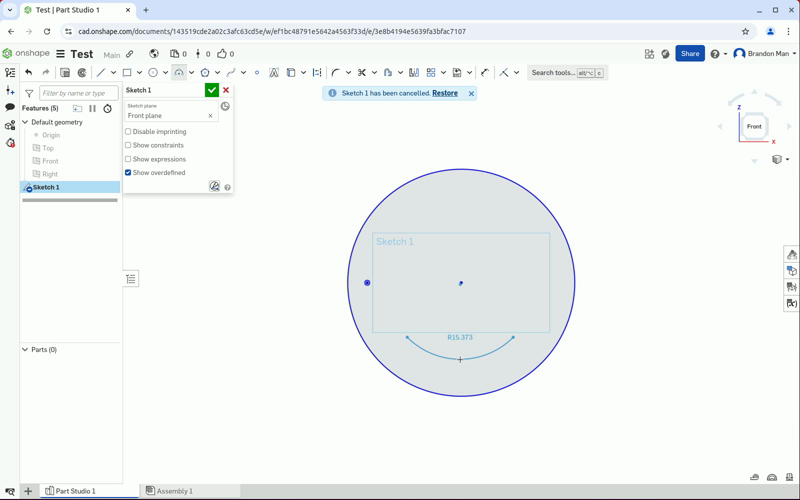
key(esc)
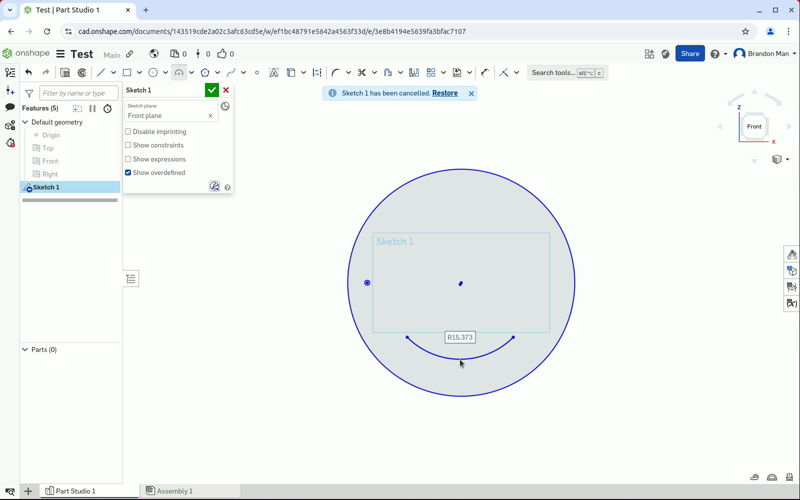
key(l)
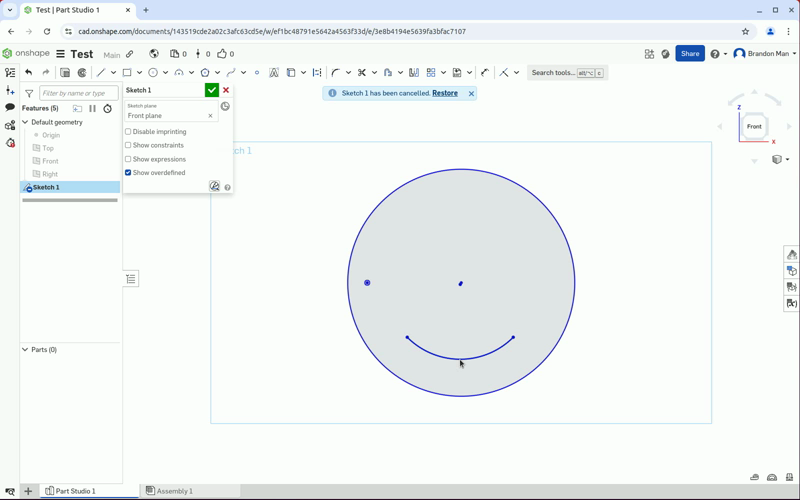
mouse_move(513, 337)
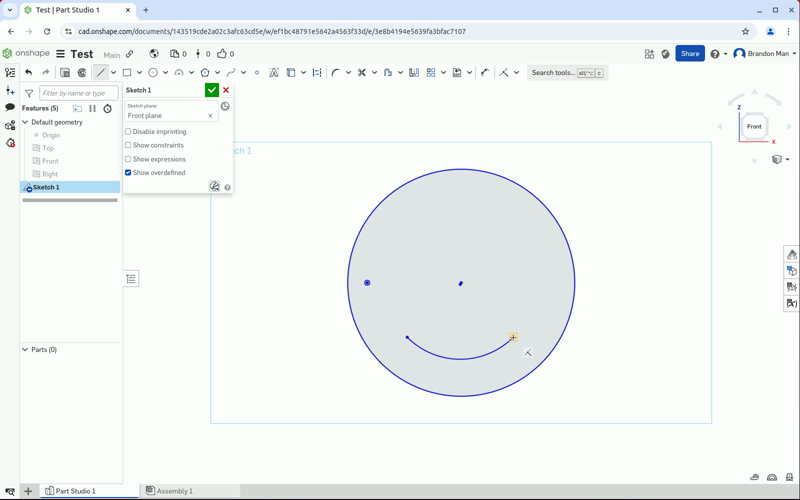
click(513, 337)
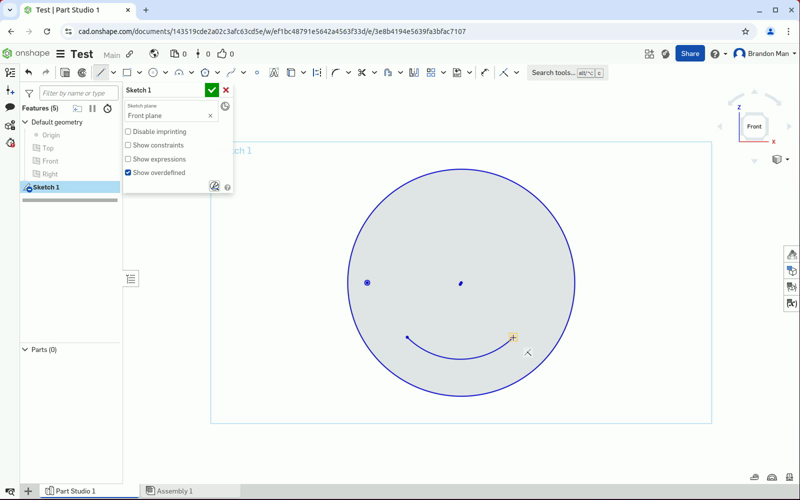
key_down(shift)
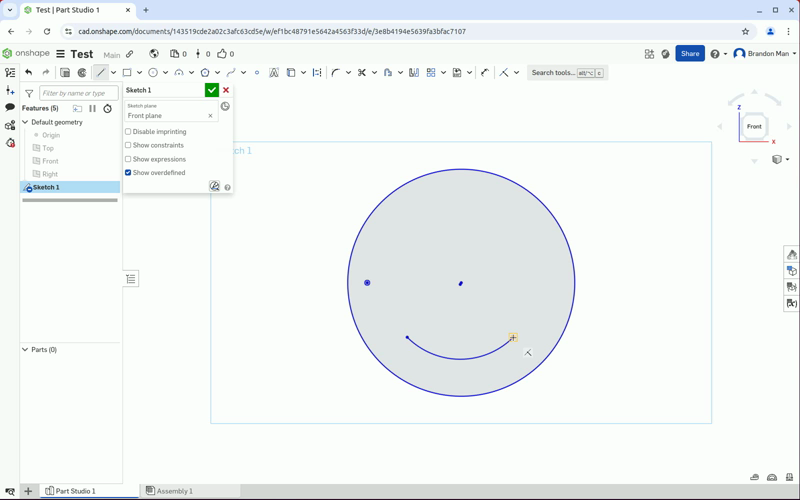
mouse_move(513, 228)
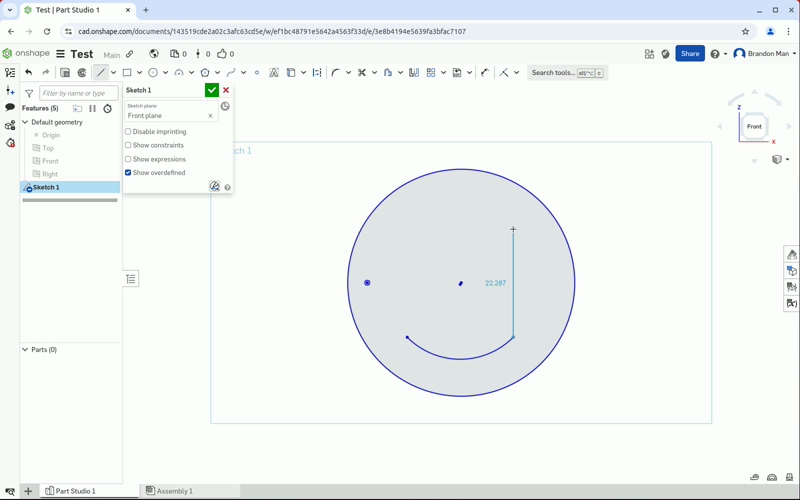
click(513, 228)
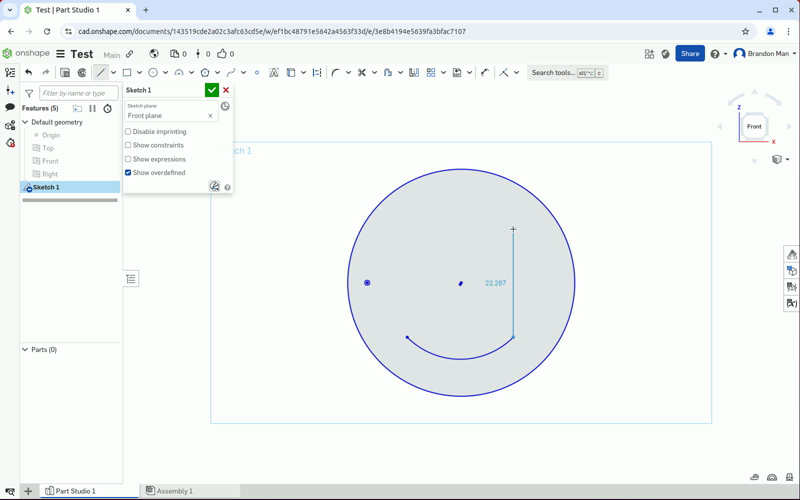
key_up(shift)
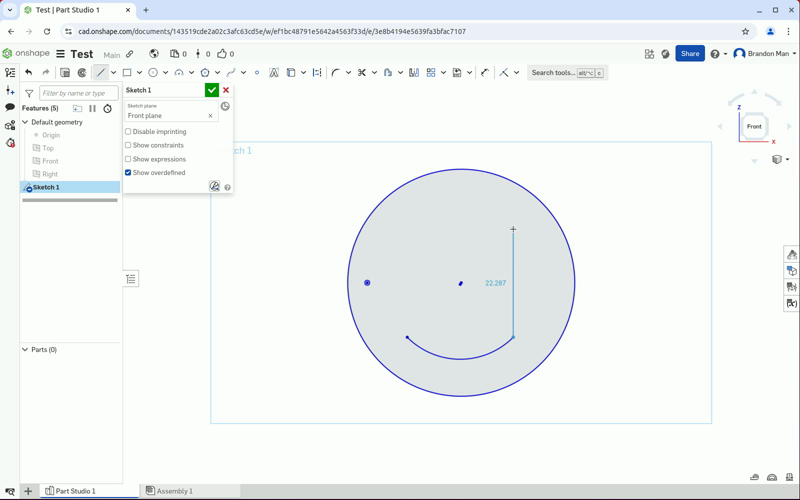
key(esc)
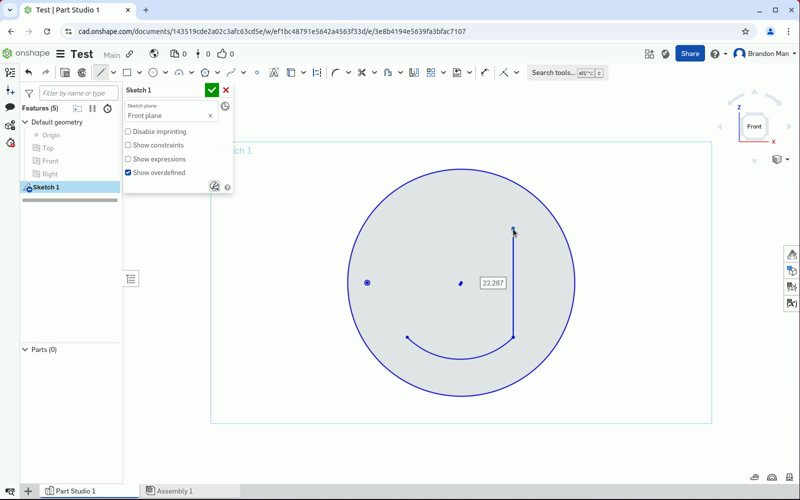
key(a)
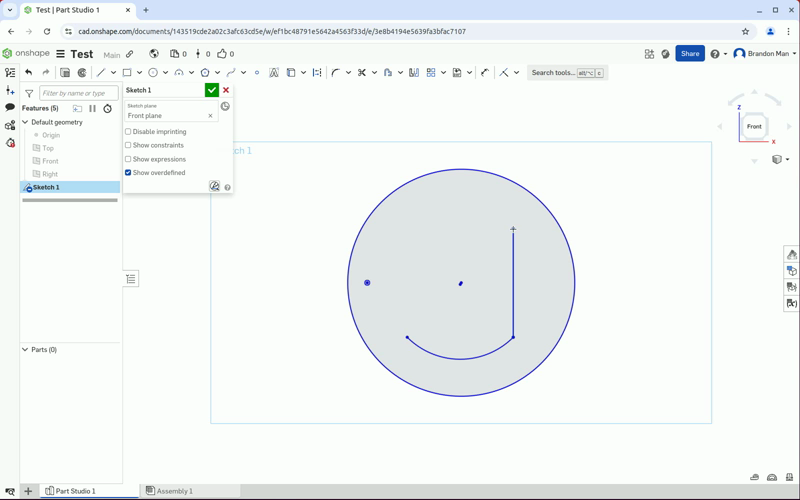
mouse_move(513, 228)
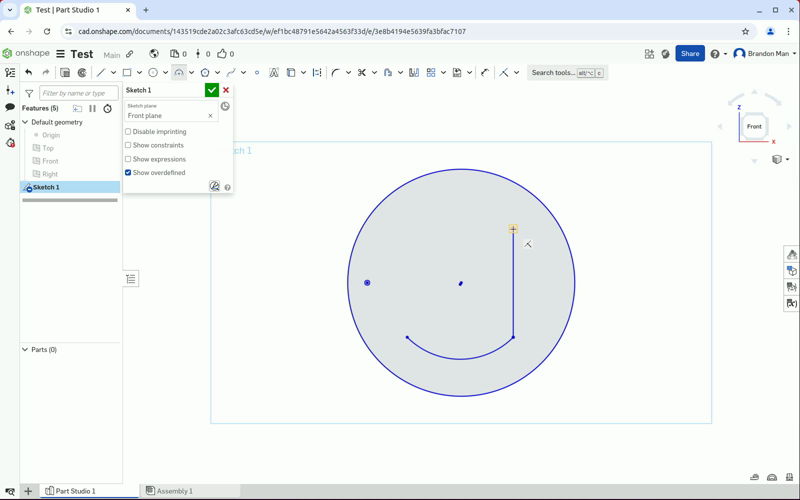
click(513, 228)
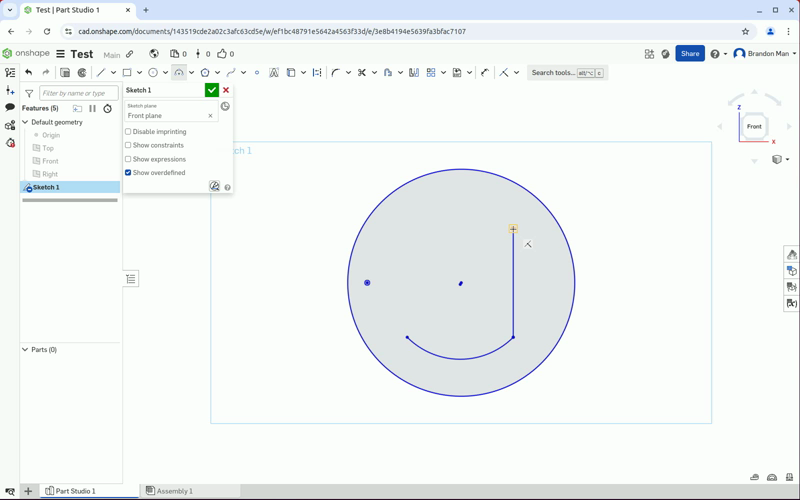
key_down(shift)
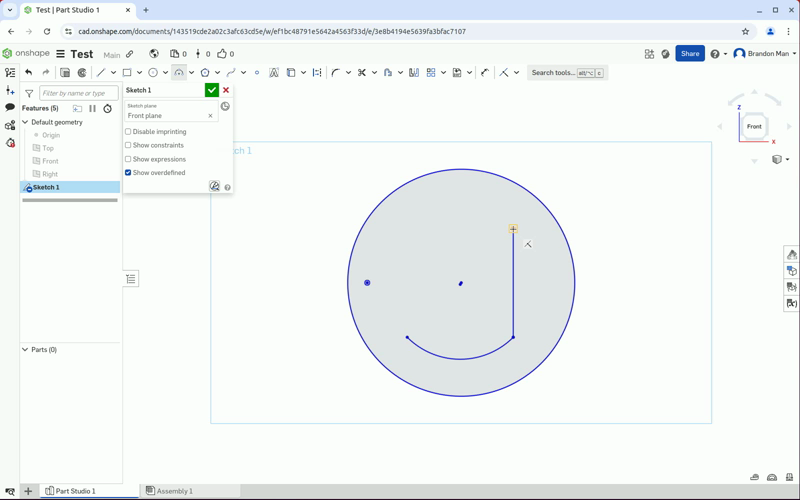
mouse_move(407, 228)
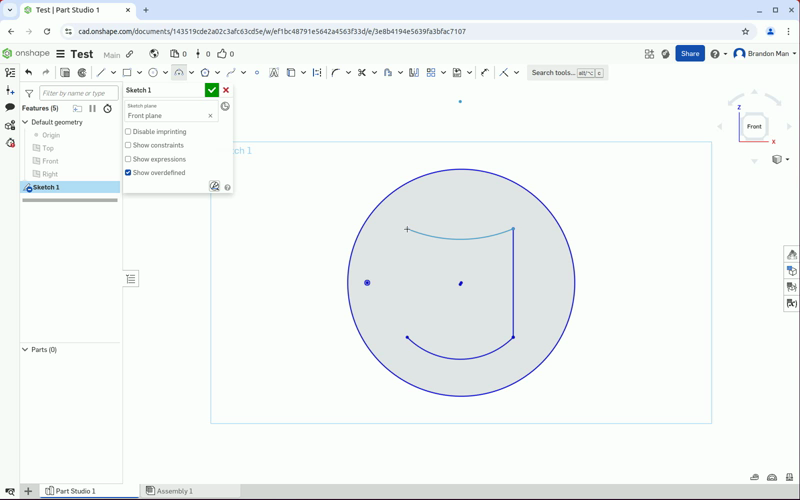
click(407, 228)
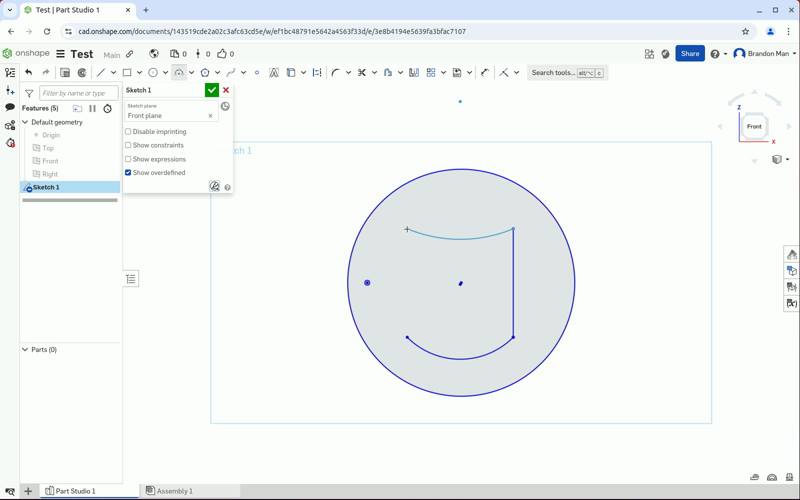
mouse_move(460, 206)
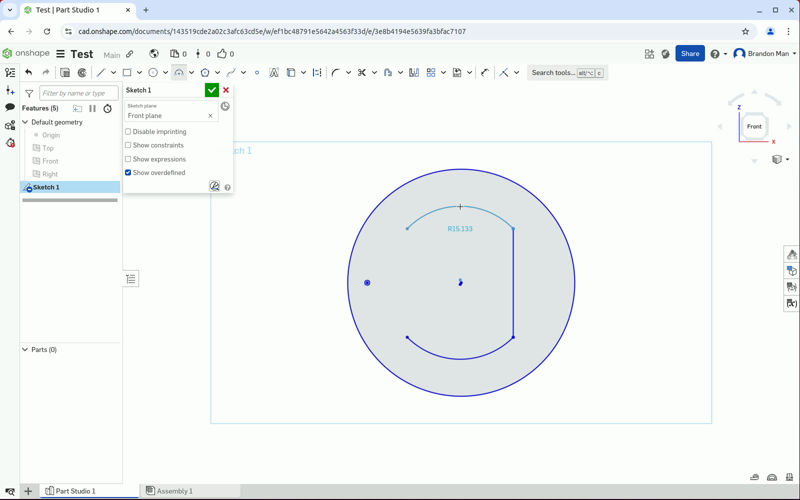
click(460, 206)
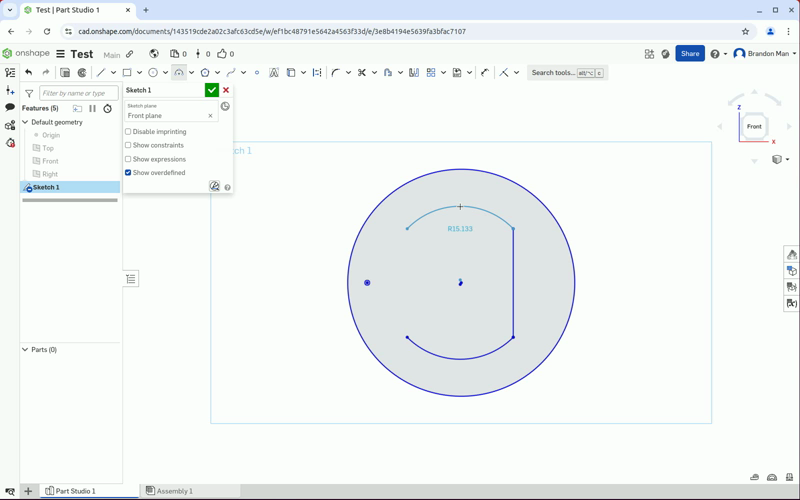
key_up(shift)
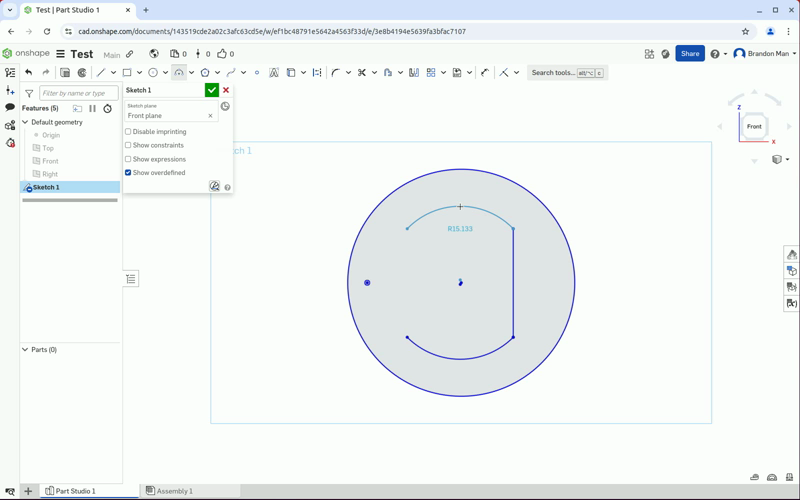
key(esc)
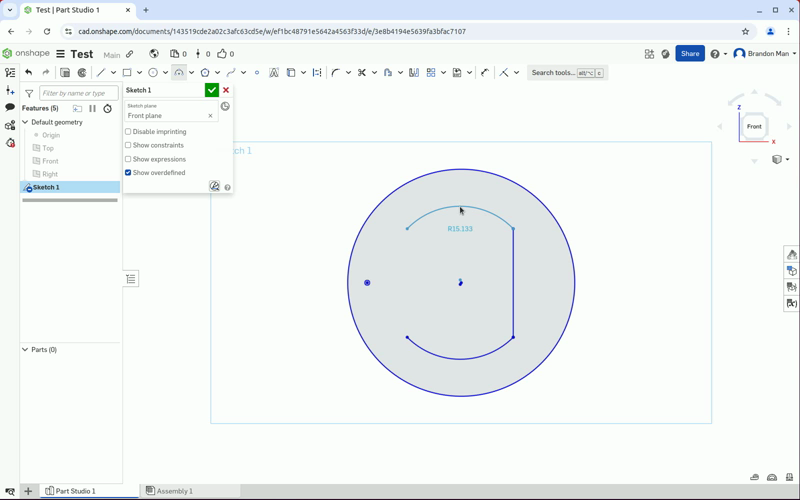
key(l)
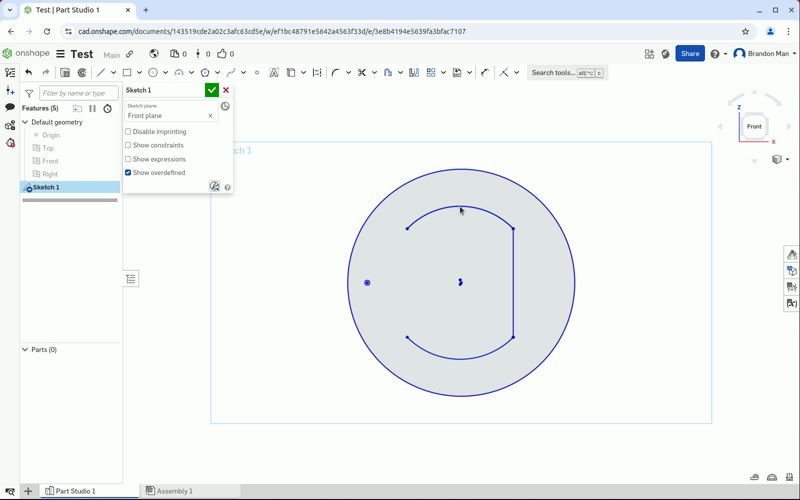
mouse_move(407, 228)
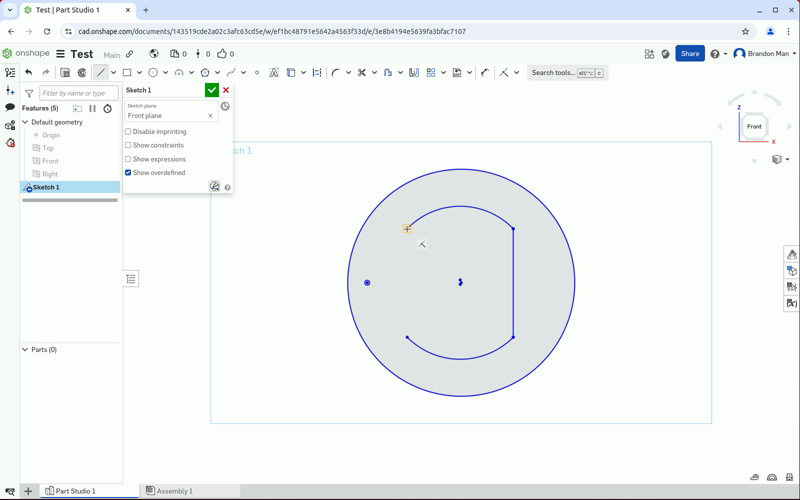
click(407, 228)
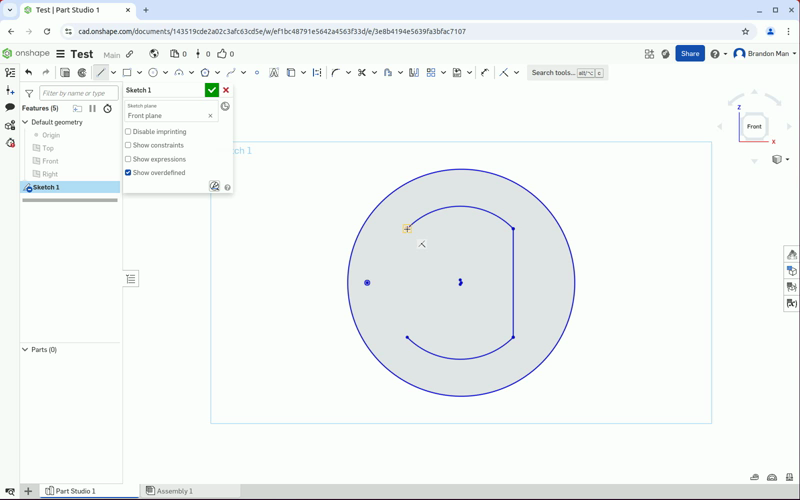
key_down(shift)
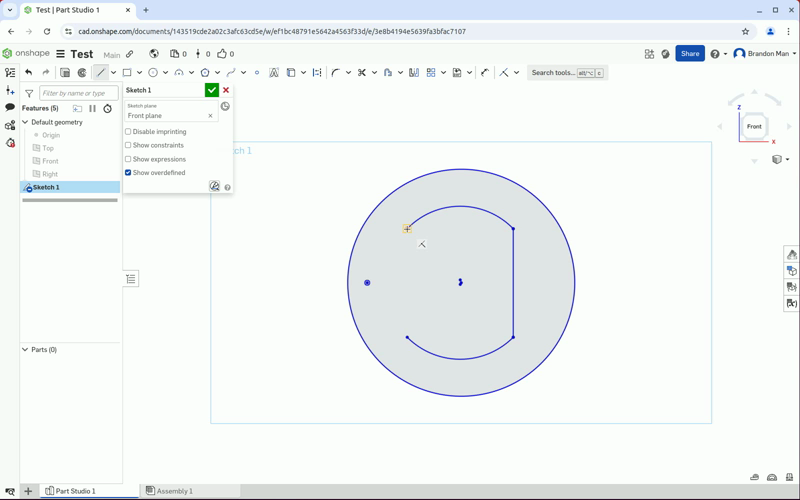
mouse_move(407, 337)
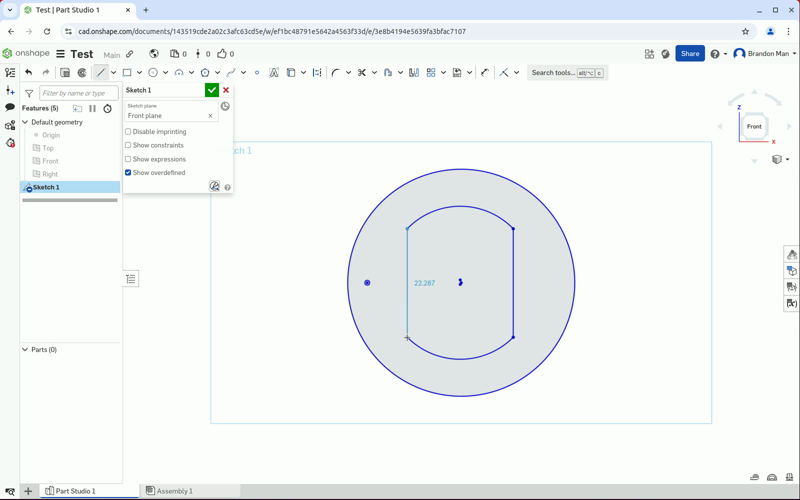
key_up(shift)
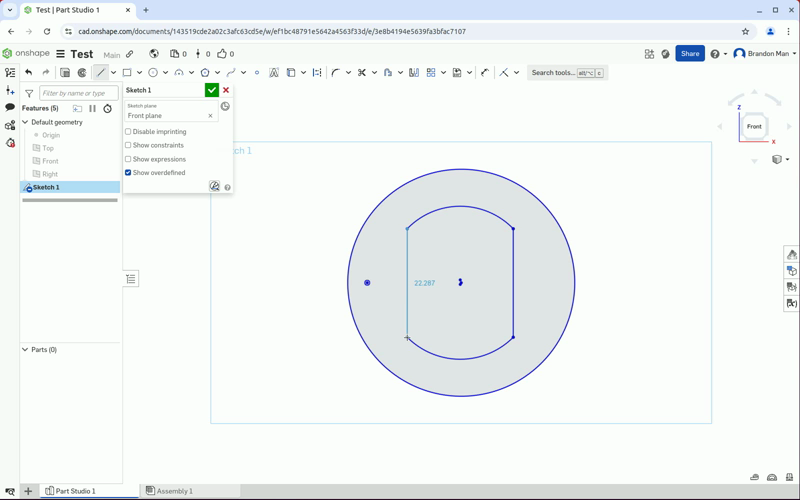
click(407, 337)
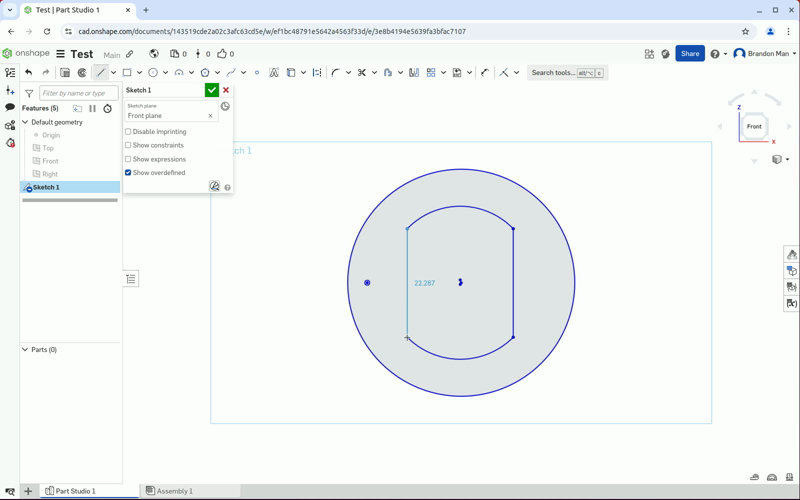
key(esc)
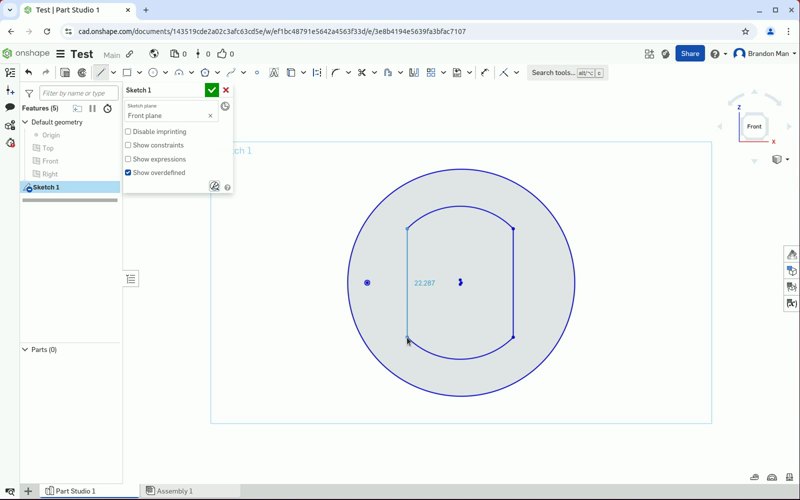
key(c)
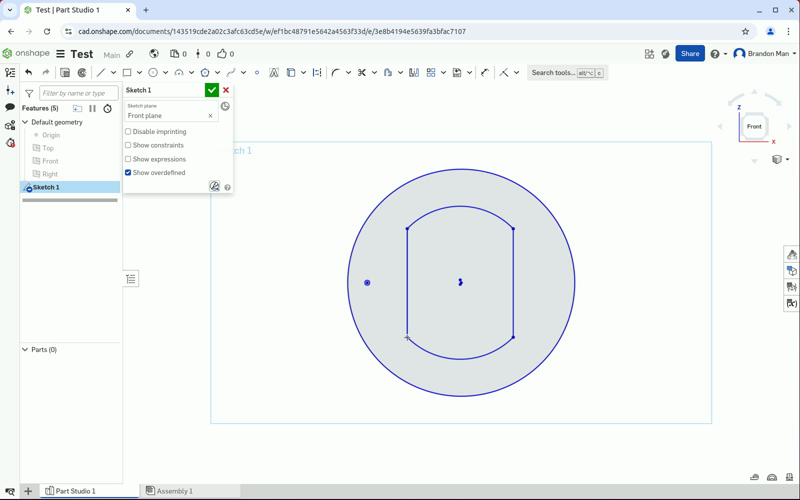
key_down(shift)
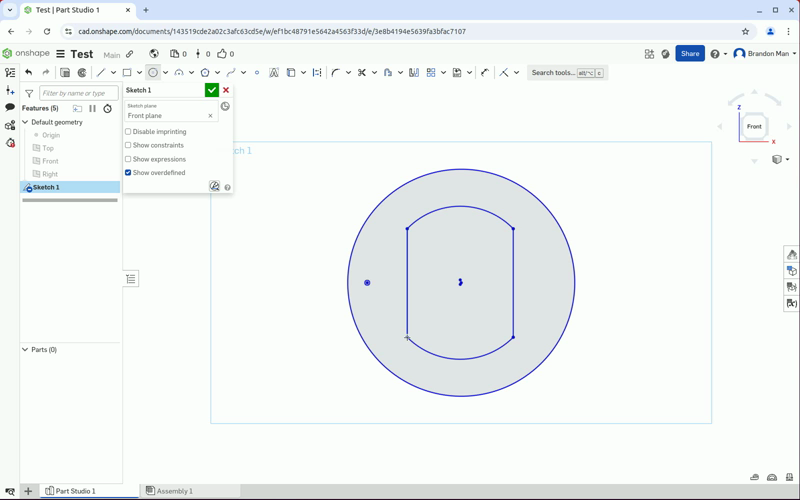
mouse_move(461, 377)
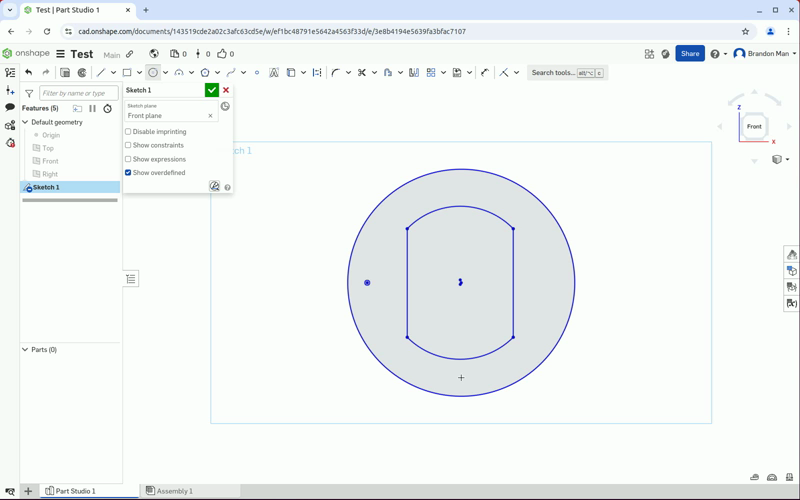
click(461, 377)
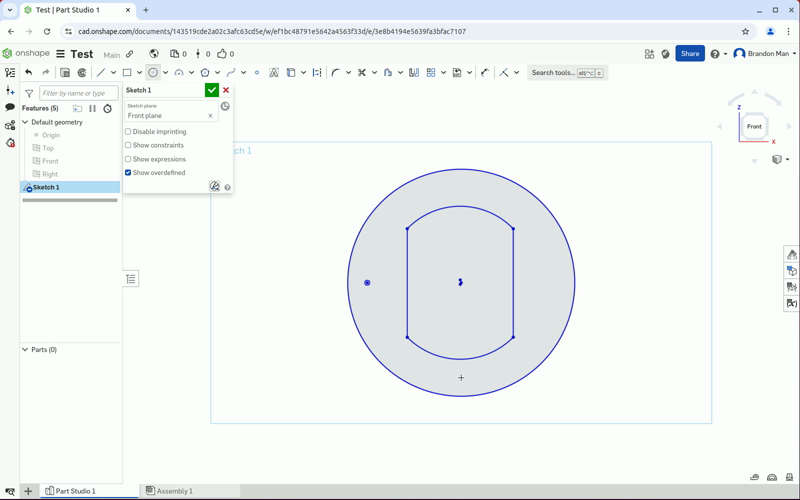
key_up(shift)
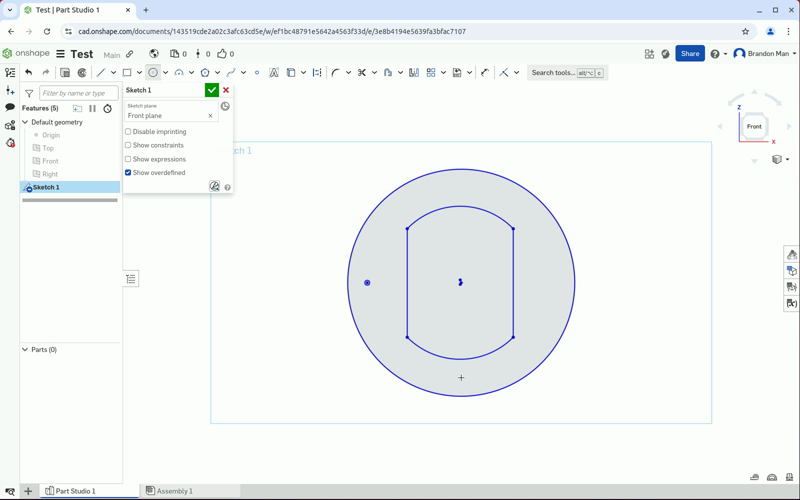
mouse_move(463, 377)
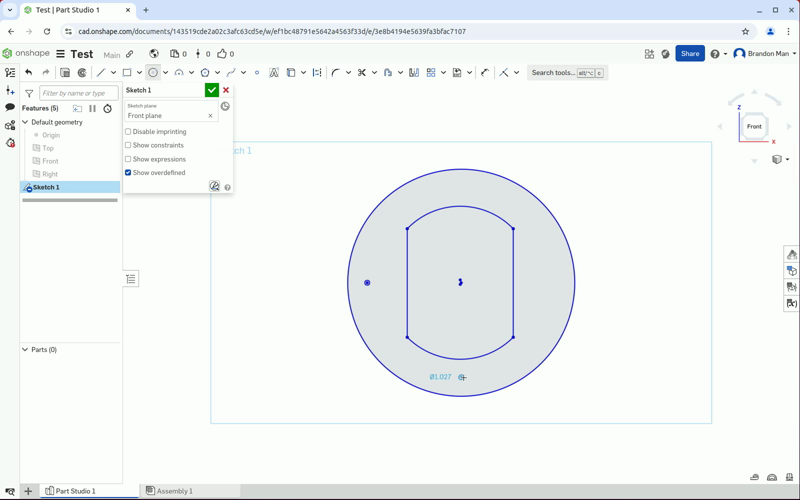
scroll(6)
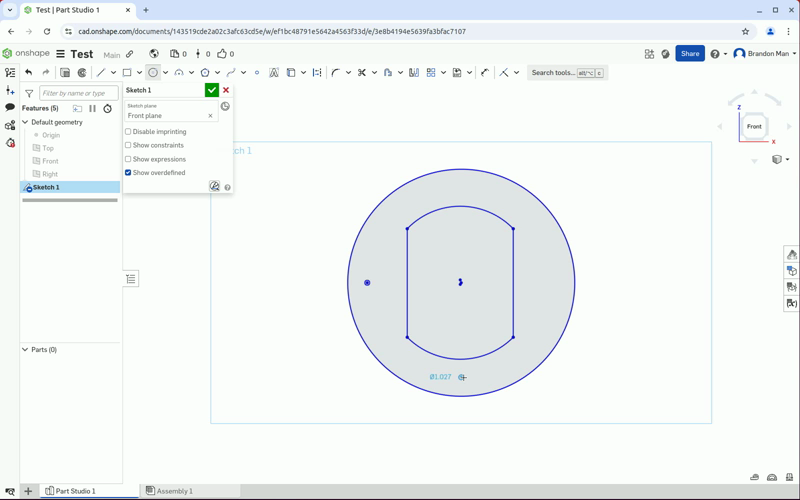
scroll(6)
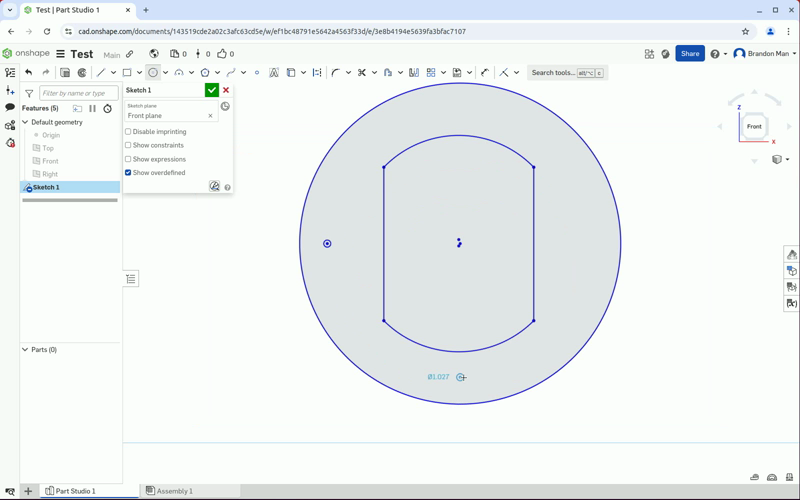
scroll(6)
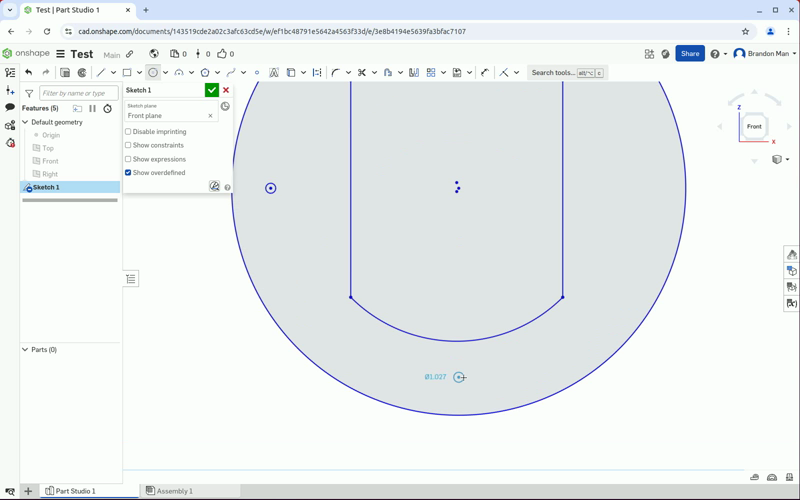
scroll(6)
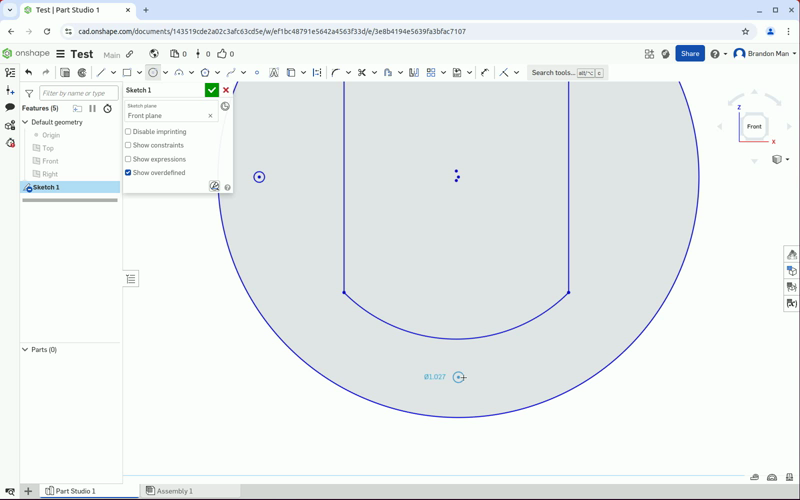
scroll(6)
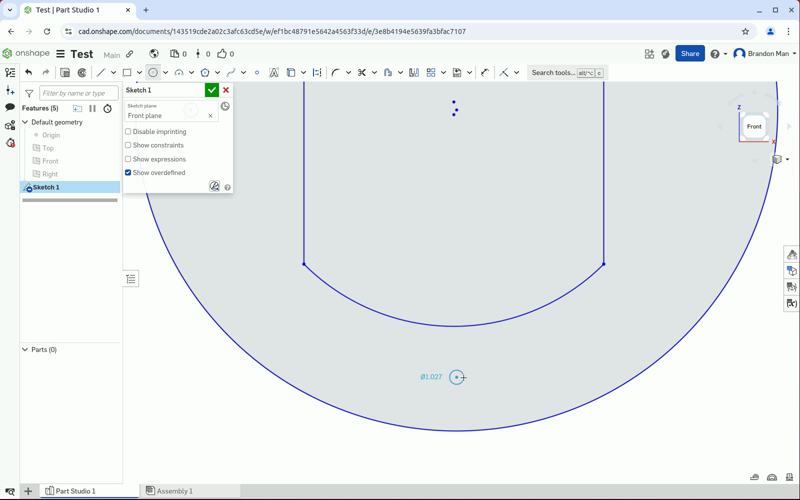
scroll(6)
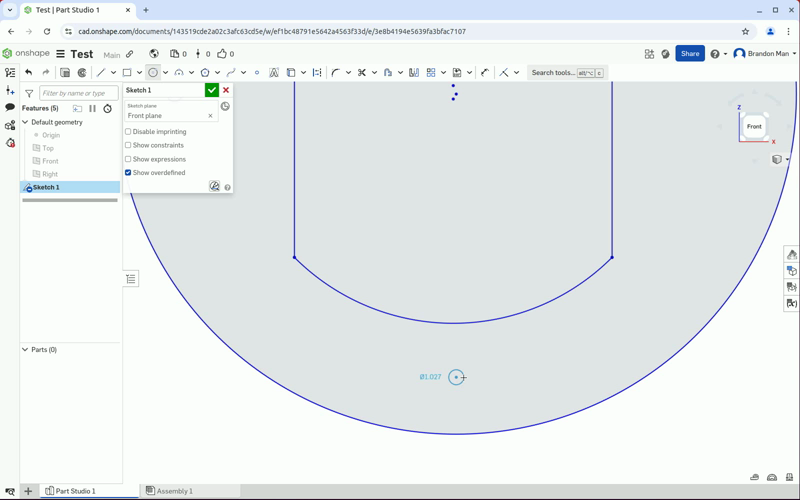
scroll(6)
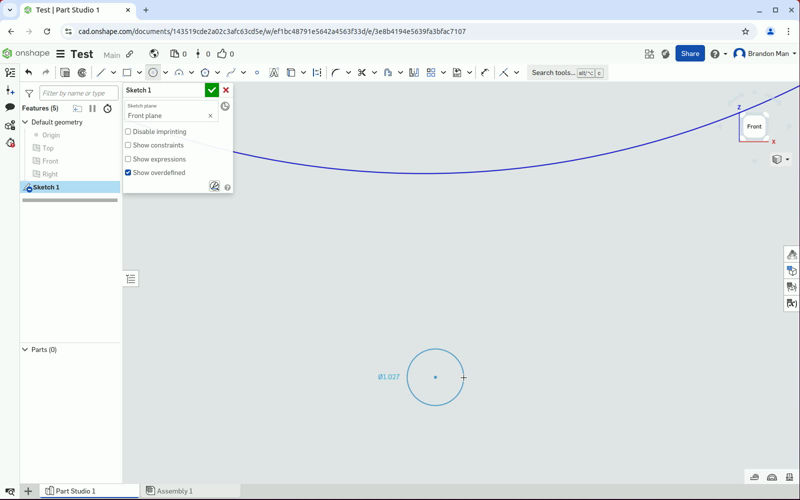
click(463, 377)
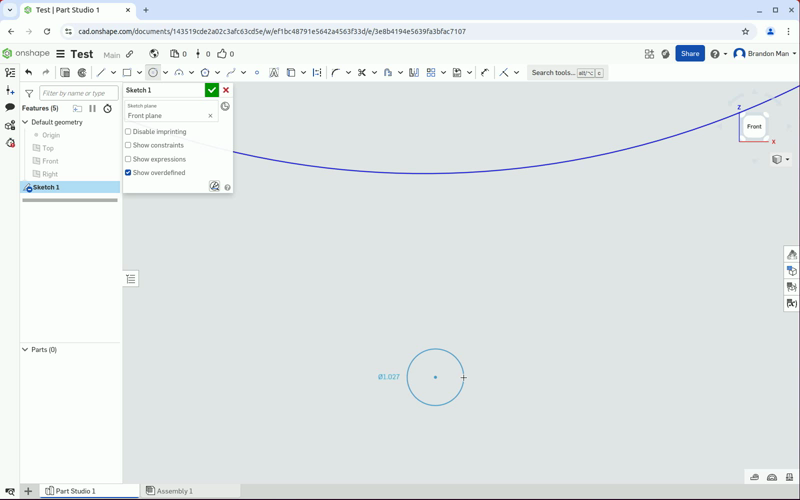
scroll(-6)
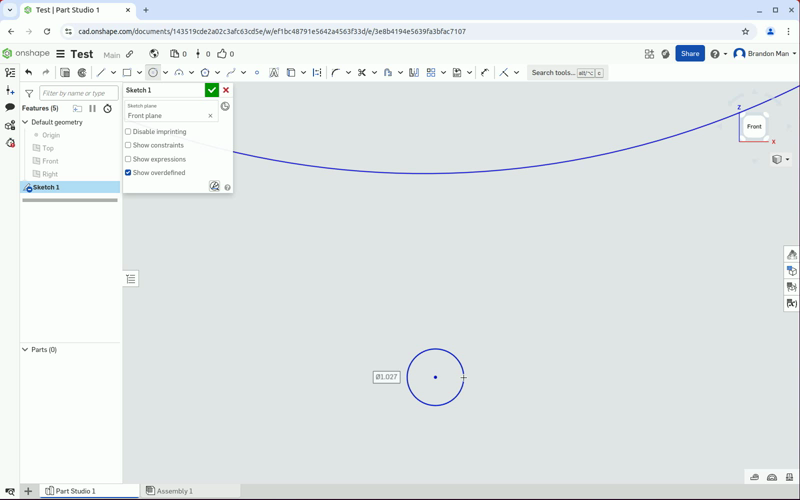
scroll(-6)
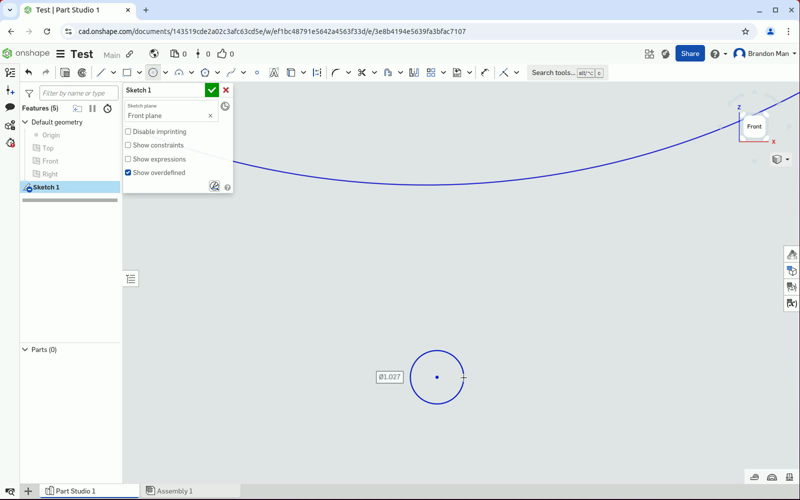
scroll(-6)
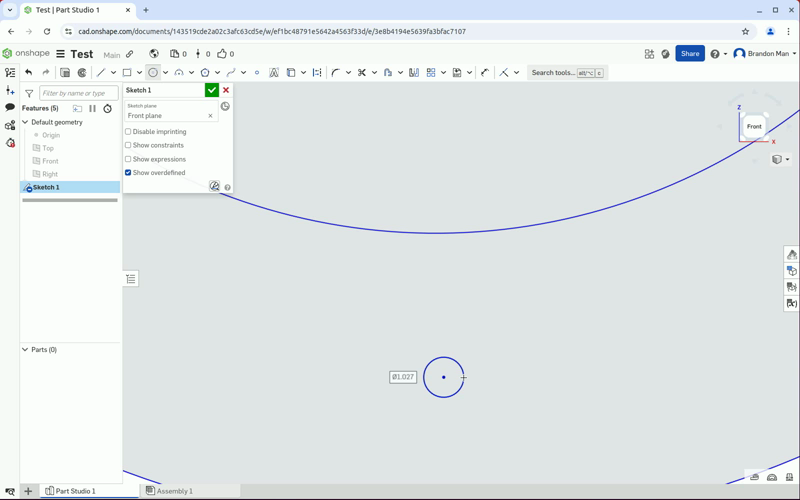
scroll(-6)
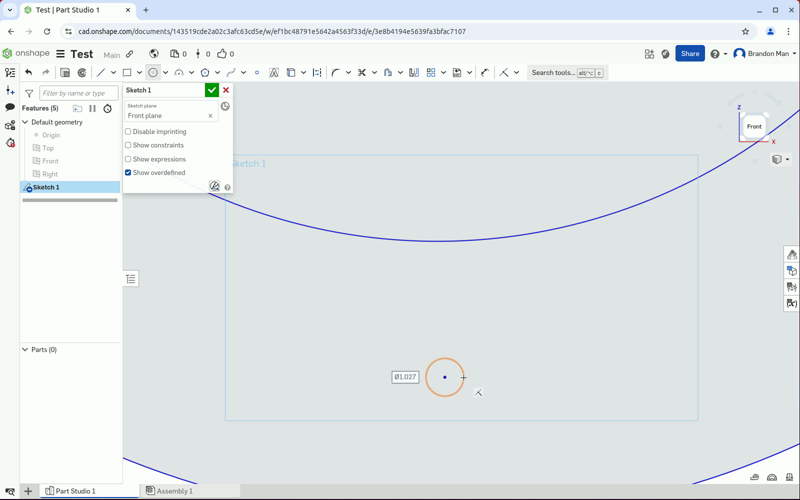
scroll(-6)
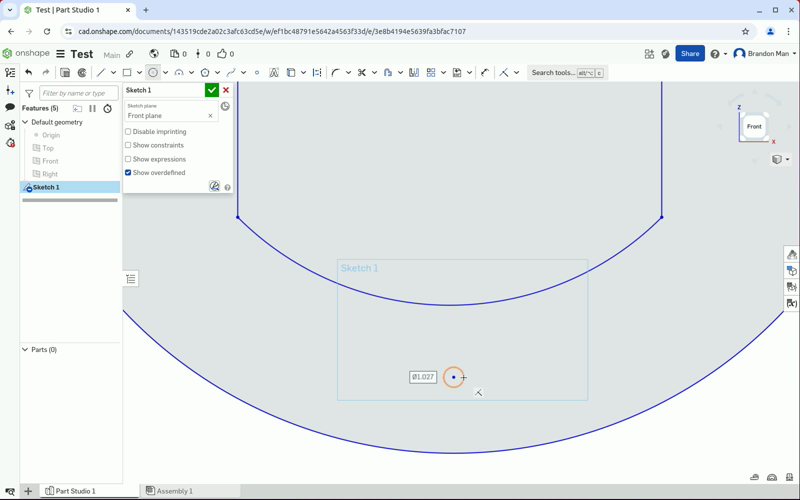
scroll(-6)
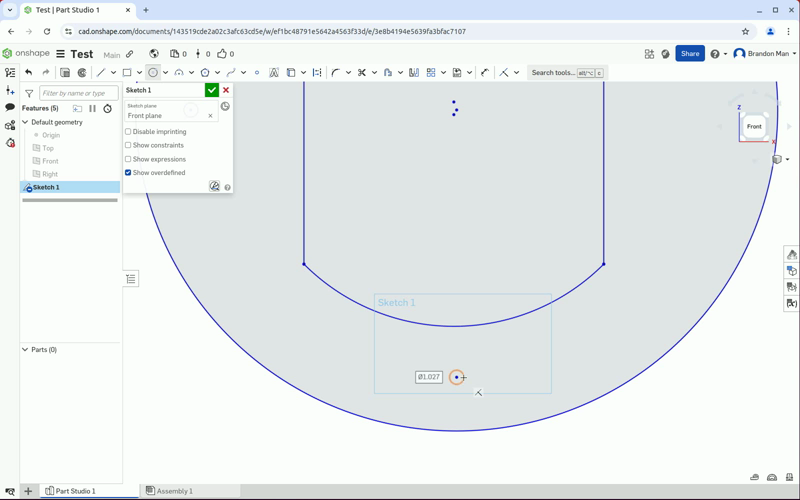
scroll(-6)
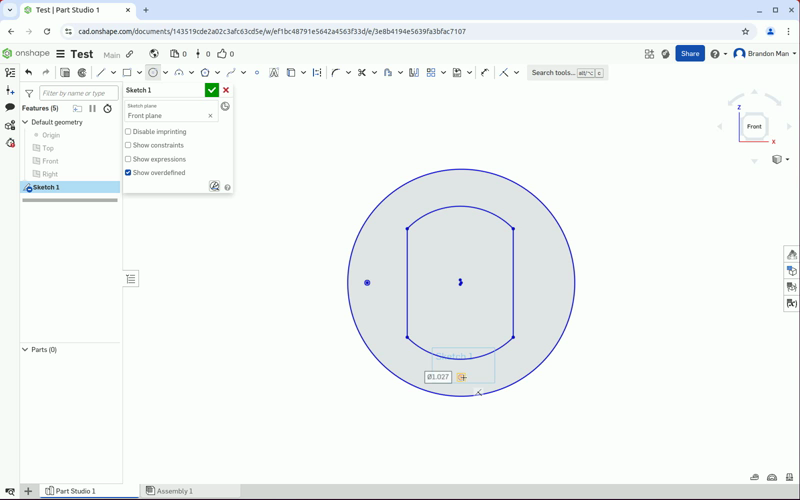
key(esc)
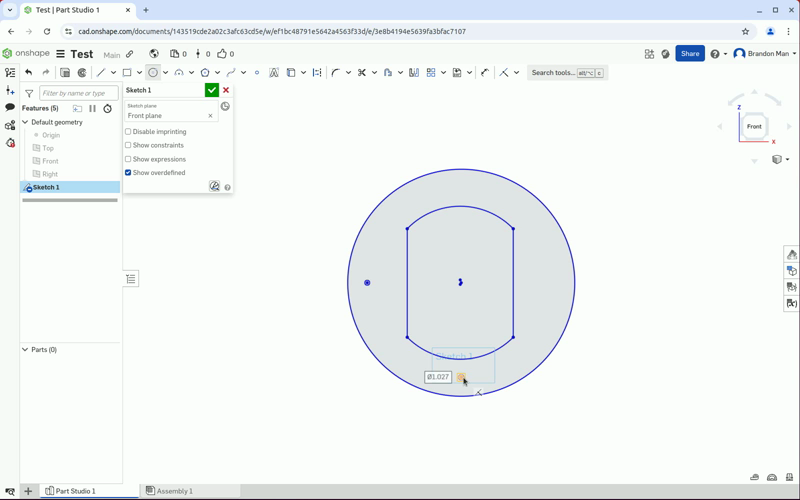
key(c)
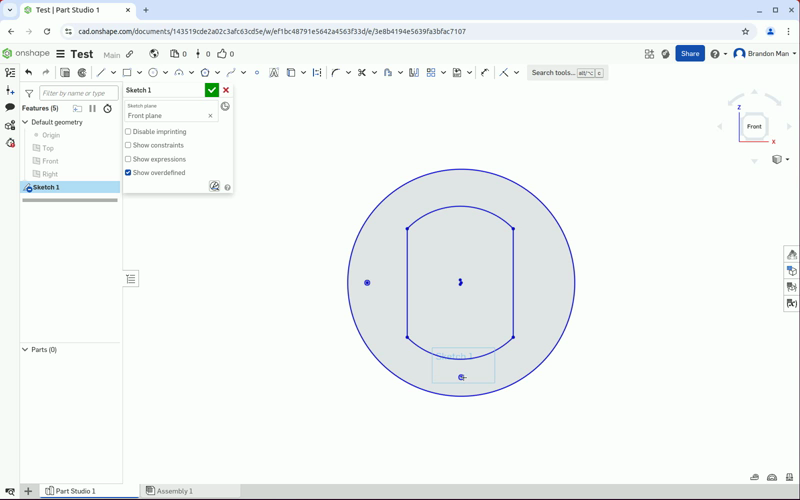
key_down(shift)
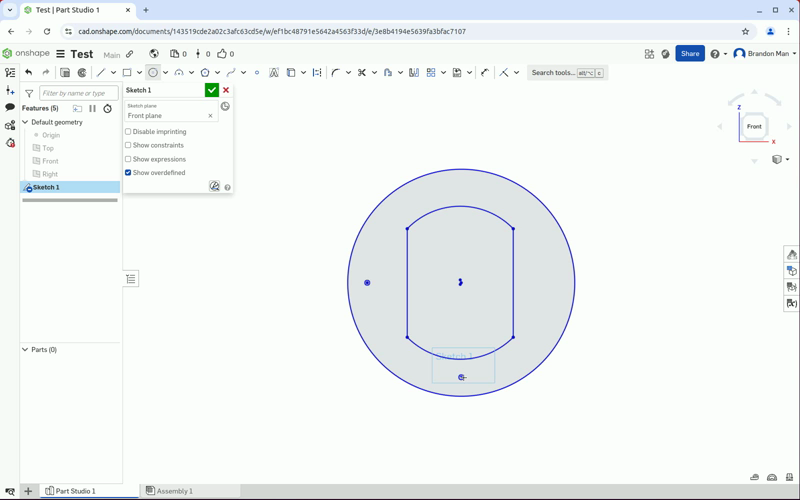
mouse_move(461, 188)
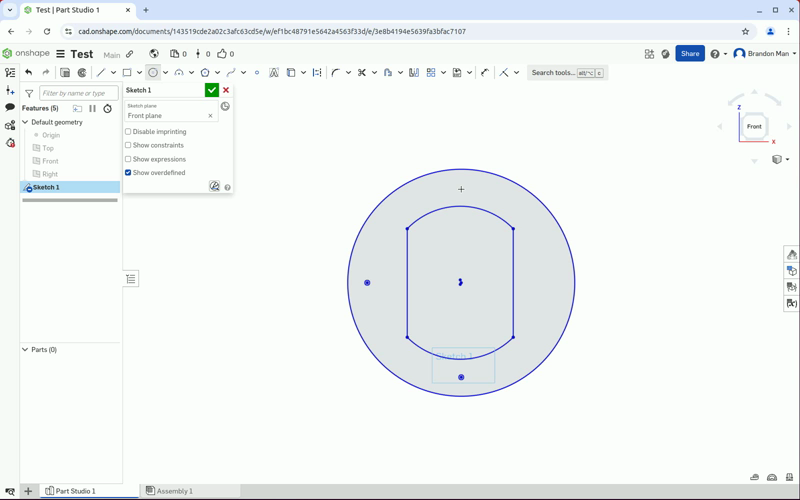
click(461, 188)
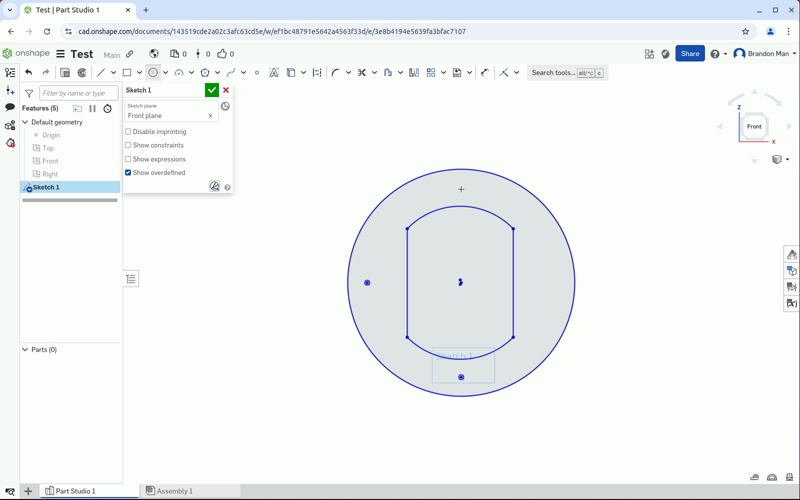
key_up(shift)
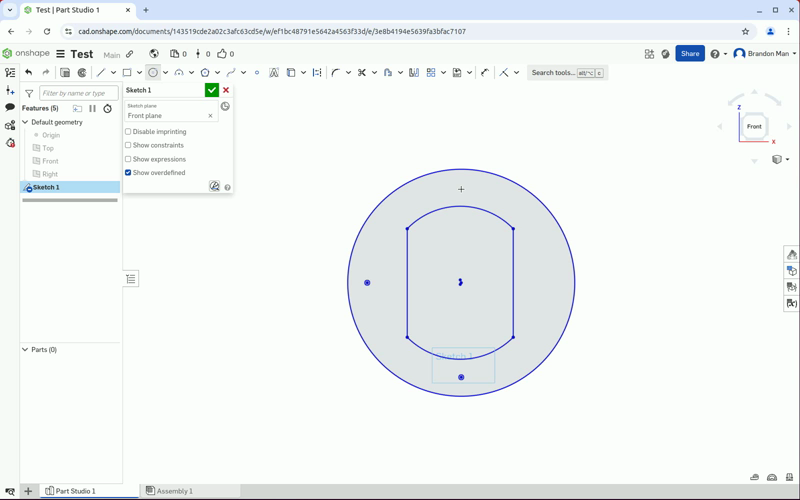
mouse_move(463, 188)
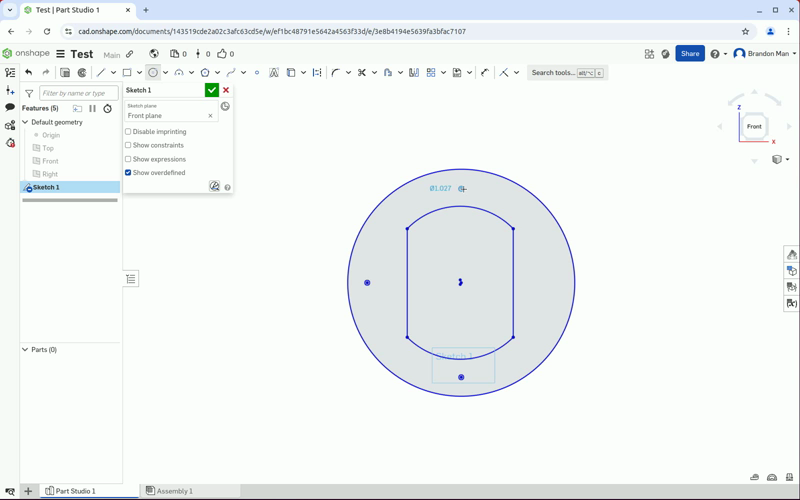
scroll(6)
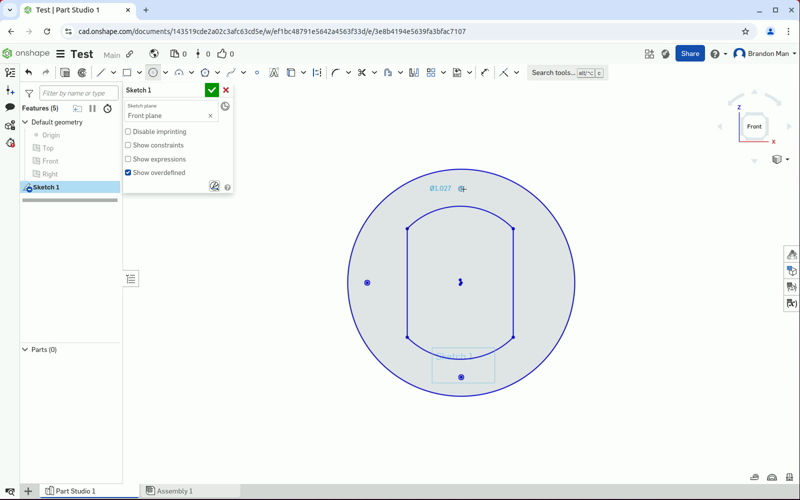
scroll(6)
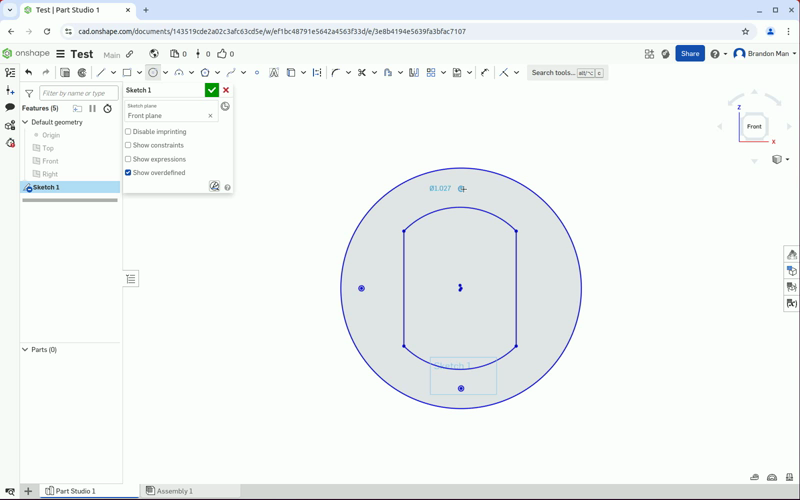
scroll(6)
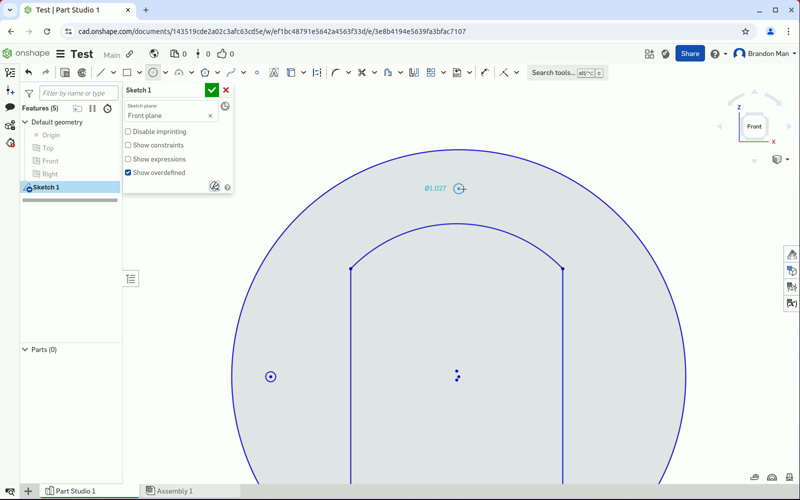
scroll(6)
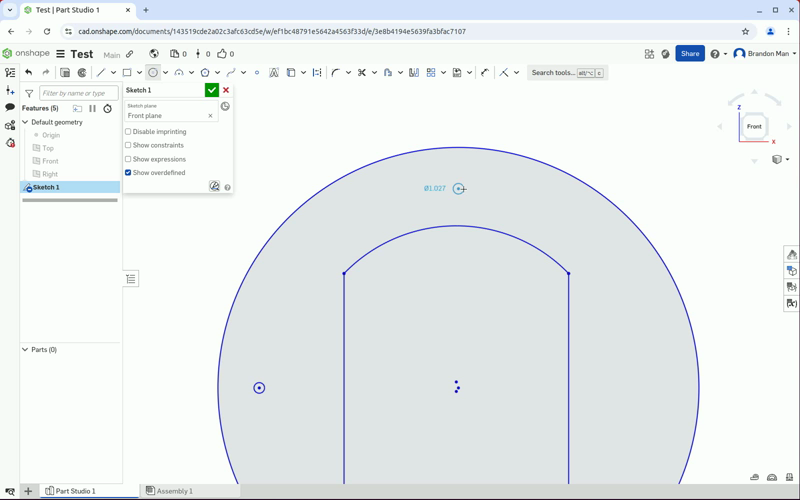
scroll(6)
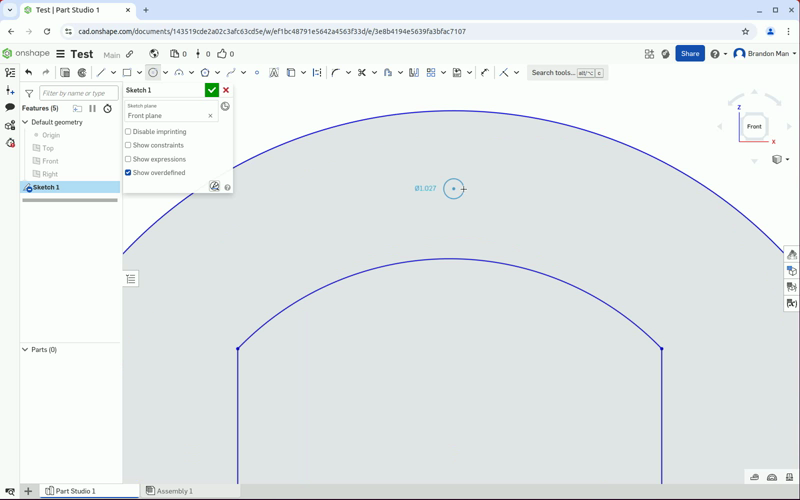
scroll(6)
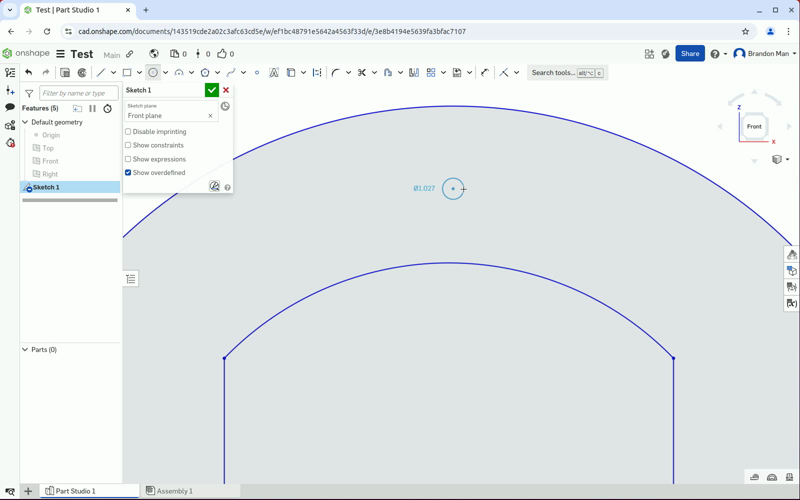
scroll(6)
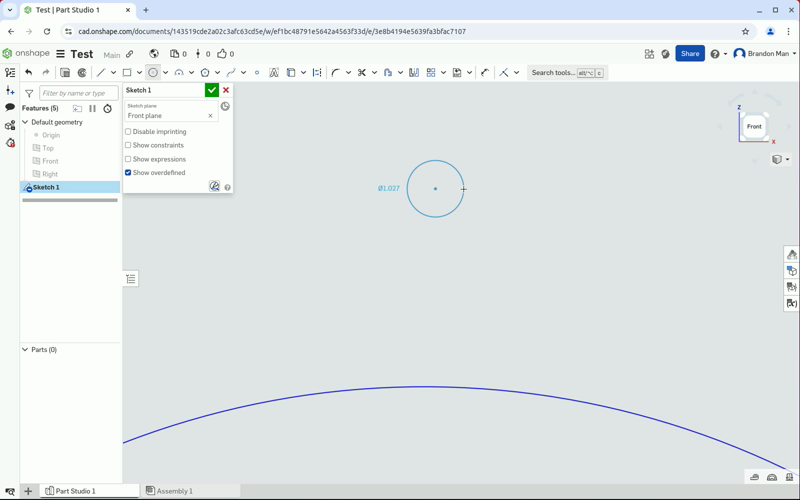
click(463, 188)
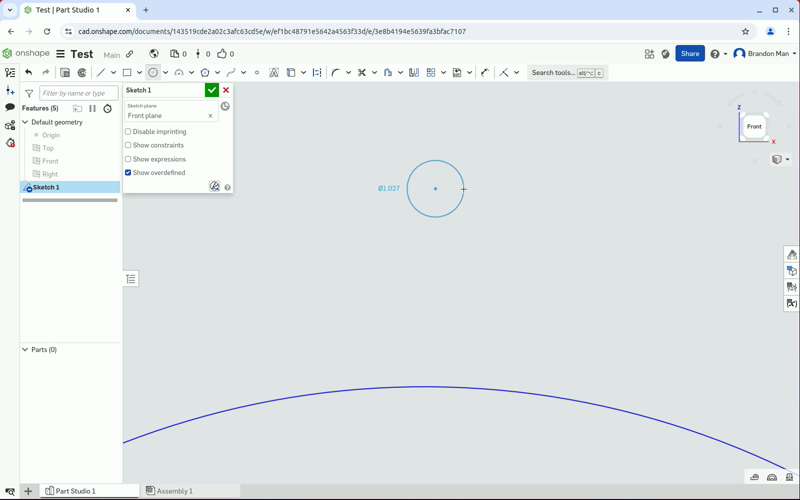
scroll(-6)
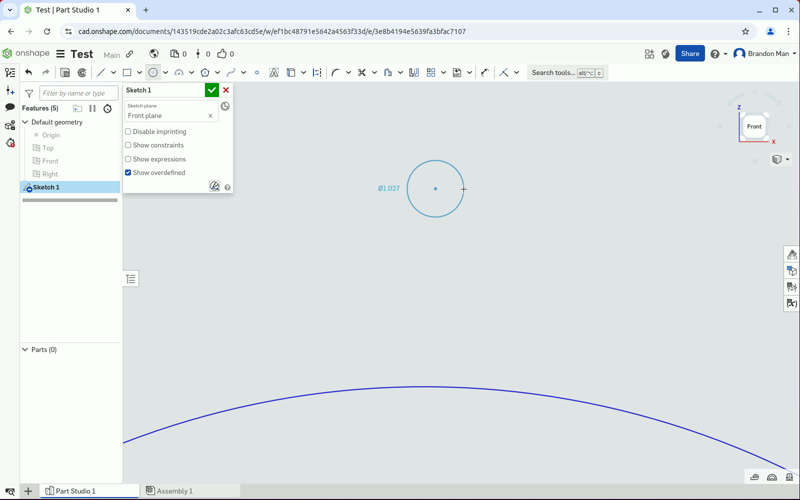
scroll(-6)
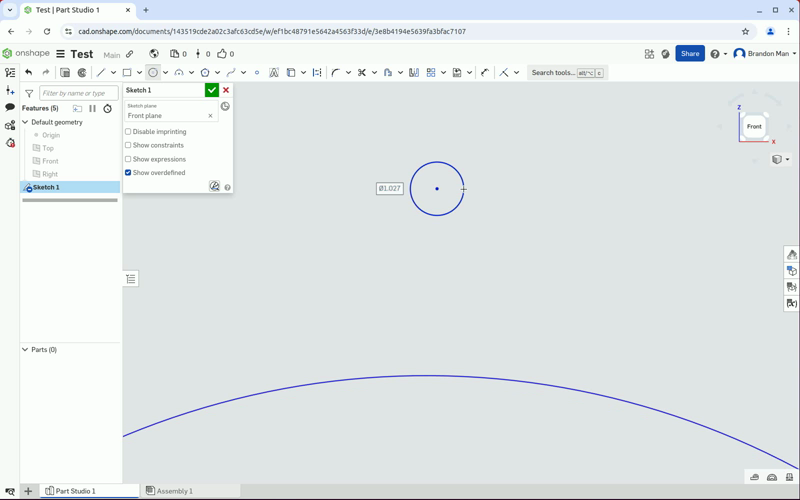
scroll(-6)
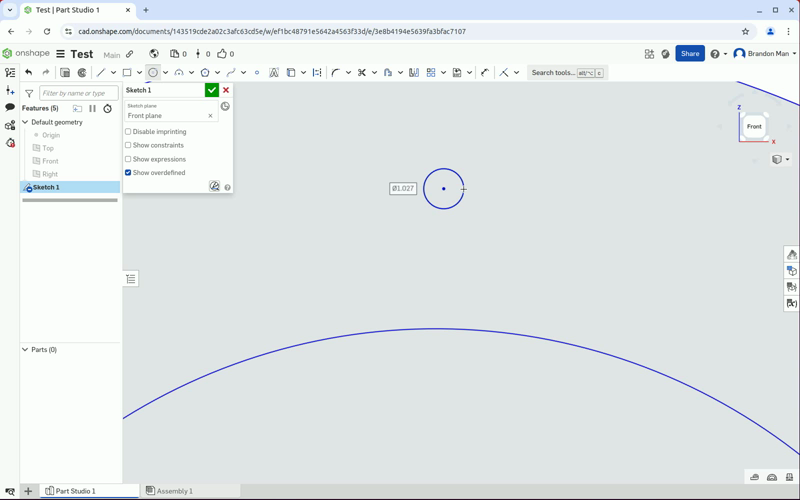
scroll(-6)
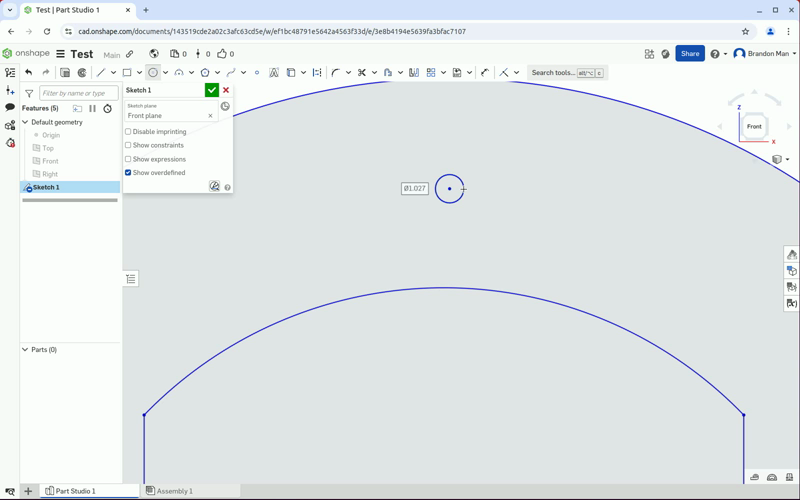
scroll(-6)
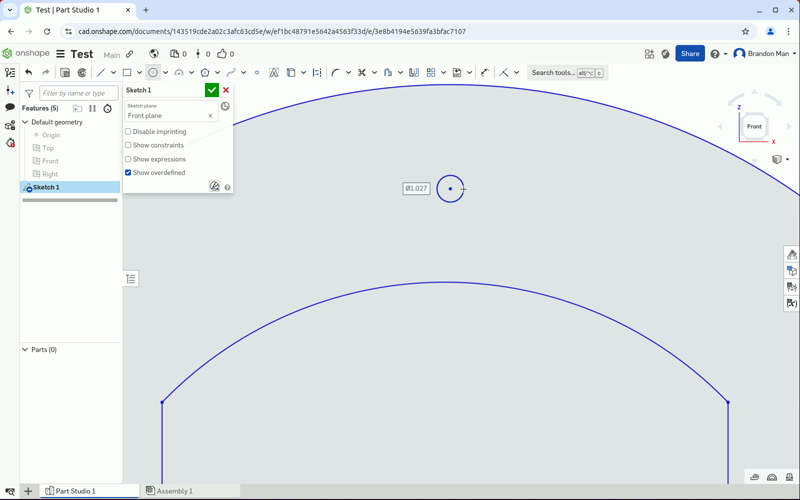
scroll(-6)
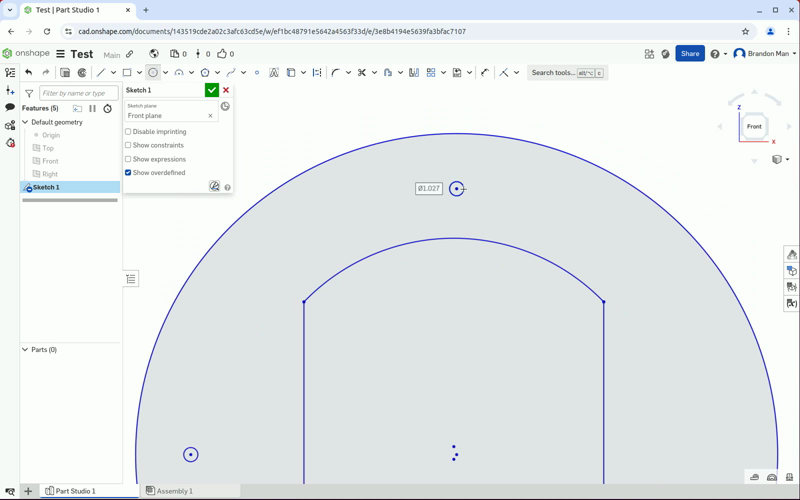
scroll(-6)
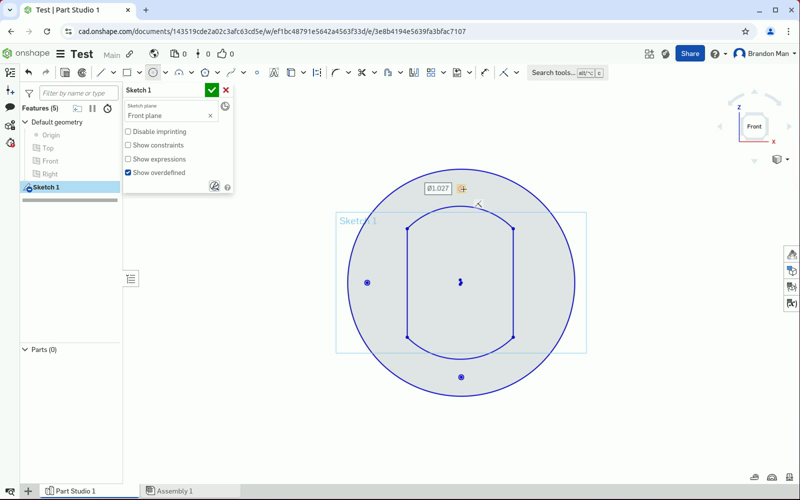
key(esc)
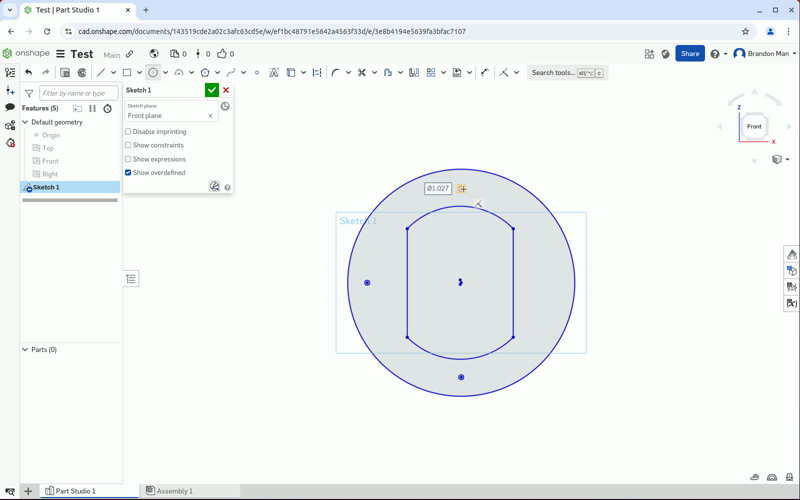
key(c)
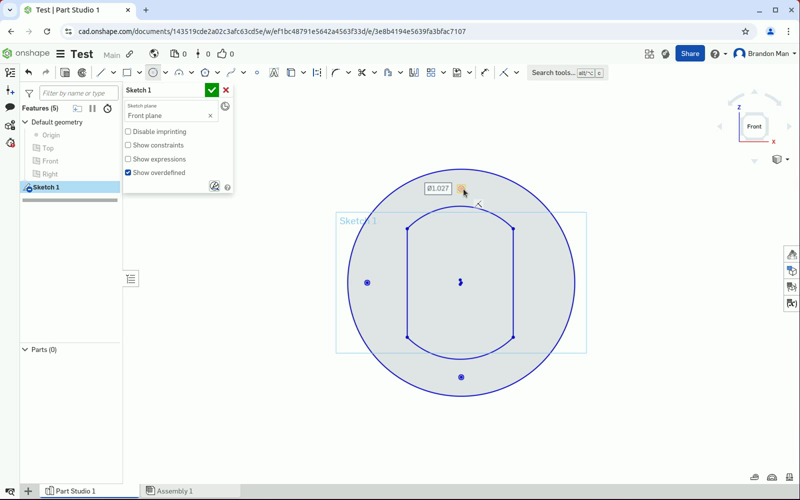
key_down(shift)
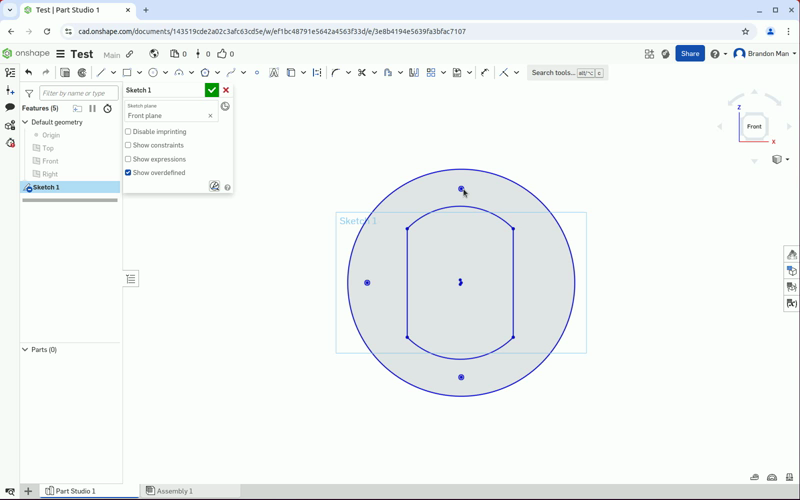
mouse_move(553, 282)
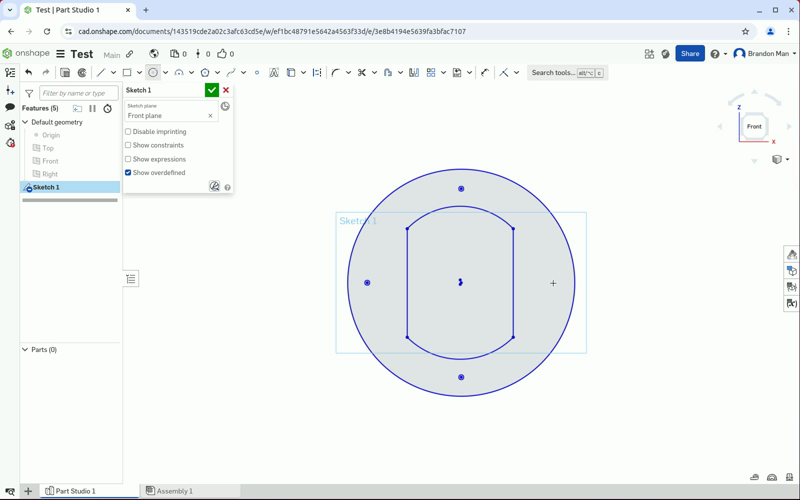
click(553, 282)
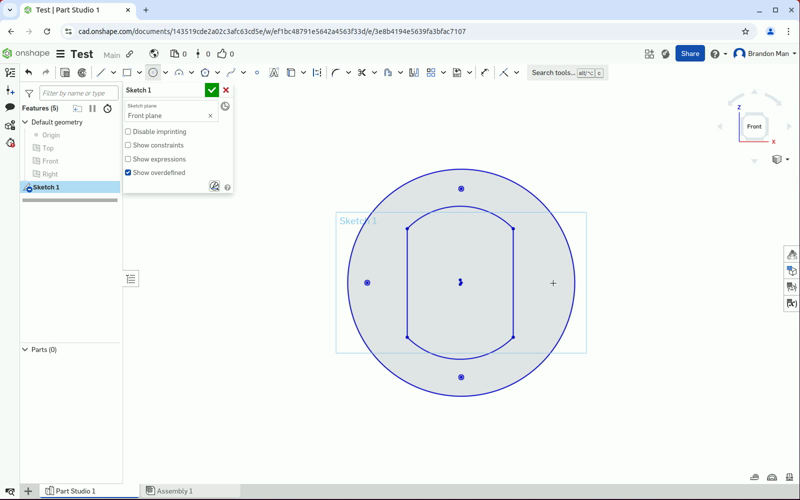
key_up(shift)
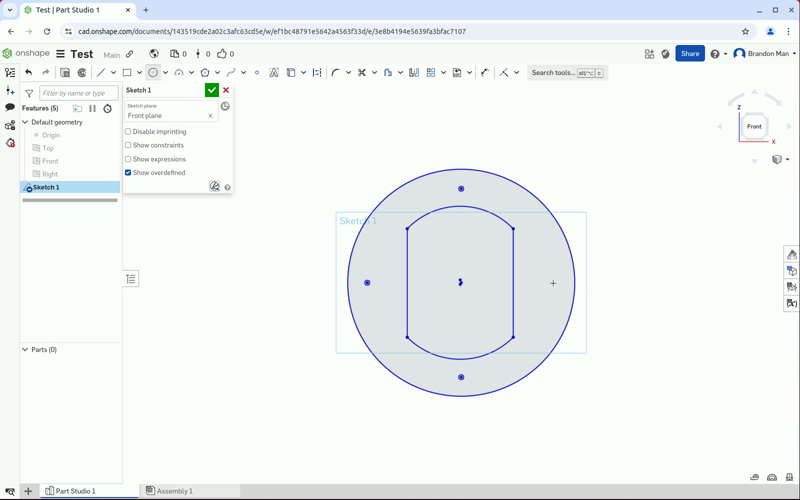
mouse_move(555, 282)
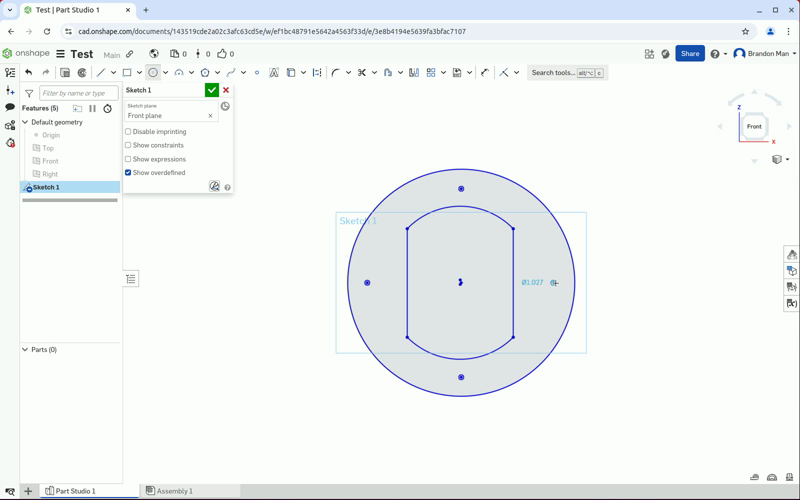
scroll(6)
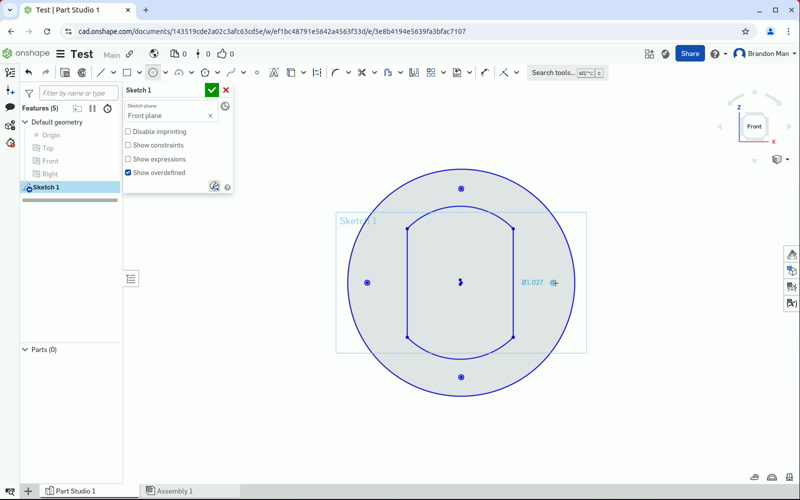
scroll(6)
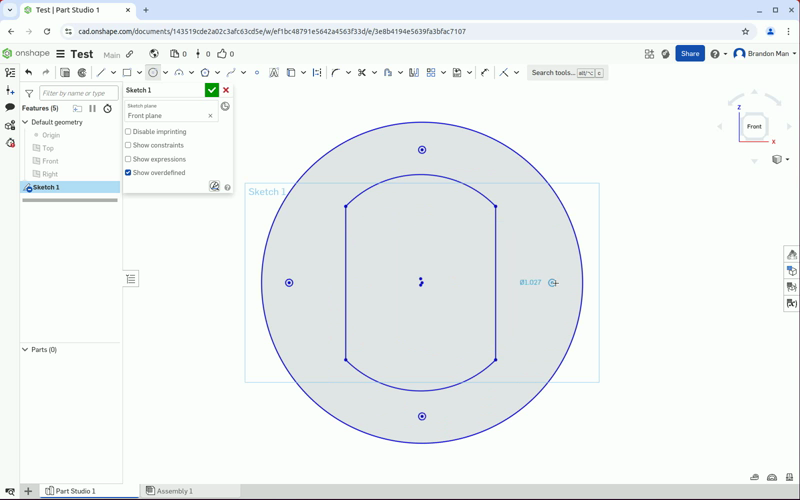
scroll(6)
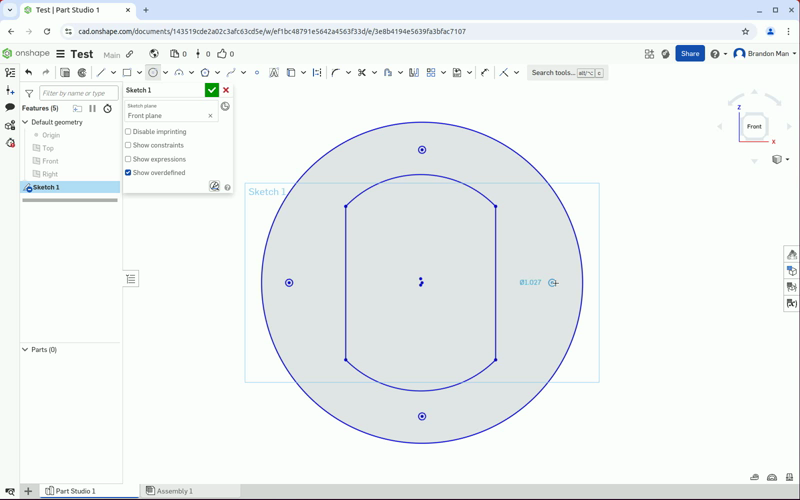
scroll(6)
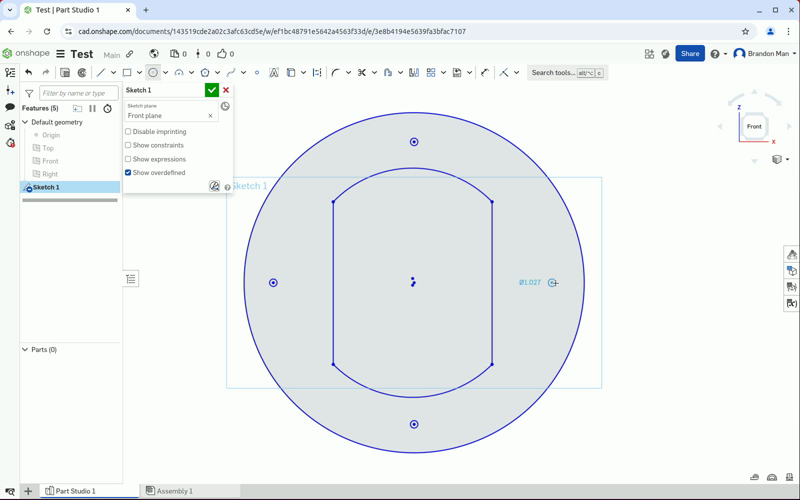
scroll(6)
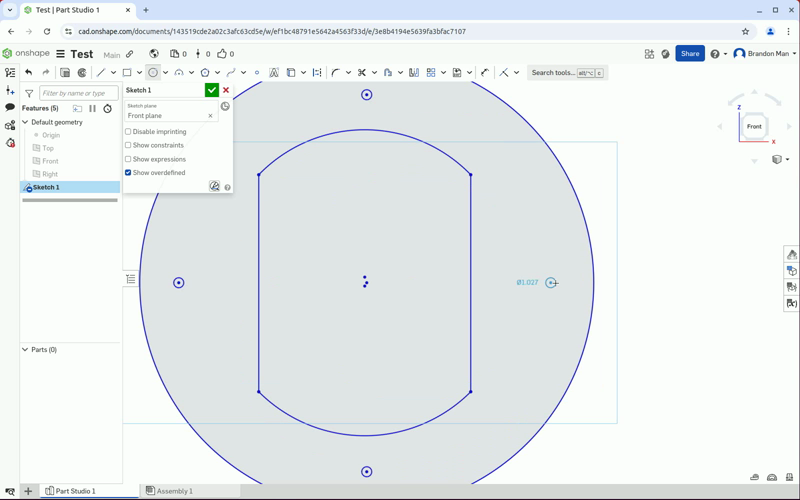
scroll(6)
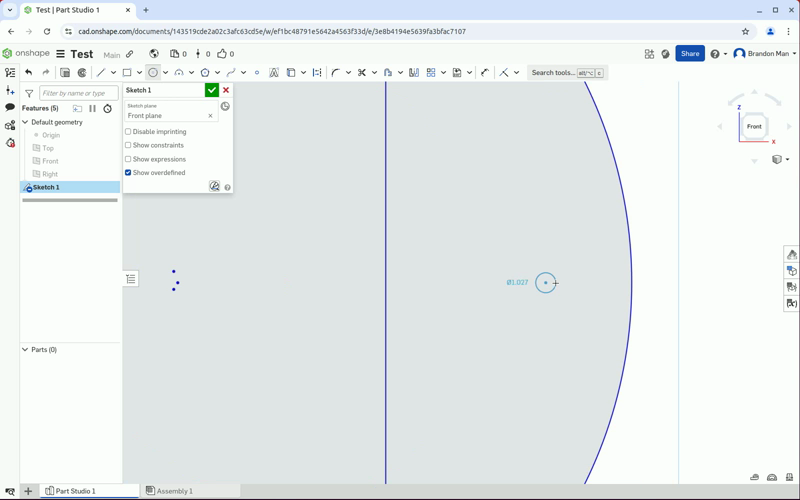
scroll(6)
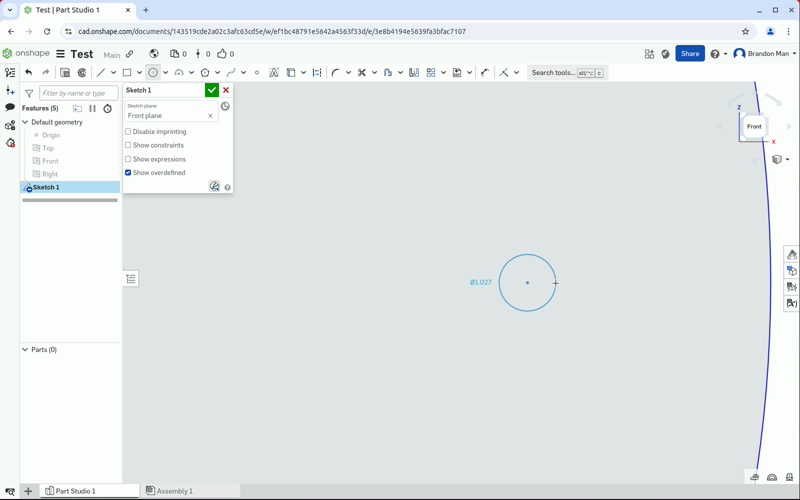
click(555, 282)
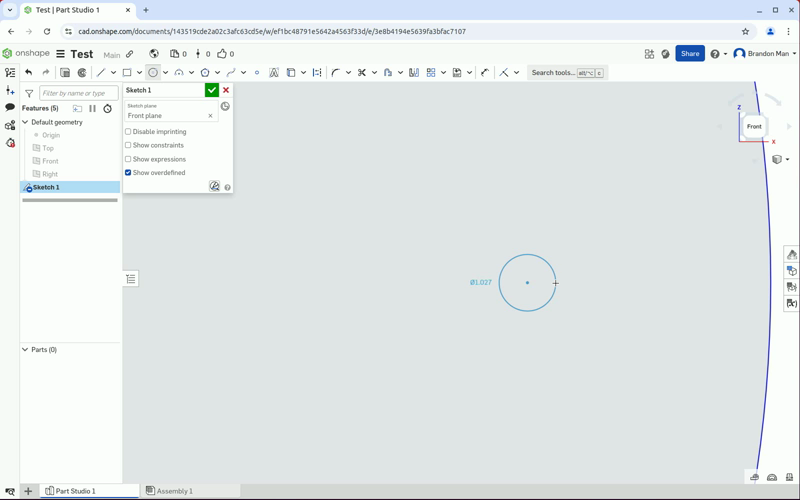
scroll(-6)
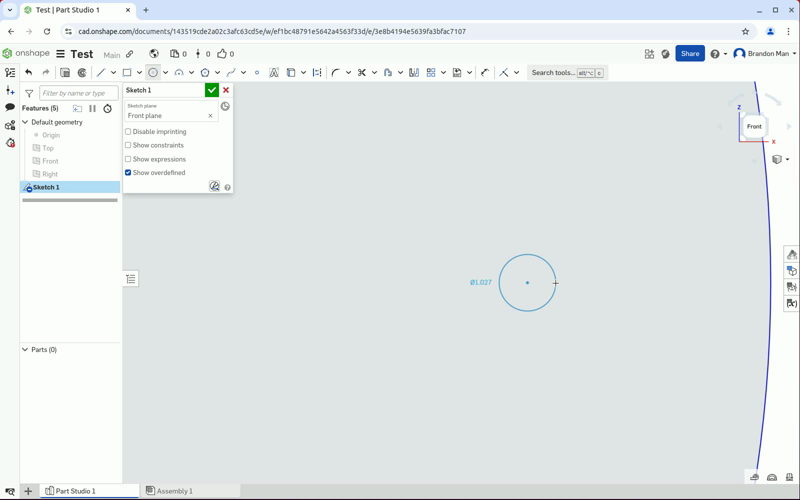
scroll(-6)
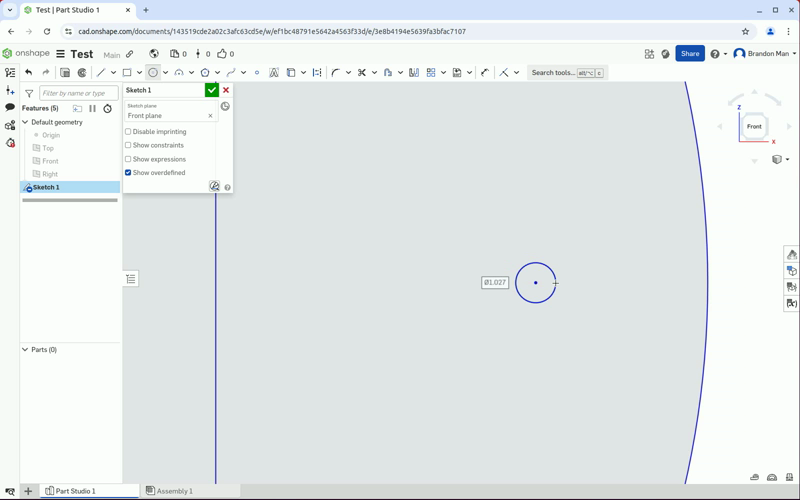
scroll(-6)
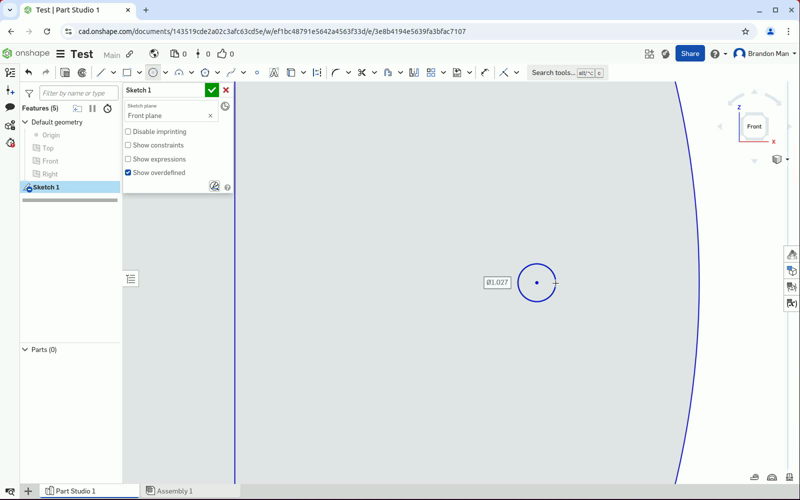
scroll(-6)
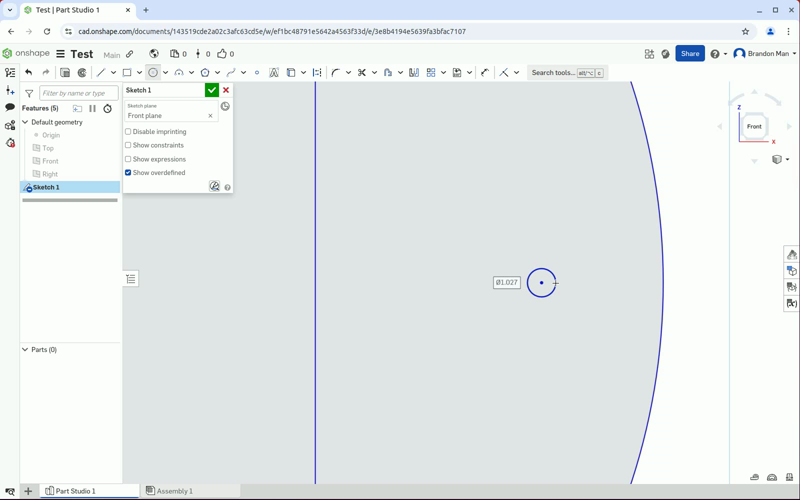
scroll(-6)
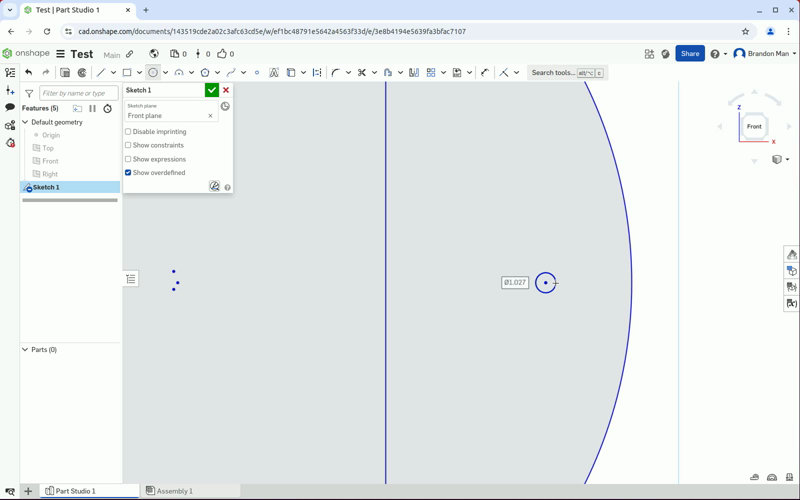
scroll(-6)
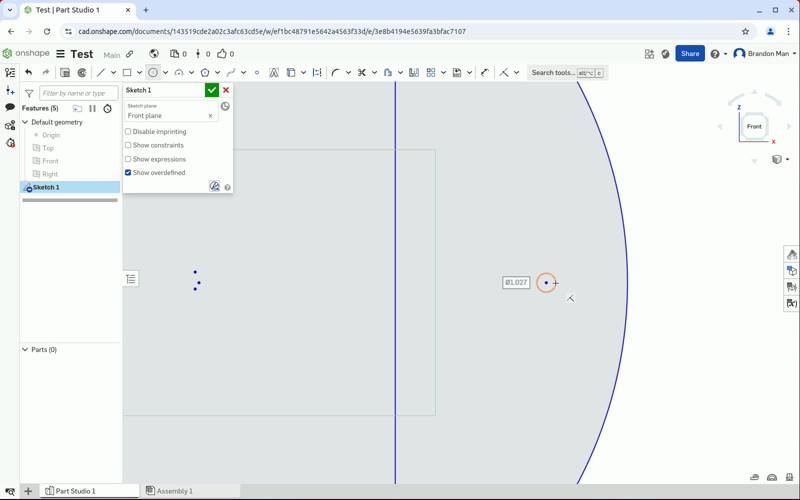
scroll(-6)
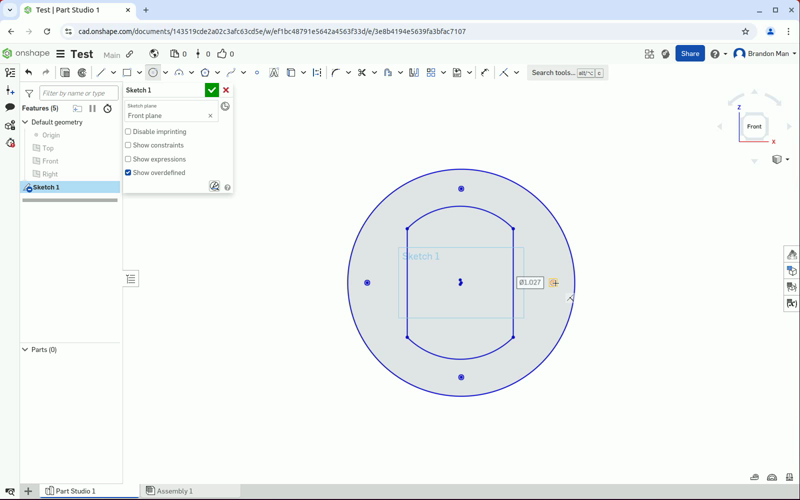
key(esc)
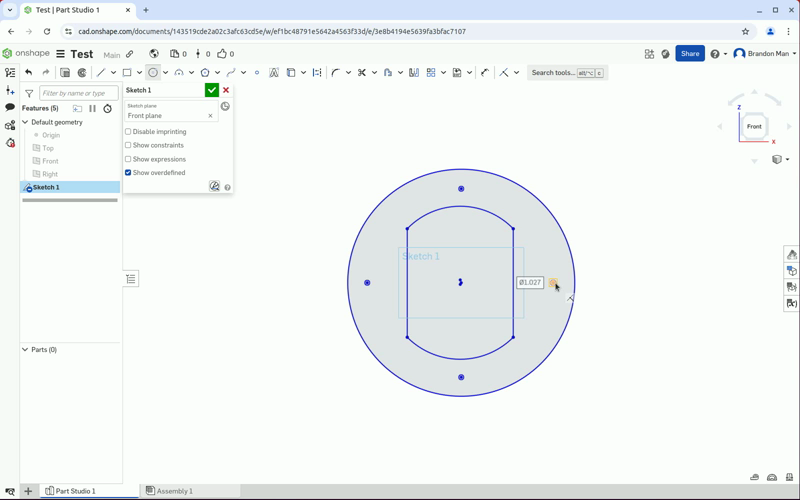
mouse_move(511, 202)
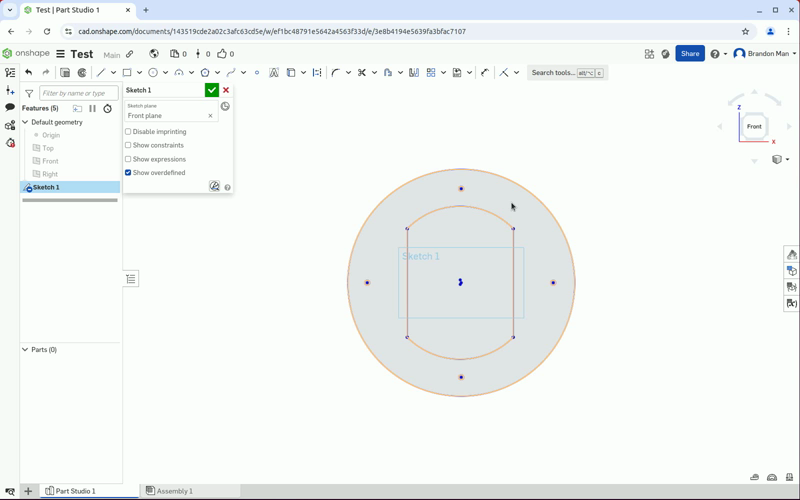
click(511, 202)
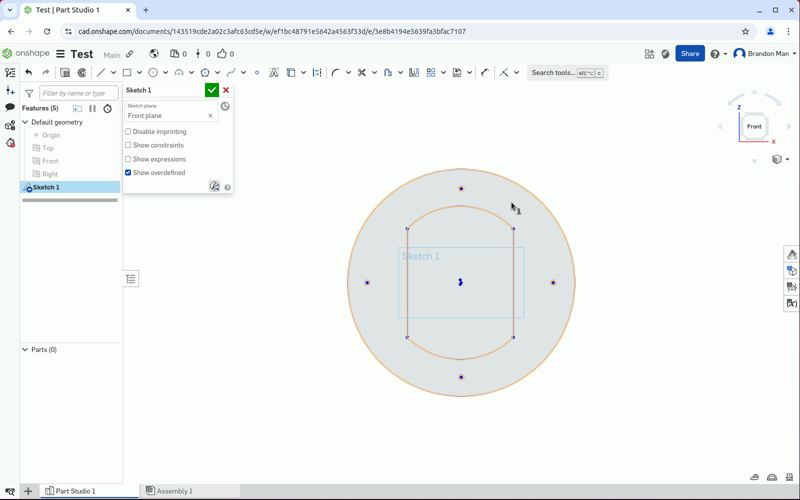
mouse_move(73, 352)
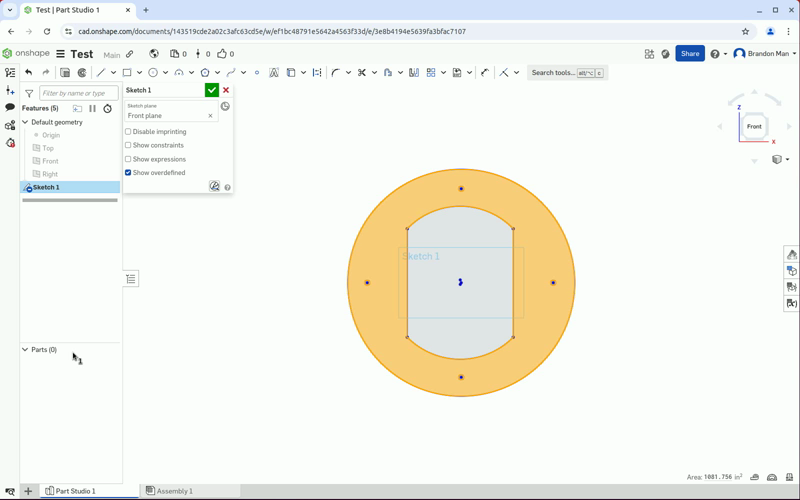
key(shift+y)
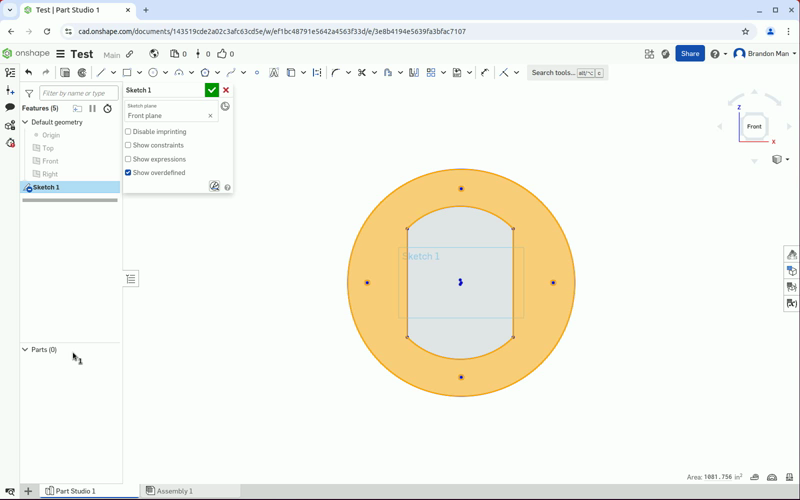
key(shift+e)
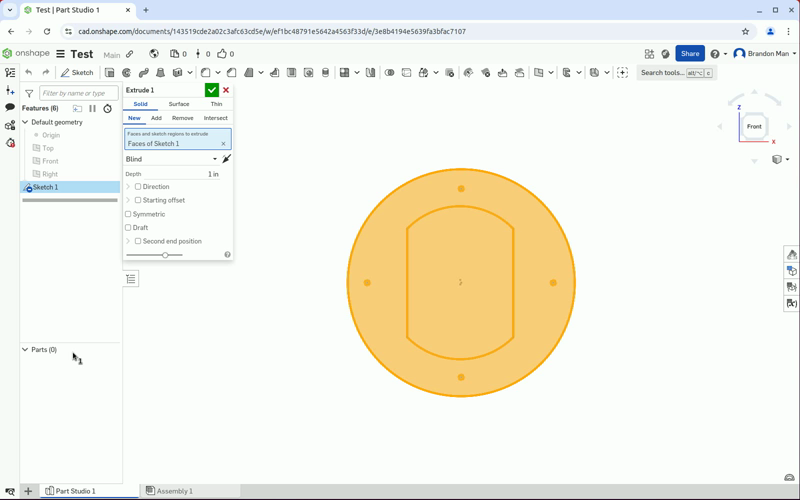
mouse_move(143, 106)
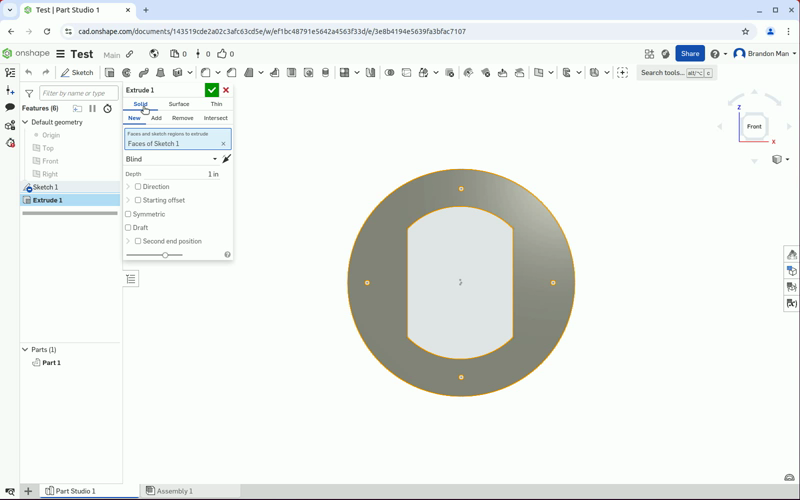
click(143, 106)
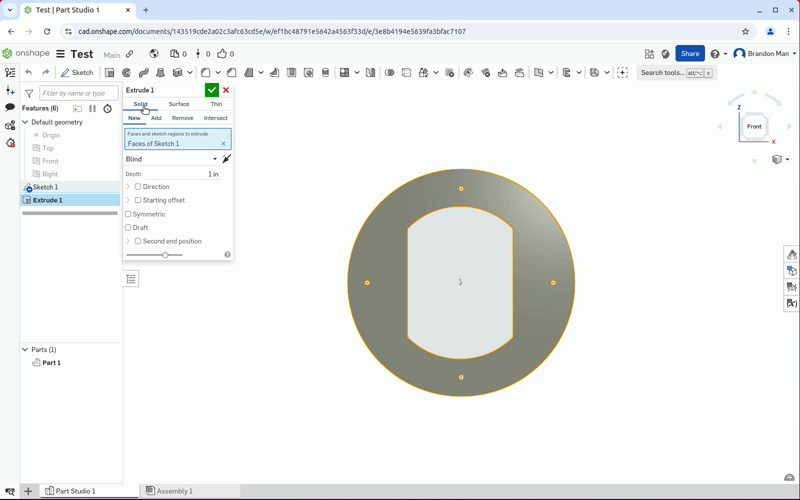
mouse_move(137, 120)
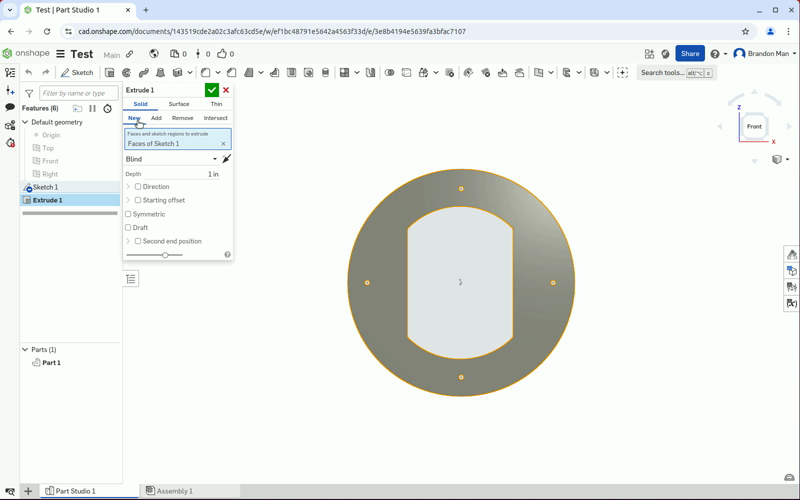
click(137, 120)
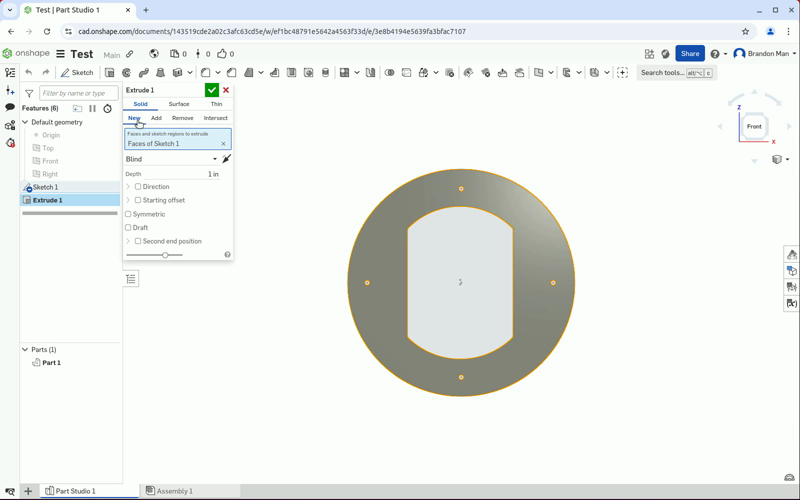
key(tab, 4)
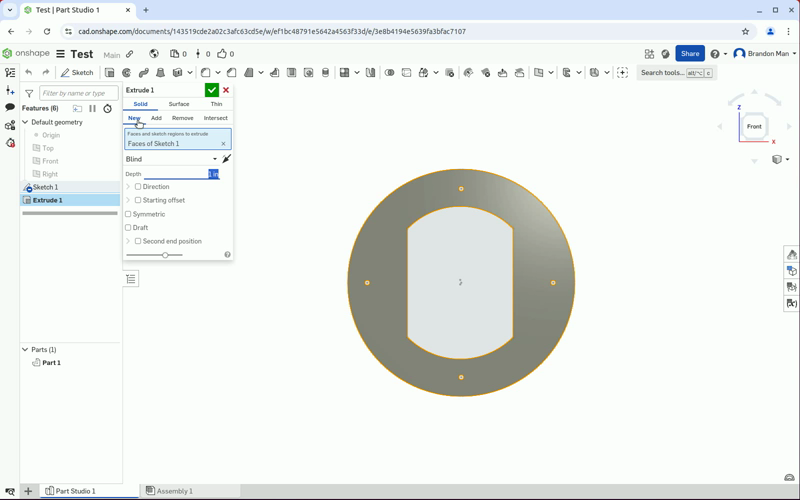
text(1.204)
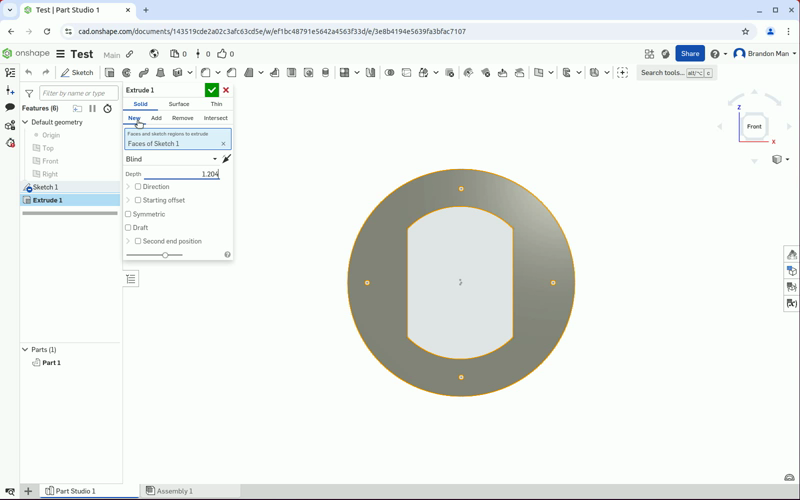
key(enter)
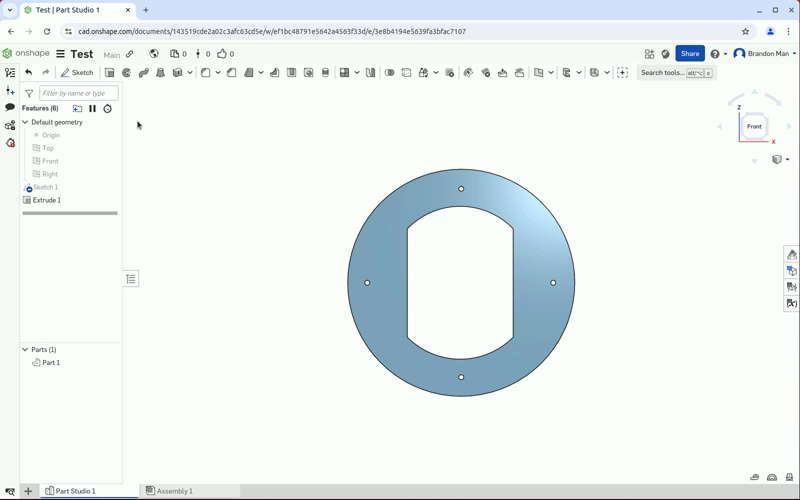
key(shift+h)
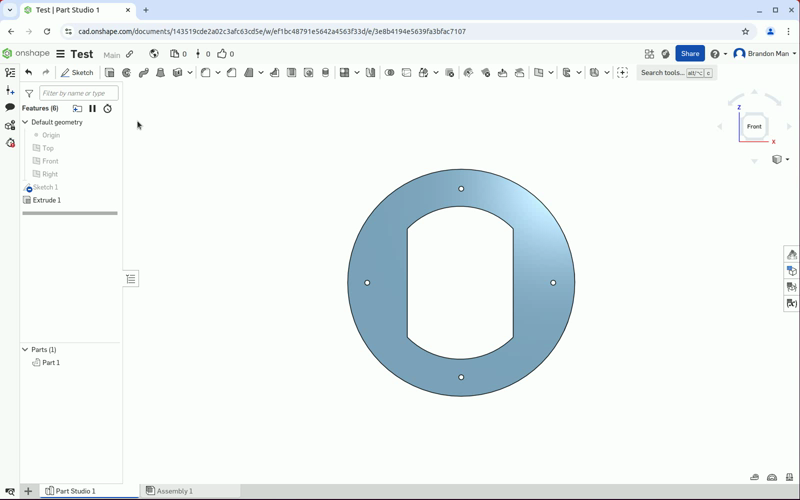
key(shift+h)
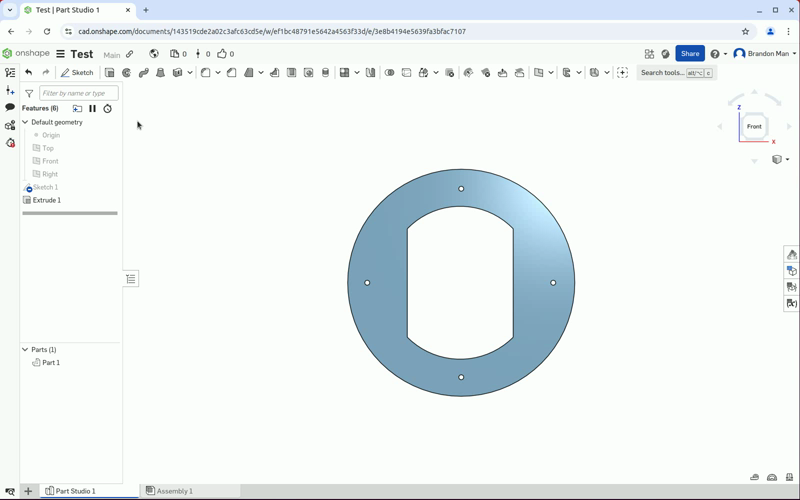
mouse_move(73, 189)
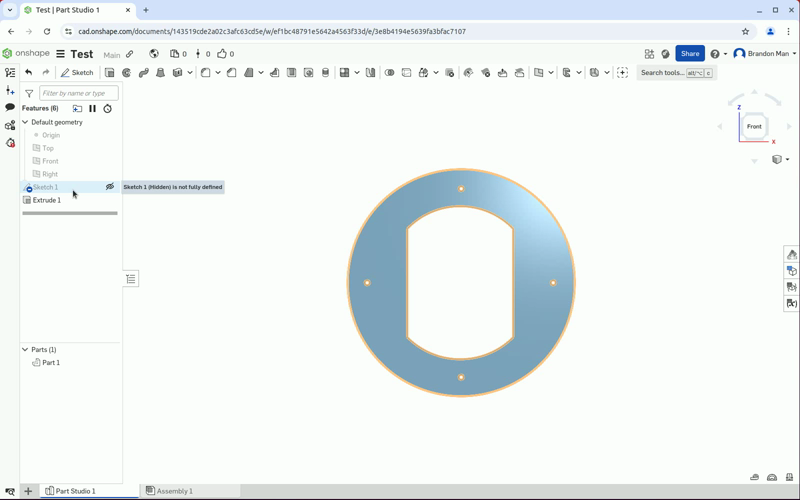
click(73, 189)
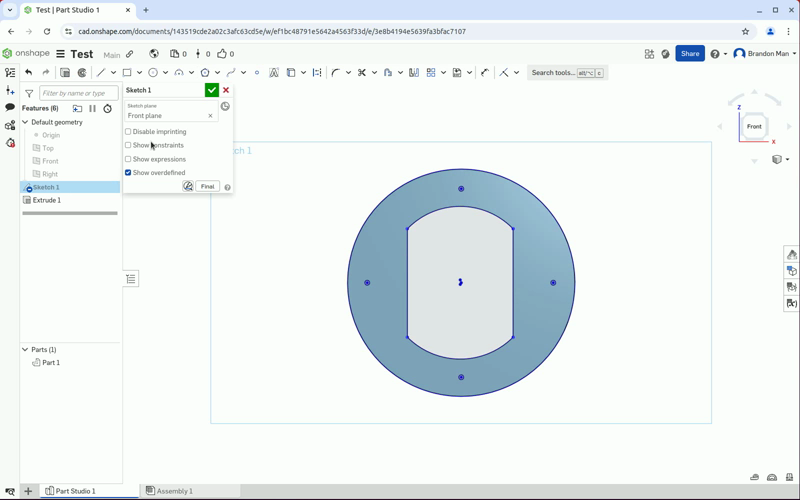
mouse_move(229, 92)
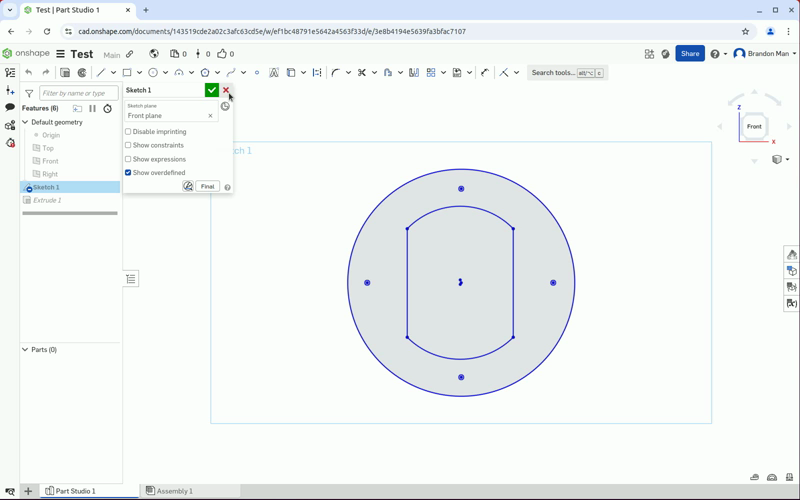
click(229, 92)
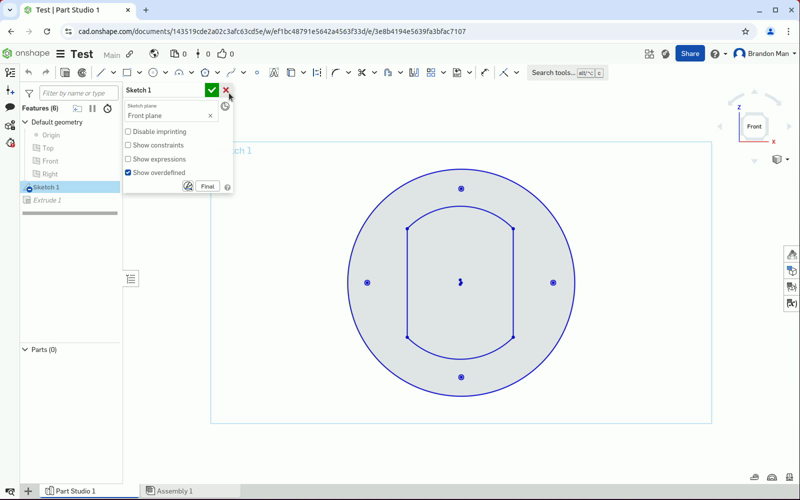
key(shift+s)
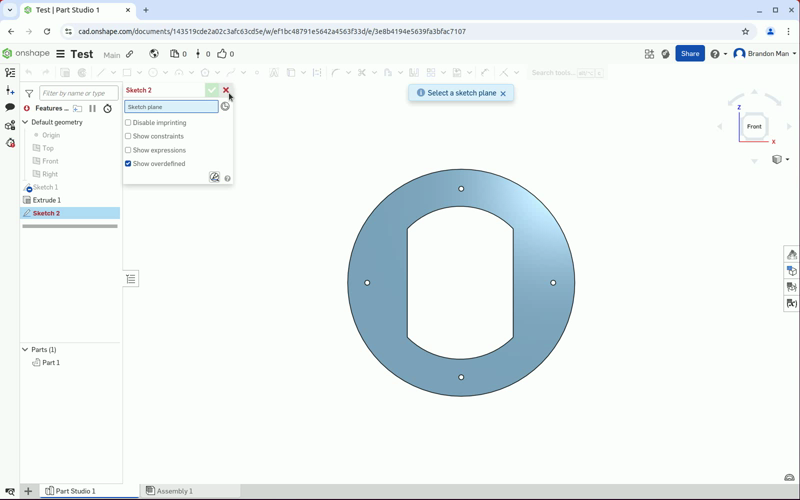
mouse_move(73, 163)
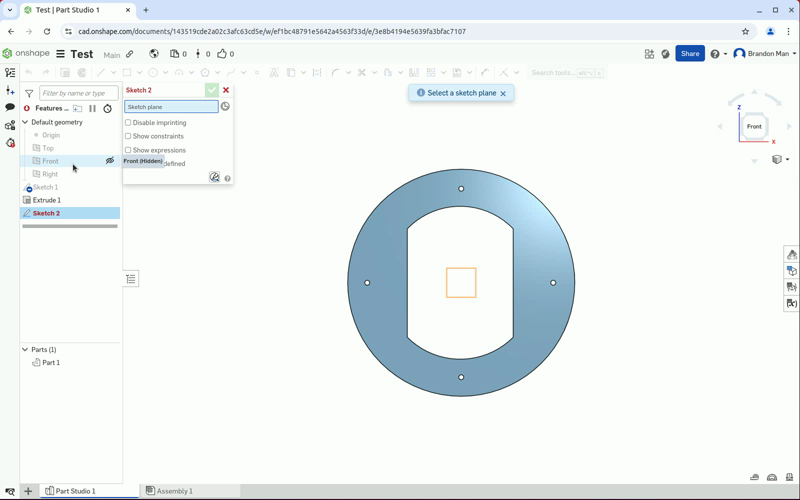
click(73, 163)
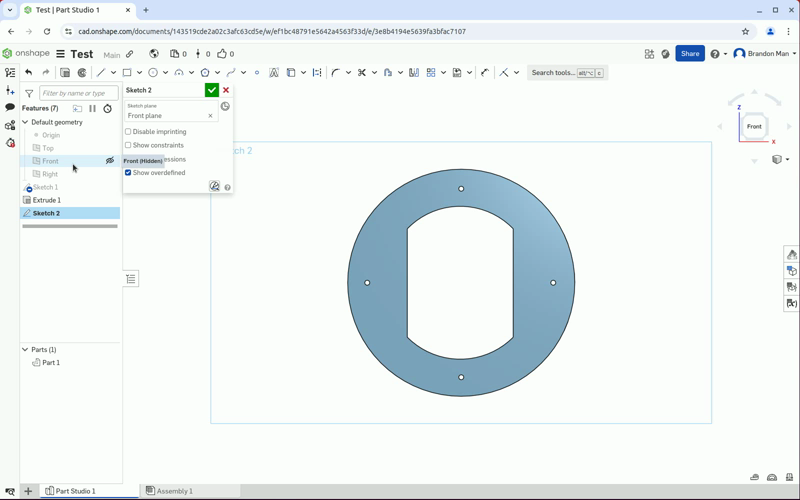
mouse_move(73, 352)
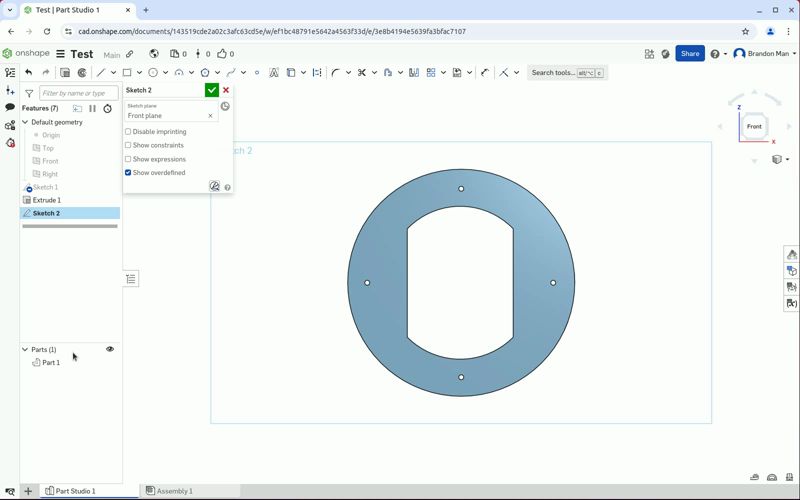
key(y)
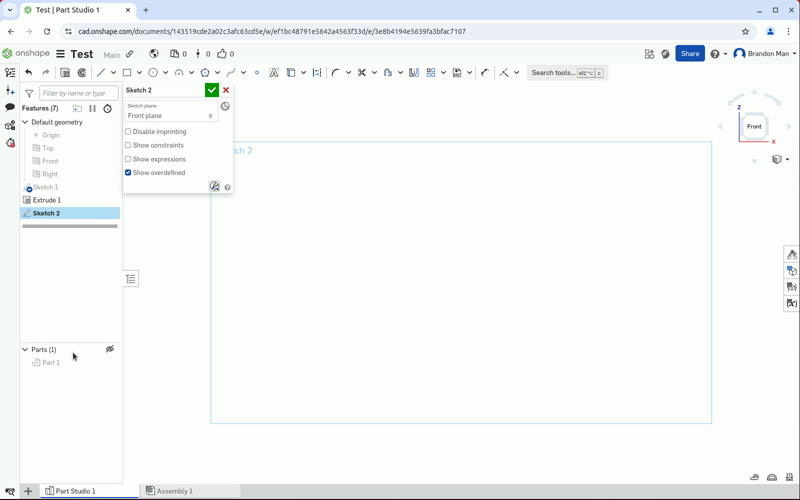
key(c)
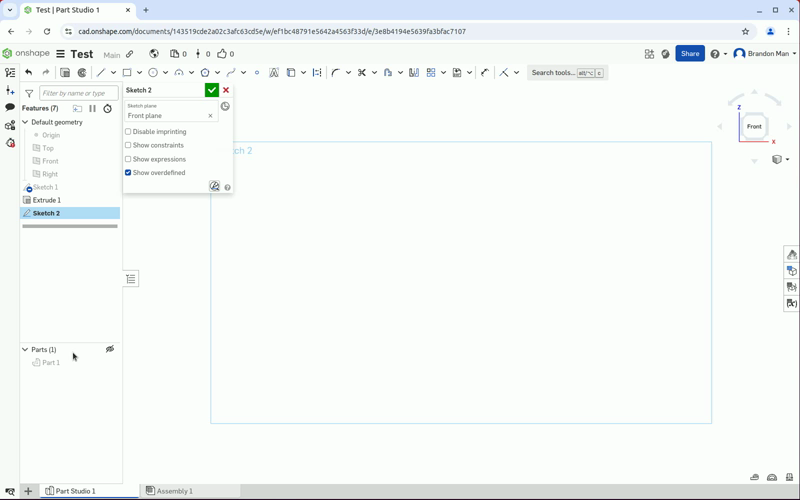
key_down(shift)
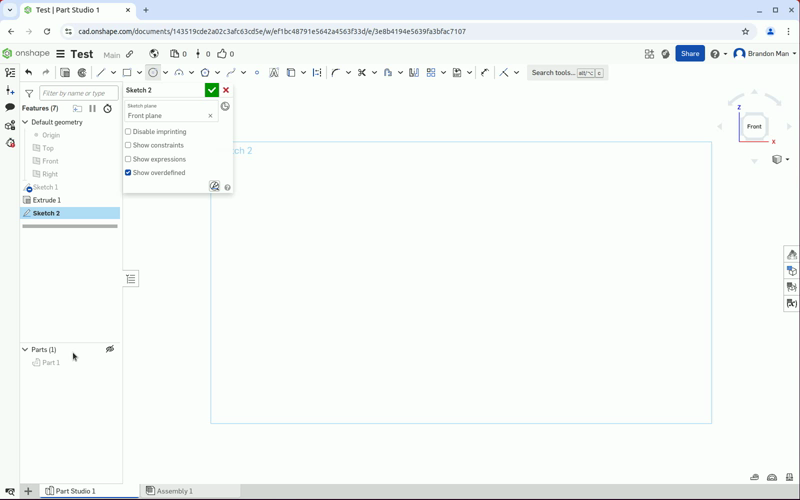
mouse_move(461, 282)
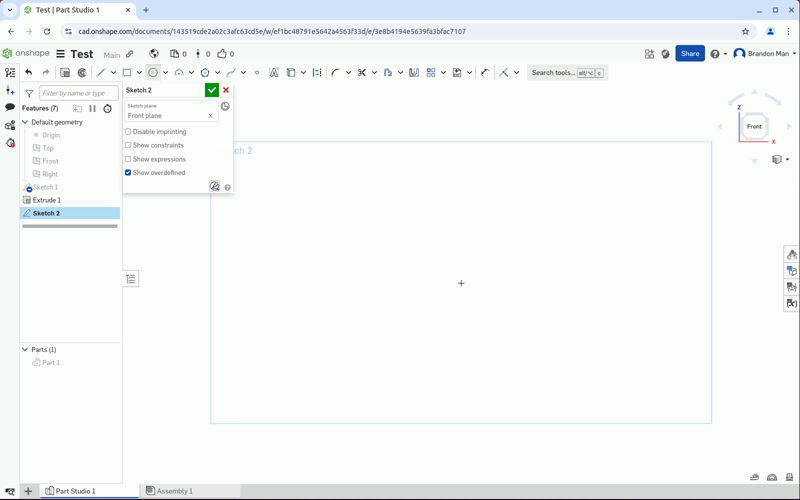
click(461, 282)
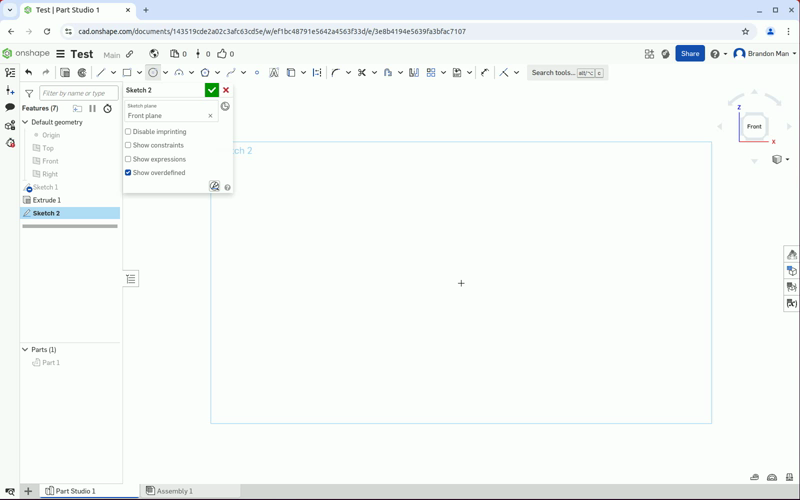
key_up(shift)
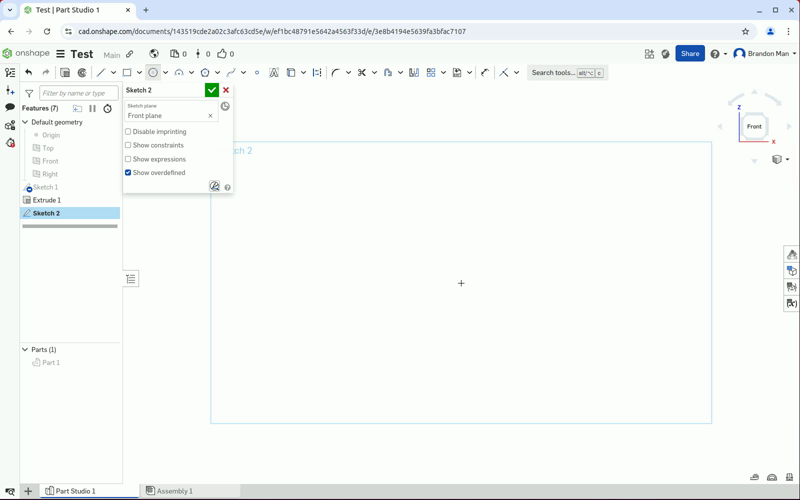
mouse_move(574, 282)
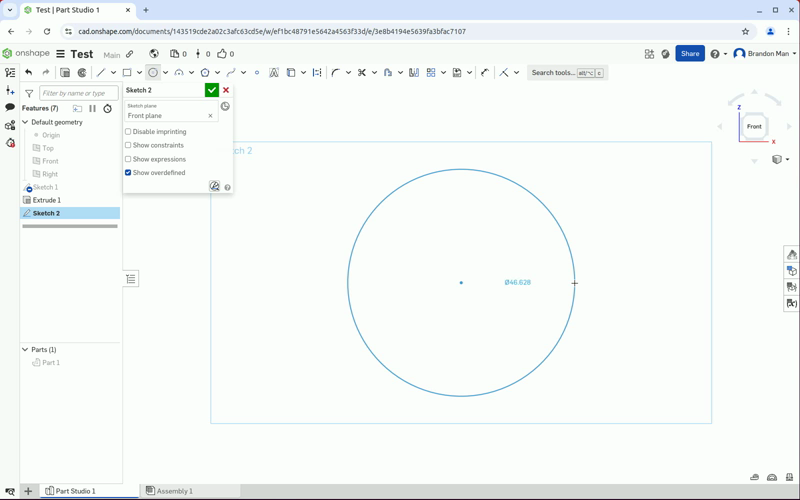
click(574, 282)
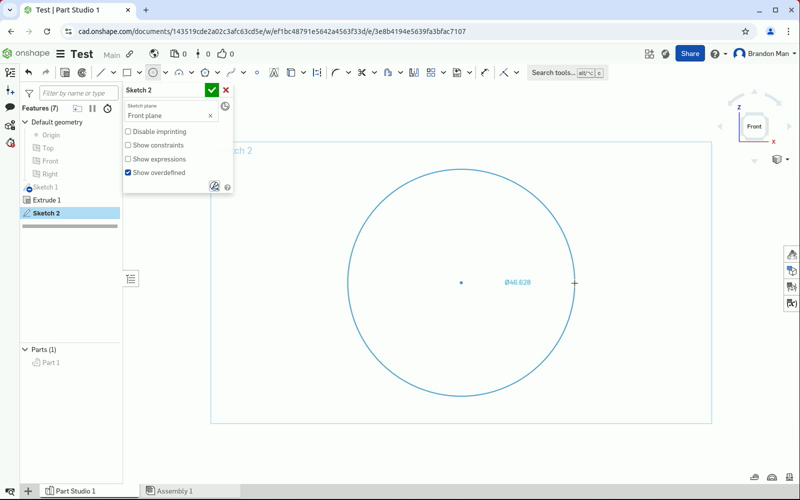
key(esc)
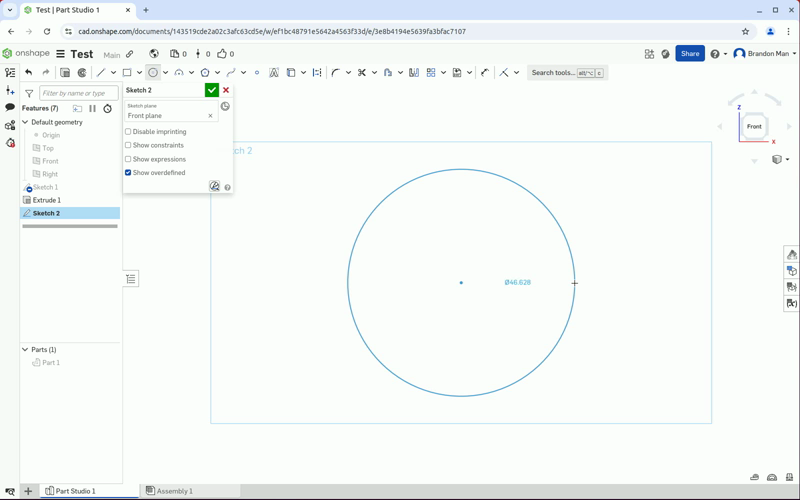
key(c)
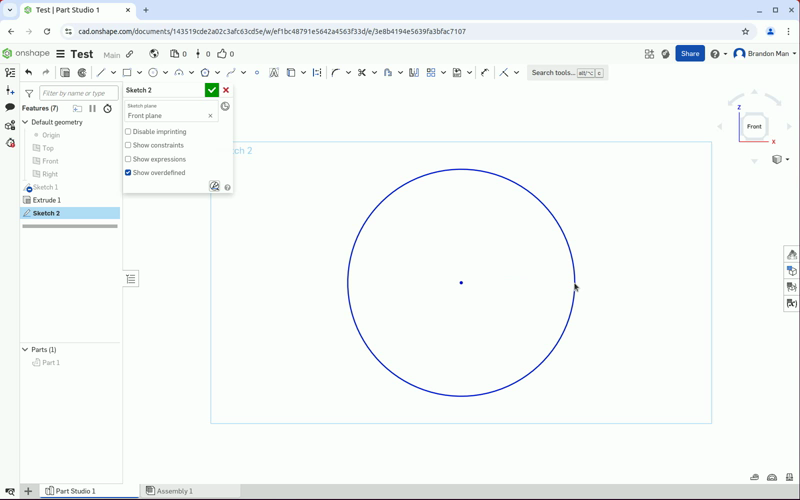
key_down(shift)
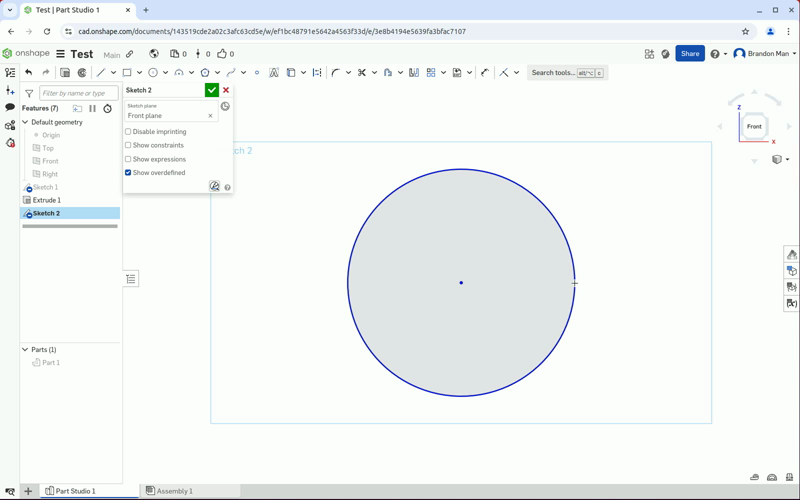
mouse_move(367, 282)
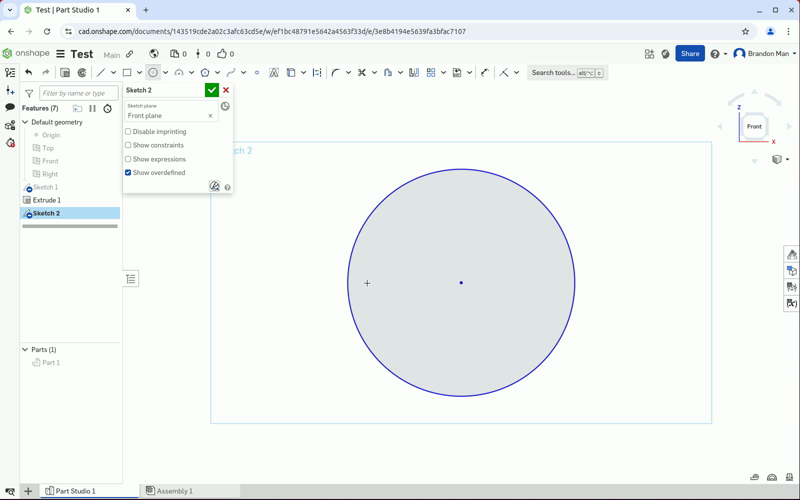
click(367, 282)
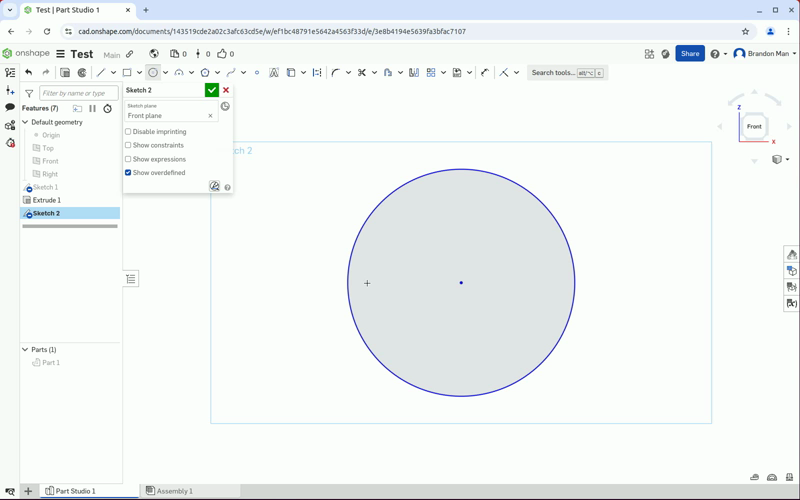
key_up(shift)
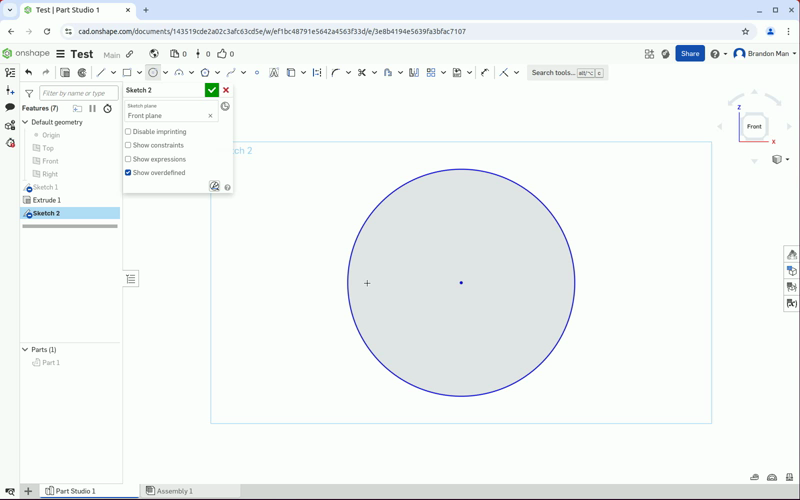
mouse_move(369, 282)
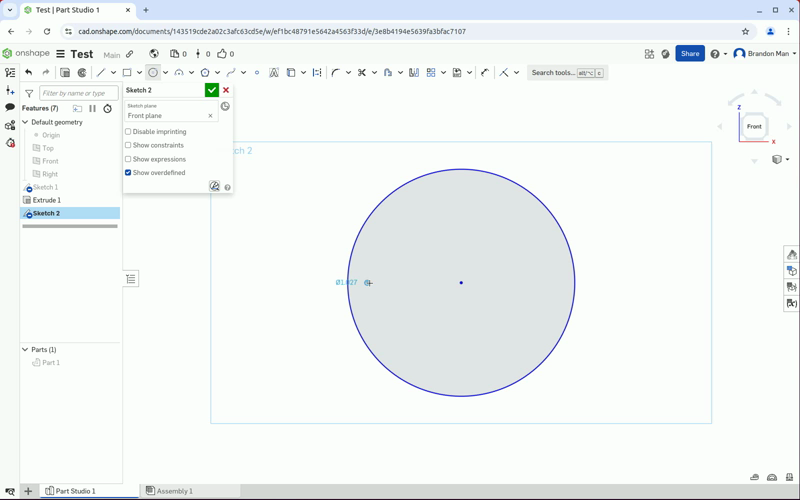
scroll(6)
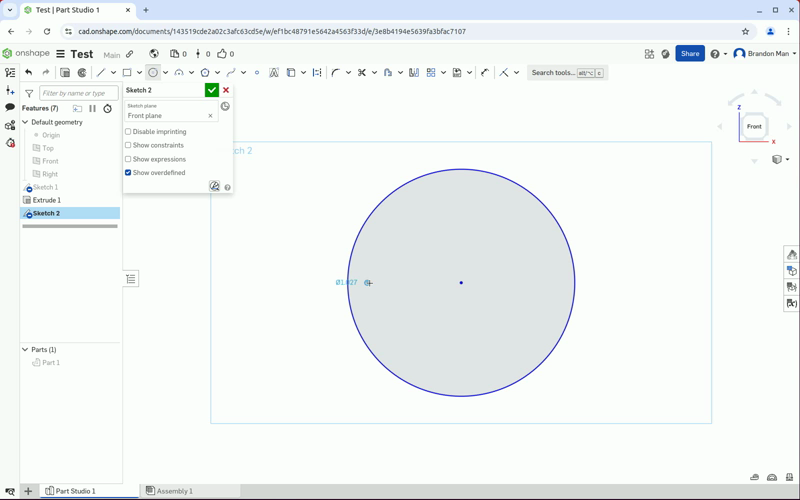
scroll(6)
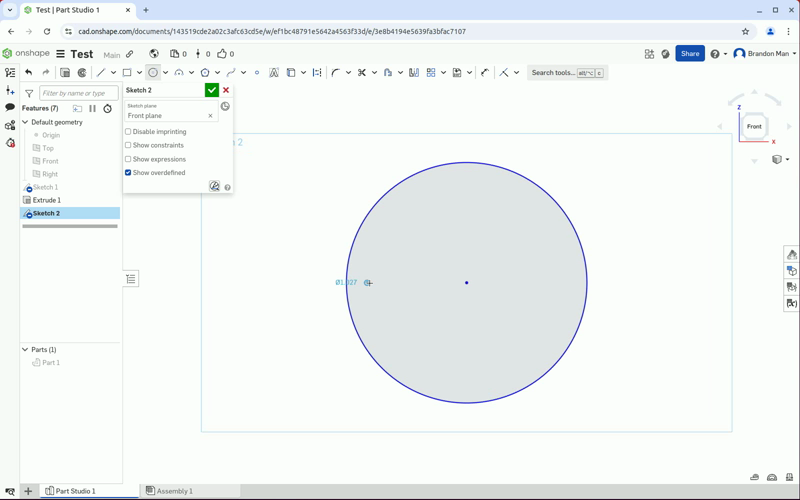
scroll(6)
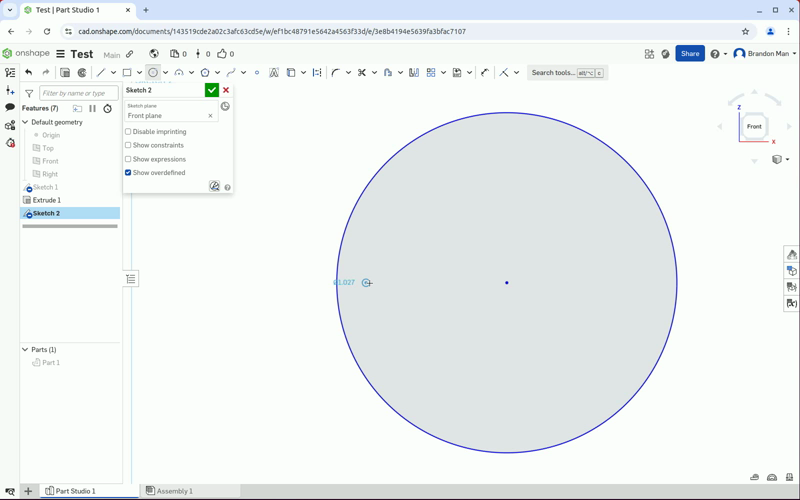
scroll(6)
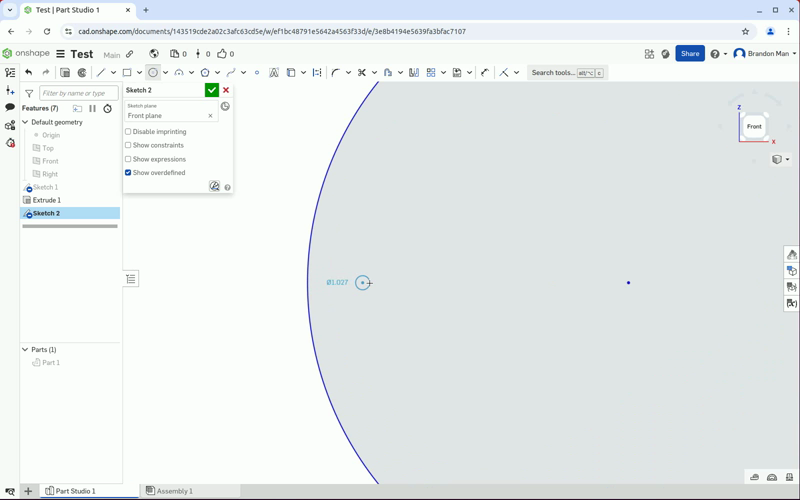
scroll(6)
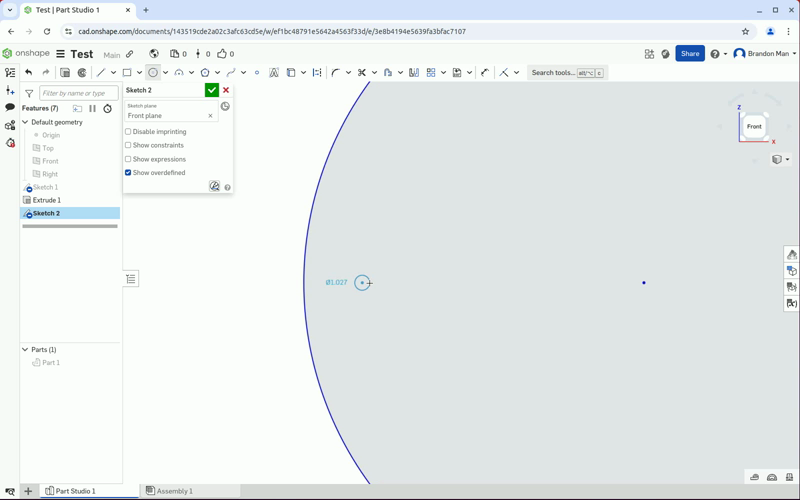
scroll(6)
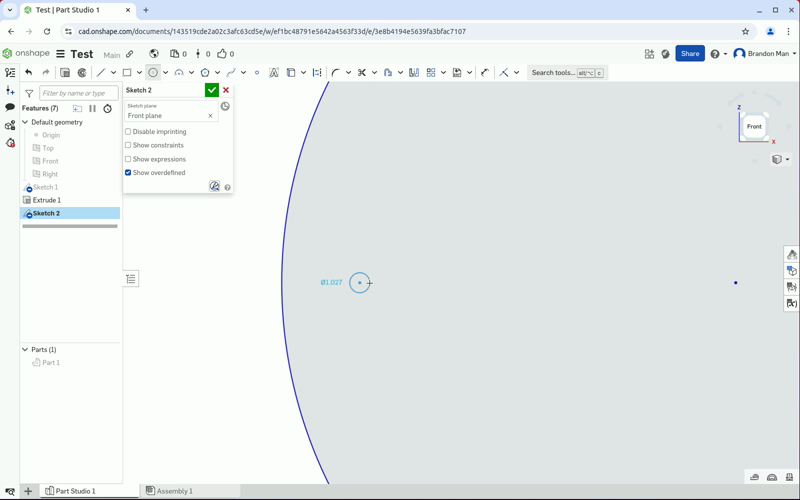
scroll(6)
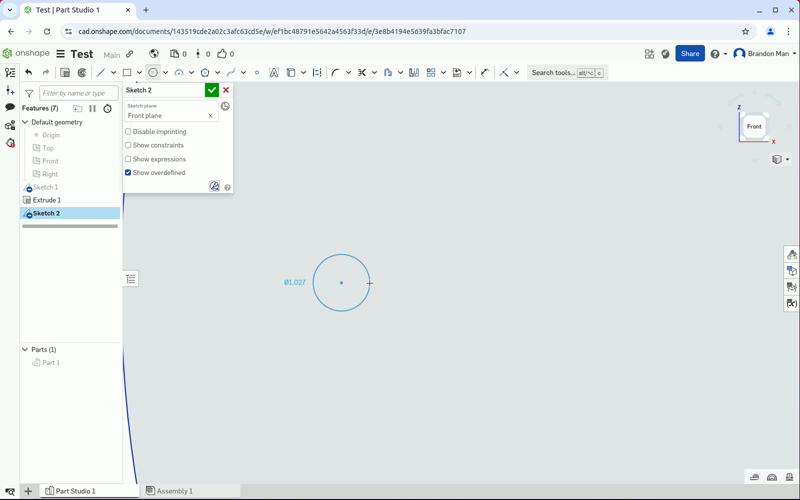
click(369, 282)
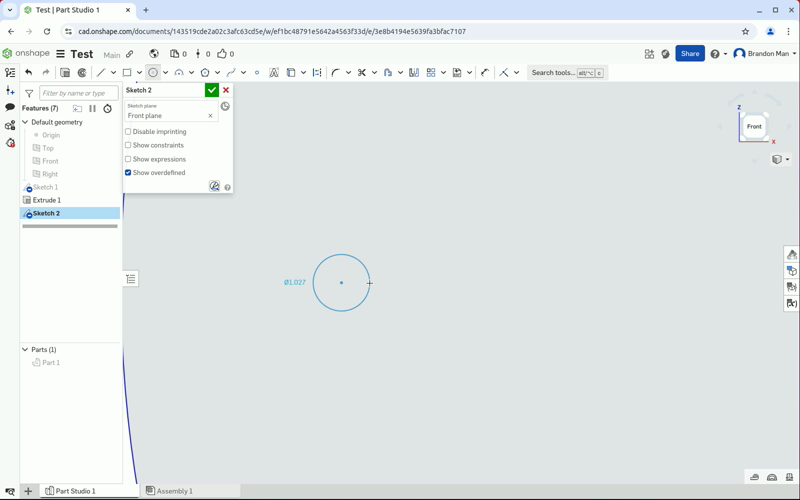
scroll(-6)
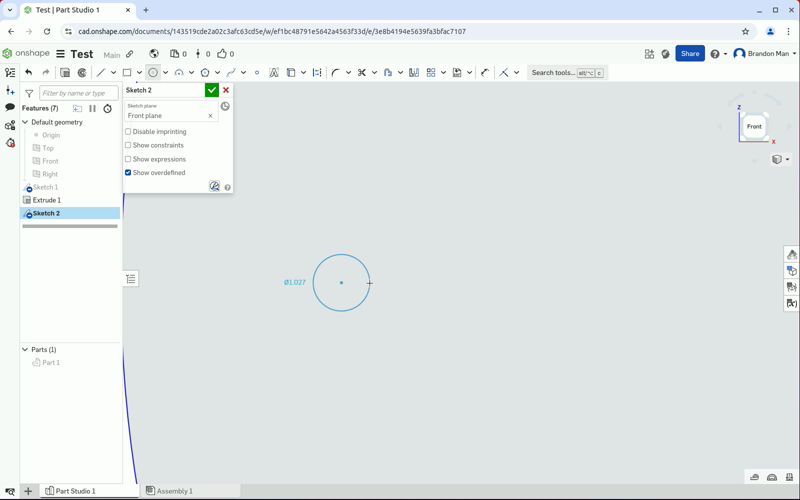
scroll(-6)
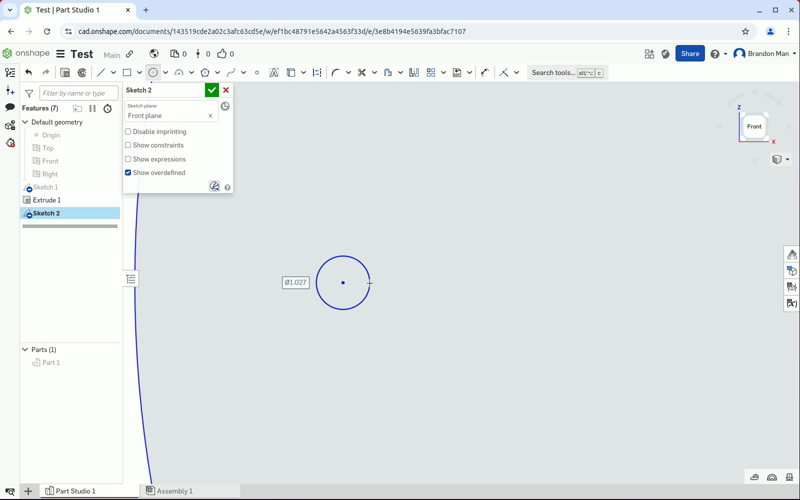
scroll(-6)
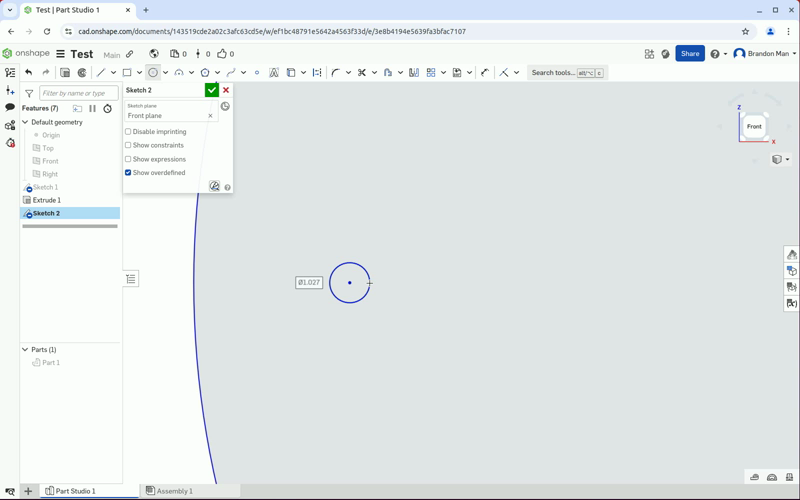
scroll(-6)
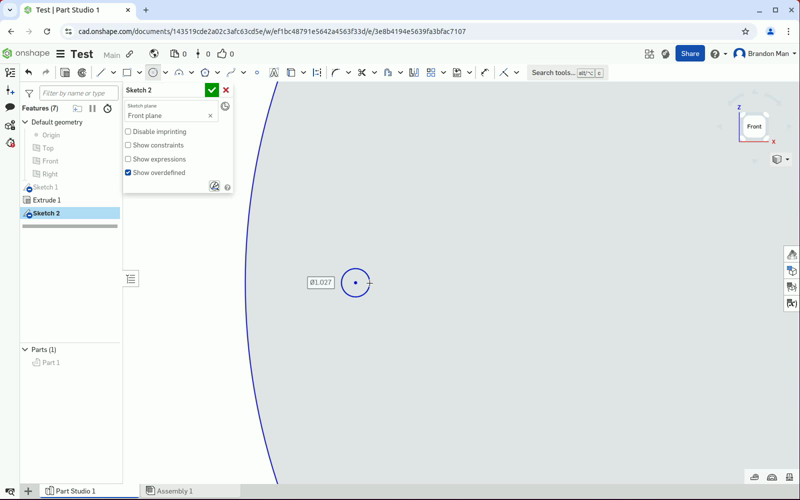
scroll(-6)
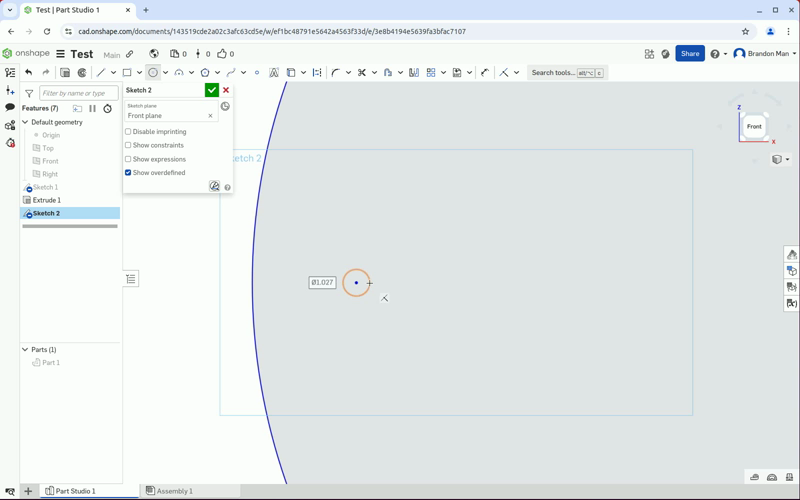
scroll(-6)
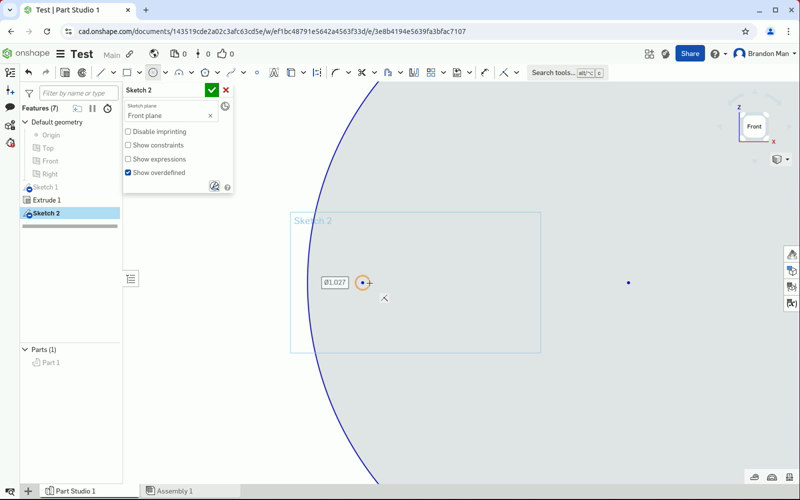
scroll(-6)
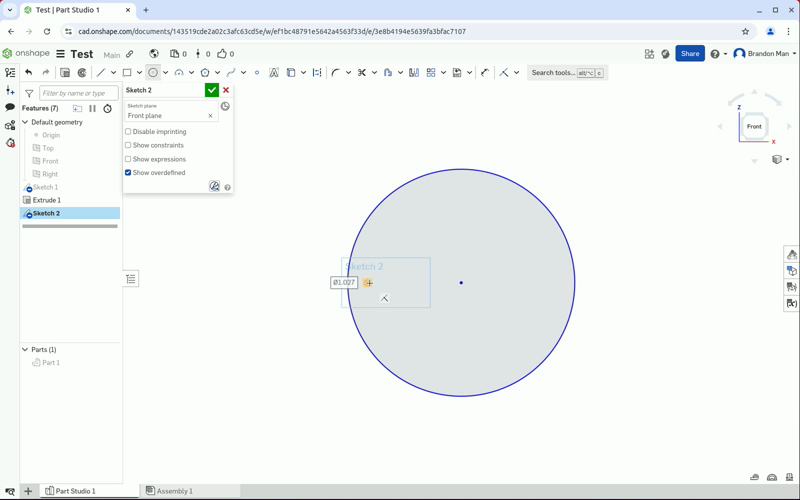
key(esc)
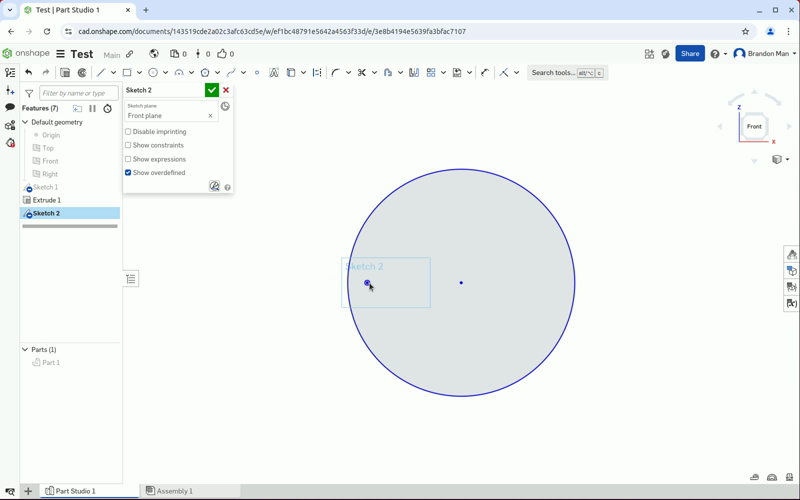
key(a)
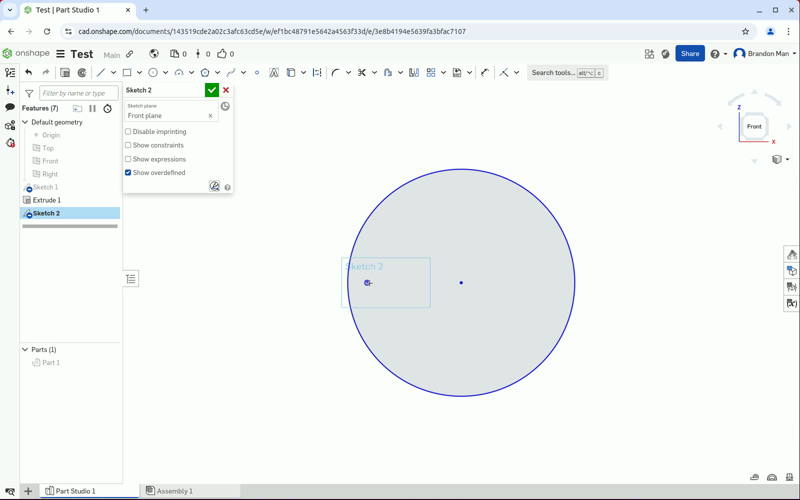
key_down(shift)
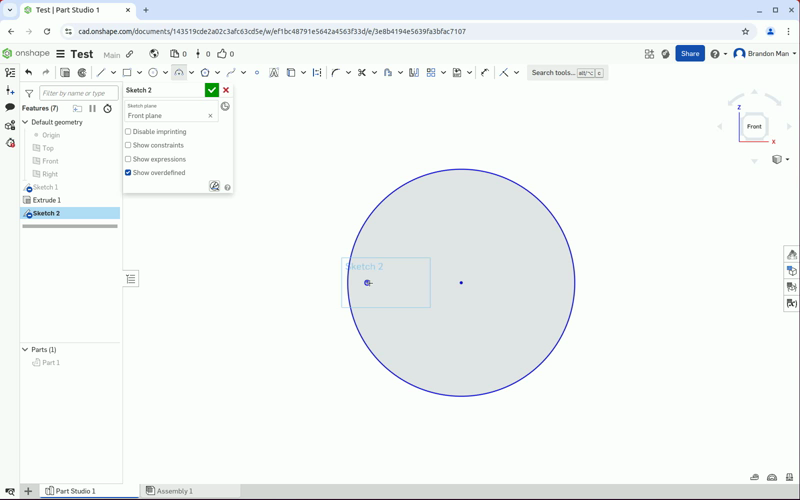
mouse_move(407, 337)
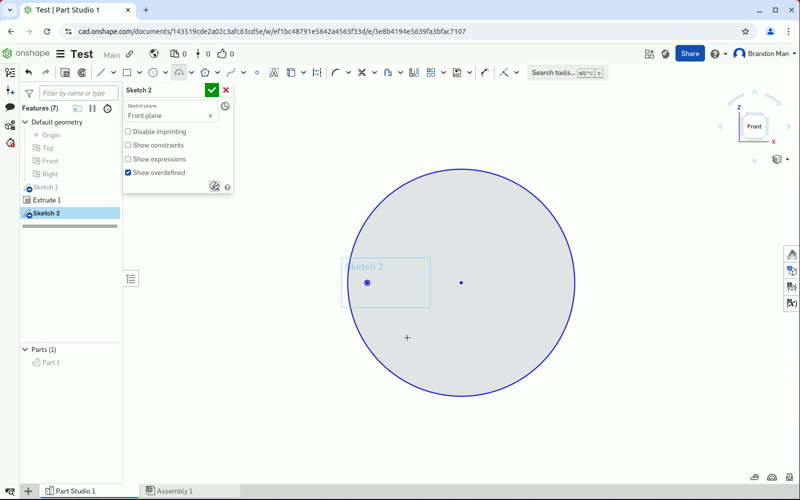
click(407, 337)
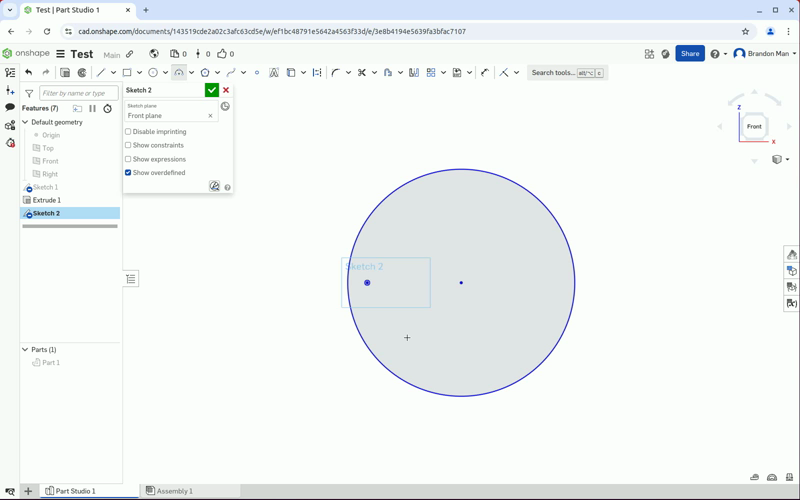
key_up(shift)
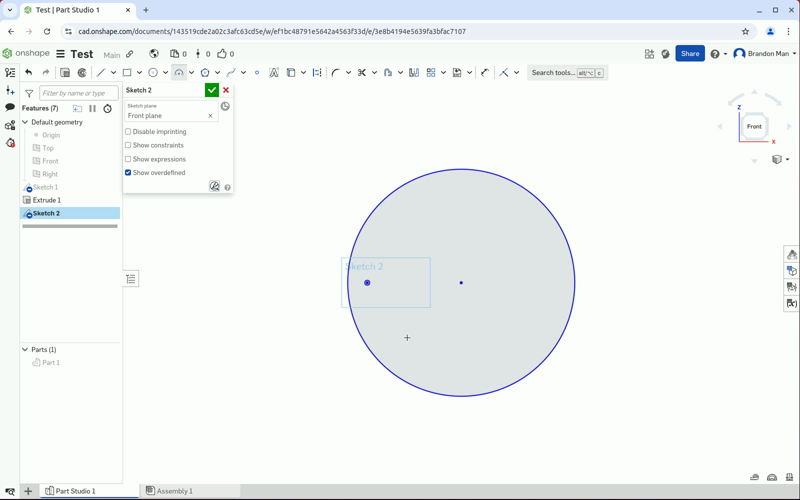
key_down(shift)
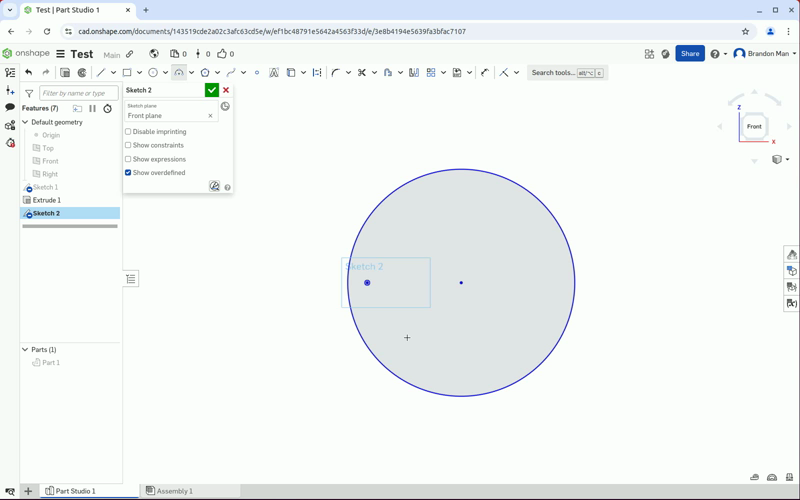
mouse_move(513, 337)
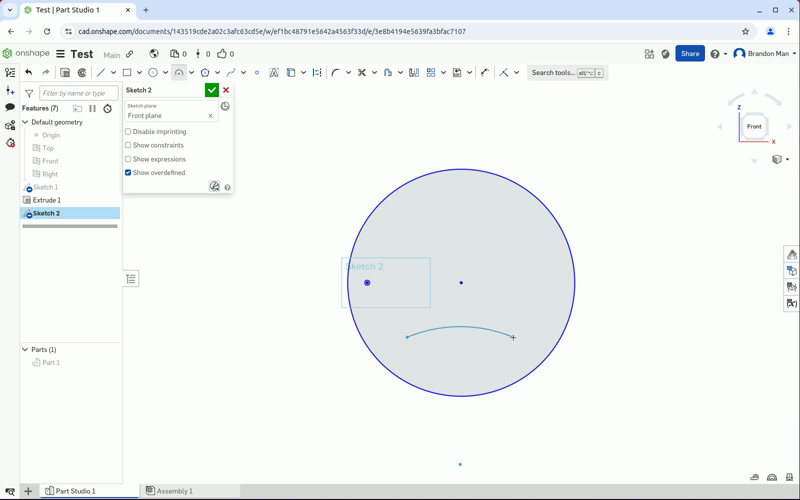
click(513, 337)
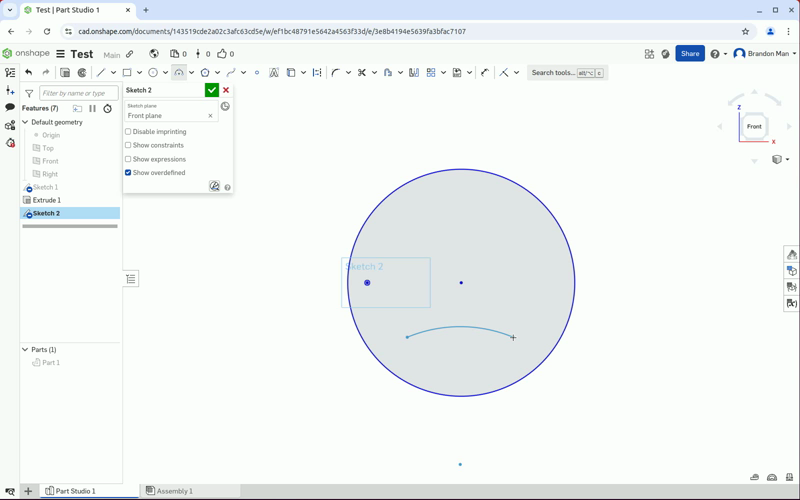
mouse_move(460, 359)
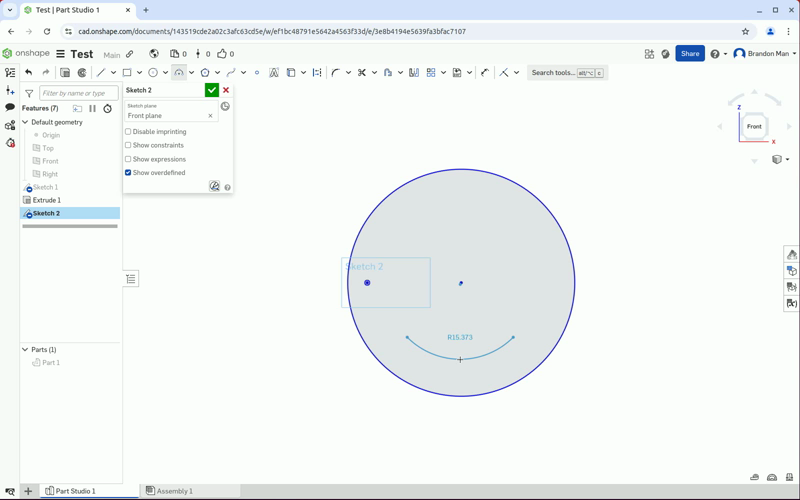
click(460, 359)
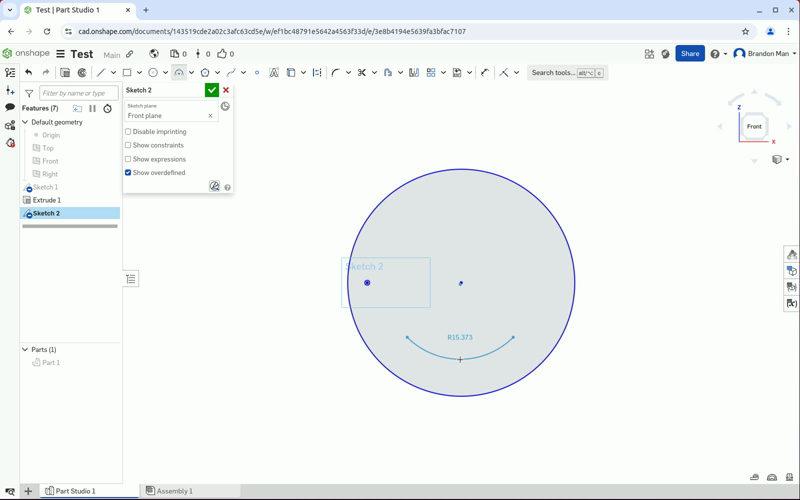
key_up(shift)
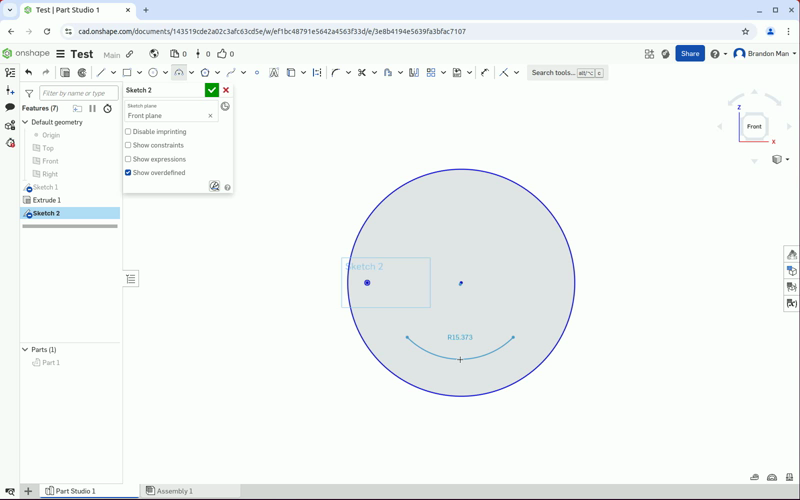
key(esc)
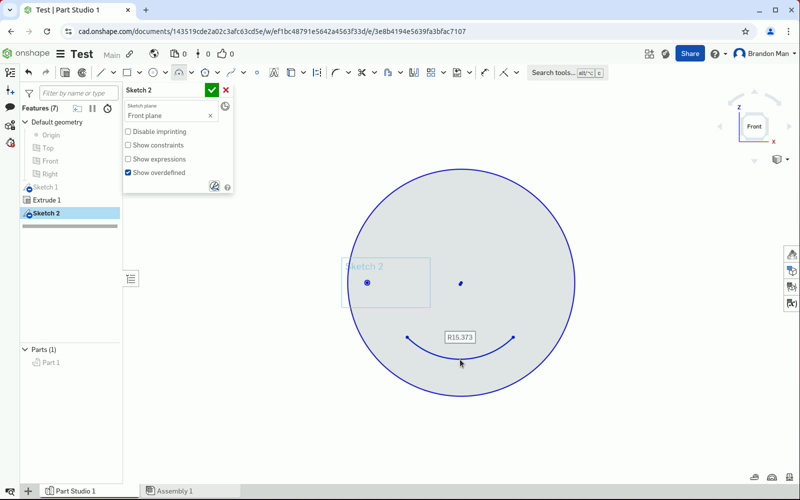
key(l)
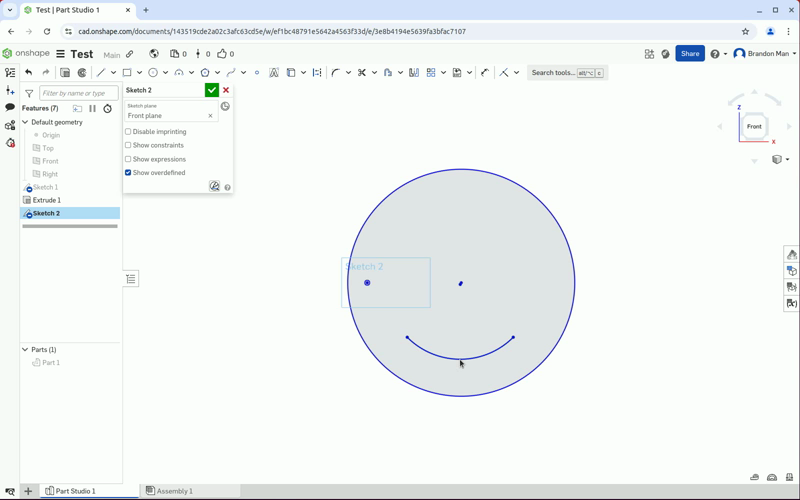
mouse_move(513, 337)
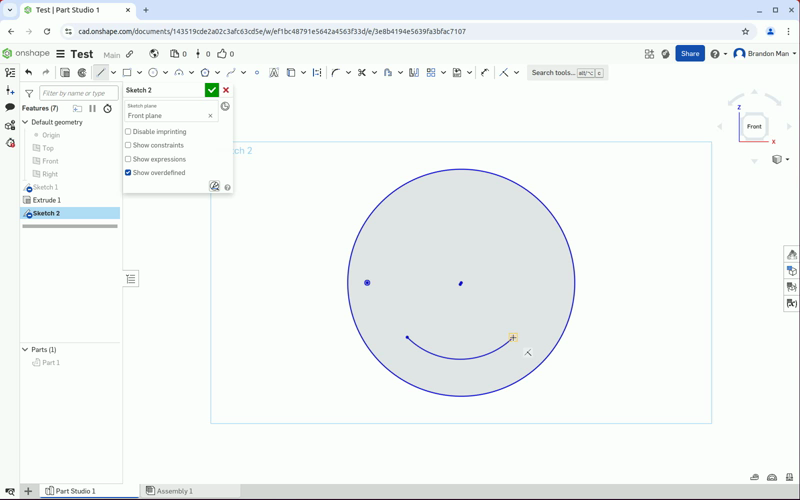
click(513, 337)
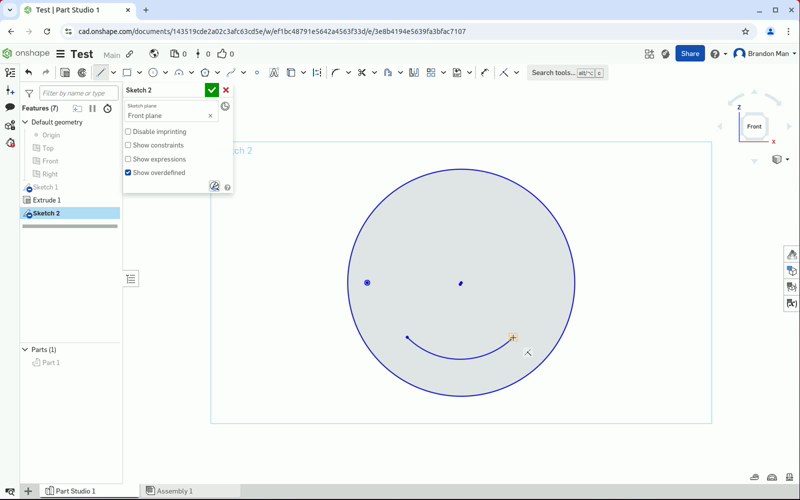
key_down(shift)
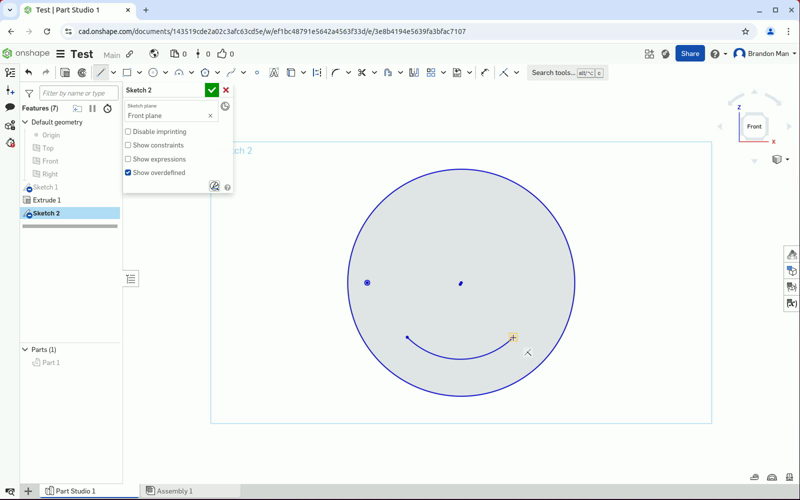
mouse_move(513, 228)
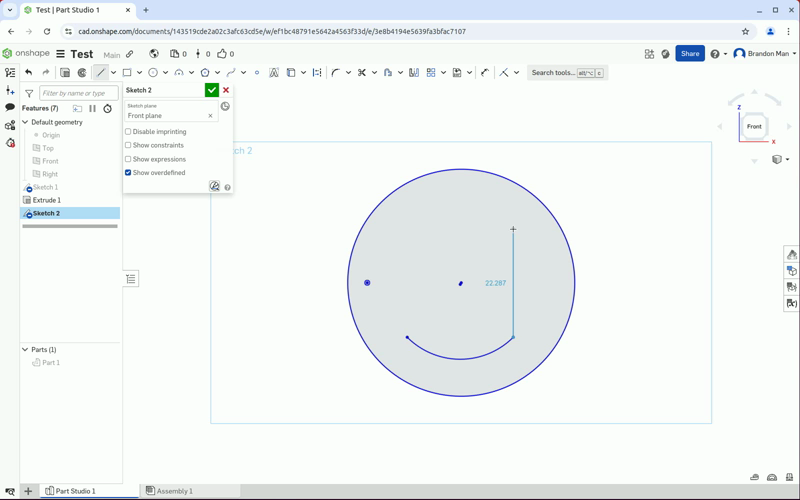
click(513, 228)
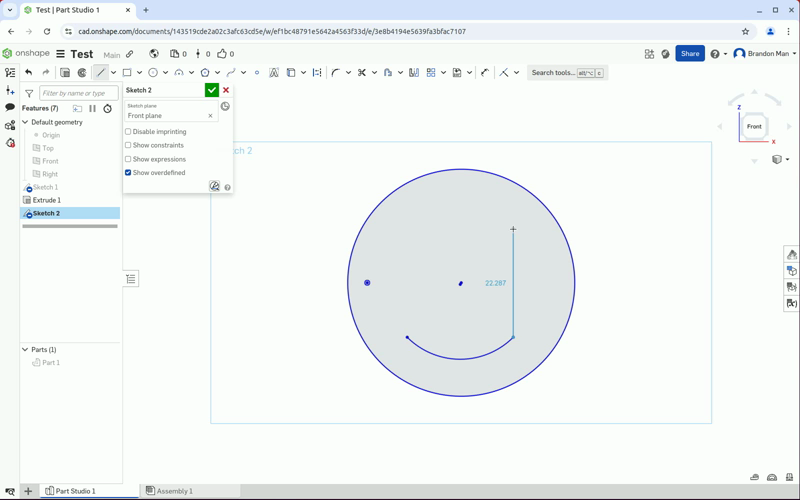
key_up(shift)
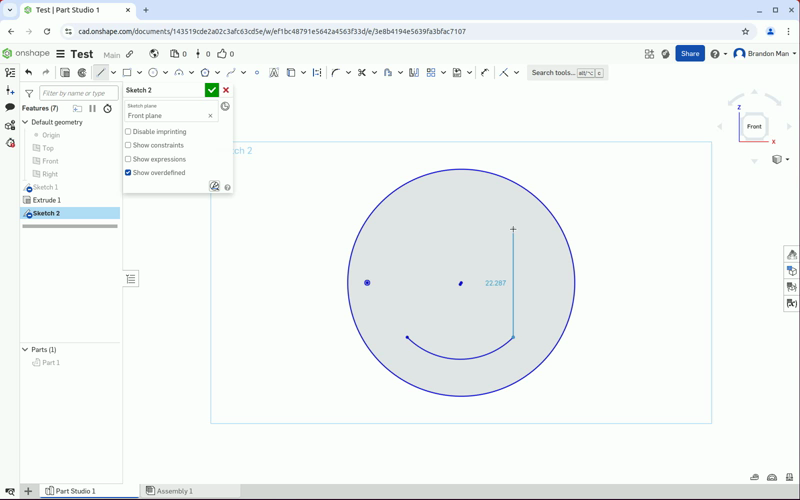
key(esc)
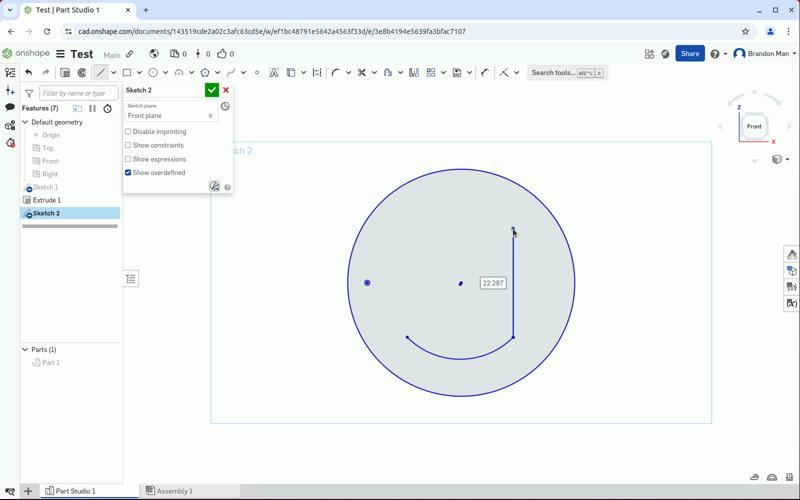
key(a)
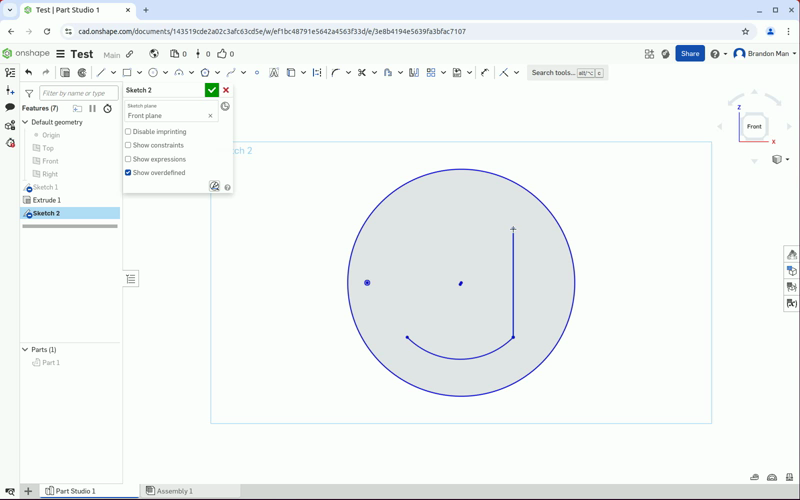
mouse_move(513, 228)
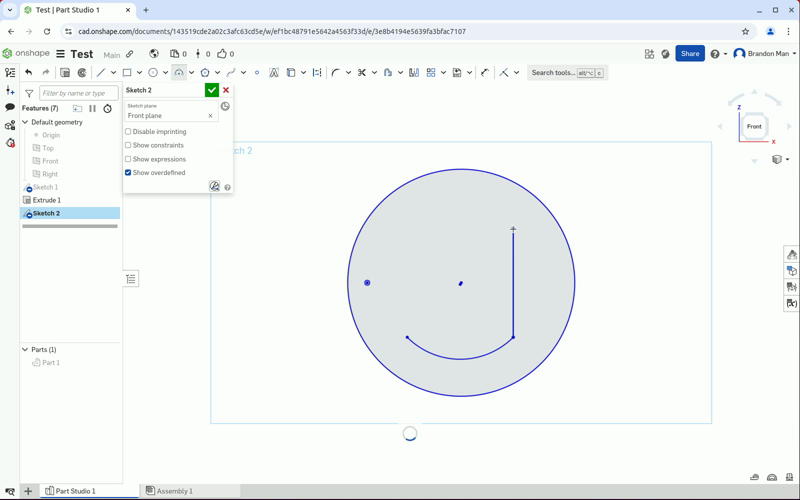
click(513, 228)
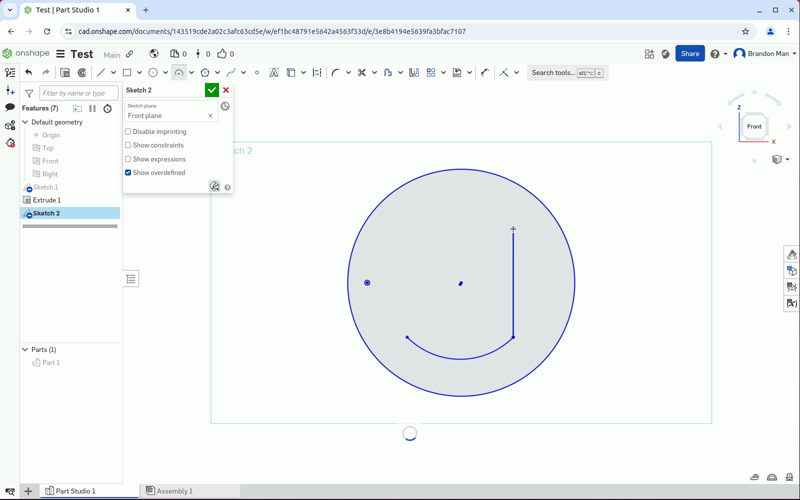
key_down(shift)
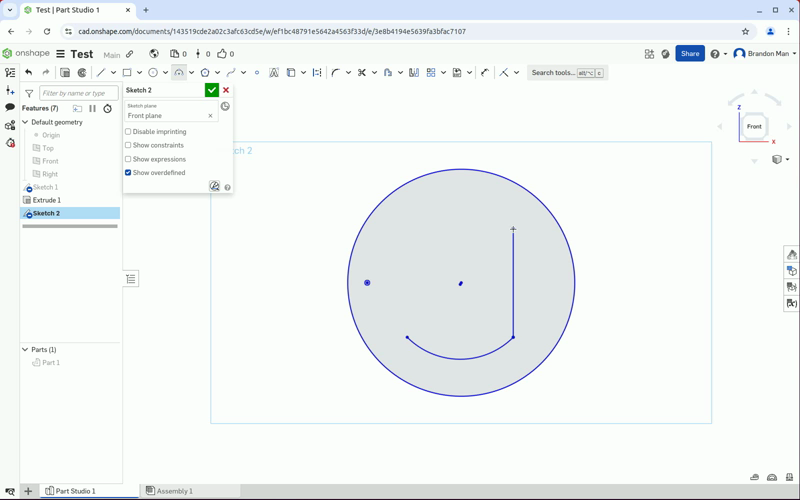
mouse_move(407, 228)
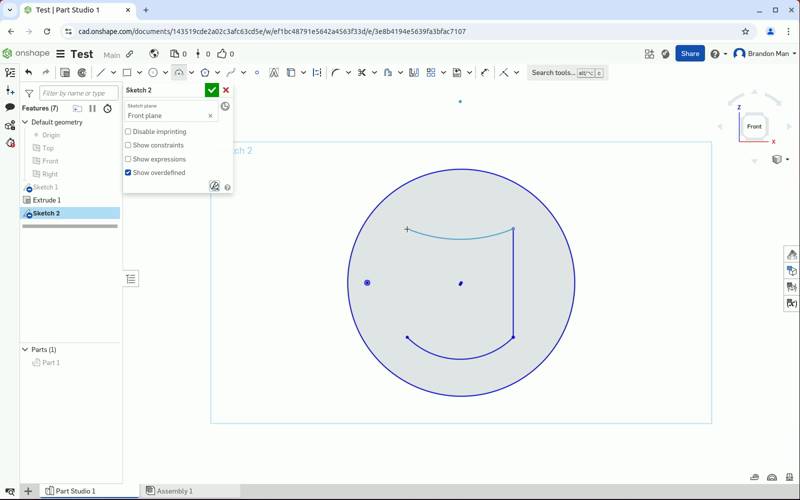
click(407, 228)
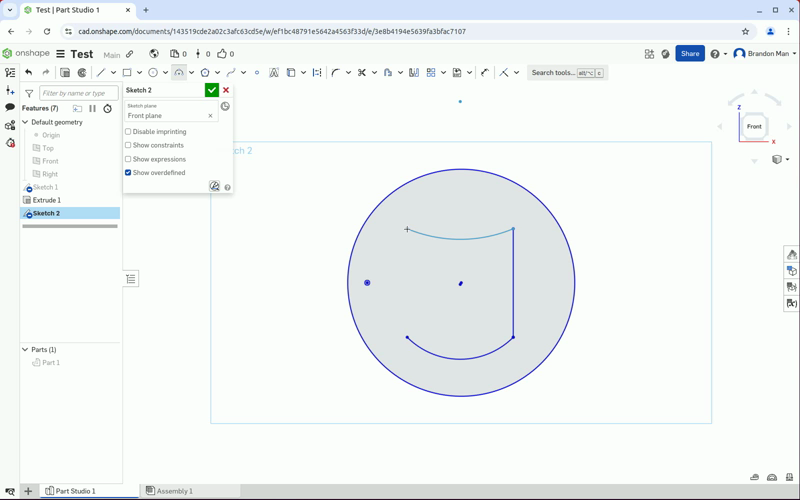
mouse_move(460, 206)
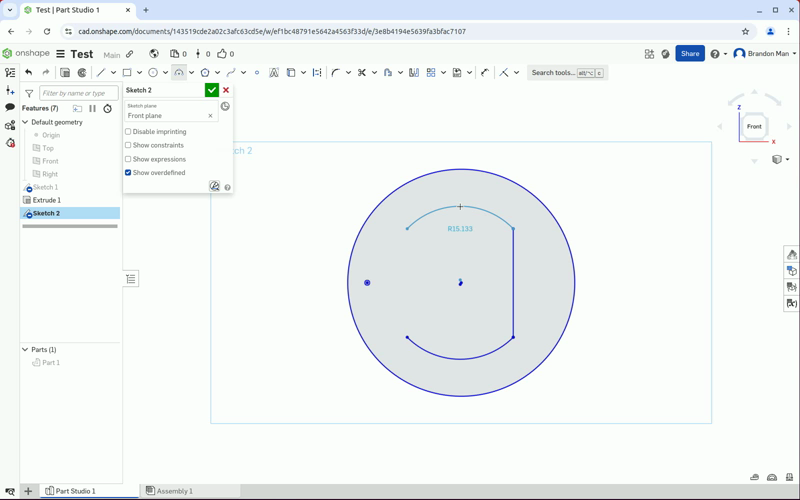
click(460, 206)
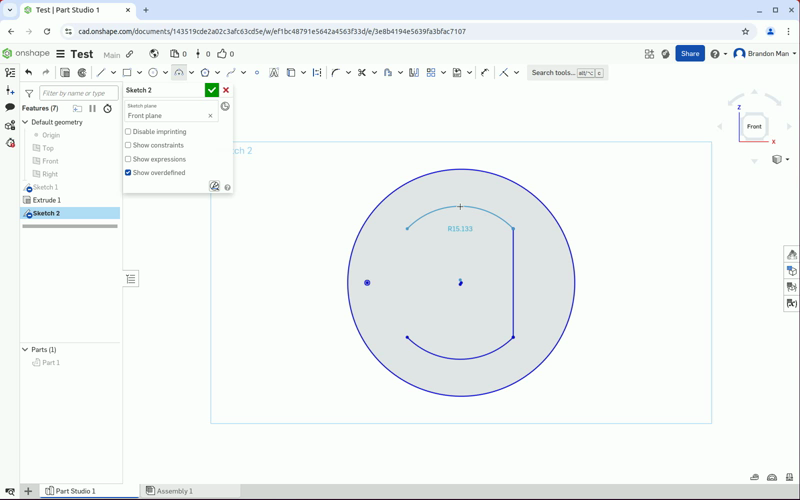
key_up(shift)
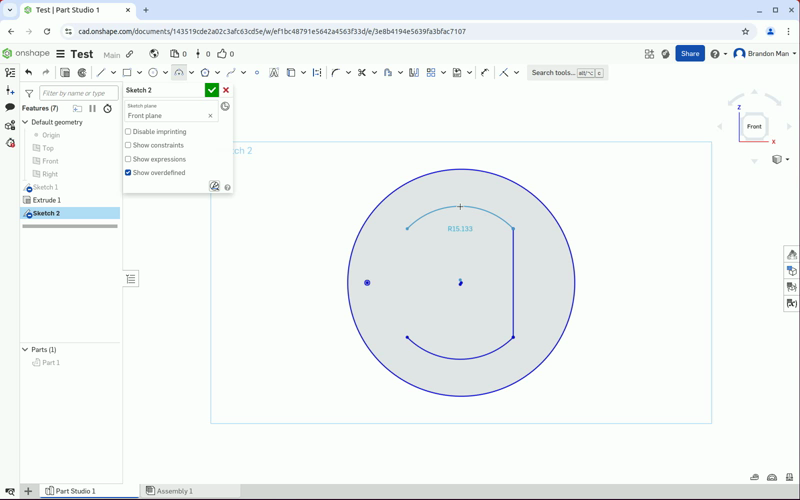
key(esc)
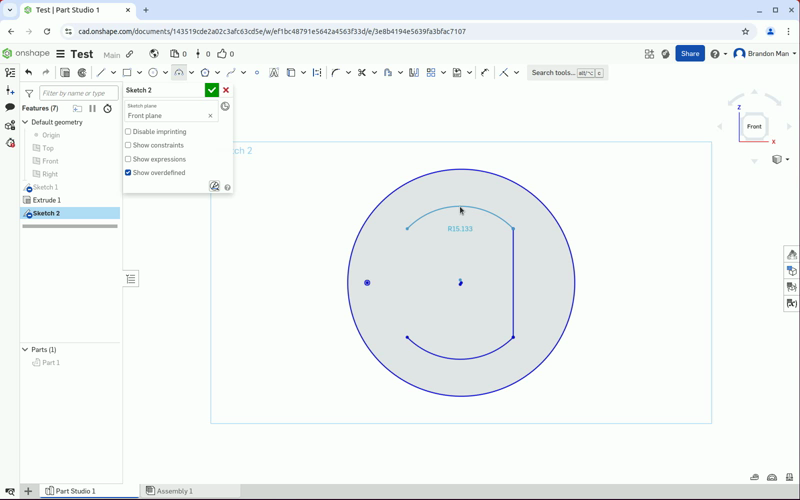
key(l)
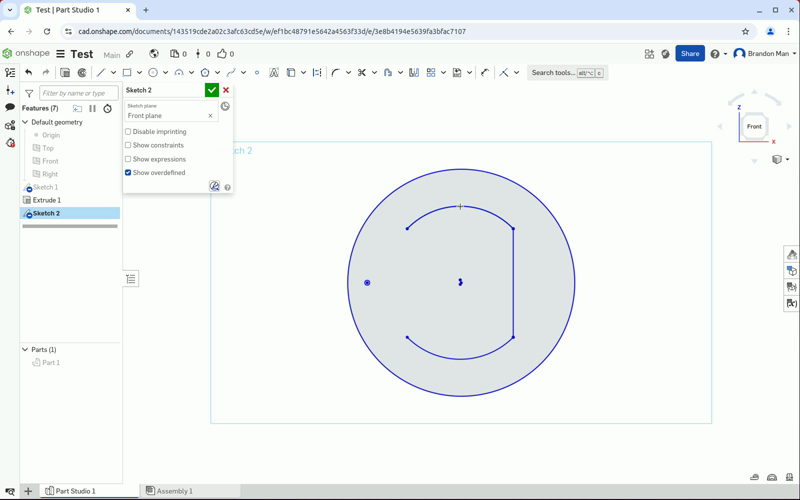
mouse_move(407, 228)
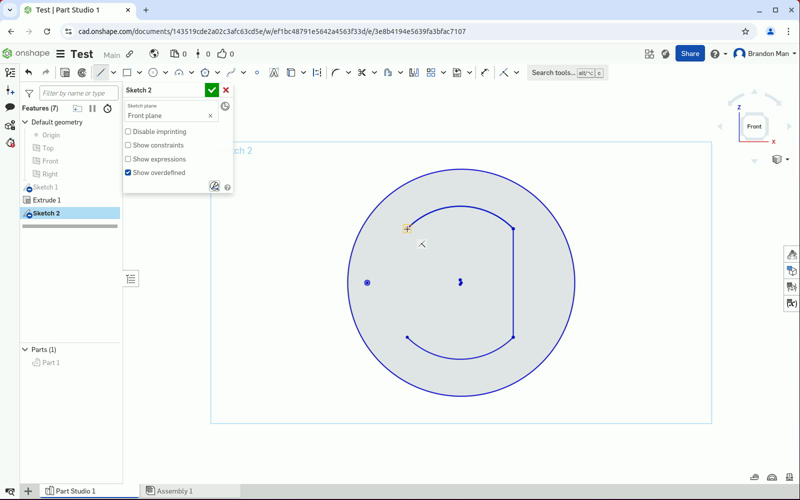
click(407, 228)
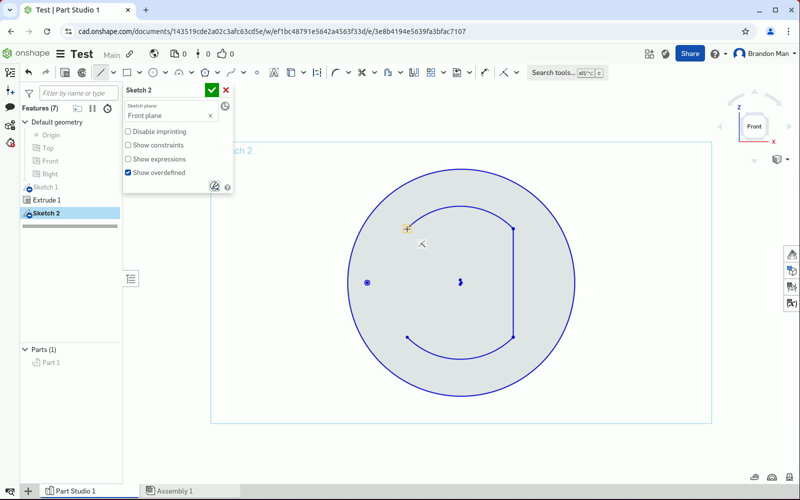
key_down(shift)
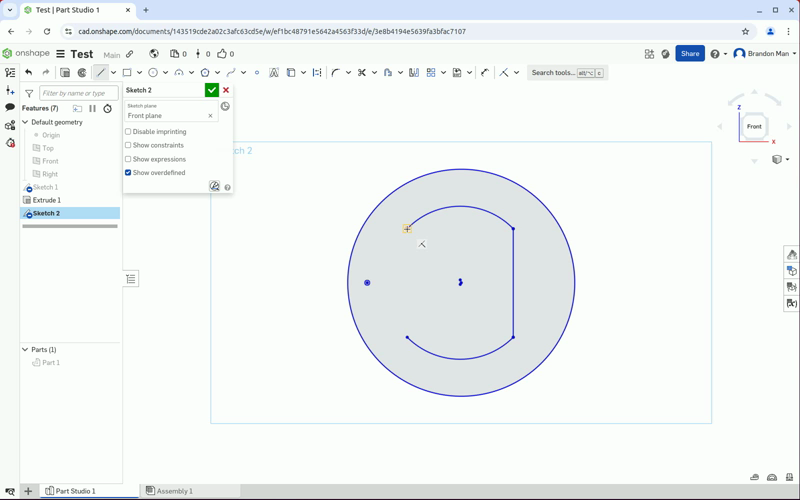
mouse_move(407, 337)
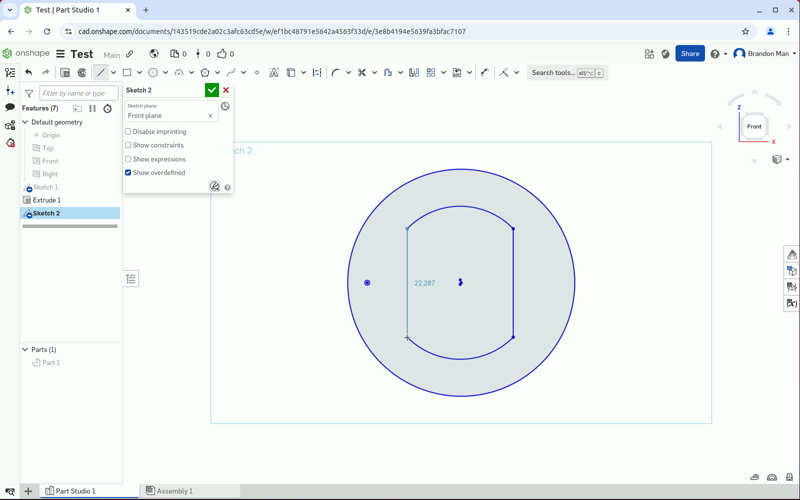
key_up(shift)
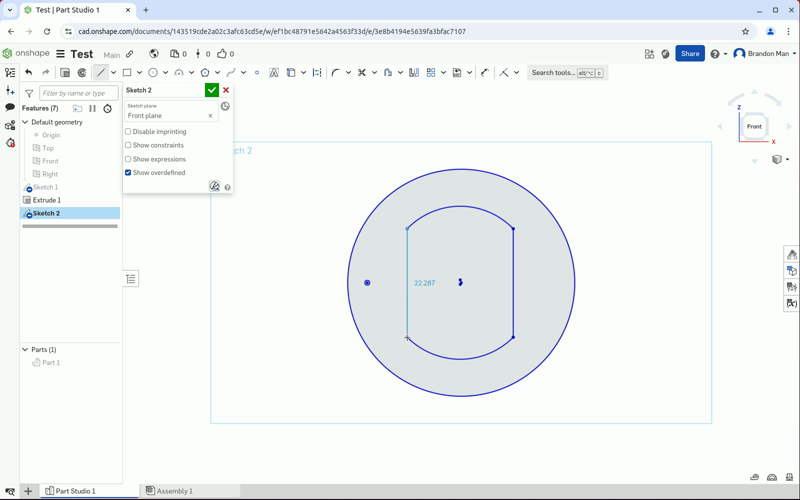
click(407, 337)
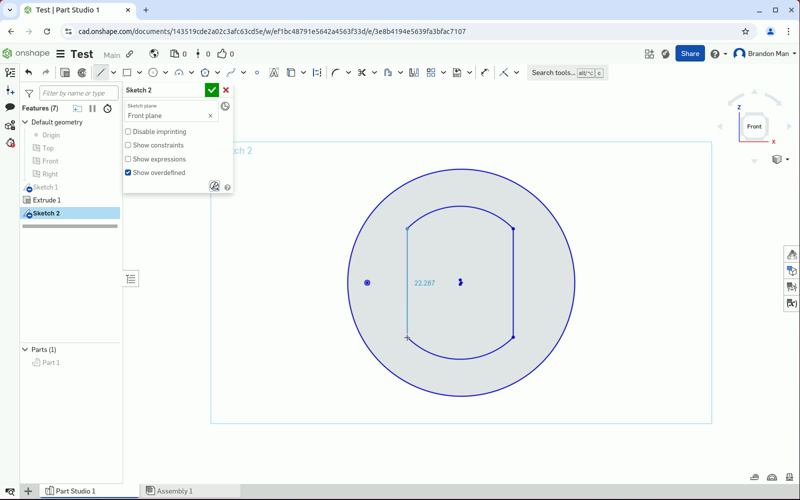
key(esc)
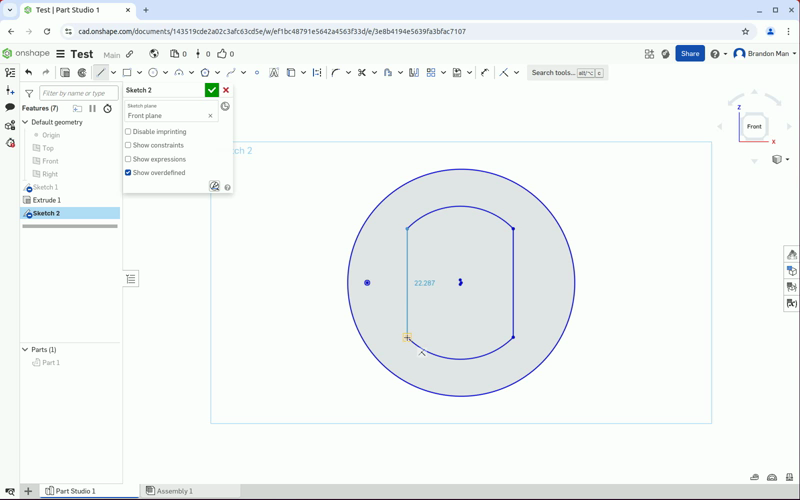
key(c)
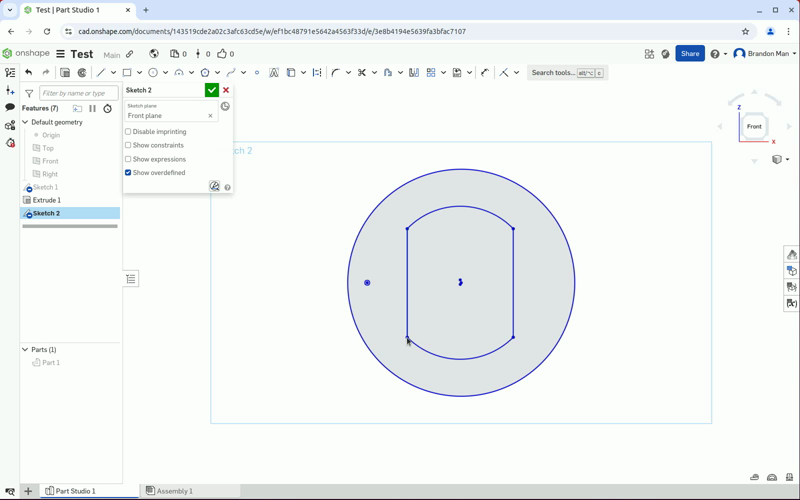
key_down(shift)
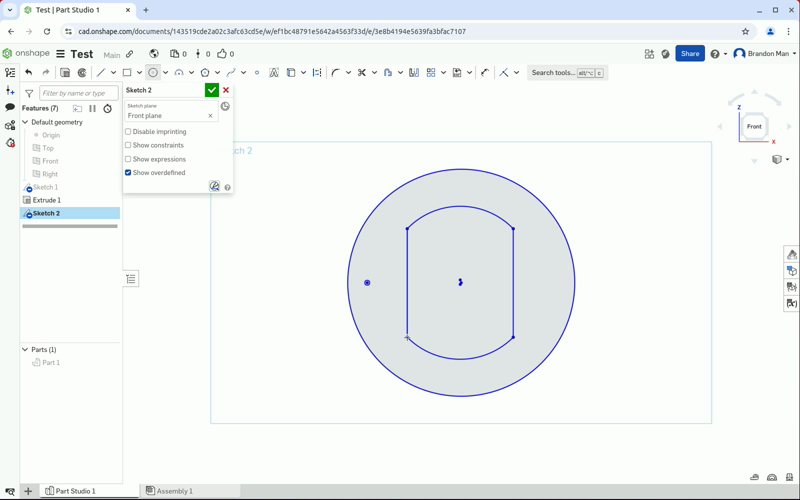
mouse_move(461, 377)
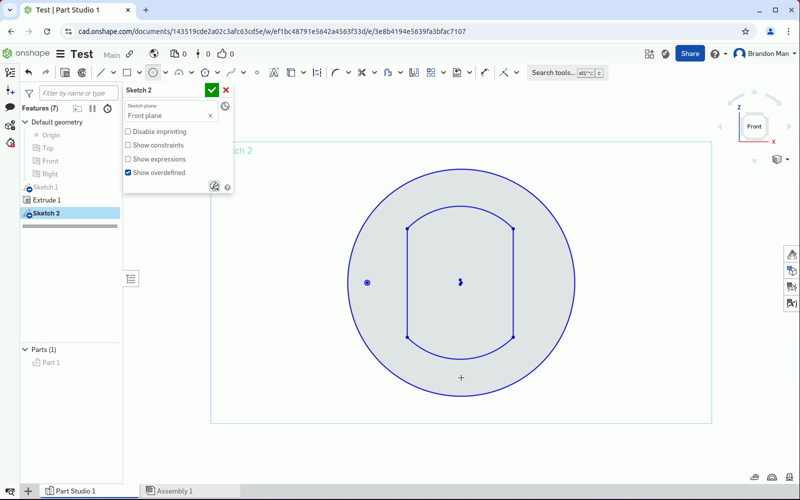
click(461, 377)
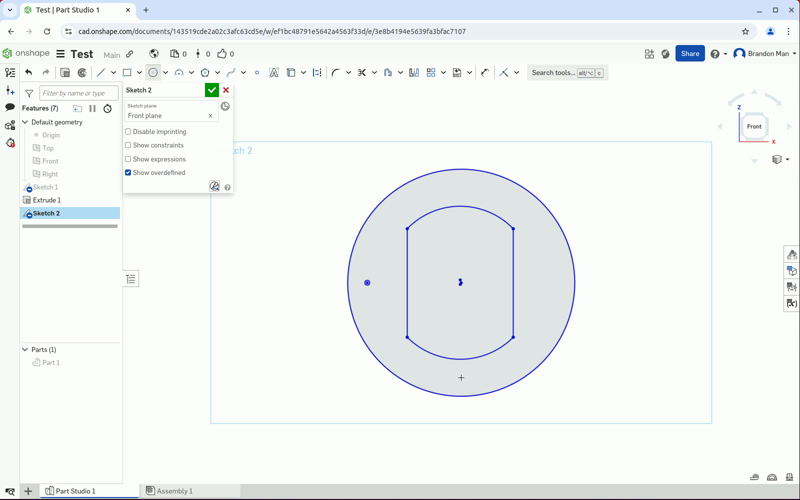
key_up(shift)
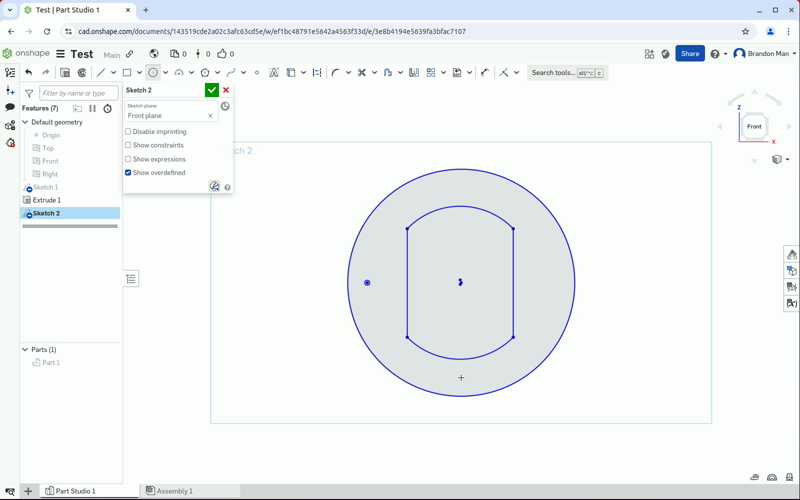
mouse_move(463, 377)
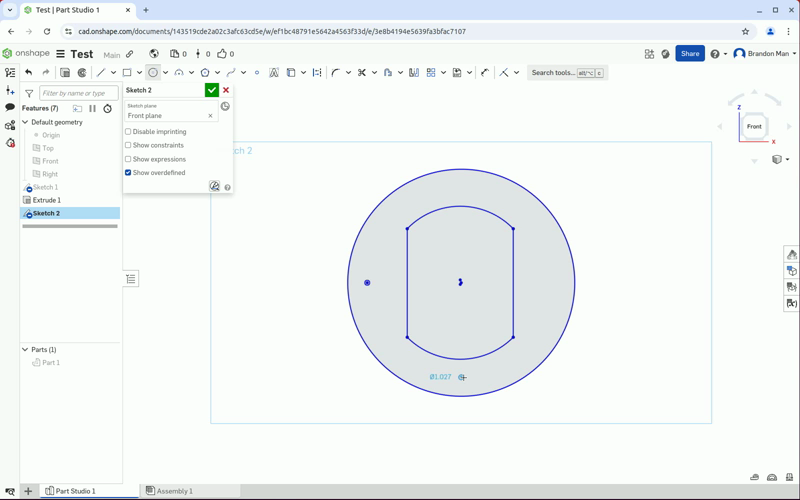
scroll(6)
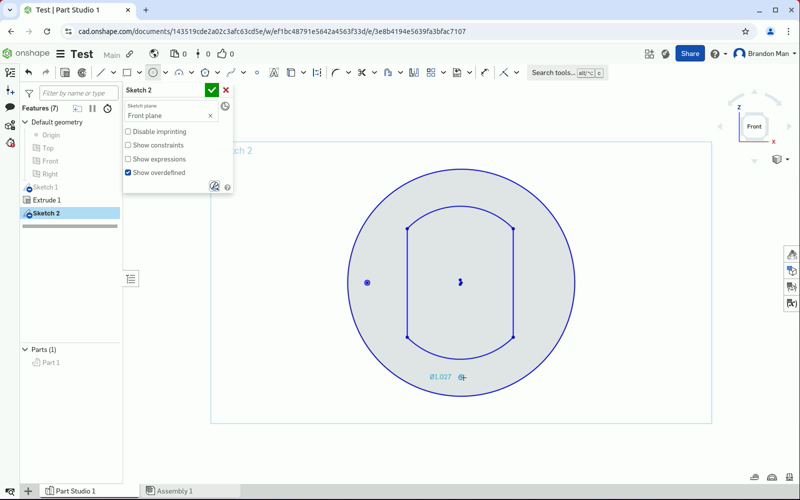
scroll(6)
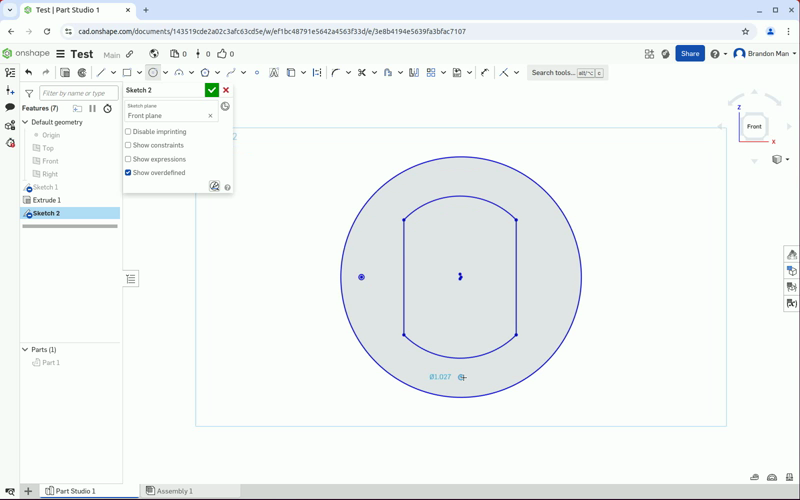
scroll(6)
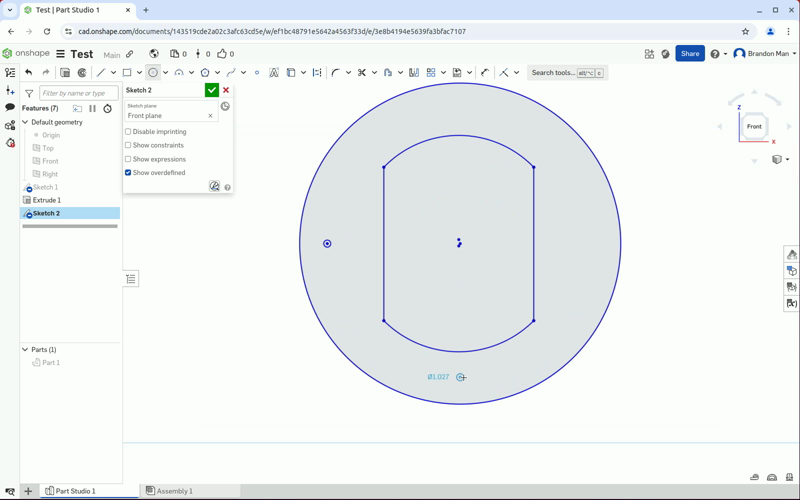
scroll(6)
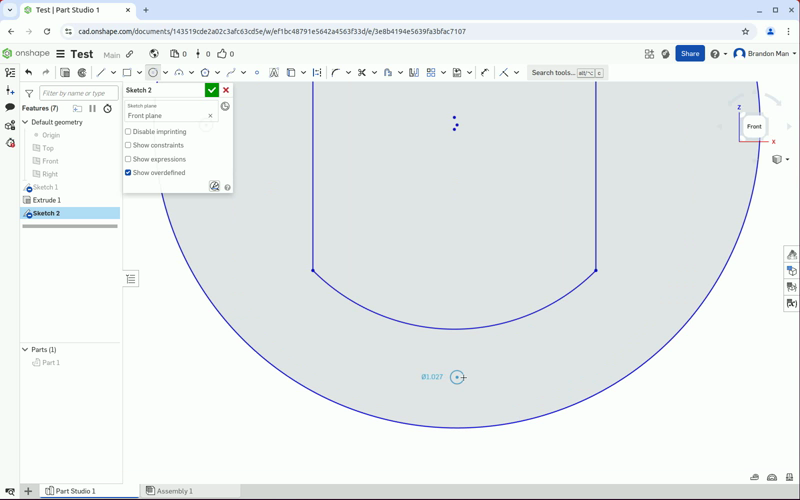
scroll(6)
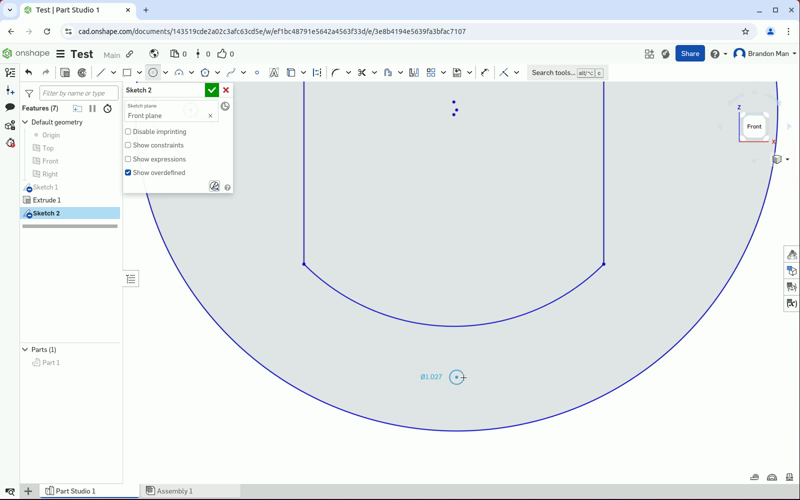
scroll(6)
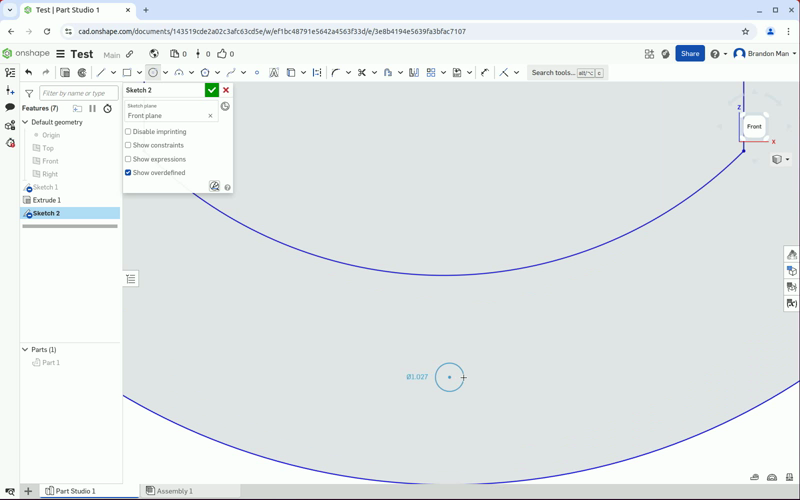
scroll(6)
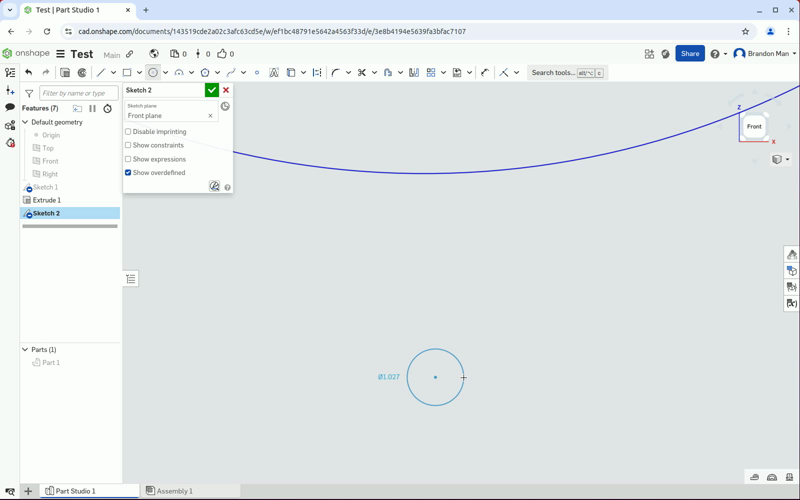
click(463, 377)
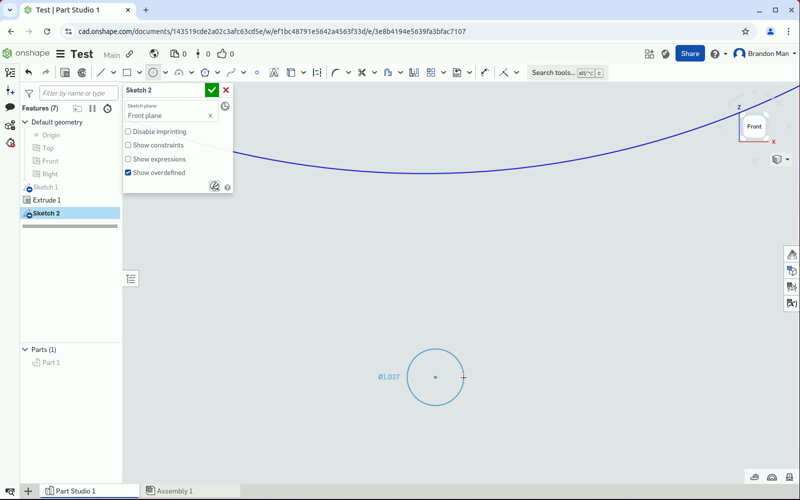
scroll(-6)
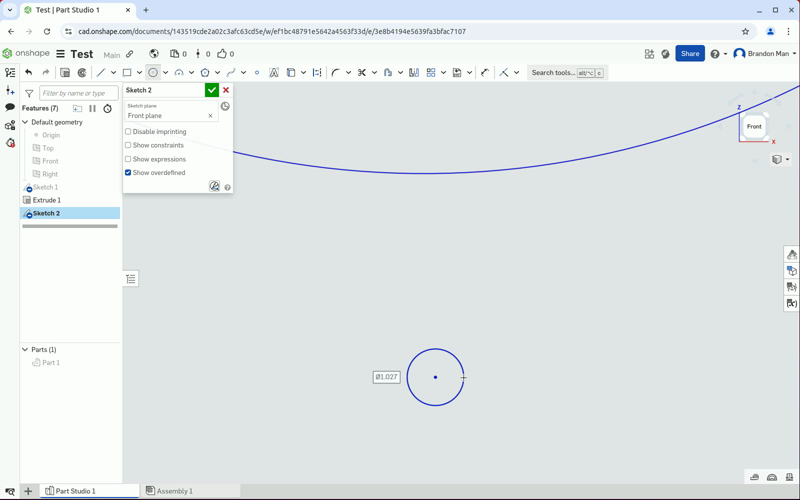
scroll(-6)
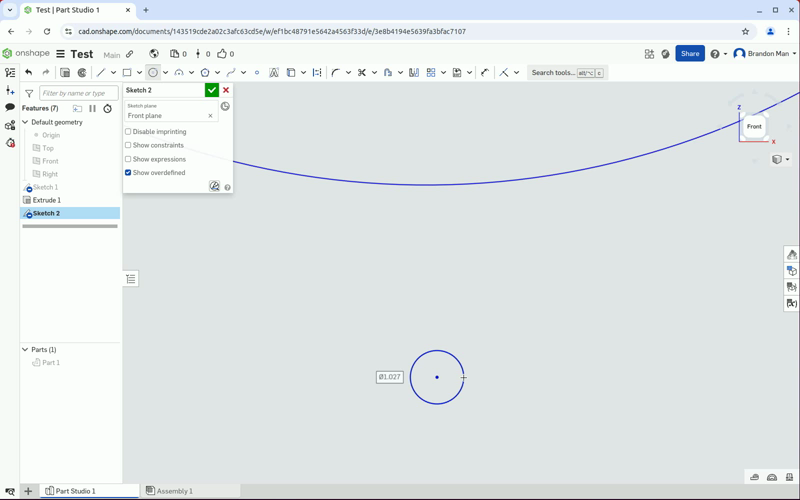
scroll(-6)
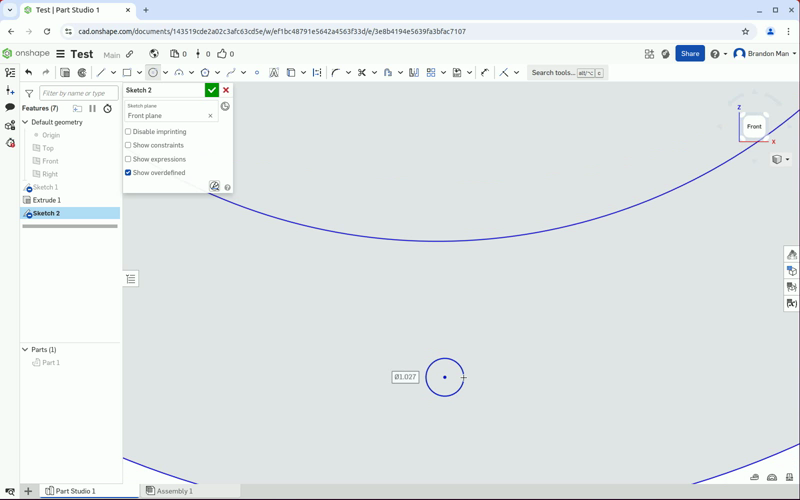
scroll(-6)
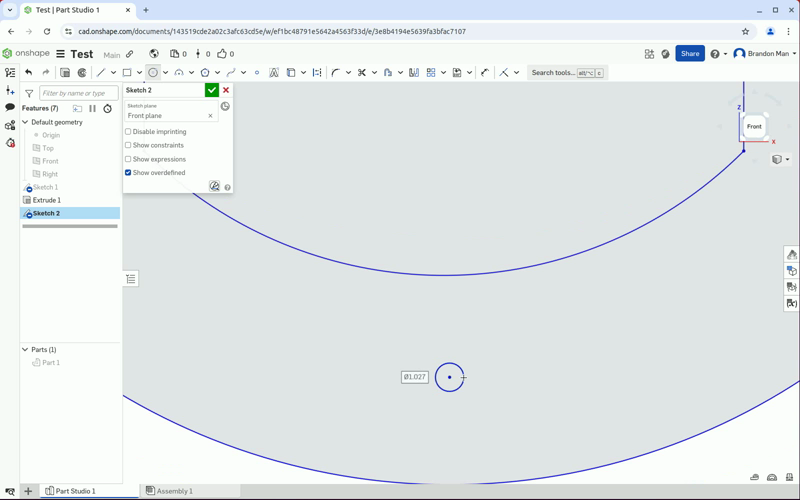
scroll(-6)
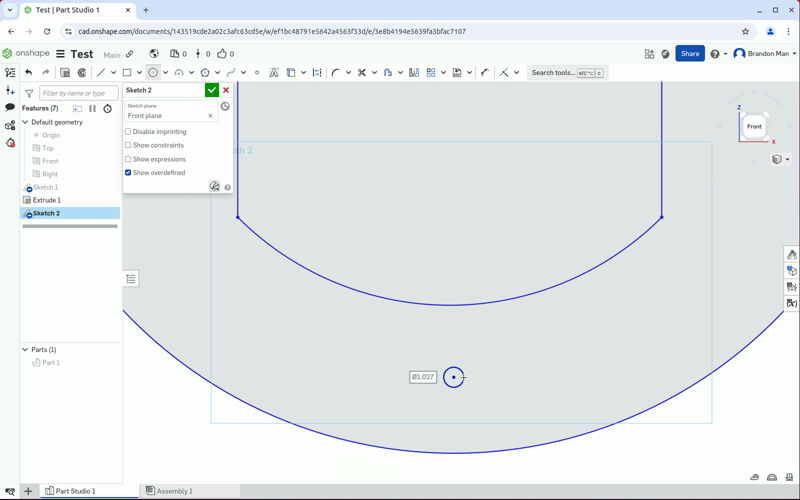
scroll(-6)
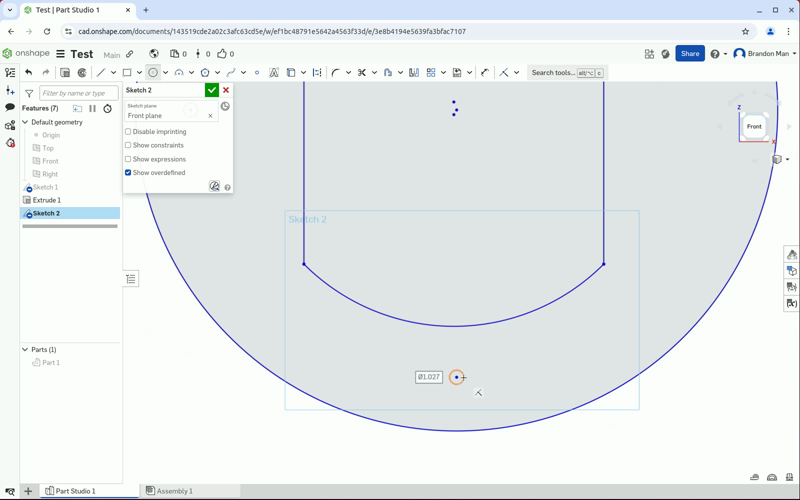
scroll(-6)
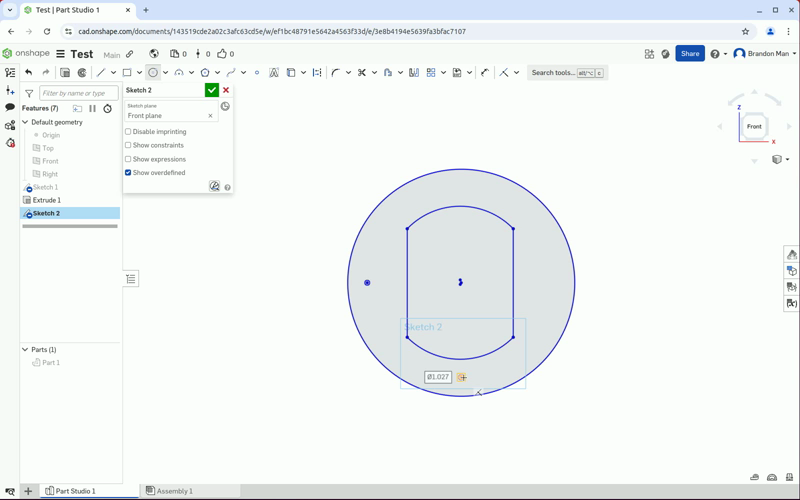
key(esc)
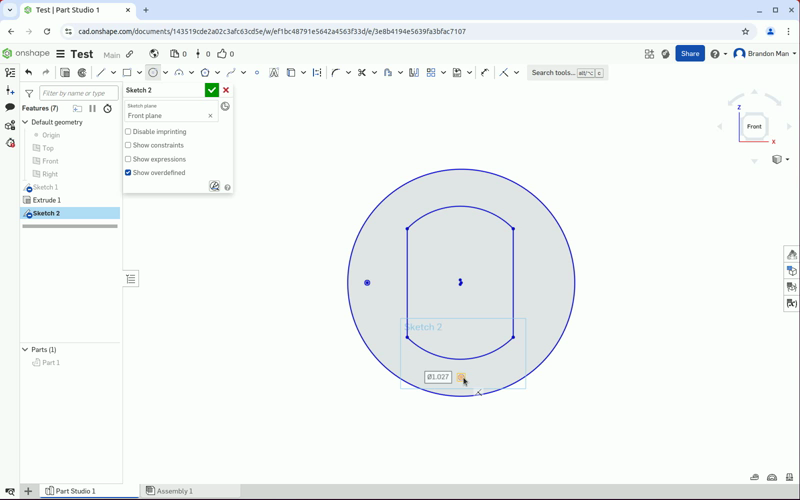
key(c)
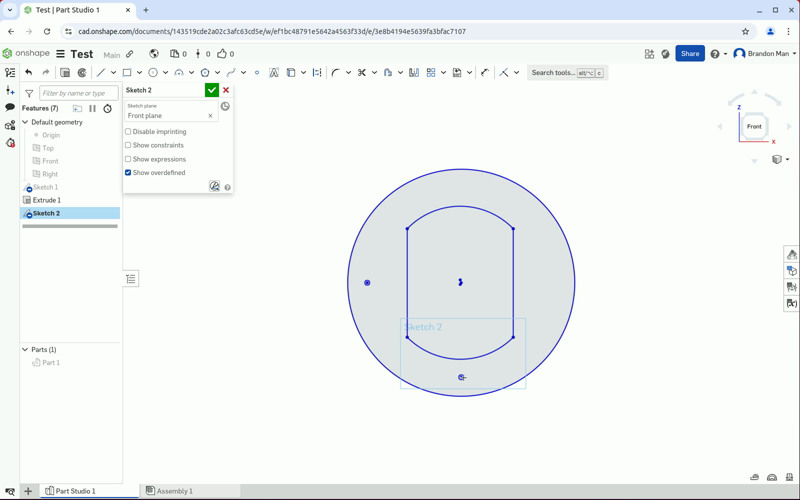
key_down(shift)
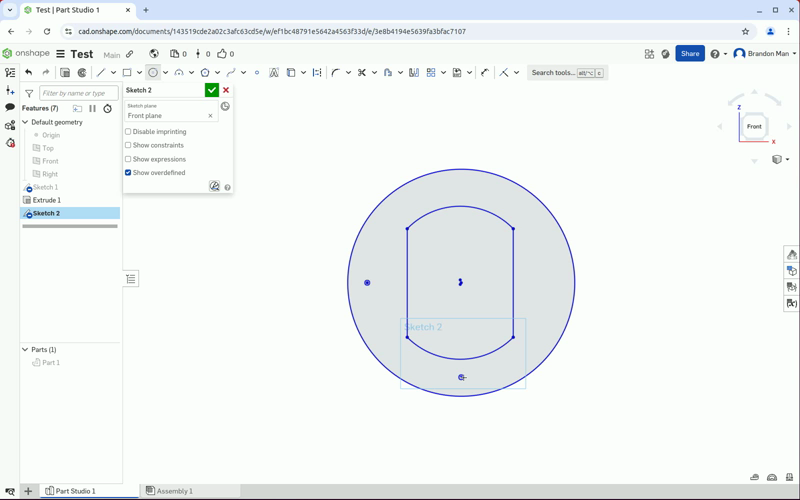
mouse_move(461, 188)
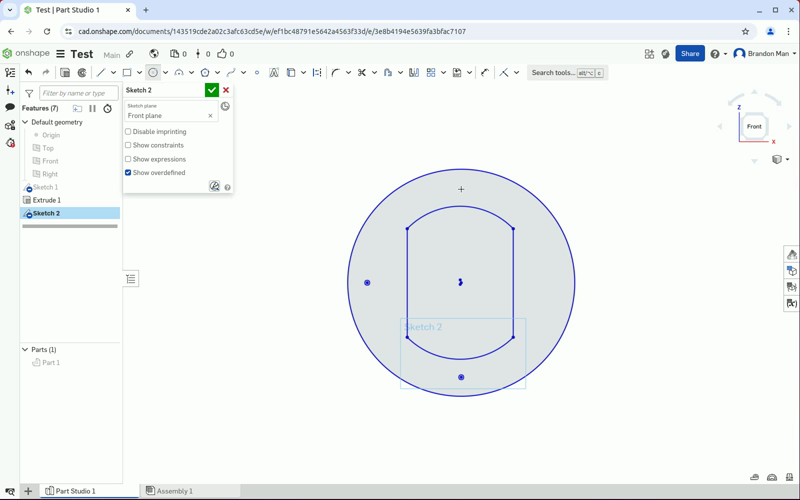
click(461, 188)
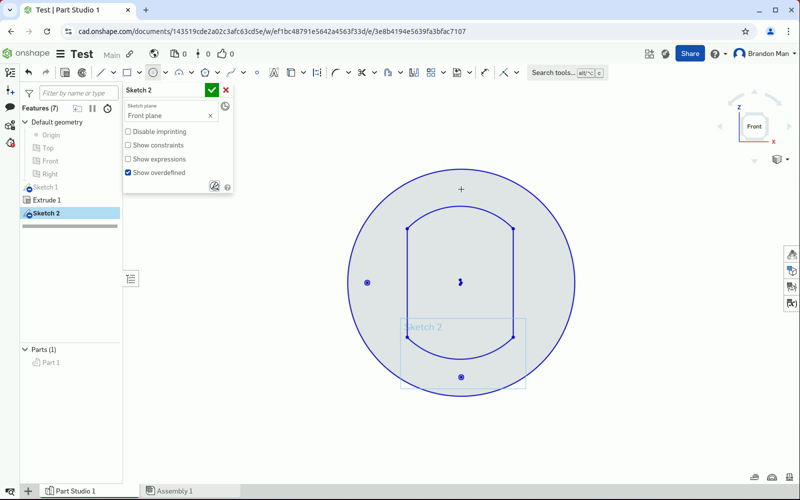
key_up(shift)
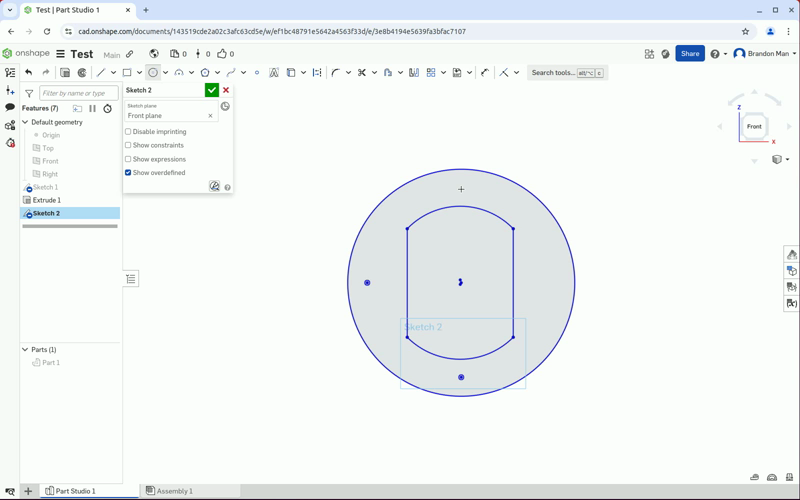
mouse_move(463, 188)
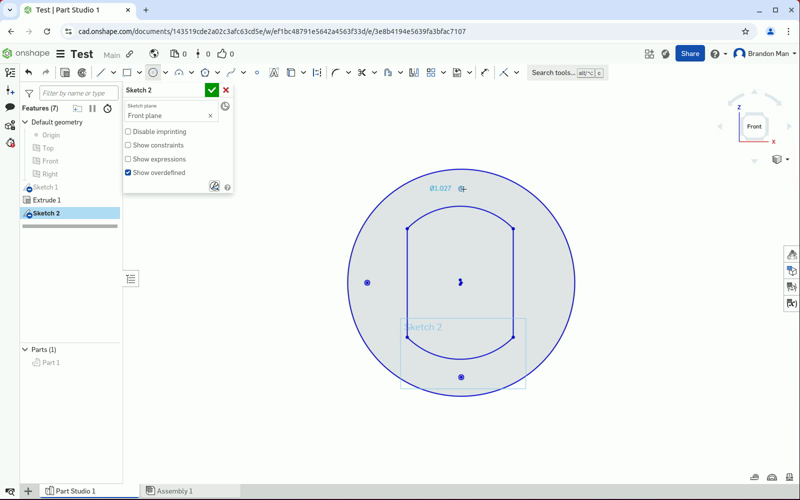
scroll(6)
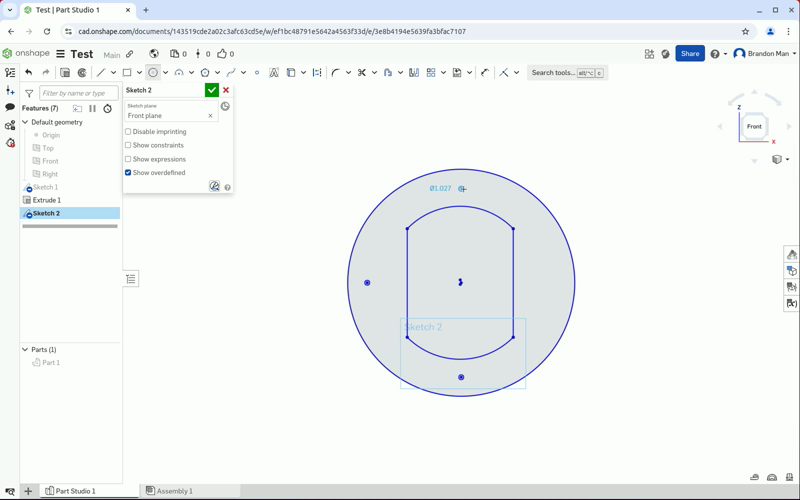
scroll(6)
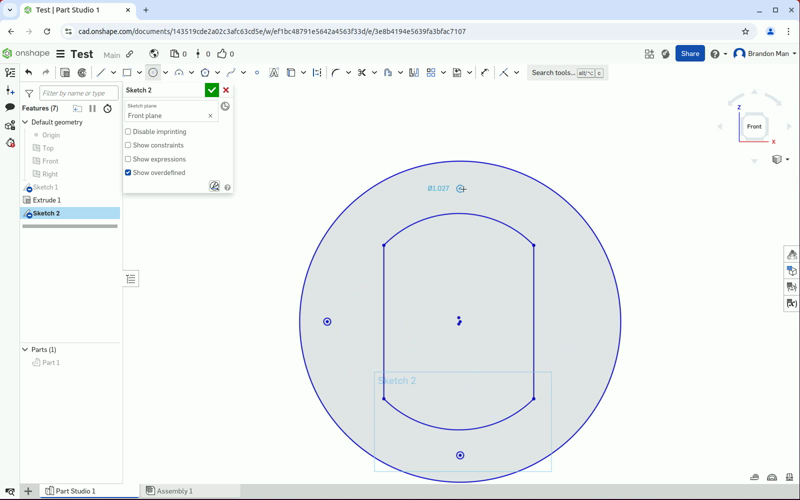
scroll(6)
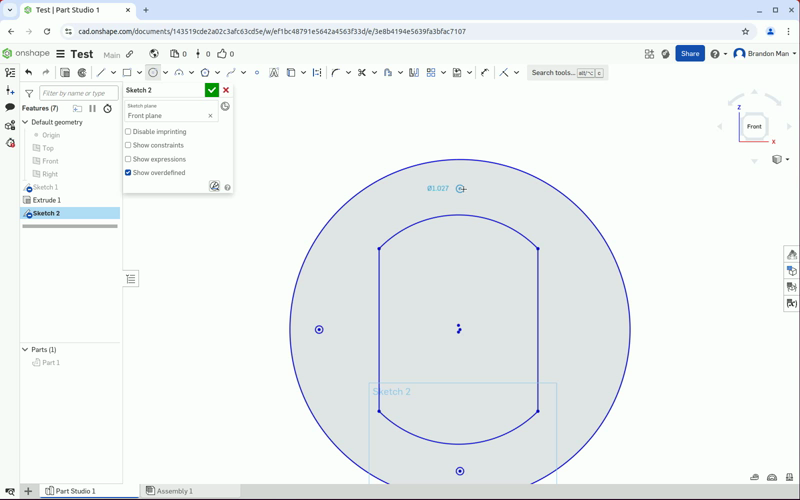
scroll(6)
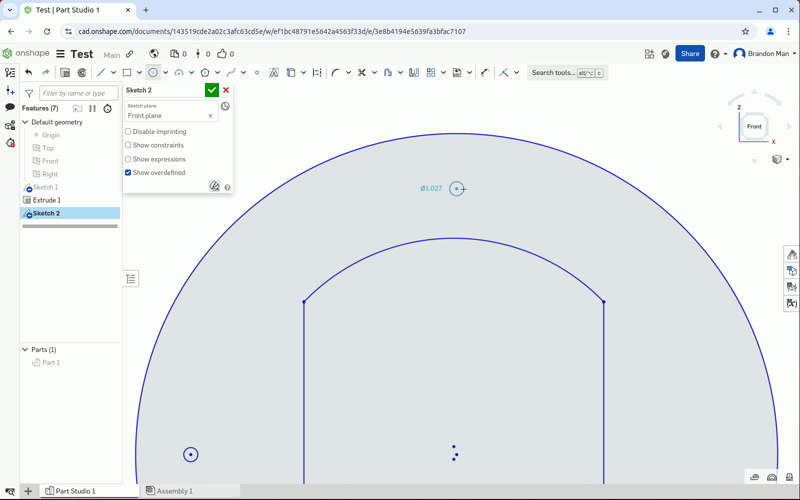
scroll(6)
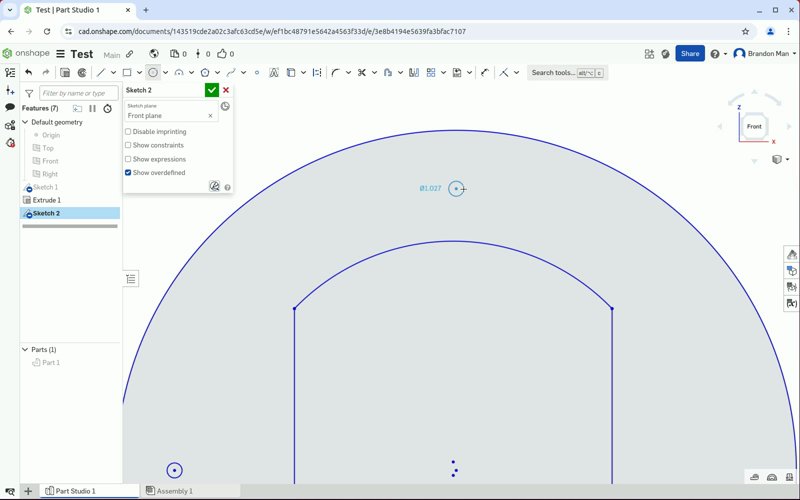
scroll(6)
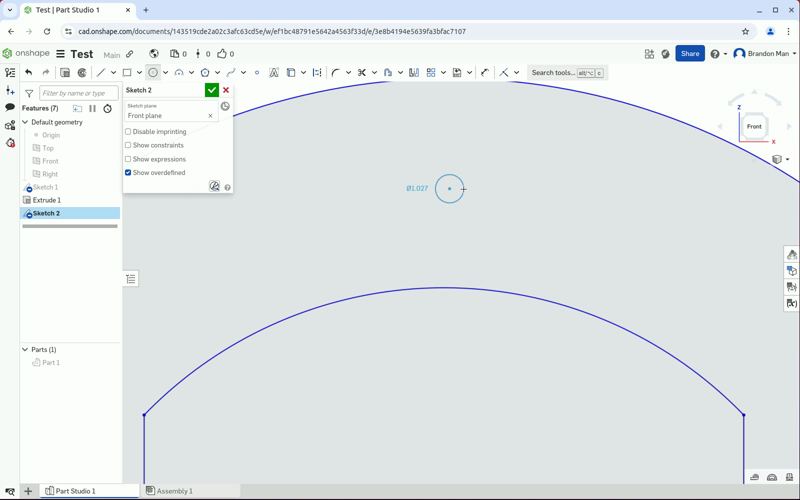
scroll(6)
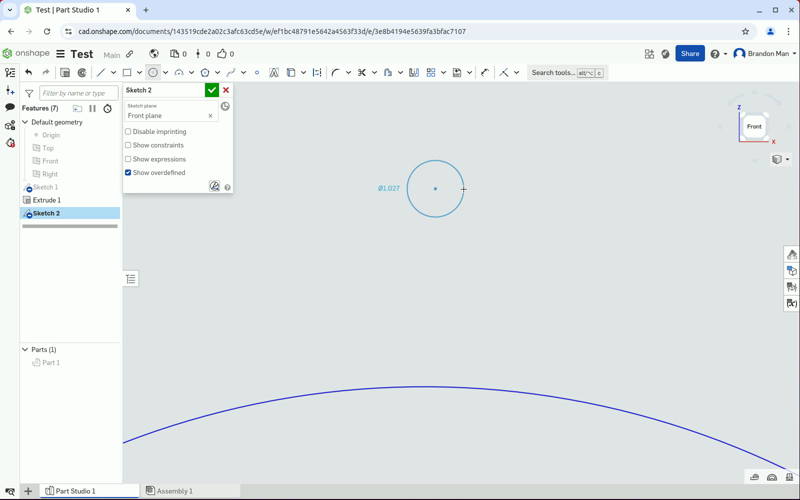
click(463, 188)
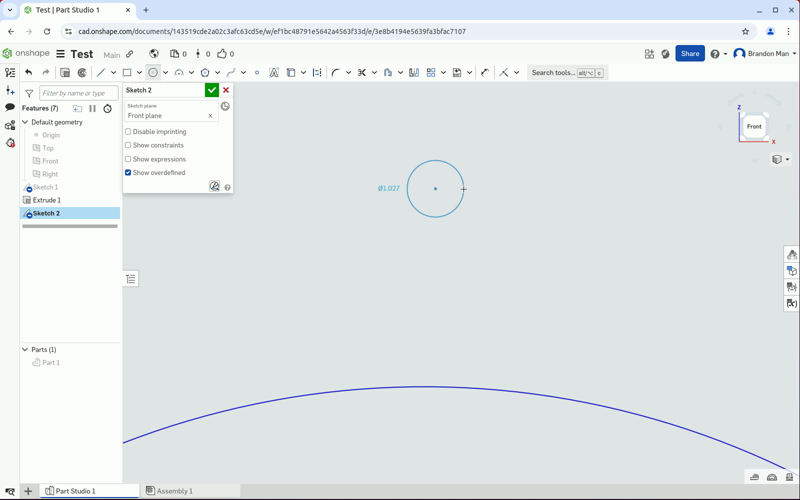
scroll(-6)
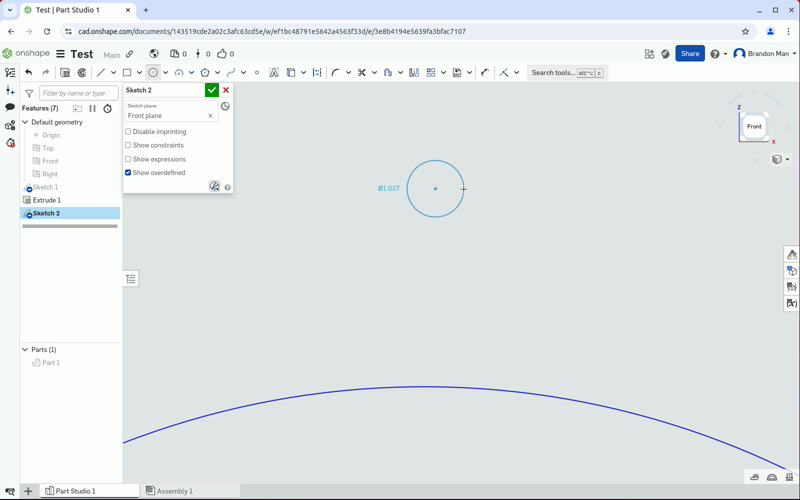
scroll(-6)
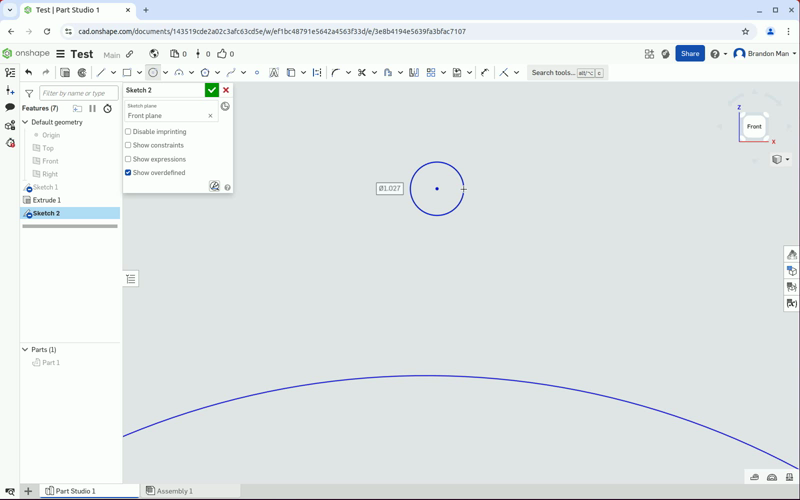
scroll(-6)
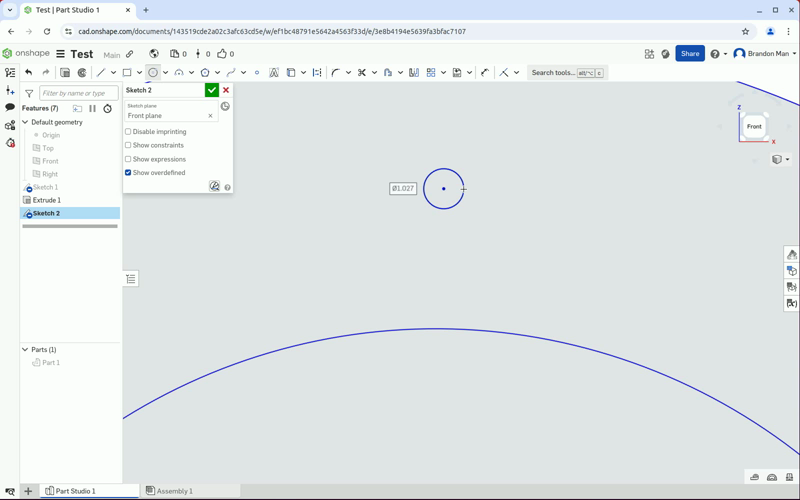
scroll(-6)
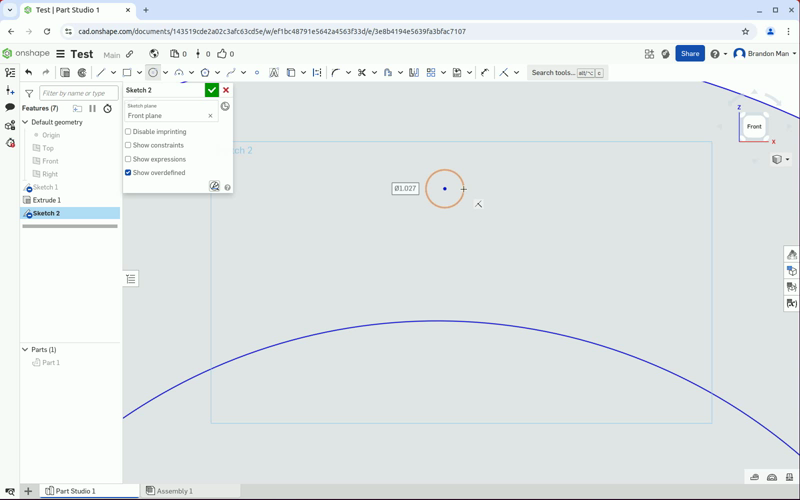
scroll(-6)
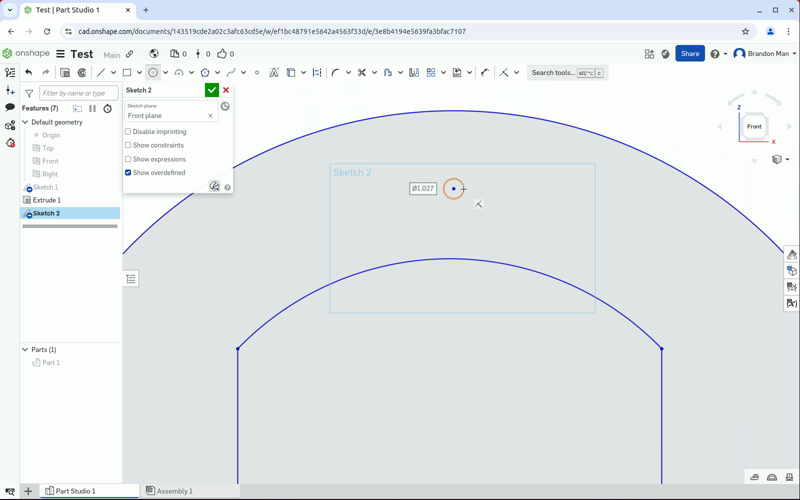
scroll(-6)
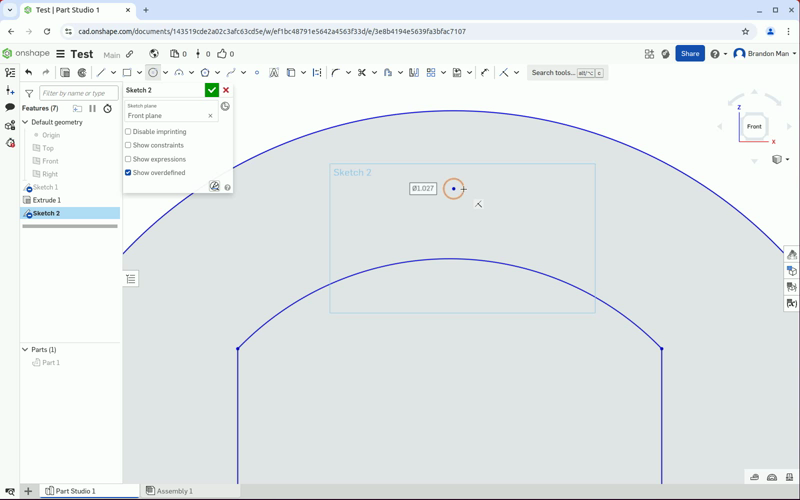
scroll(-6)
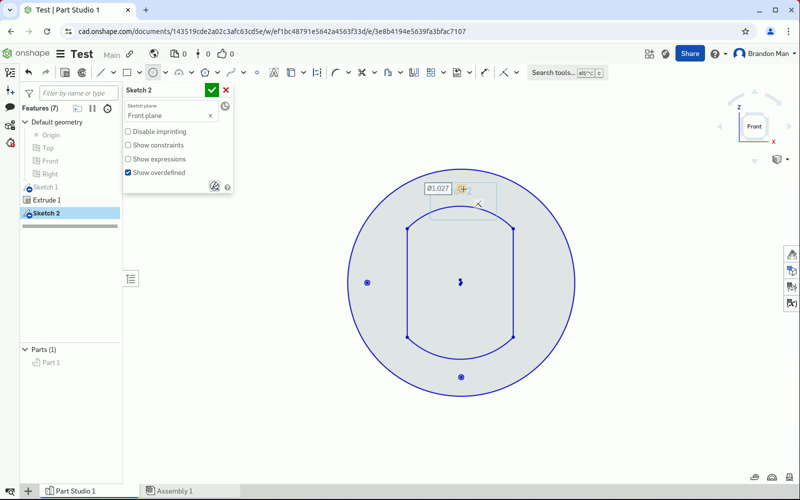
key(esc)
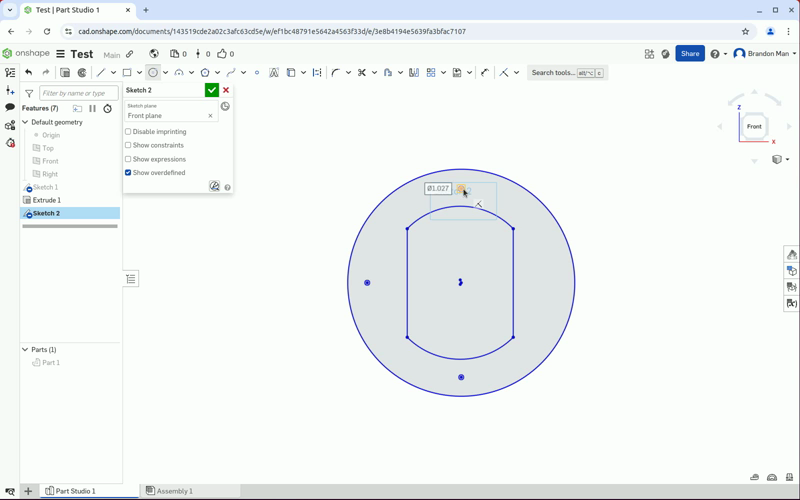
key(c)
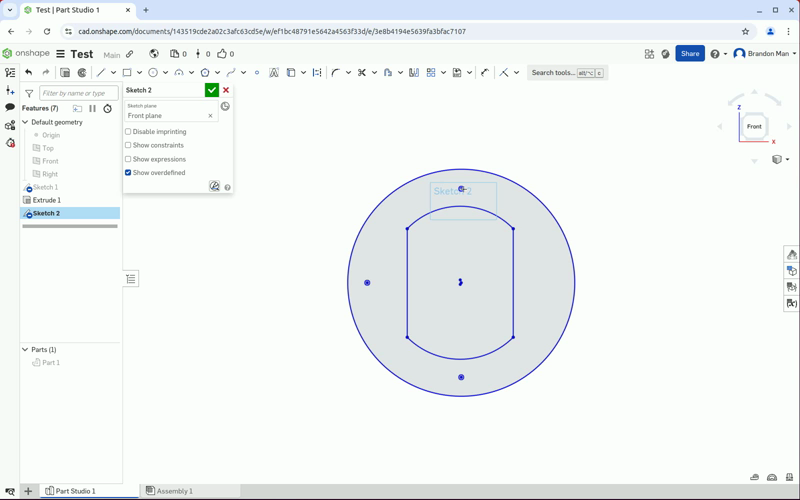
key_down(shift)
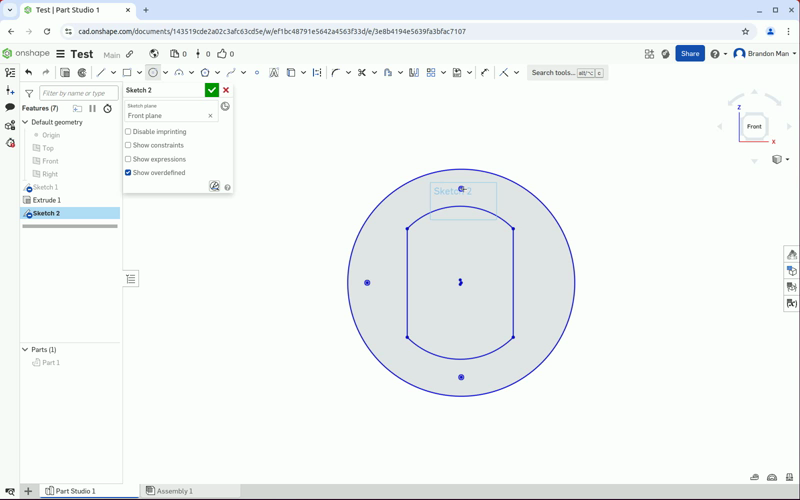
mouse_move(553, 282)
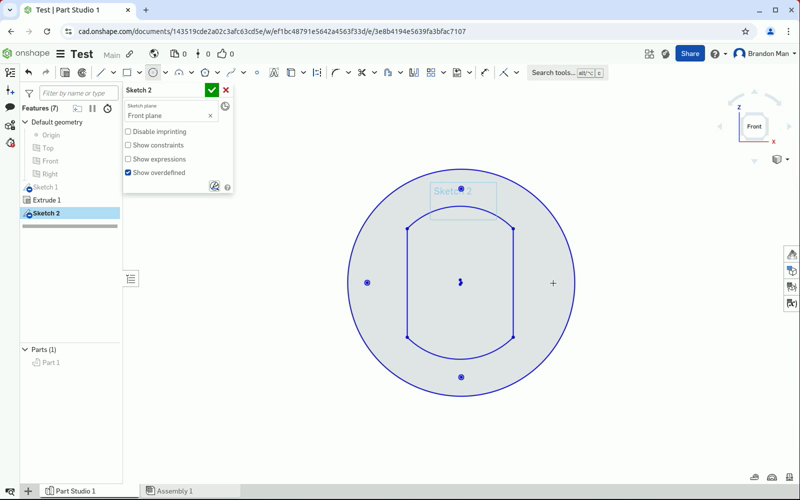
click(553, 282)
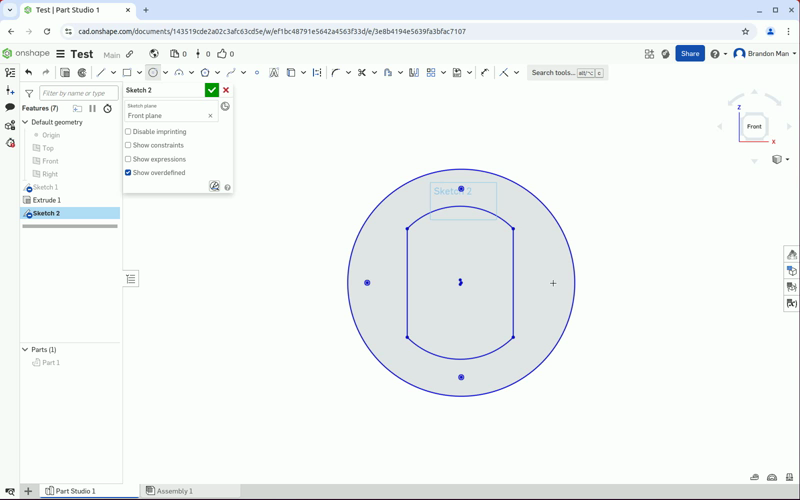
key_up(shift)
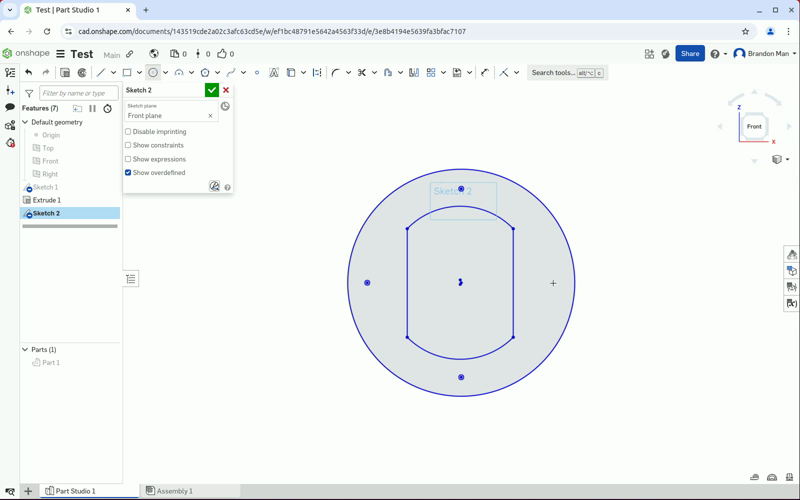
mouse_move(555, 282)
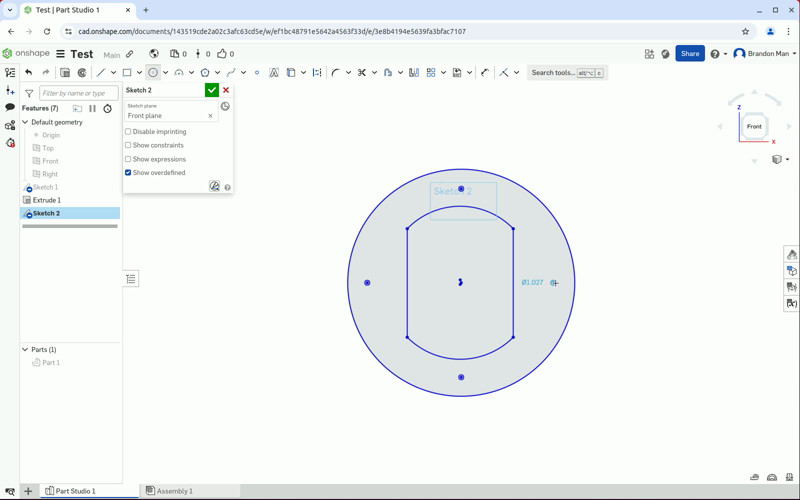
scroll(6)
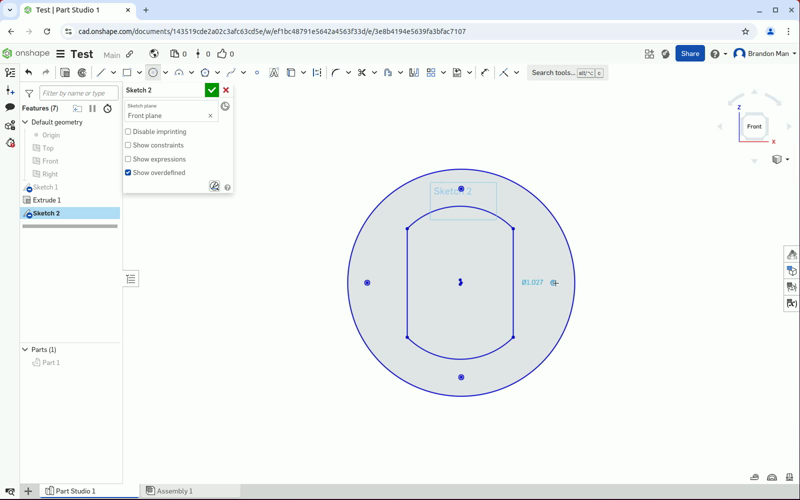
scroll(6)
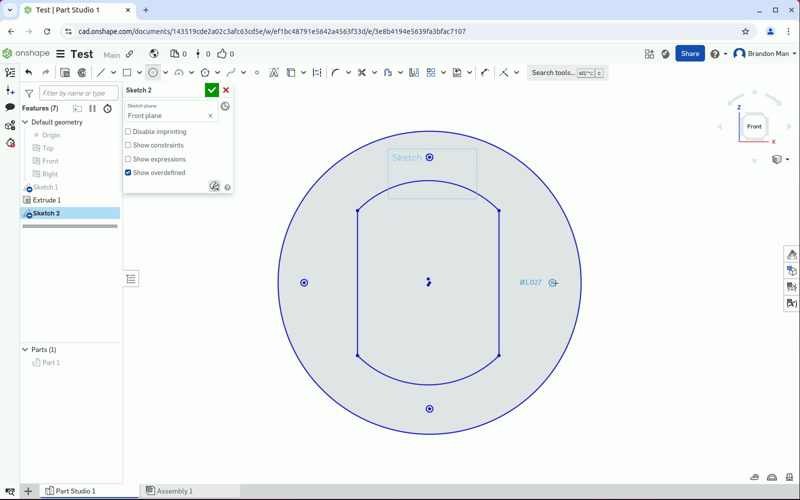
scroll(6)
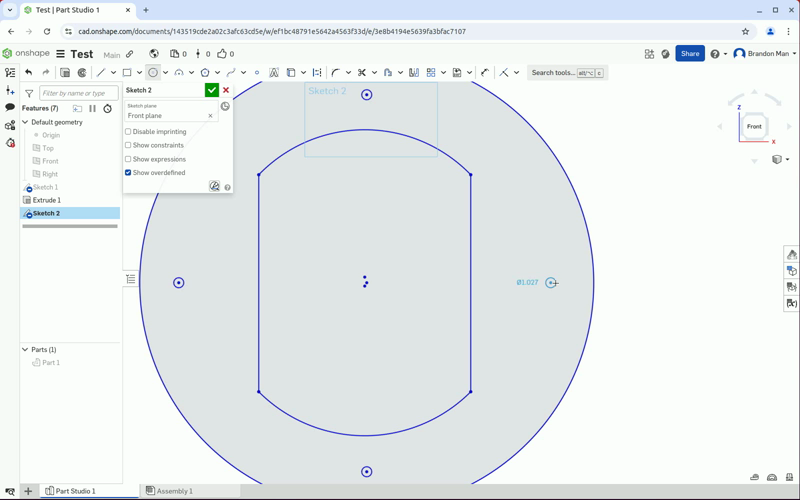
scroll(6)
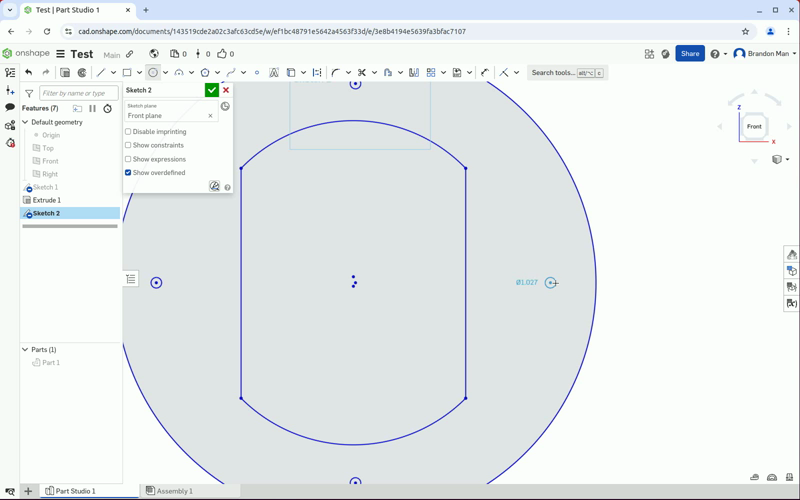
scroll(6)
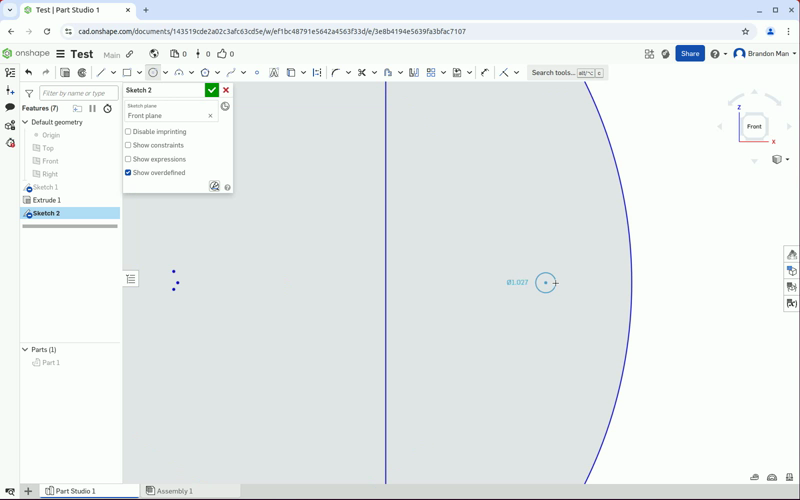
scroll(6)
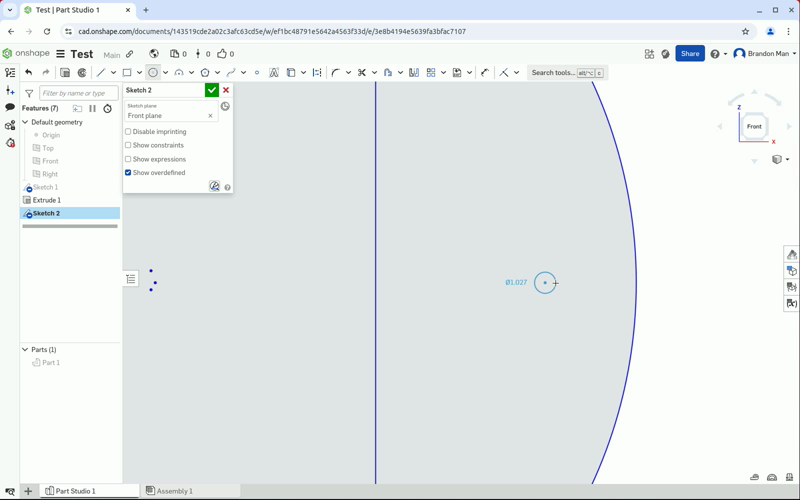
scroll(6)
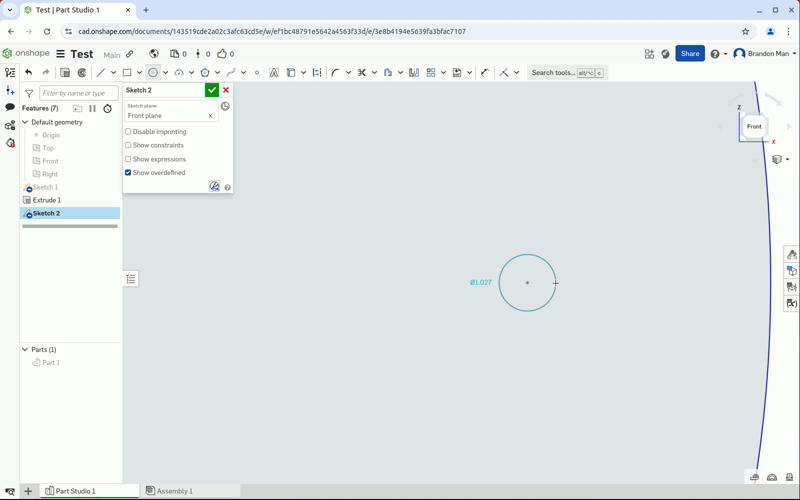
click(555, 282)
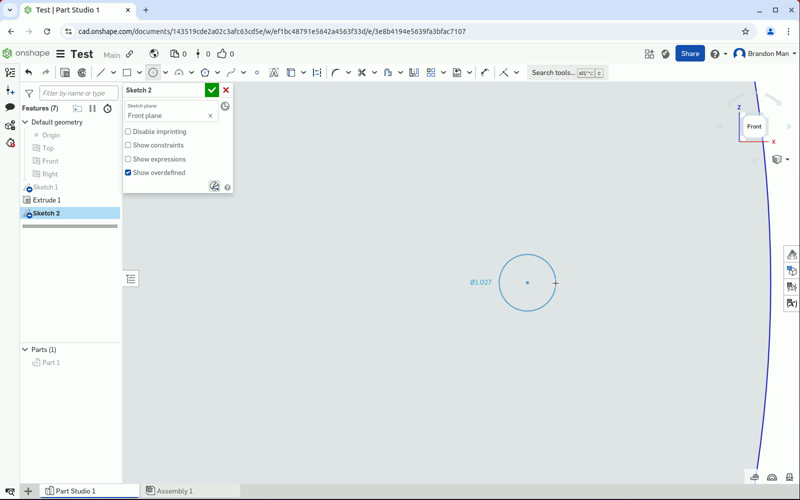
scroll(-6)
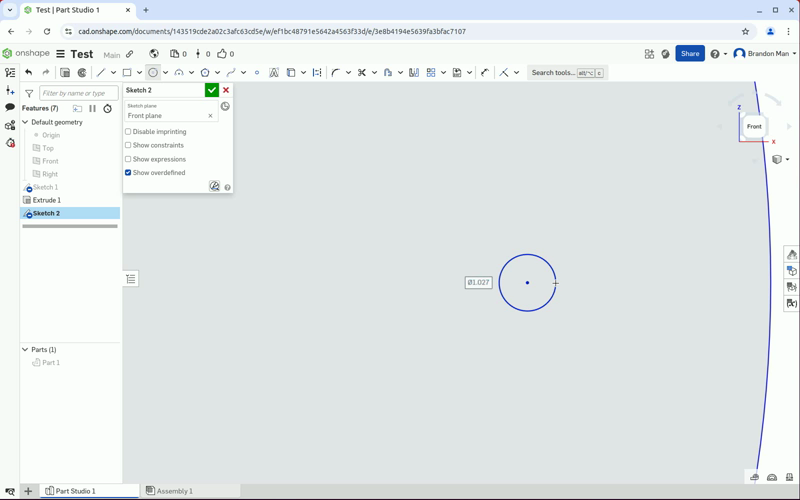
scroll(-6)
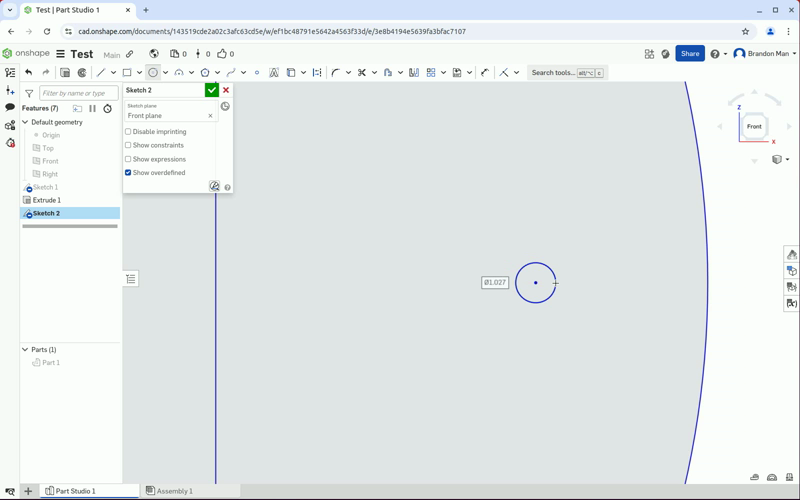
scroll(-6)
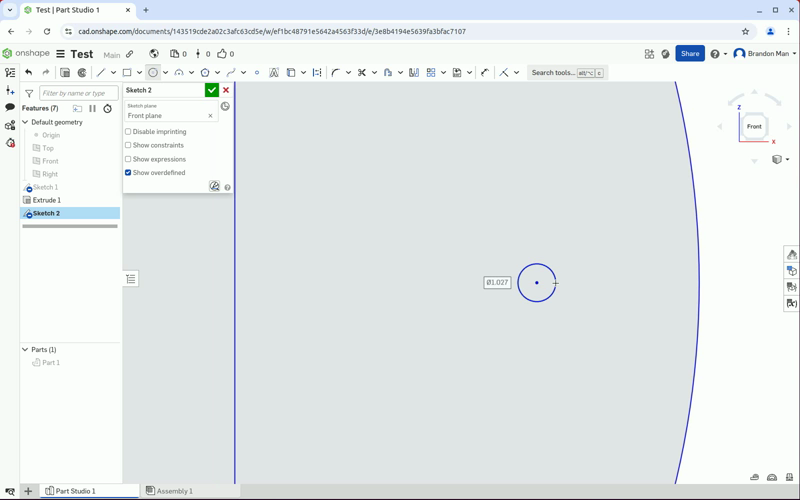
scroll(-6)
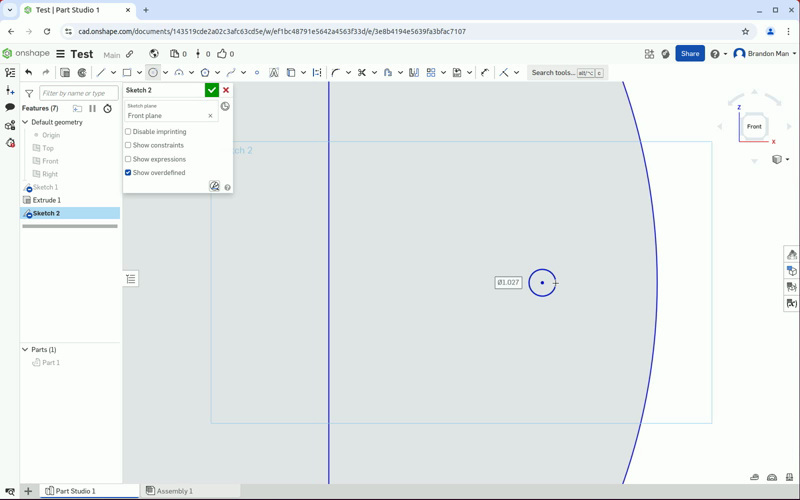
scroll(-6)
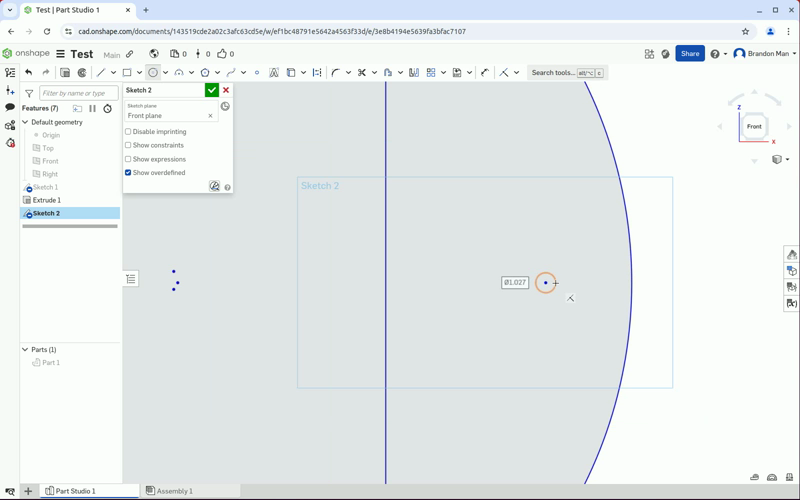
scroll(-6)
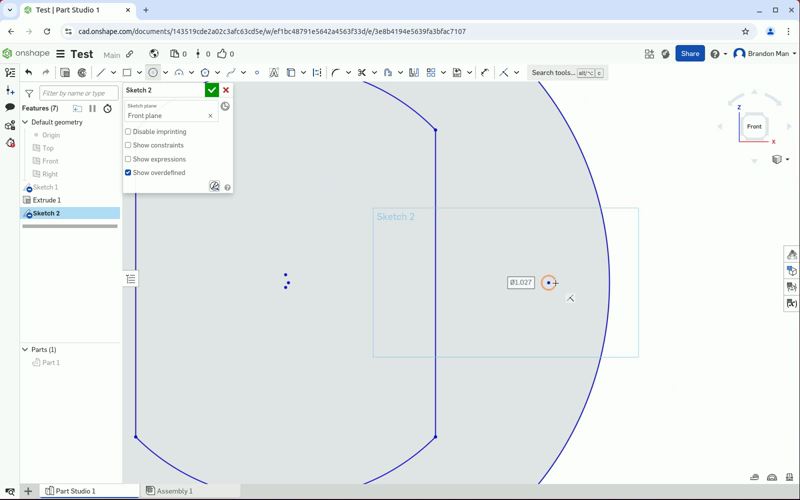
scroll(-6)
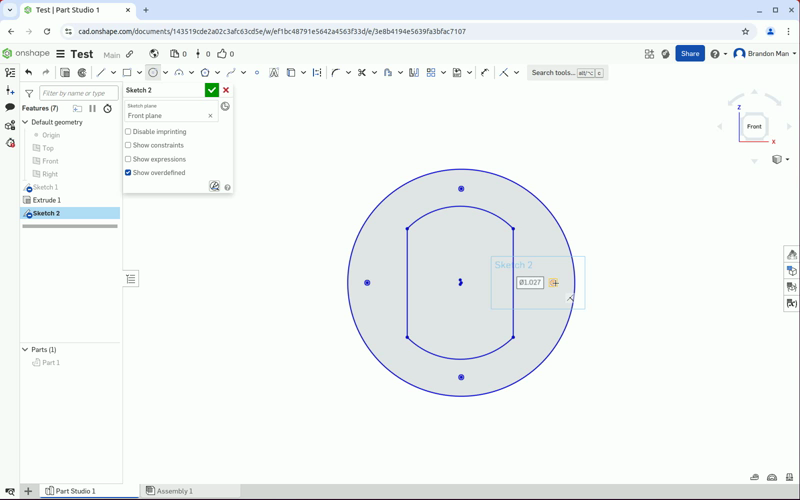
key(esc)
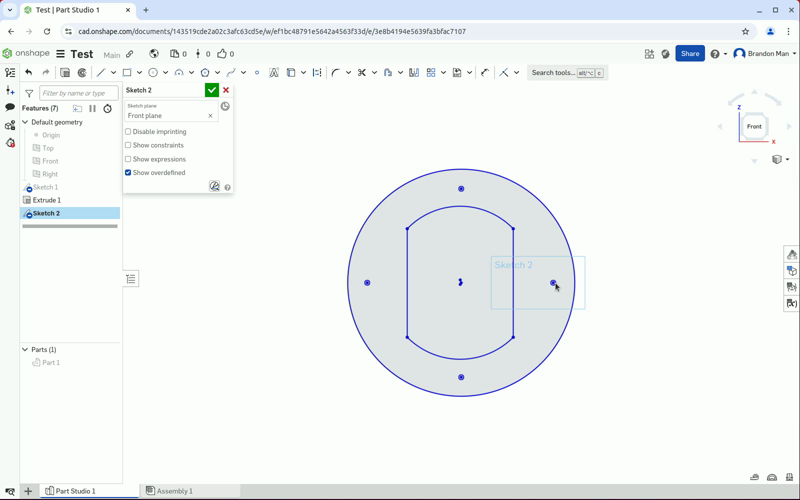
mouse_move(389, 277)
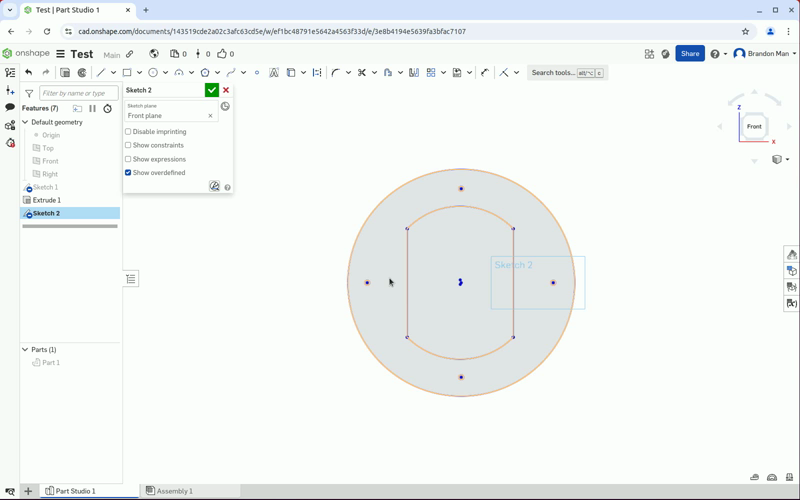
click(389, 277)
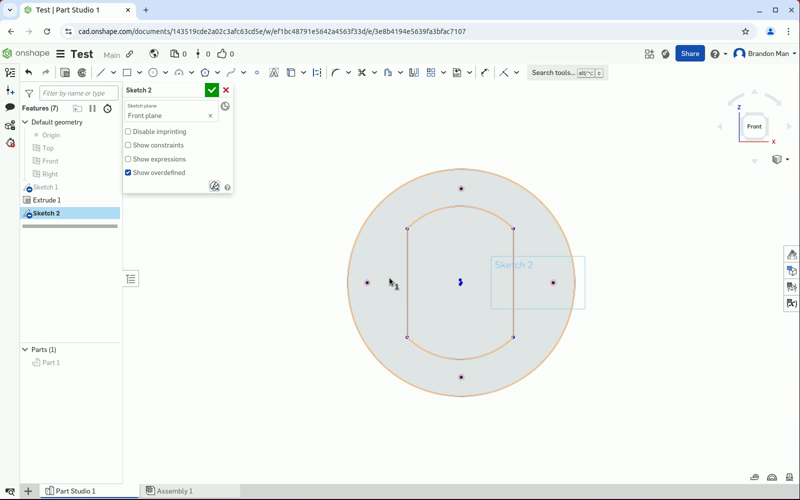
mouse_move(73, 352)
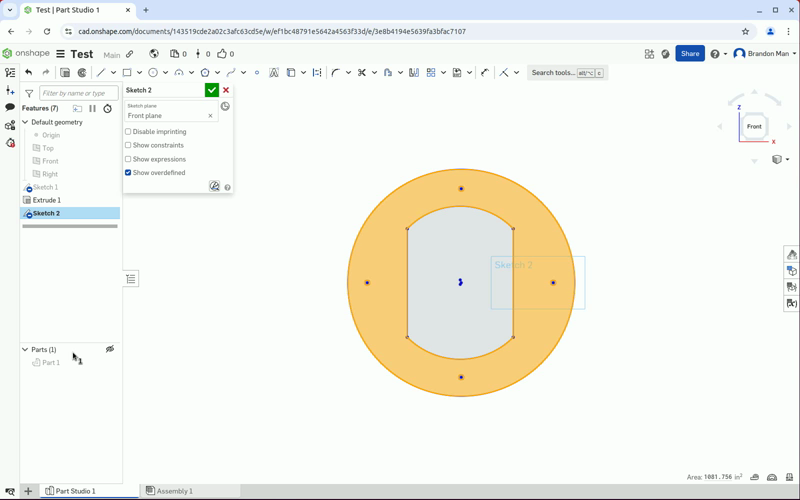
key(shift+y)
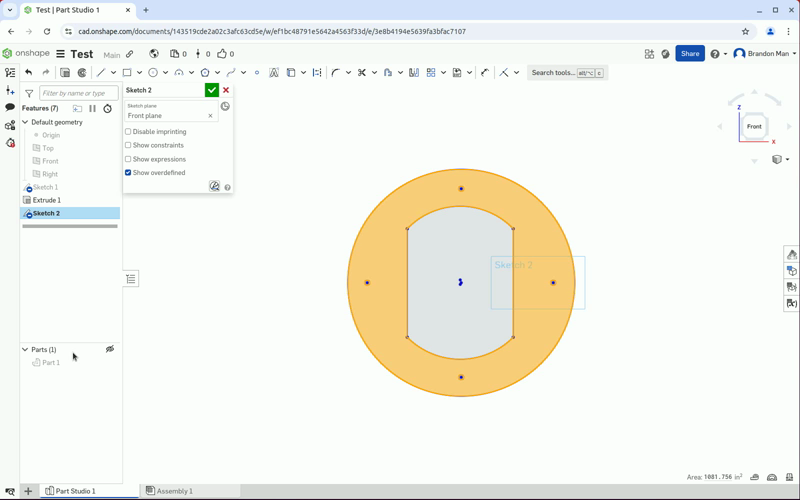
key(shift+e)
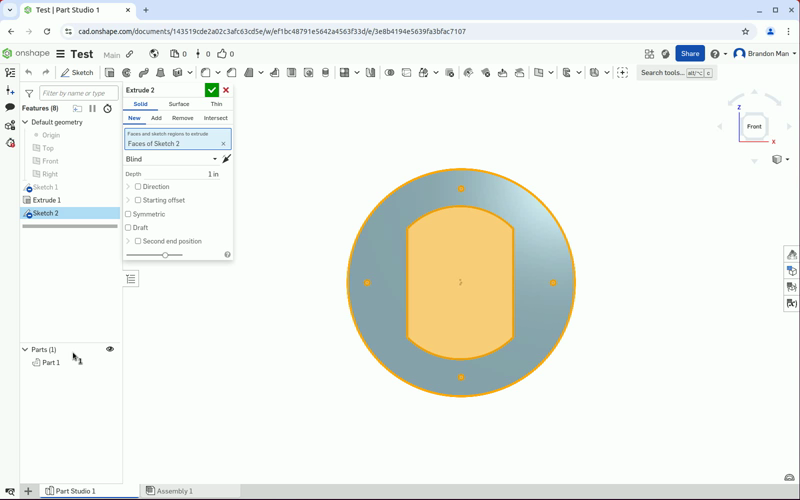
mouse_move(143, 106)
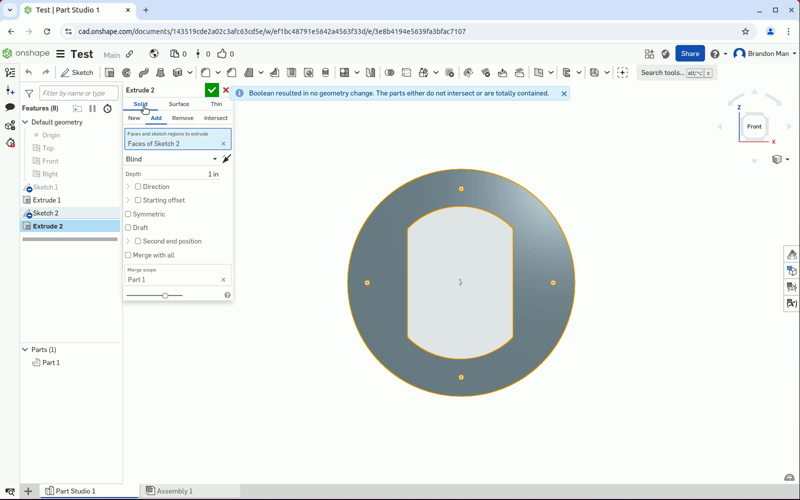
click(143, 106)
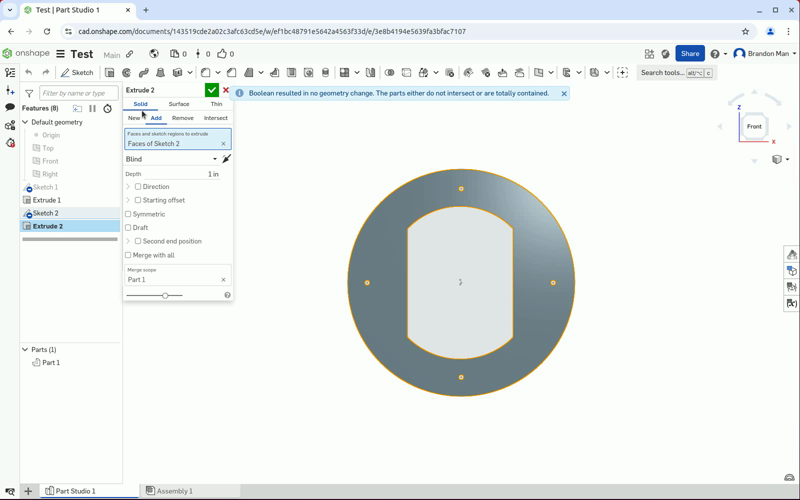
mouse_move(137, 120)
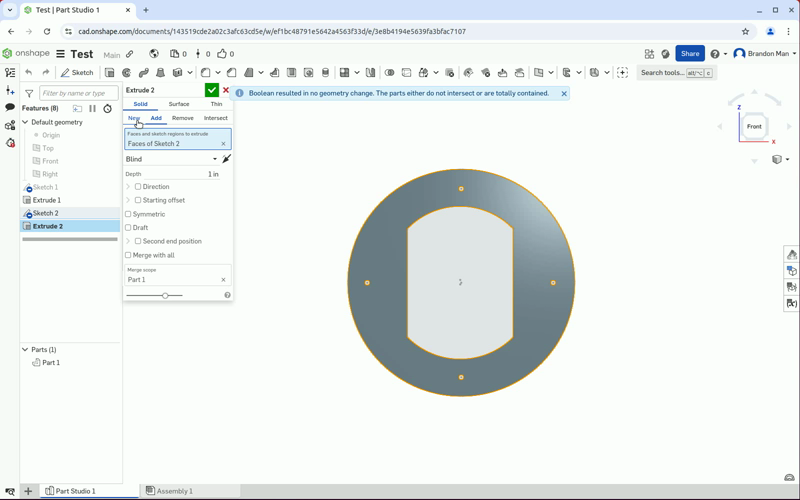
click(137, 120)
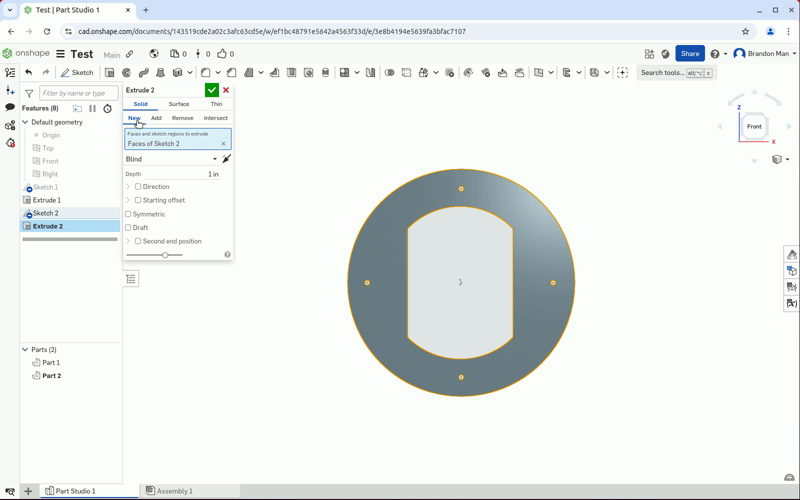
key(tab, 4)
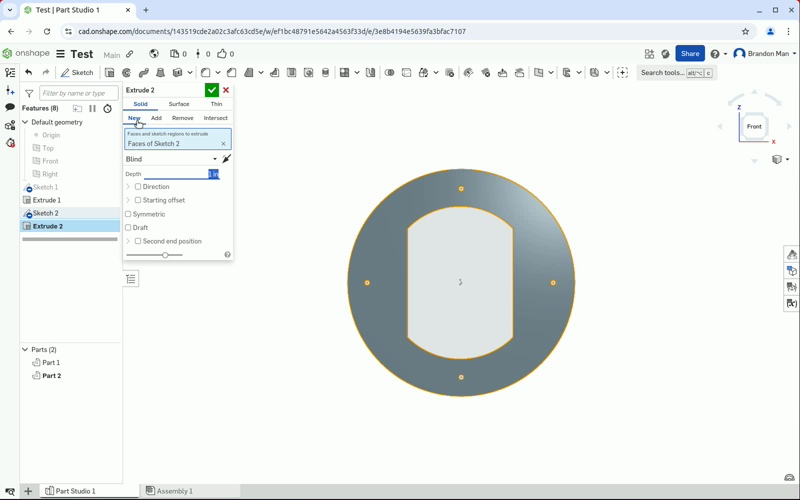
text(1.204)
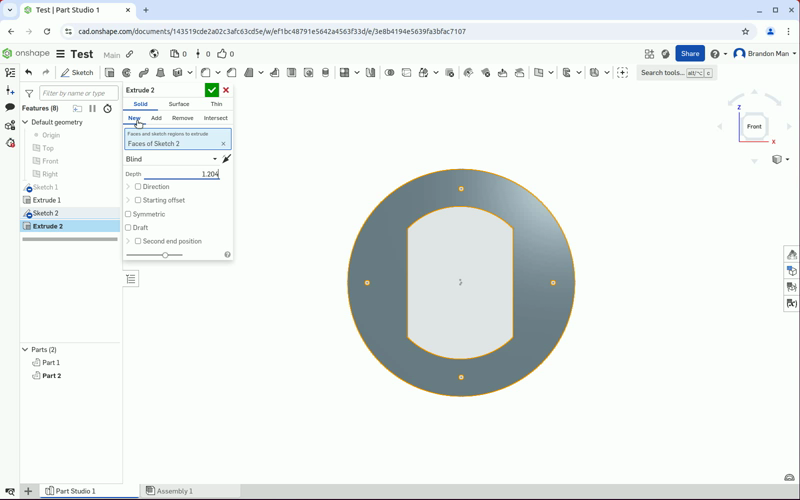
key(enter)
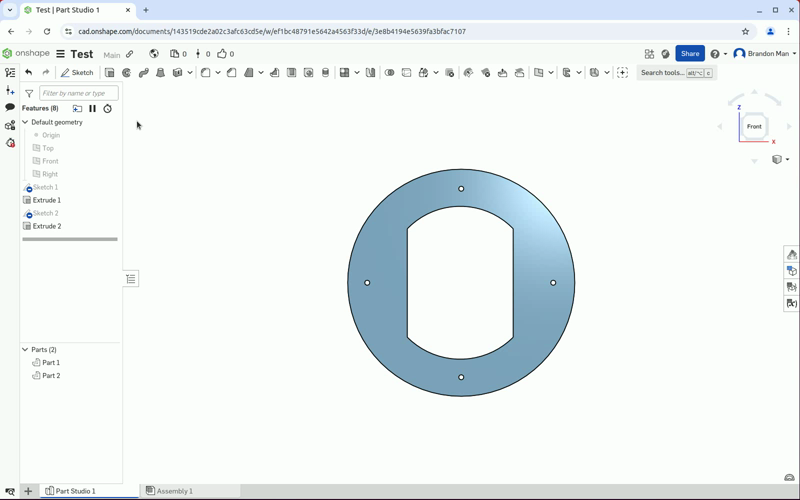
key(shift+h)
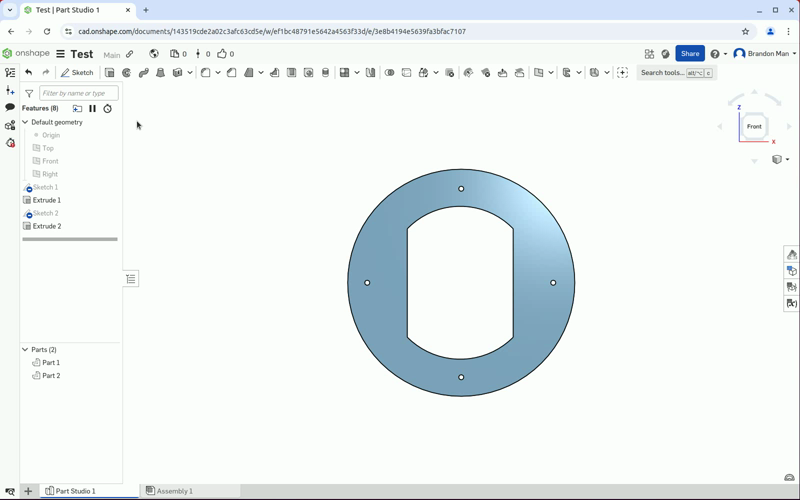
key(shift+h)
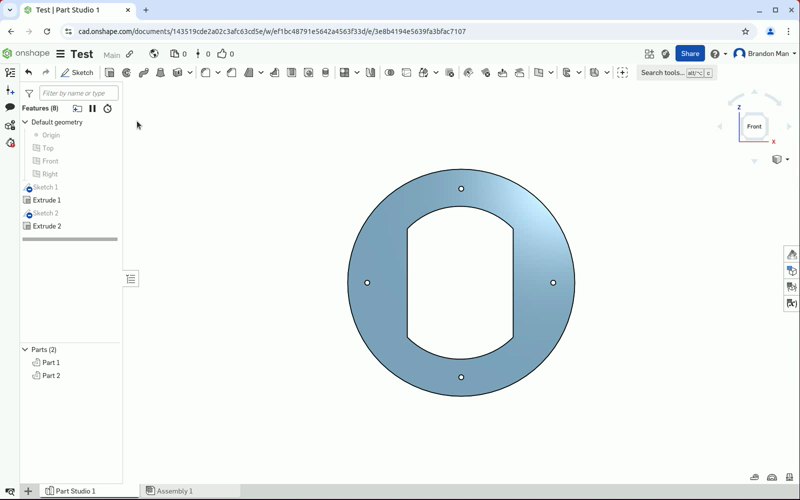
mouse_move(73, 189)
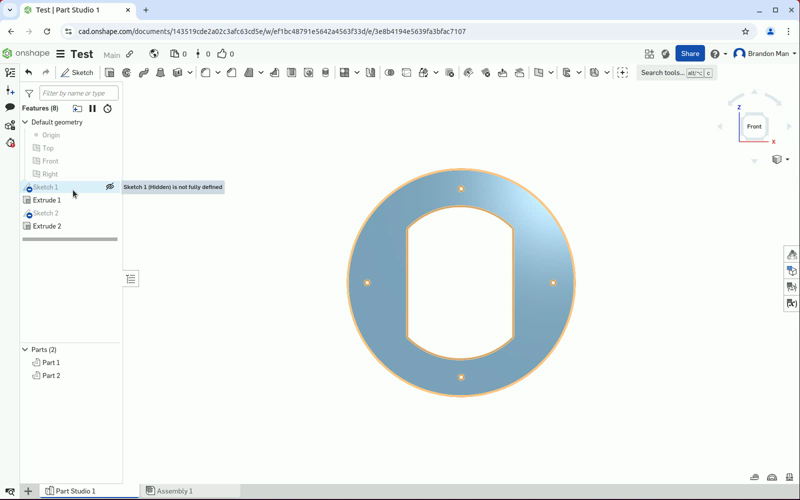
click(73, 189)
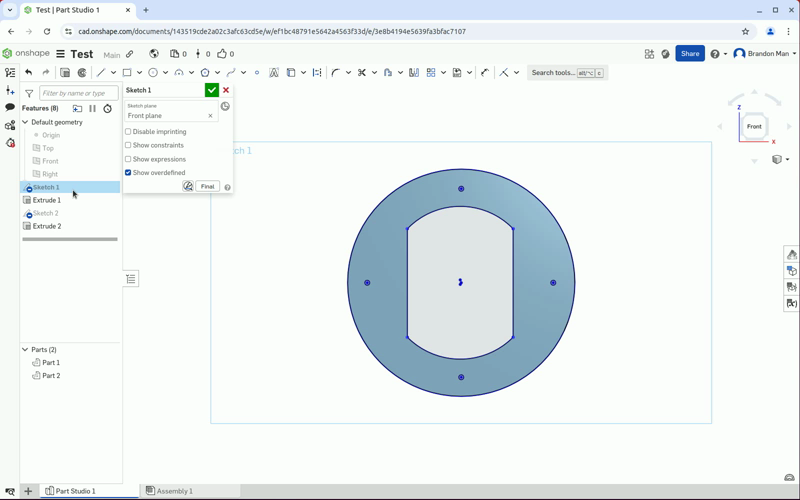
mouse_move(229, 92)
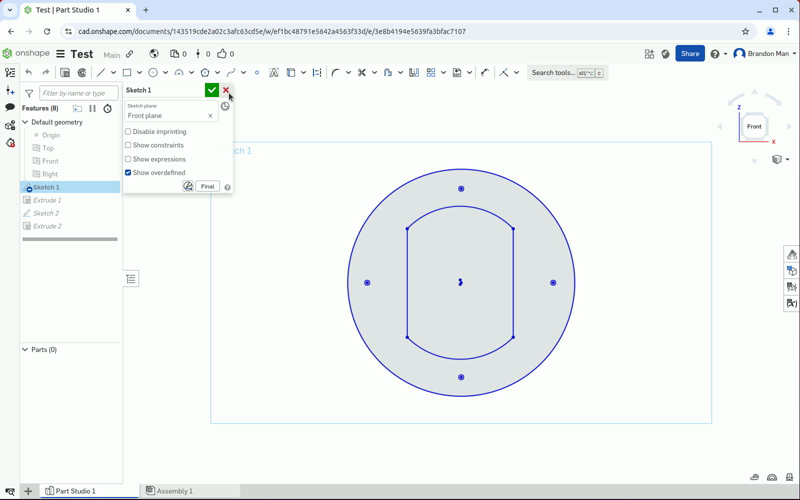
click(229, 92)
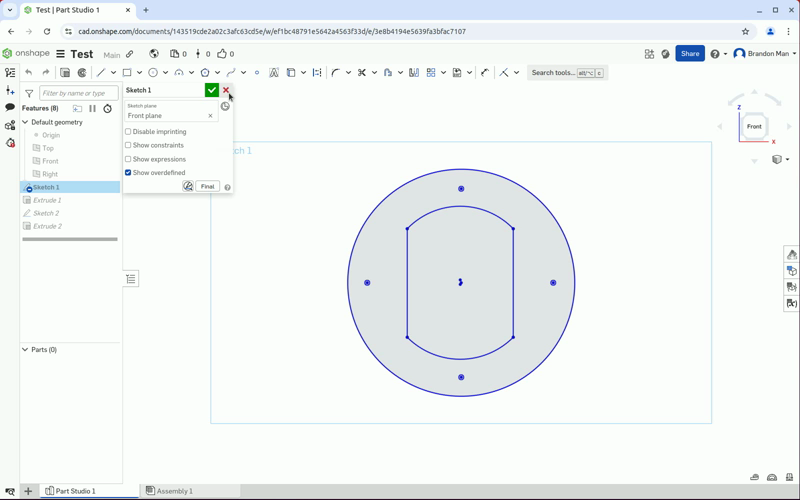
key(shift+s)
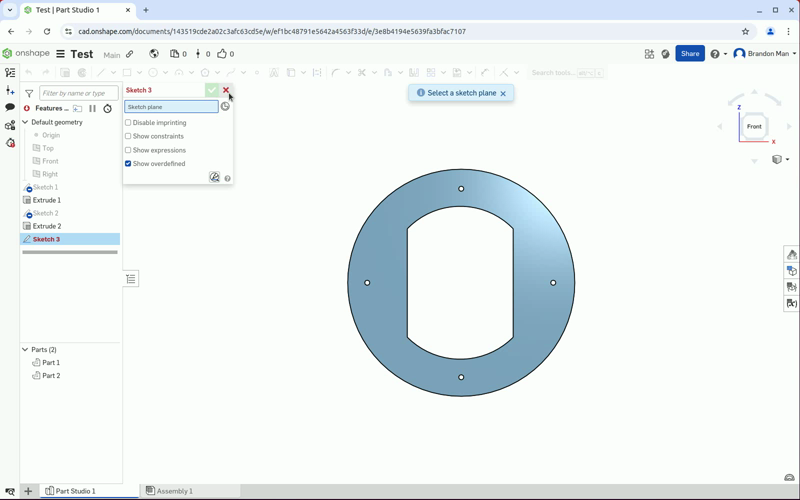
mouse_move(73, 163)
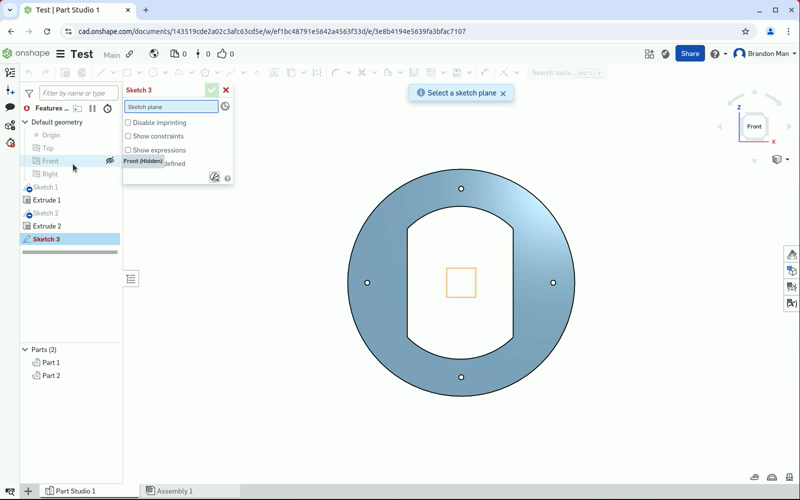
click(73, 163)
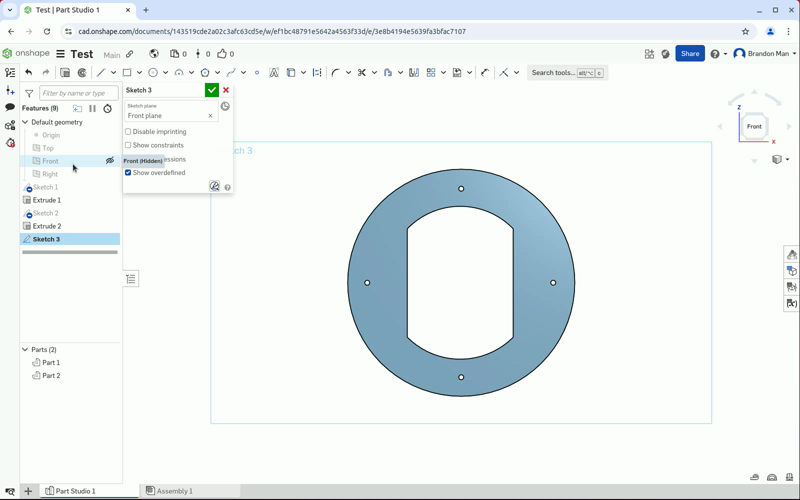
mouse_move(73, 352)
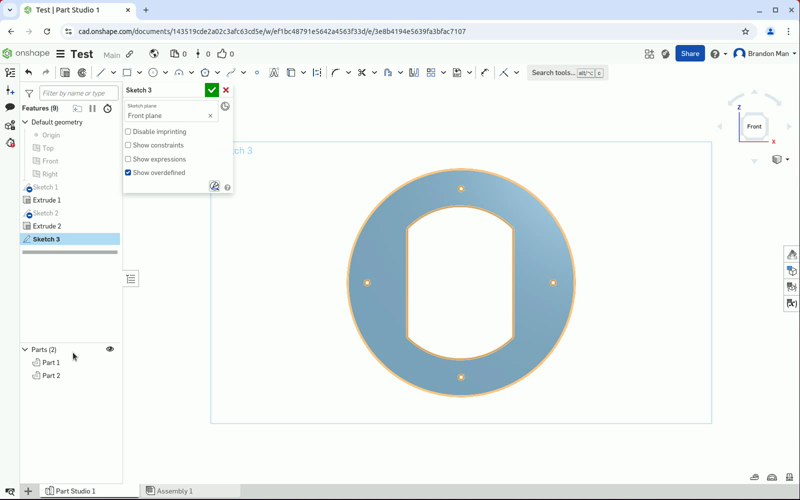
key(y)
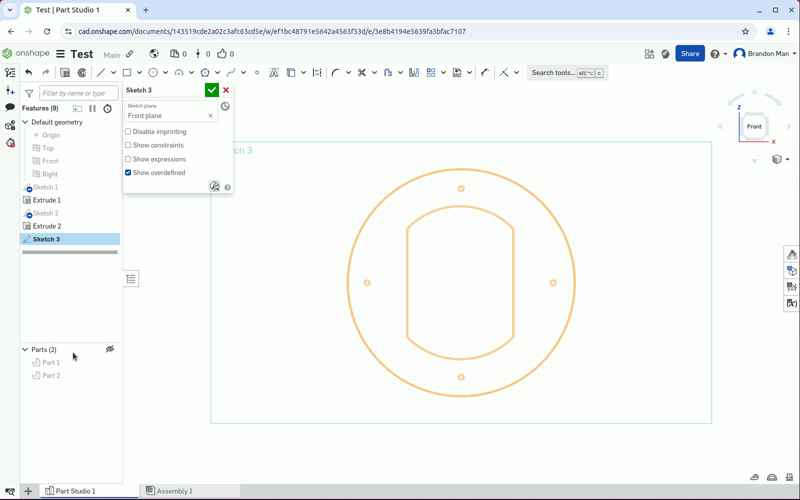
key(c)
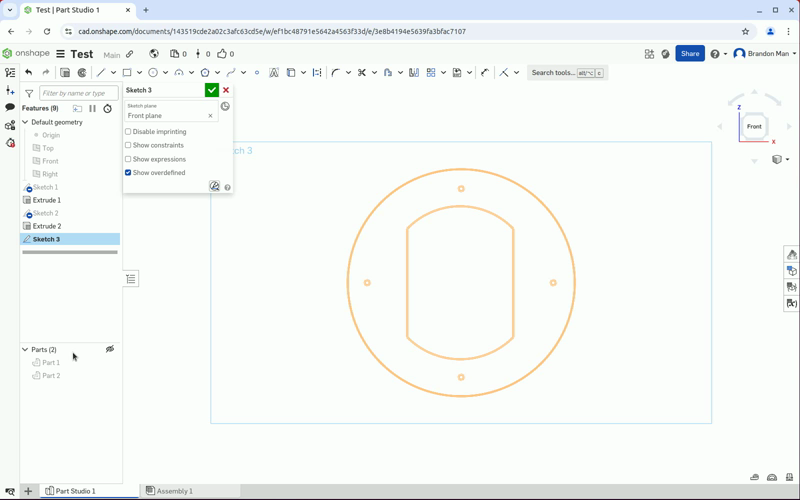
key_down(shift)
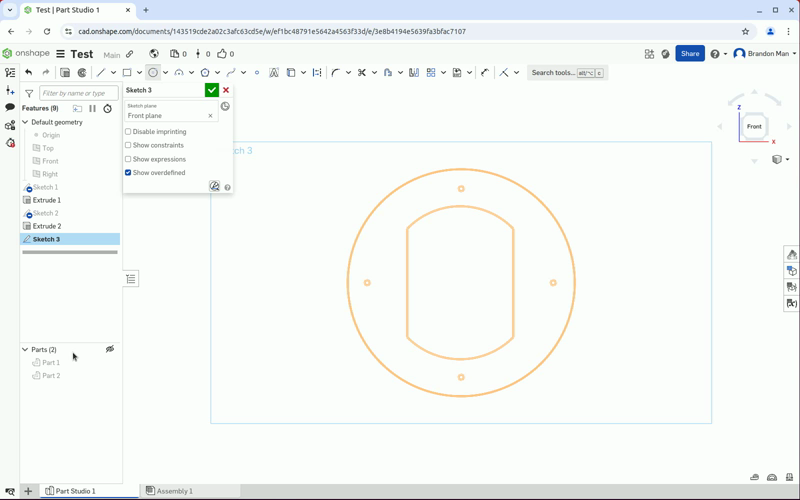
mouse_move(461, 282)
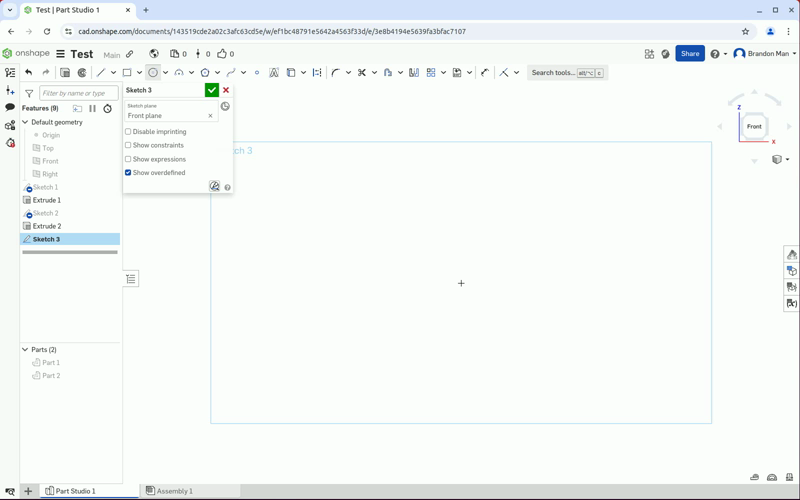
click(461, 282)
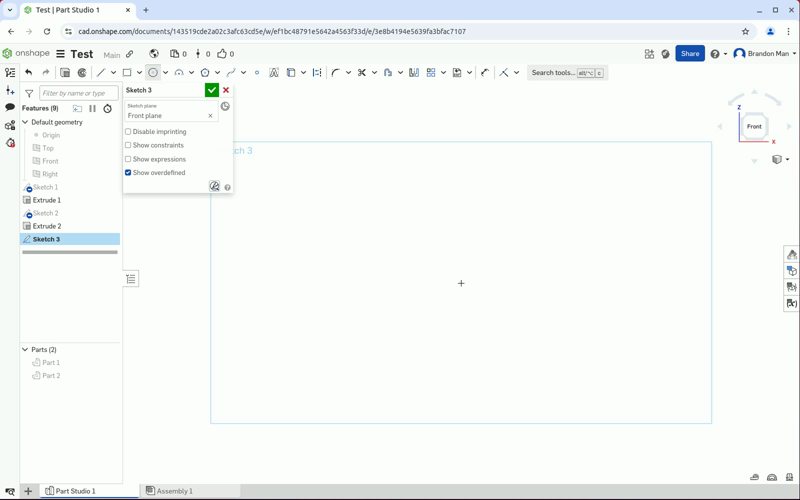
key_up(shift)
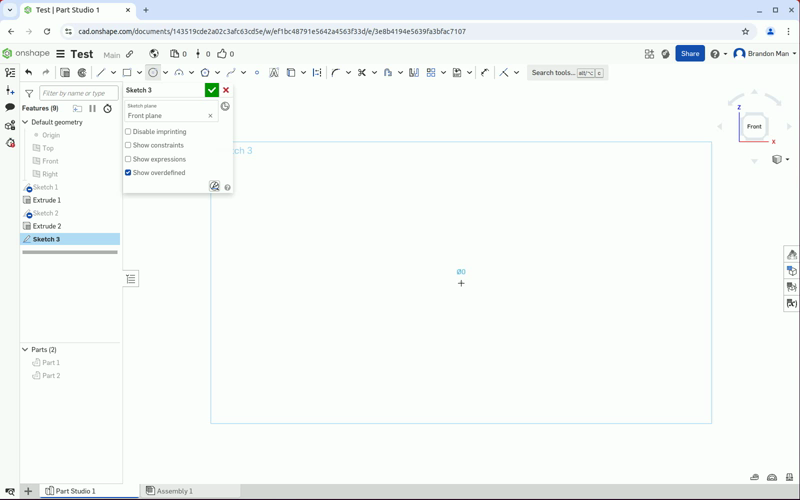
mouse_move(574, 282)
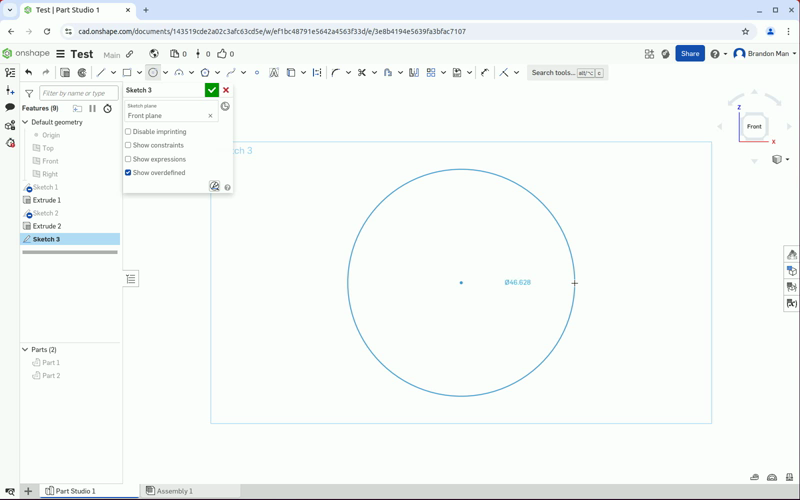
click(574, 282)
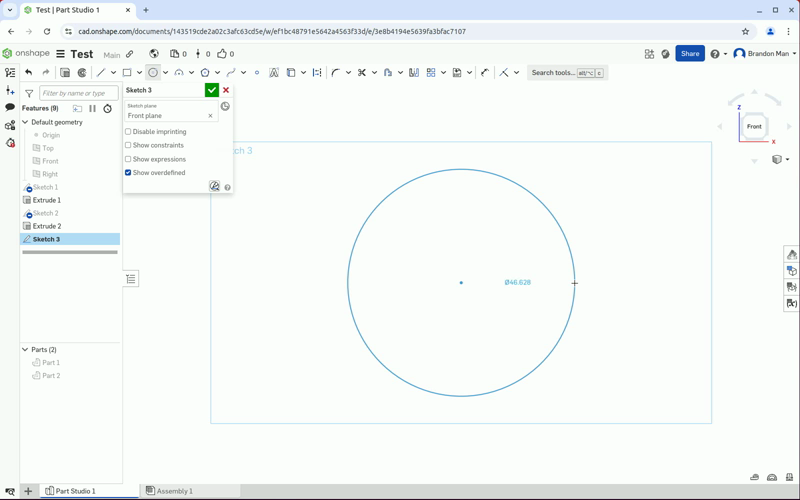
key(esc)
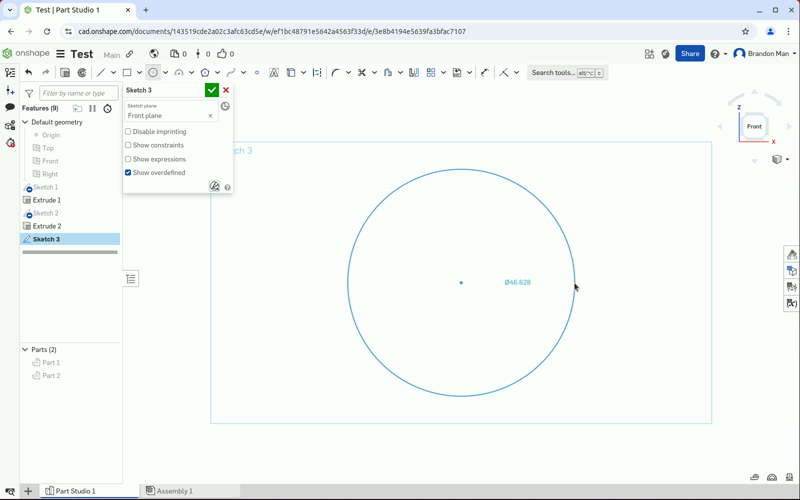
key(c)
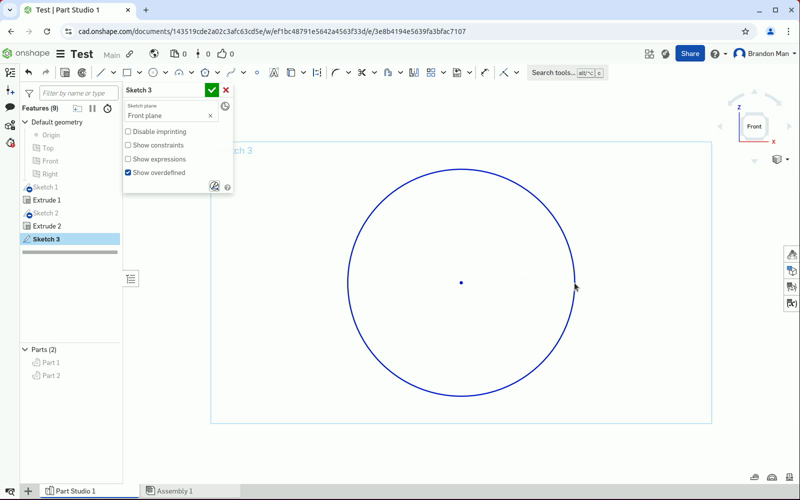
key_down(shift)
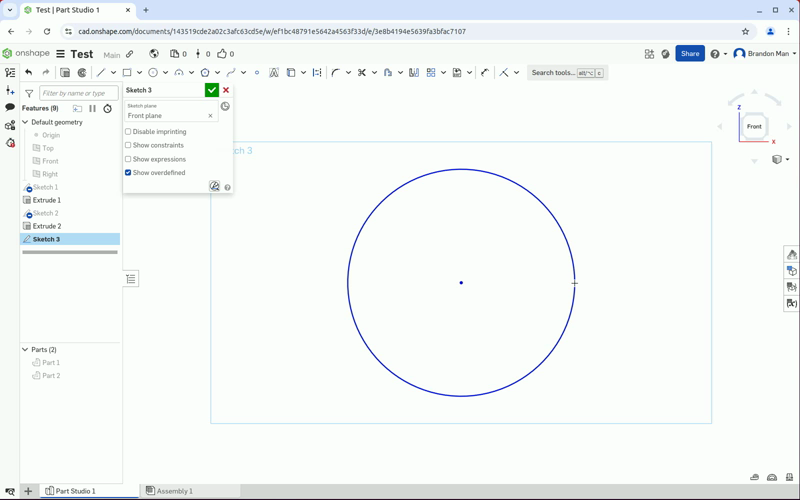
mouse_move(367, 282)
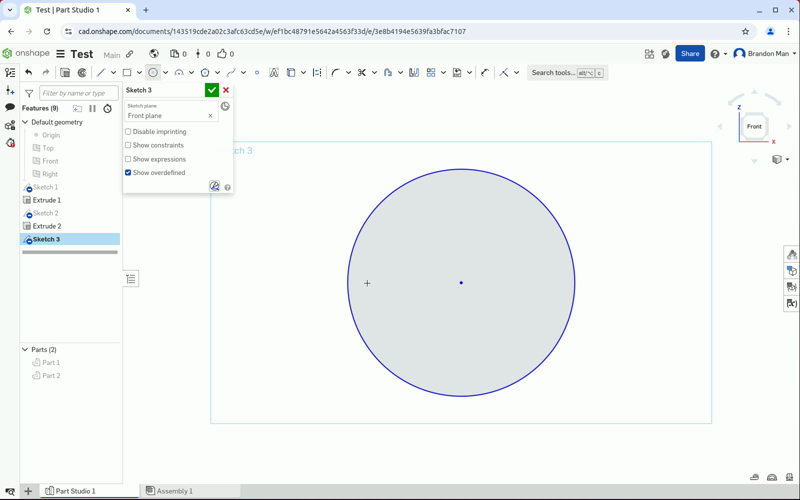
click(367, 282)
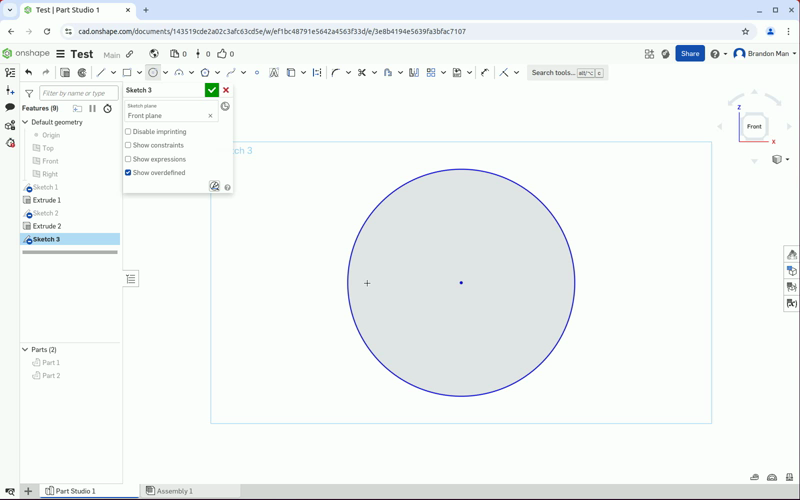
key_up(shift)
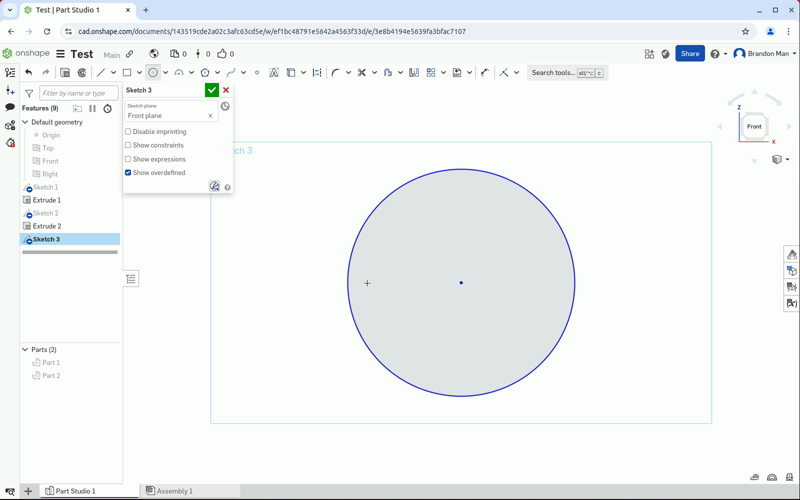
mouse_move(369, 282)
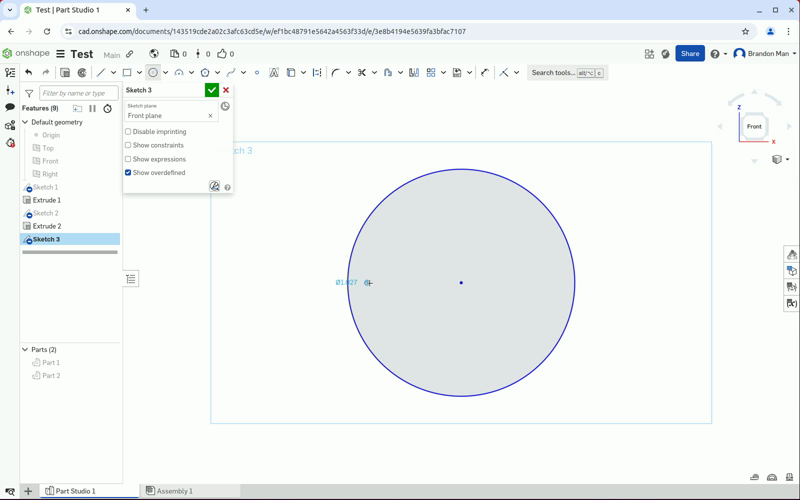
scroll(6)
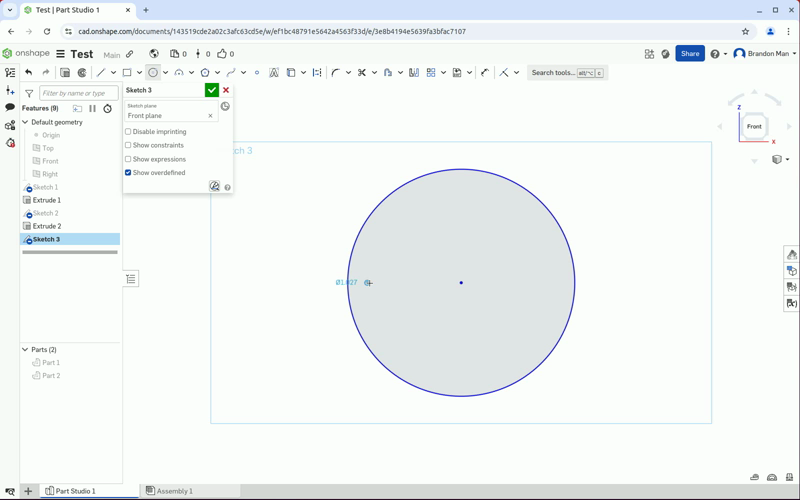
scroll(6)
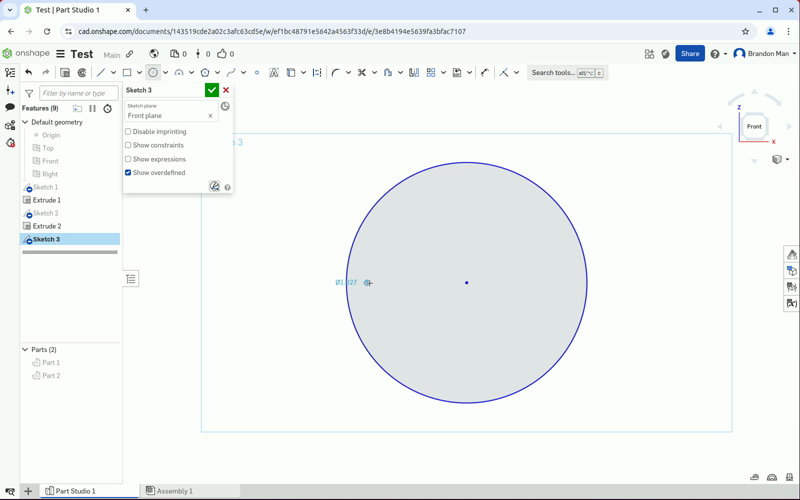
scroll(6)
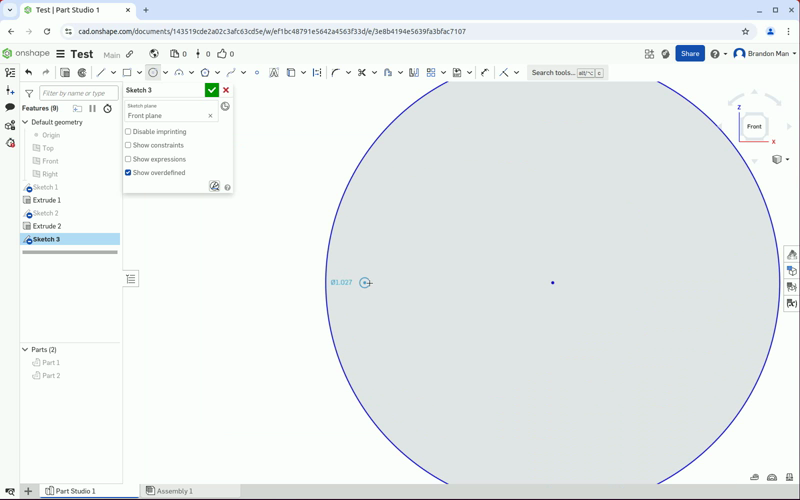
scroll(6)
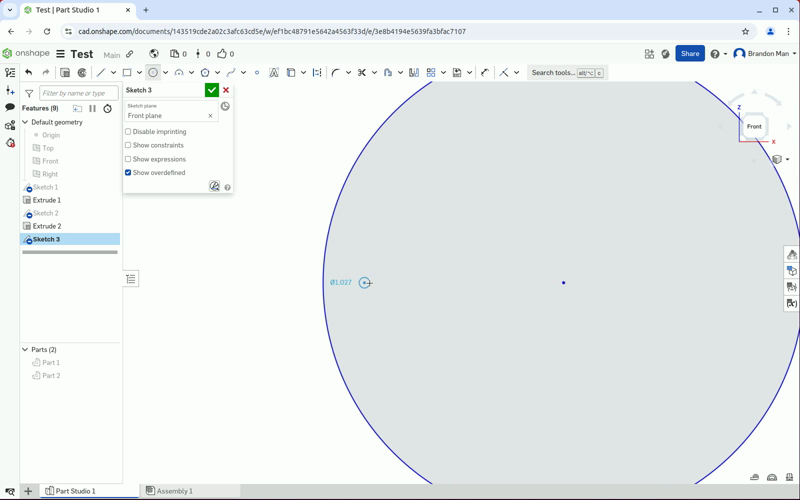
scroll(6)
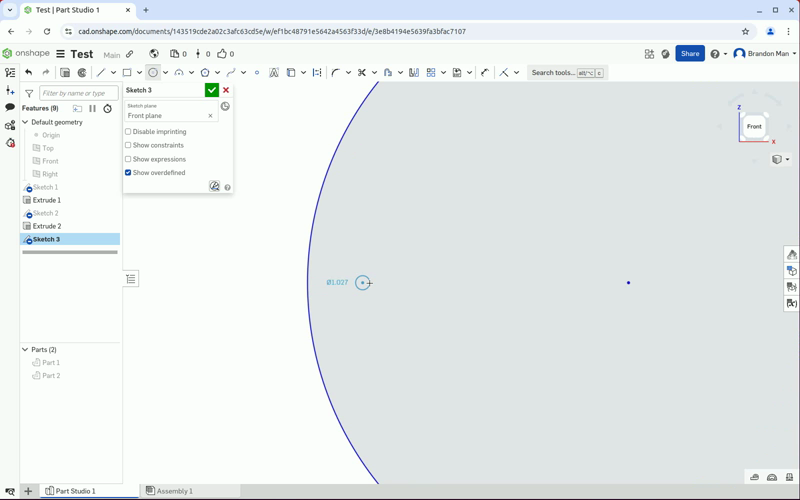
scroll(6)
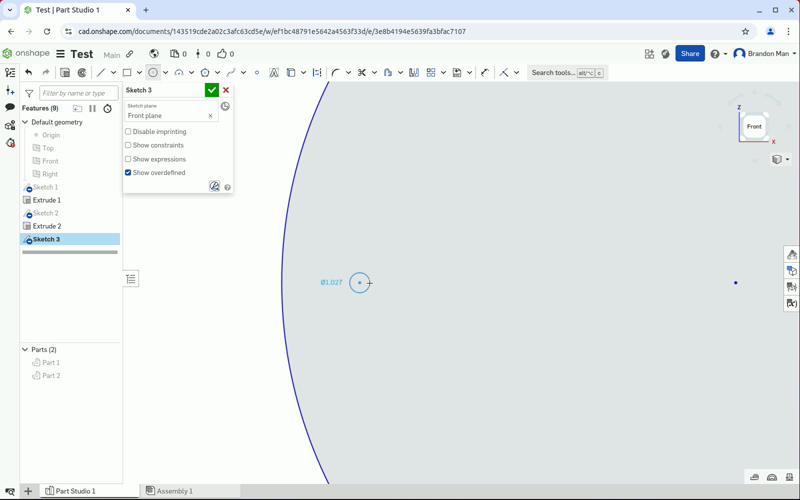
scroll(6)
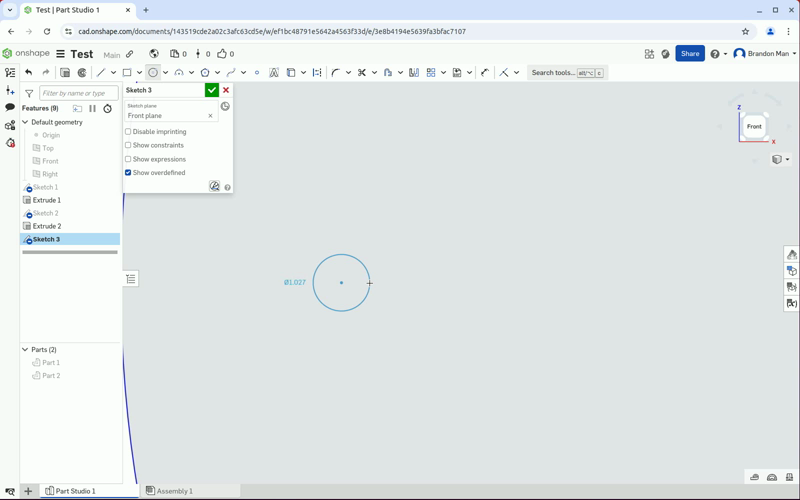
click(369, 282)
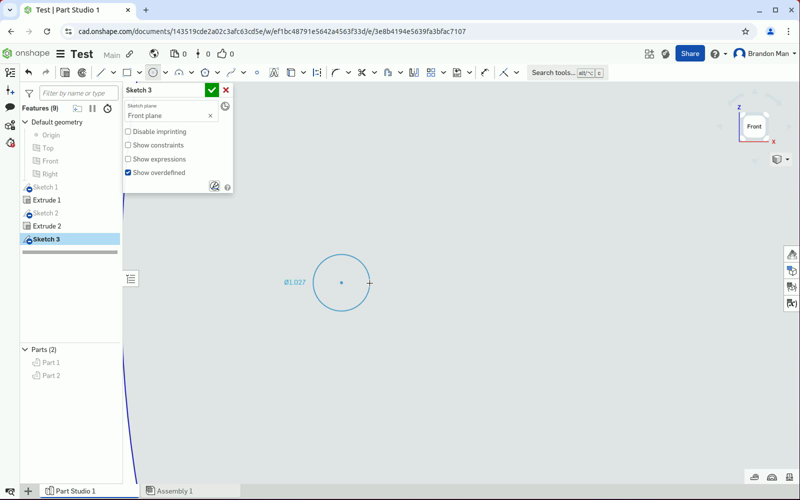
scroll(-6)
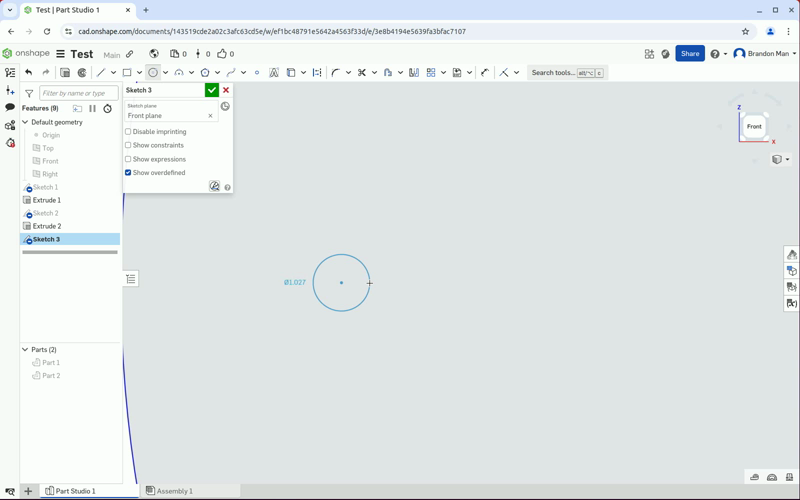
scroll(-6)
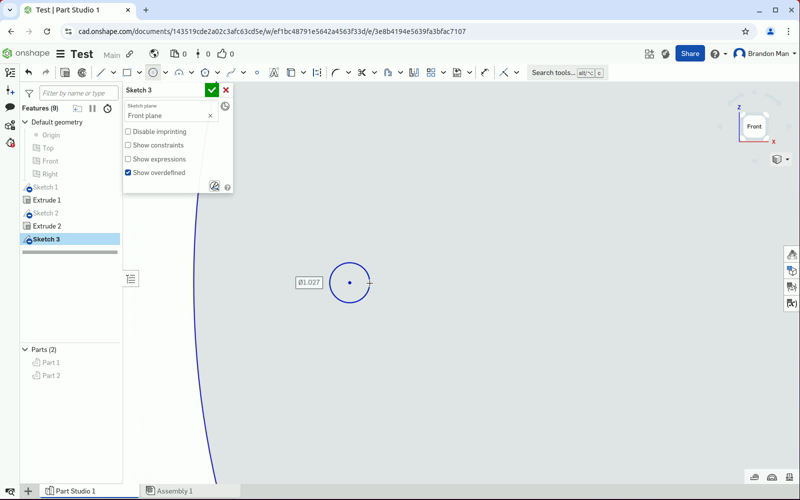
scroll(-6)
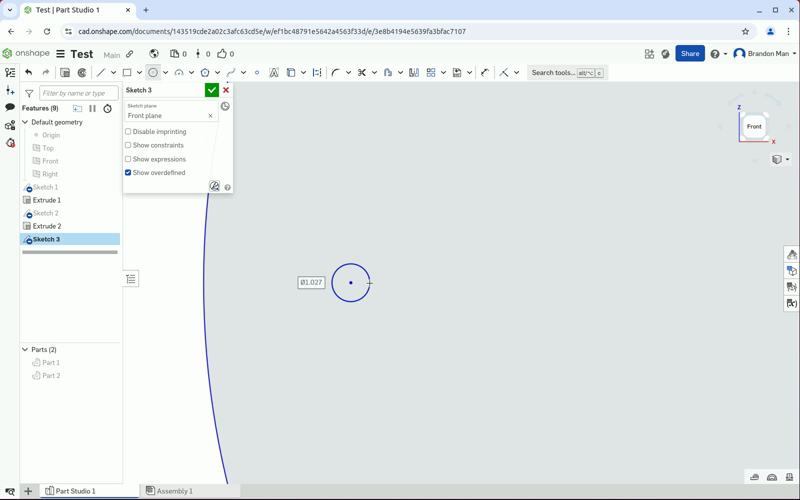
scroll(-6)
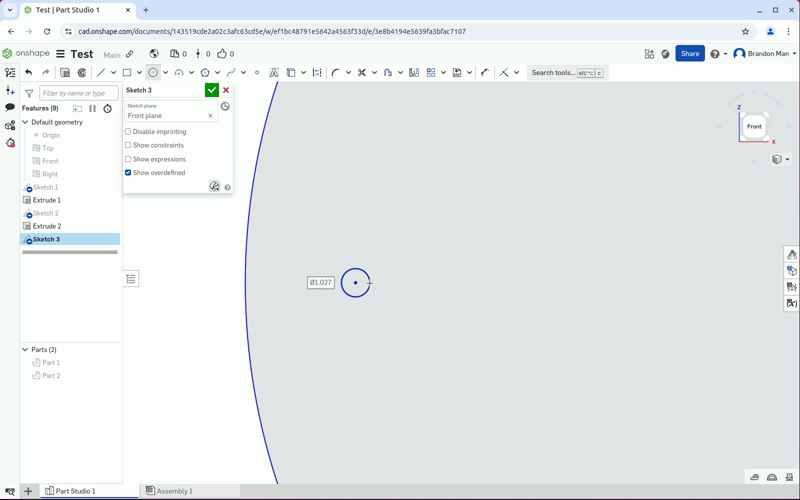
scroll(-6)
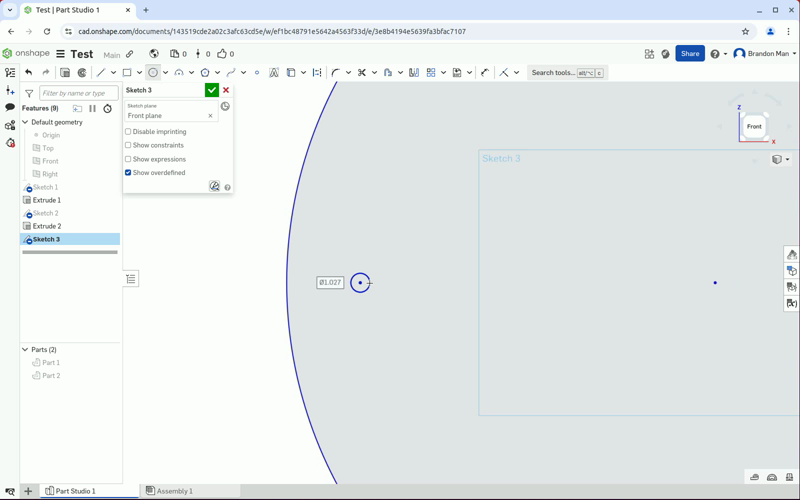
scroll(-6)
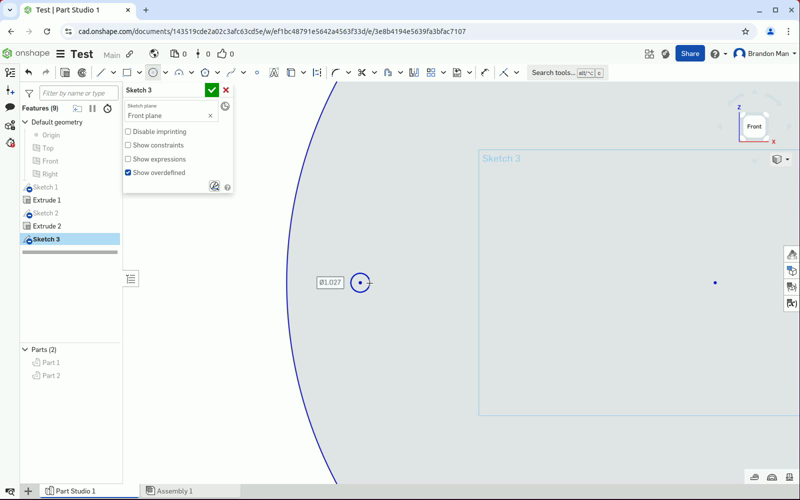
scroll(-6)
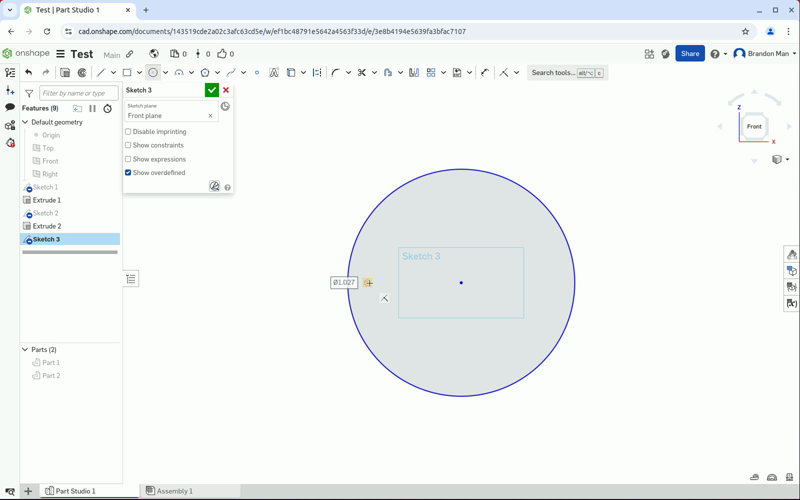
key(esc)
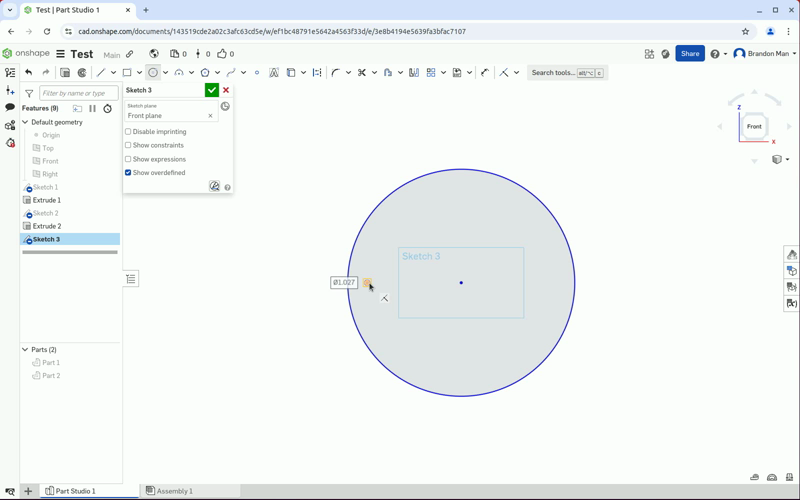
key(a)
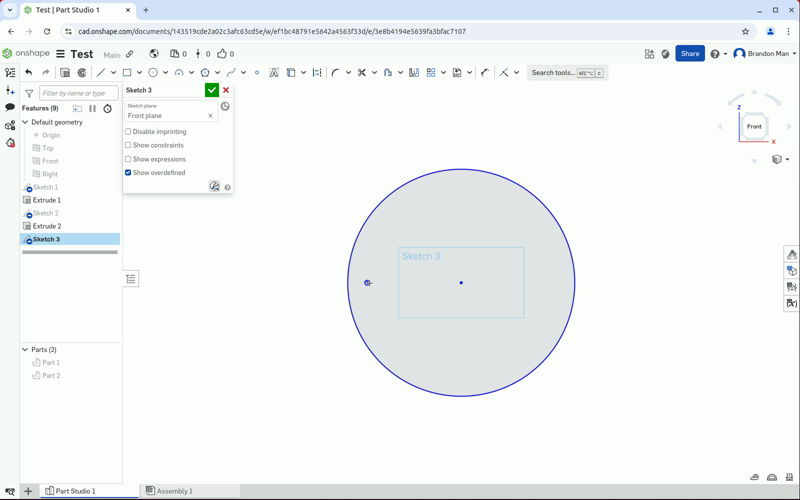
key_down(shift)
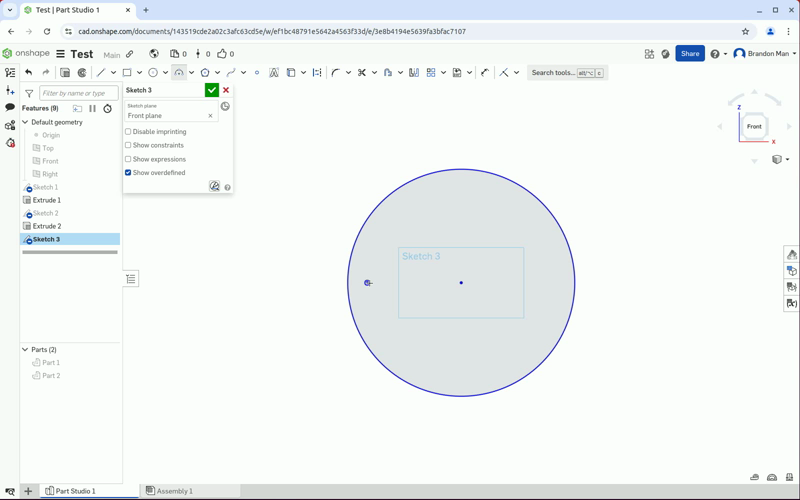
mouse_move(407, 337)
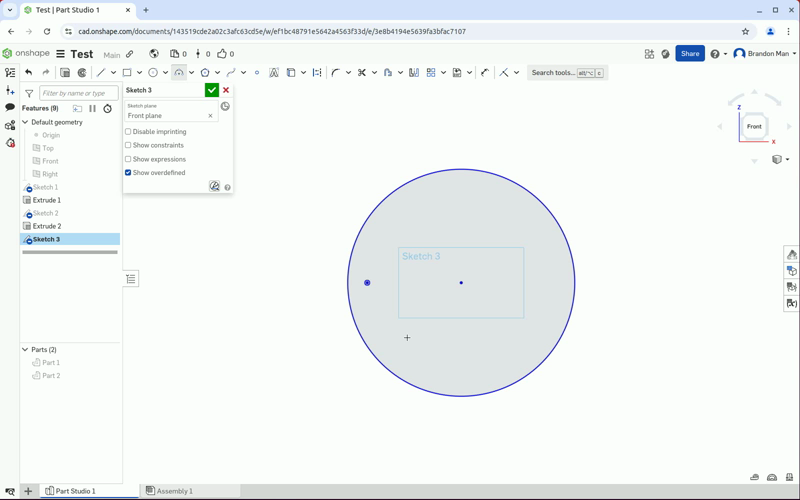
click(407, 337)
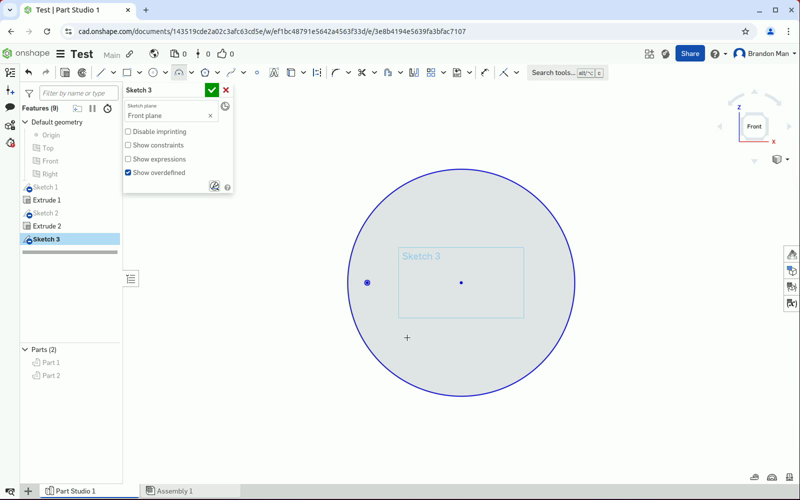
key_up(shift)
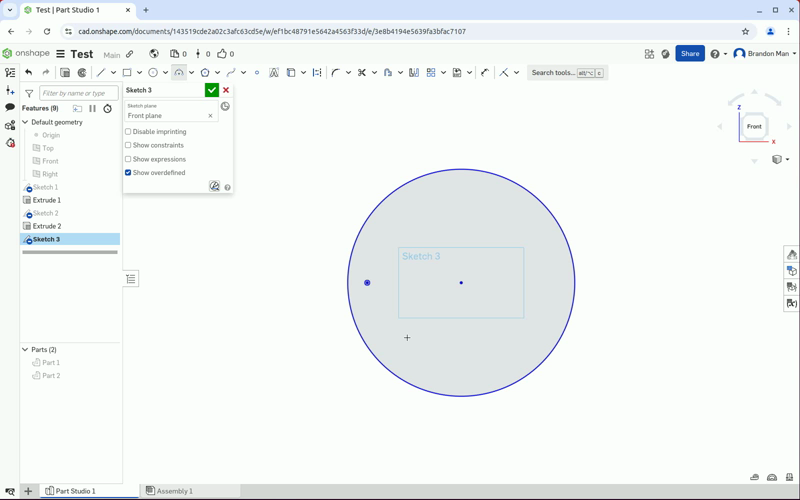
key_down(shift)
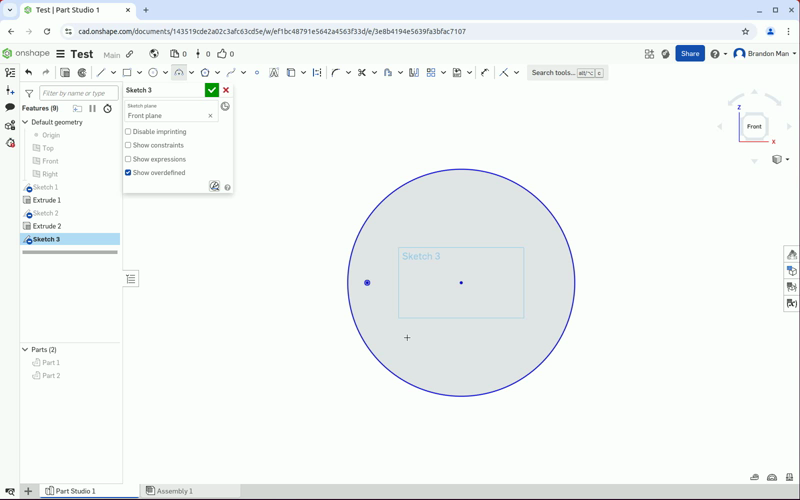
mouse_move(513, 337)
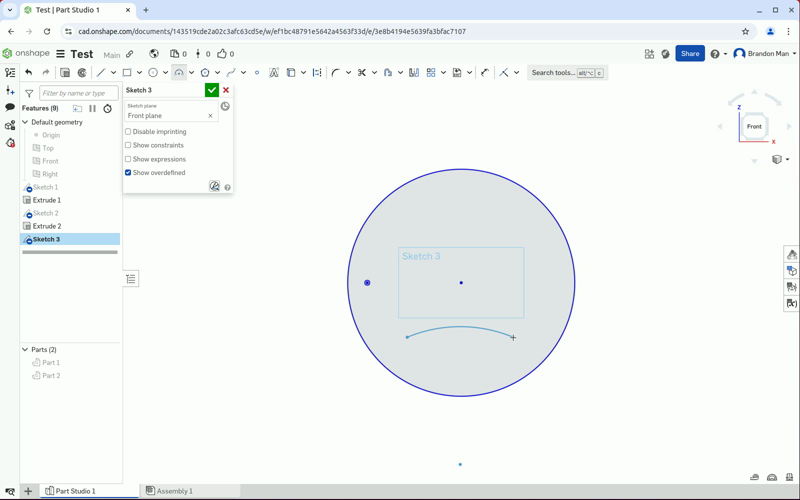
click(513, 337)
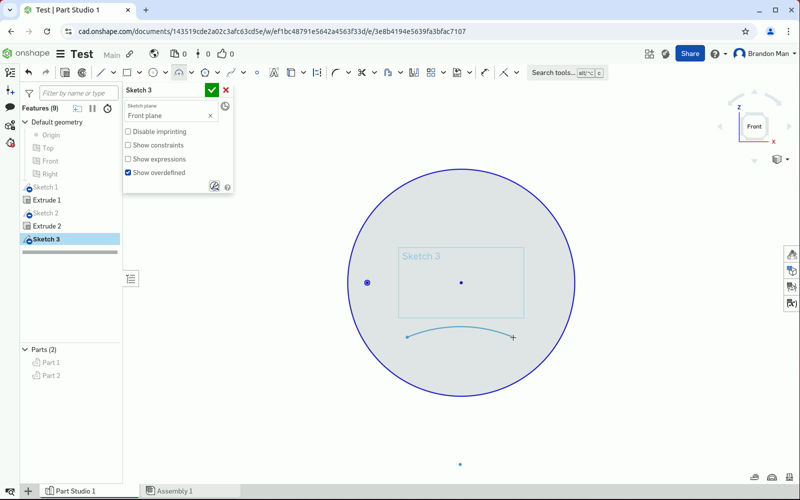
mouse_move(460, 359)
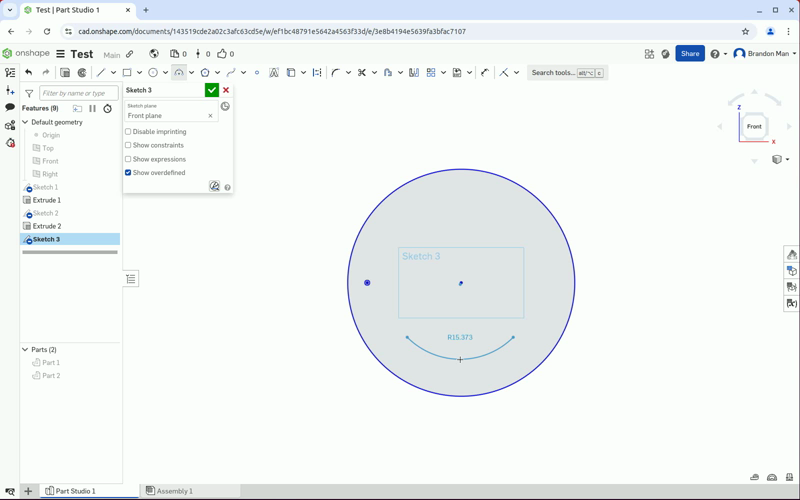
click(460, 359)
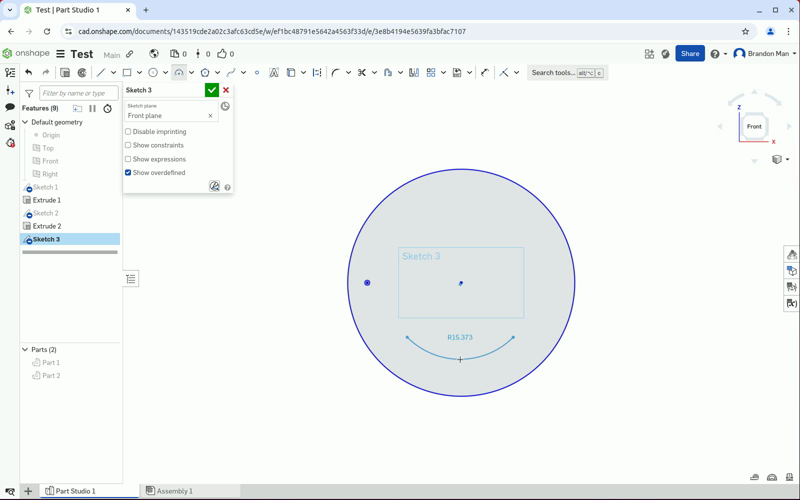
key_up(shift)
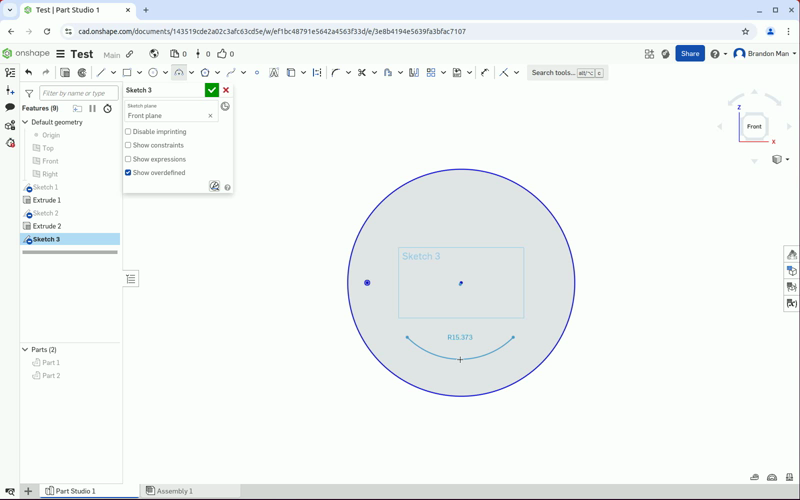
key(esc)
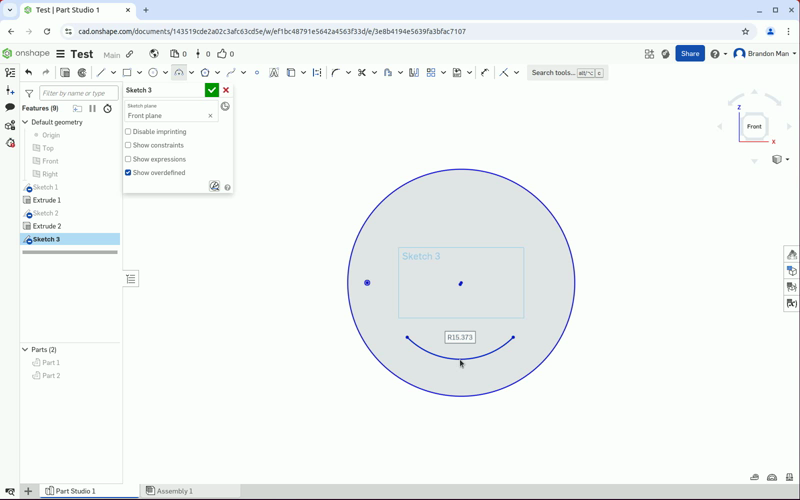
key(l)
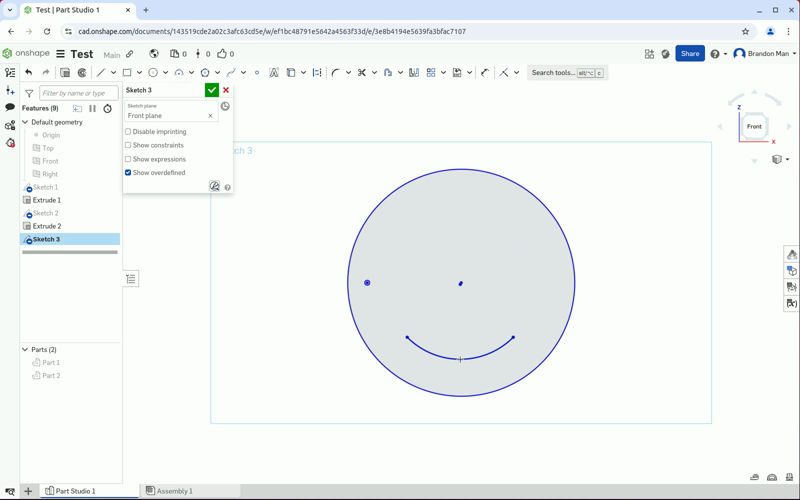
mouse_move(513, 337)
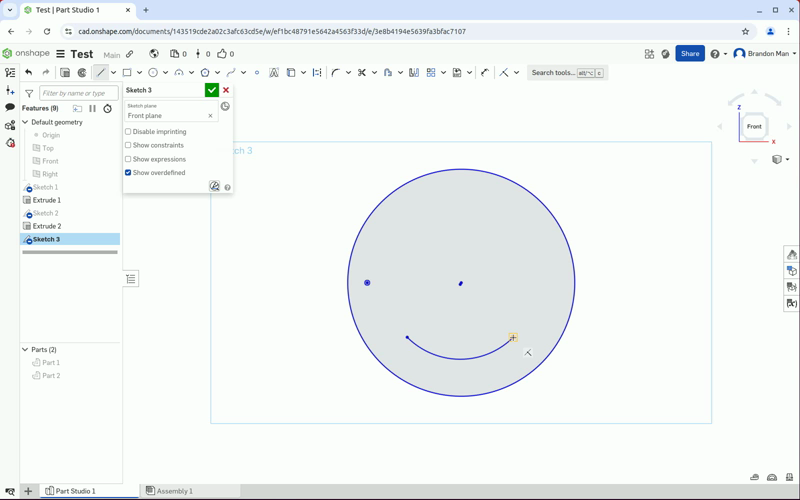
click(513, 337)
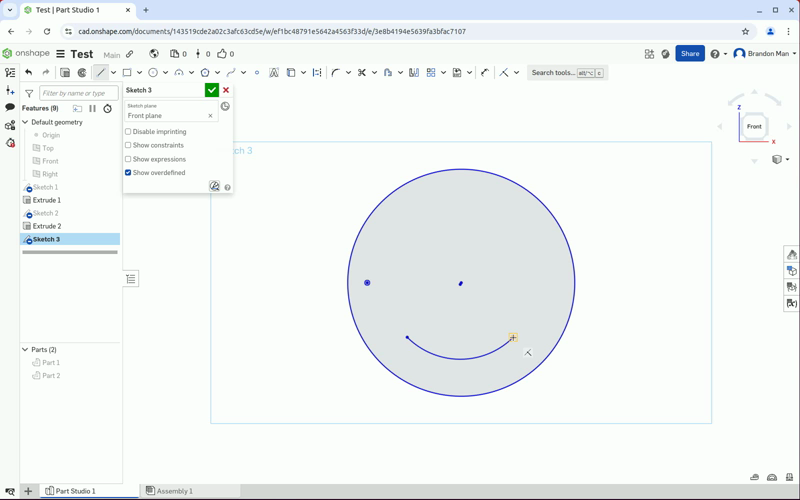
key_down(shift)
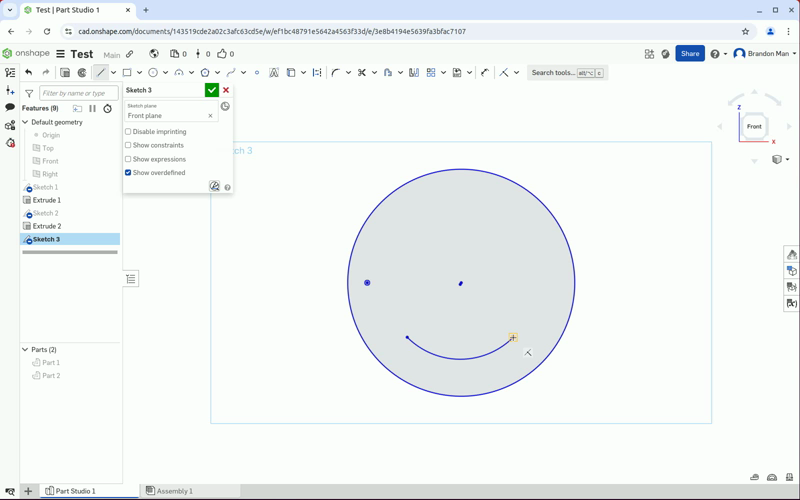
mouse_move(513, 228)
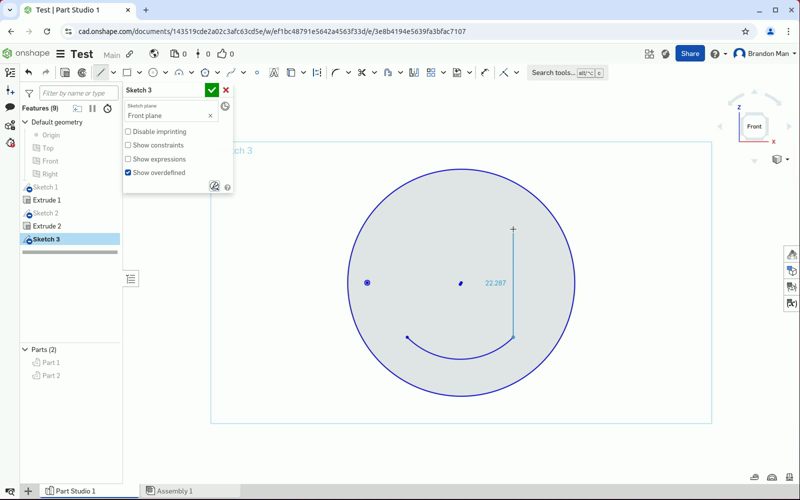
click(513, 228)
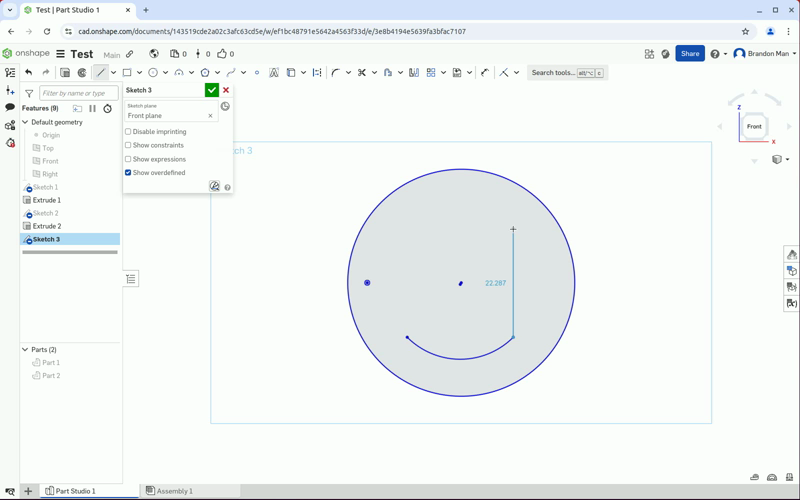
key_up(shift)
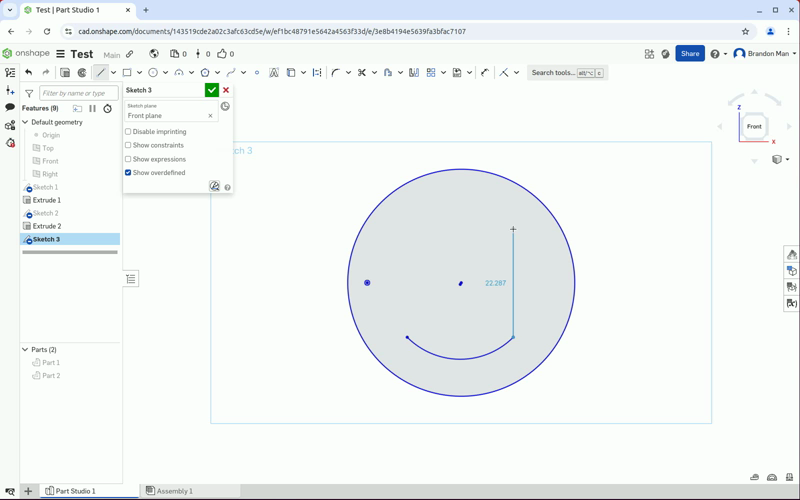
key(esc)
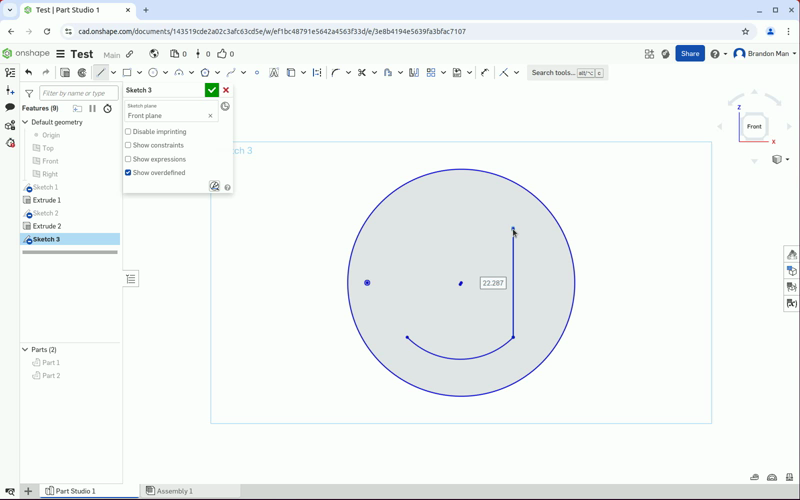
key(a)
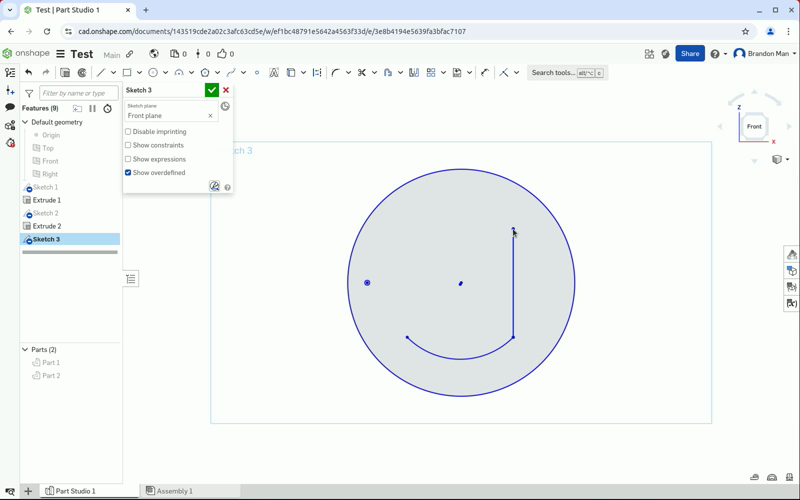
mouse_move(513, 228)
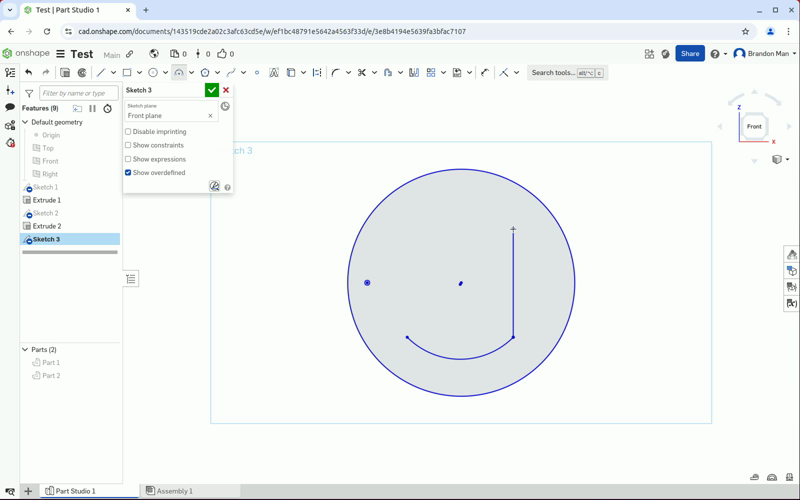
click(513, 228)
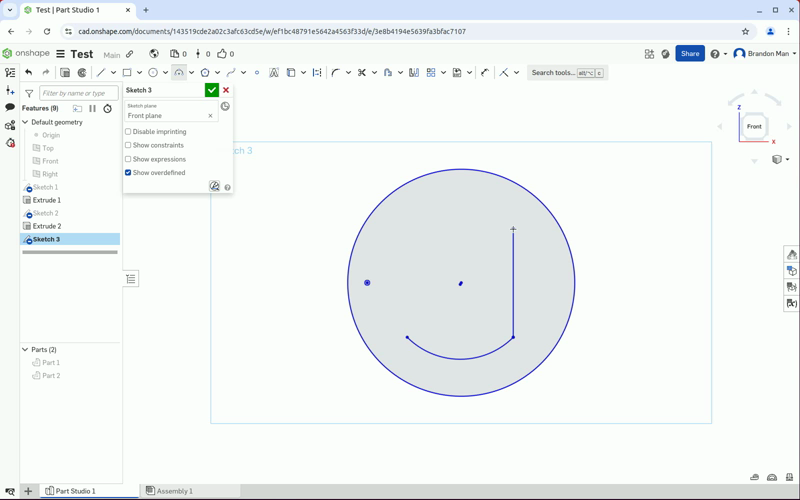
key_down(shift)
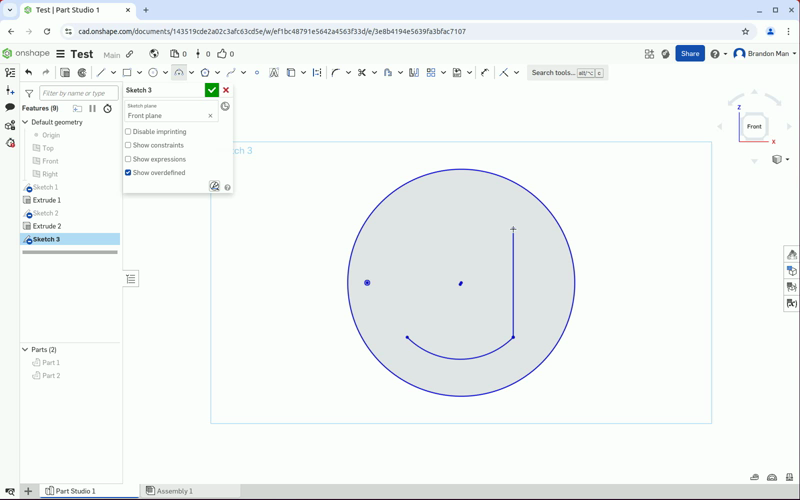
mouse_move(407, 228)
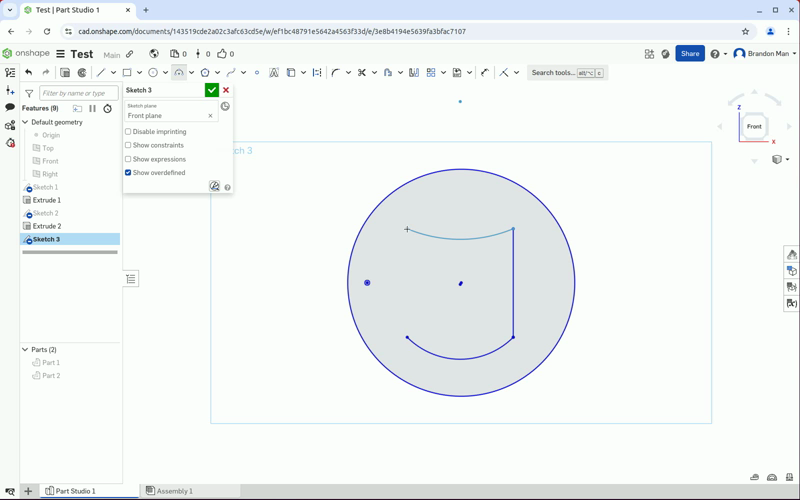
click(407, 228)
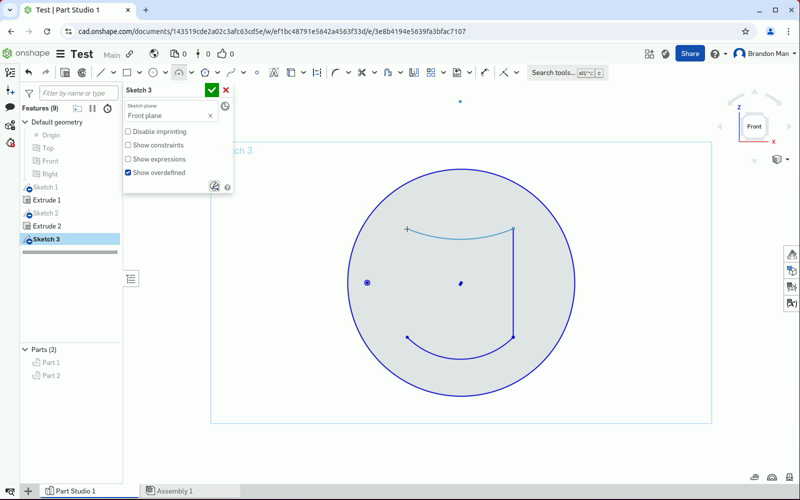
mouse_move(460, 206)
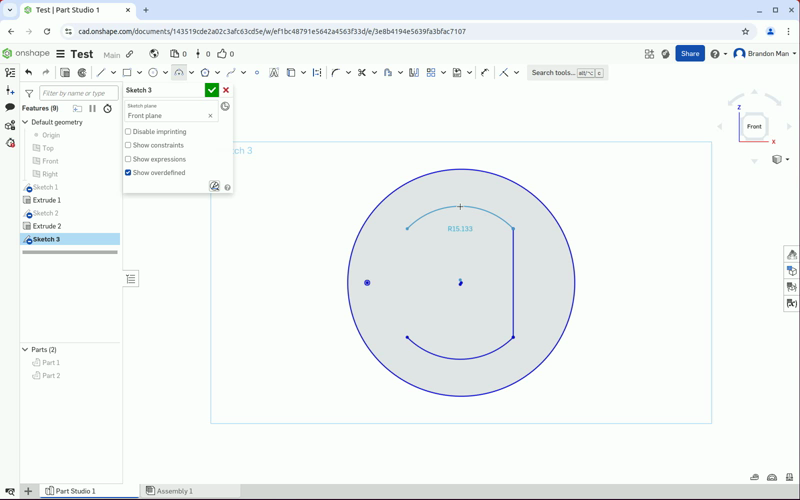
click(460, 206)
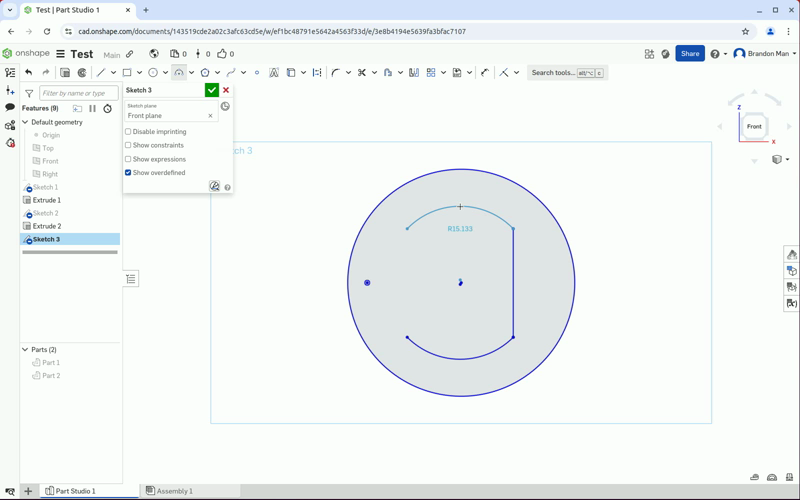
key_up(shift)
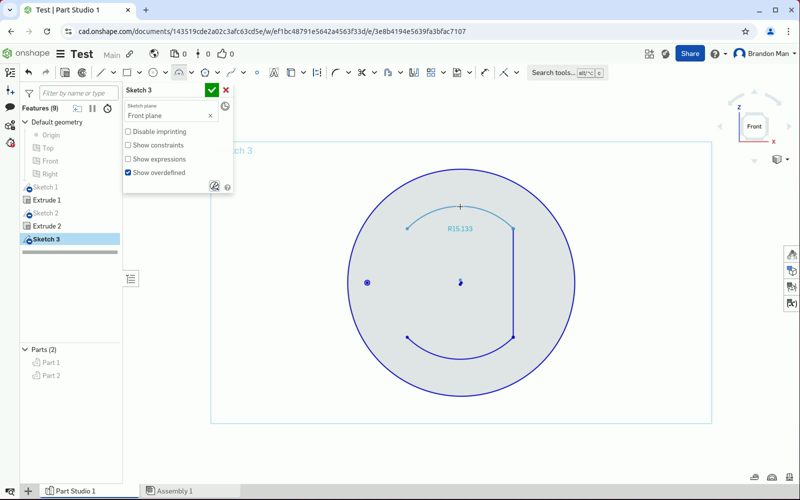
key(esc)
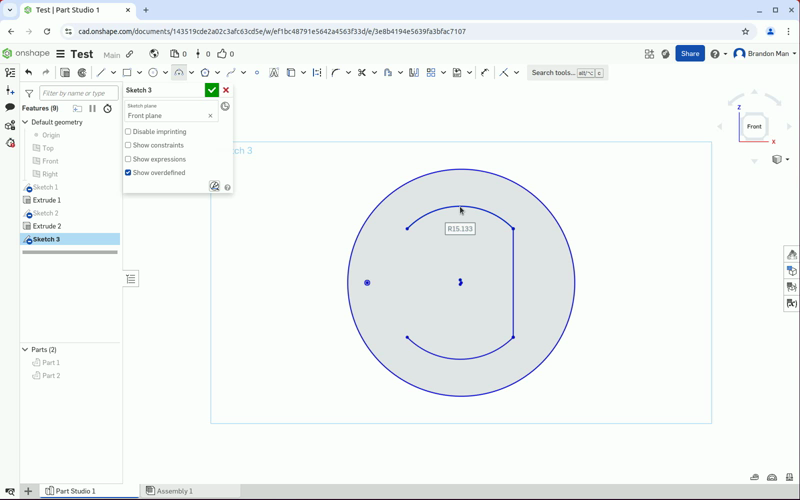
key(l)
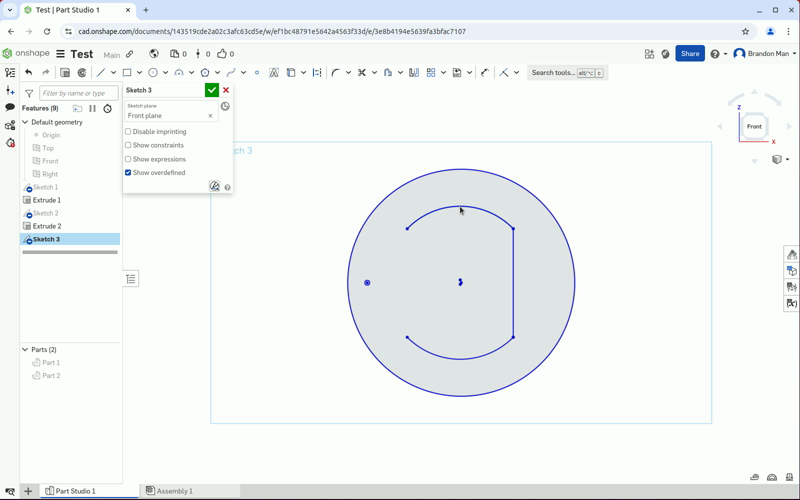
mouse_move(407, 228)
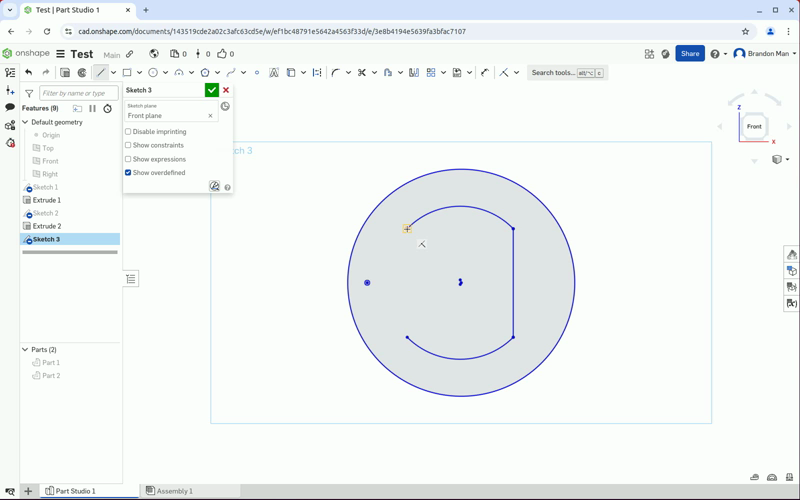
click(407, 228)
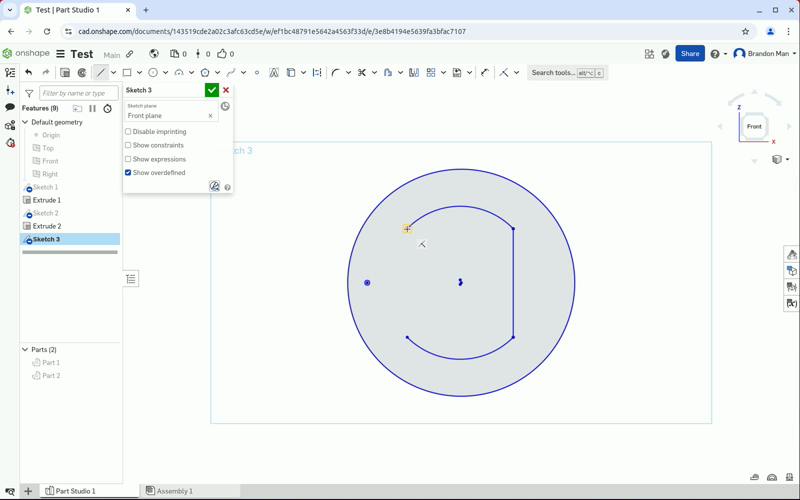
key_down(shift)
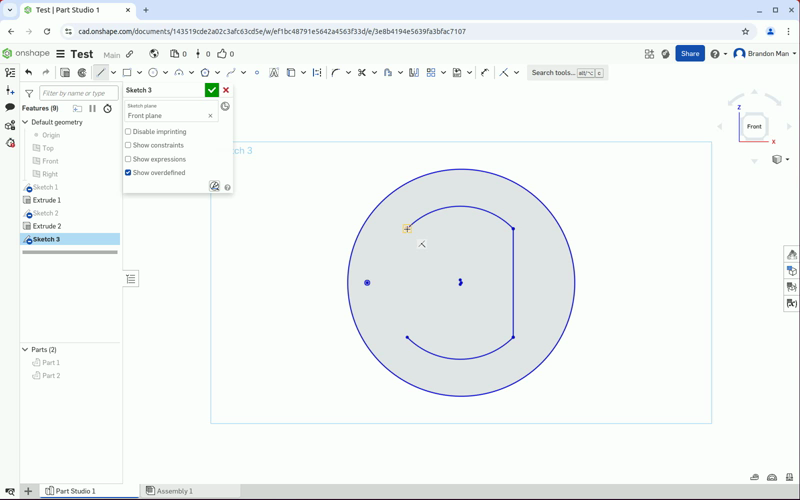
mouse_move(407, 337)
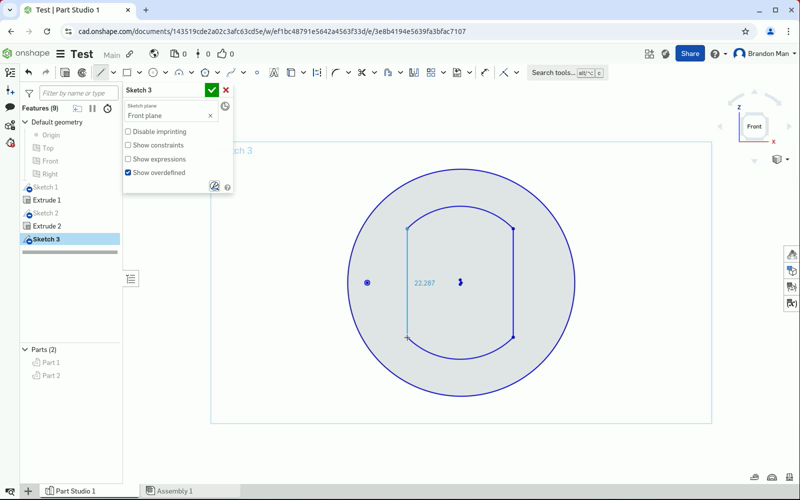
key_up(shift)
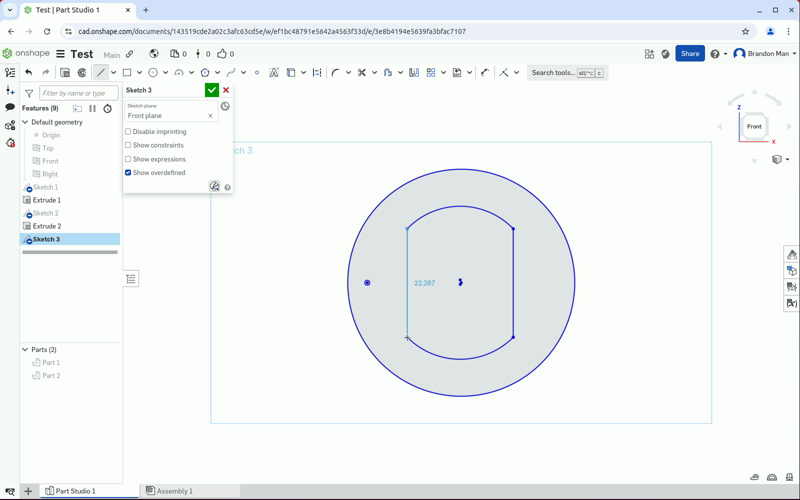
click(407, 337)
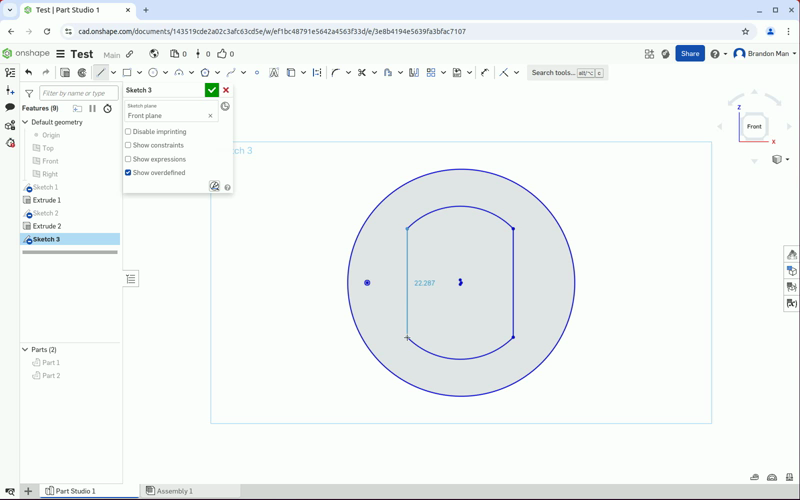
key(esc)
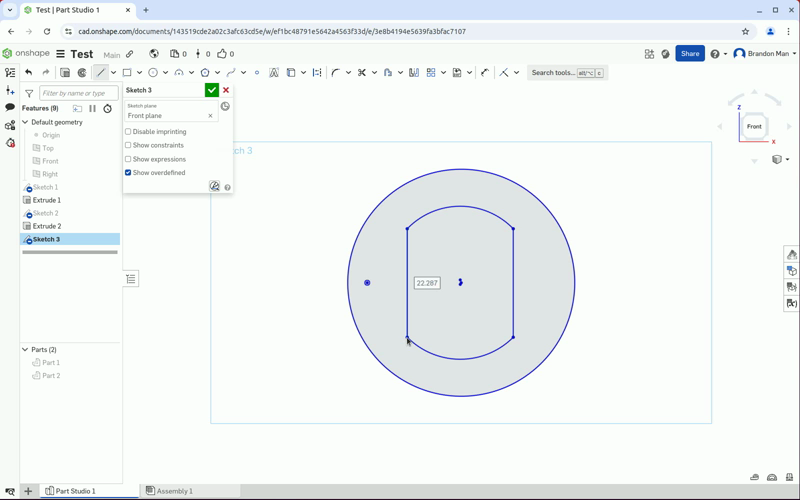
key(c)
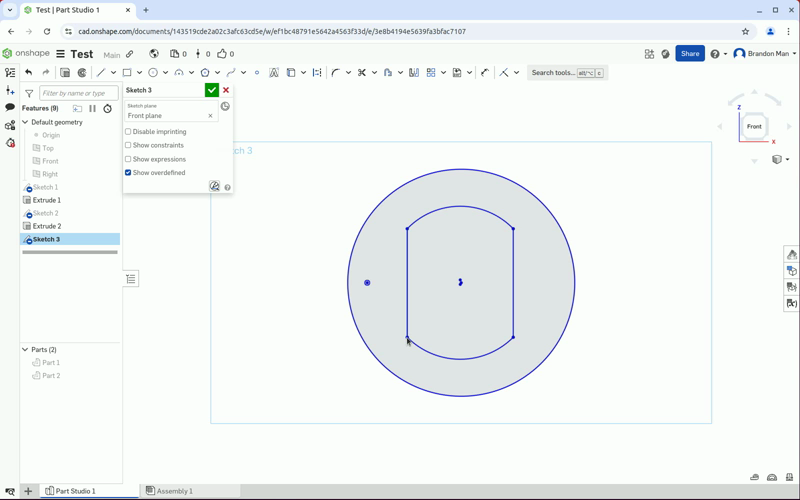
key_down(shift)
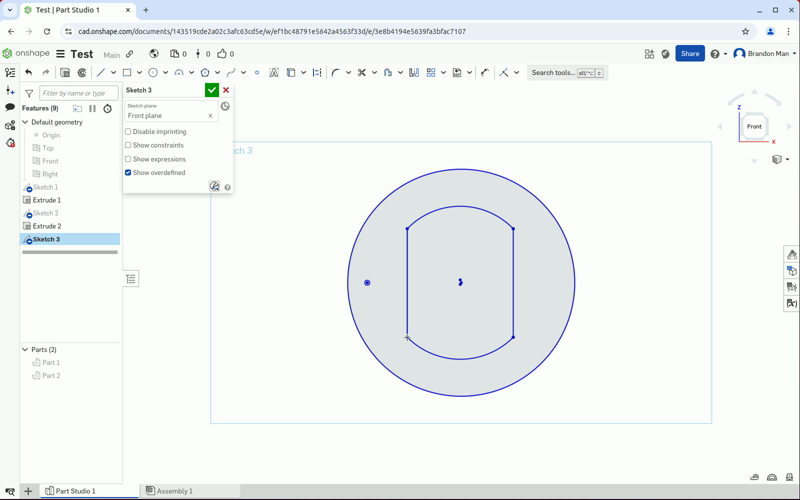
mouse_move(461, 377)
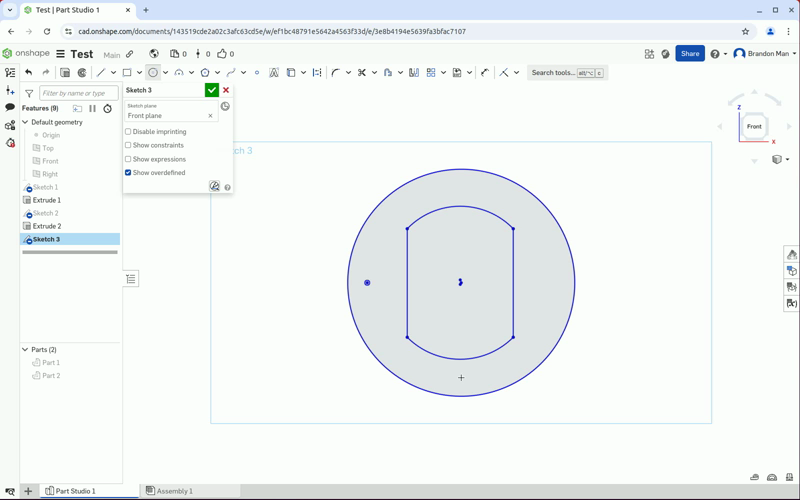
click(461, 377)
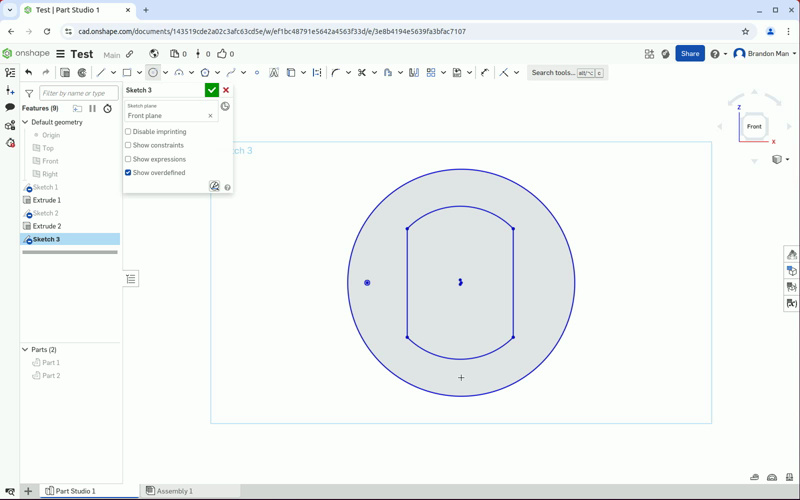
key_up(shift)
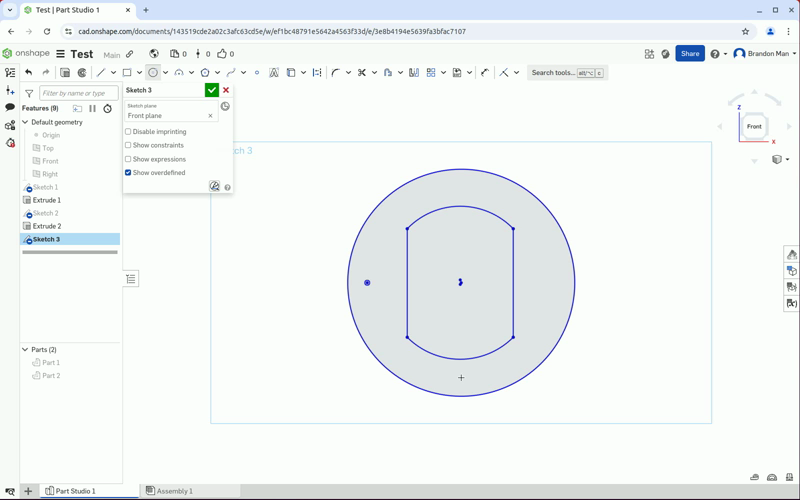
mouse_move(463, 377)
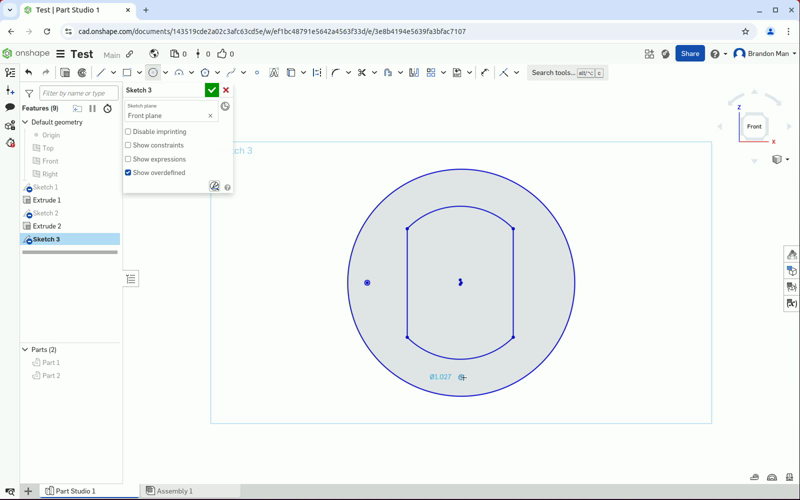
scroll(6)
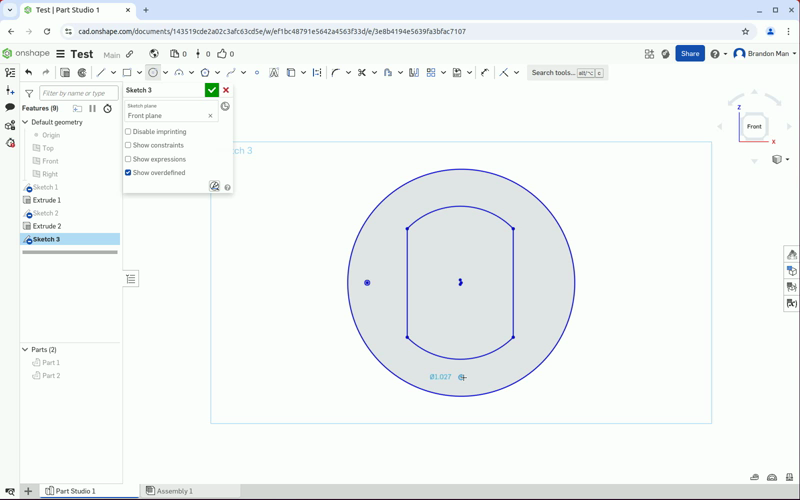
scroll(6)
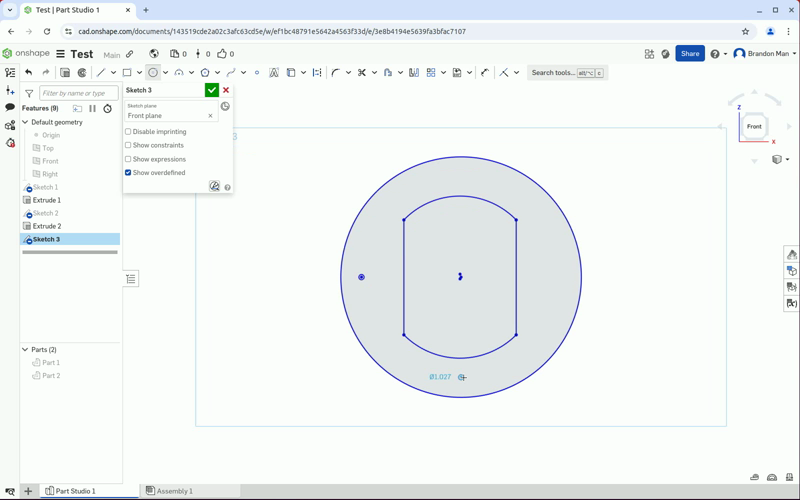
scroll(6)
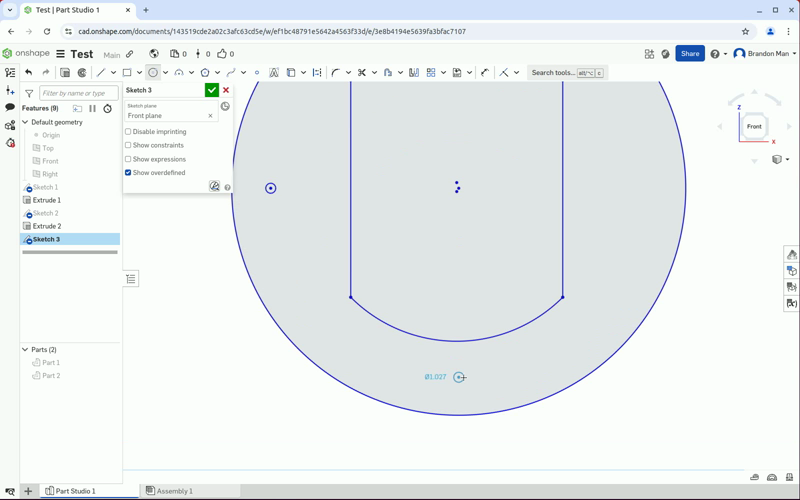
scroll(6)
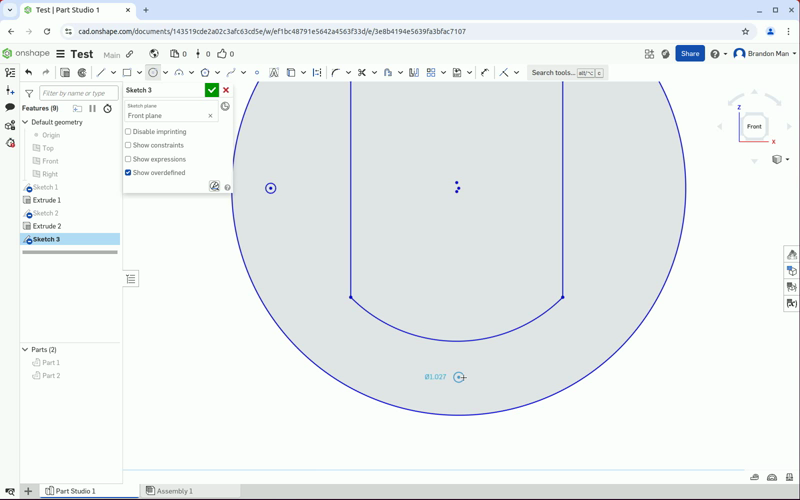
scroll(6)
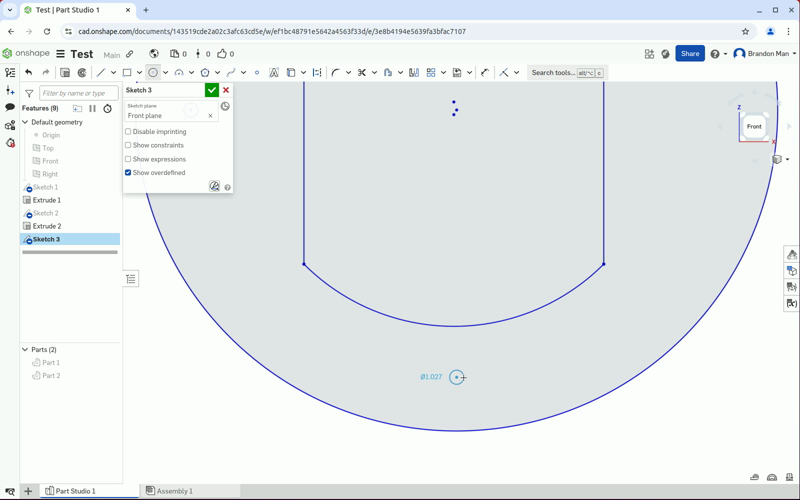
scroll(6)
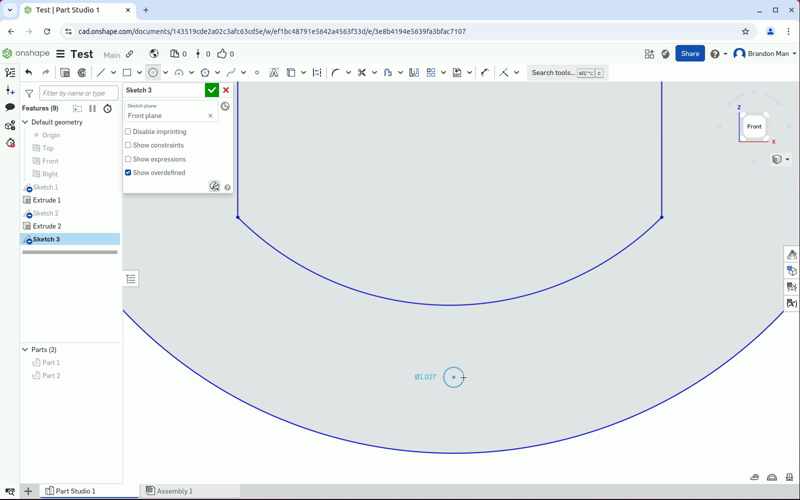
scroll(6)
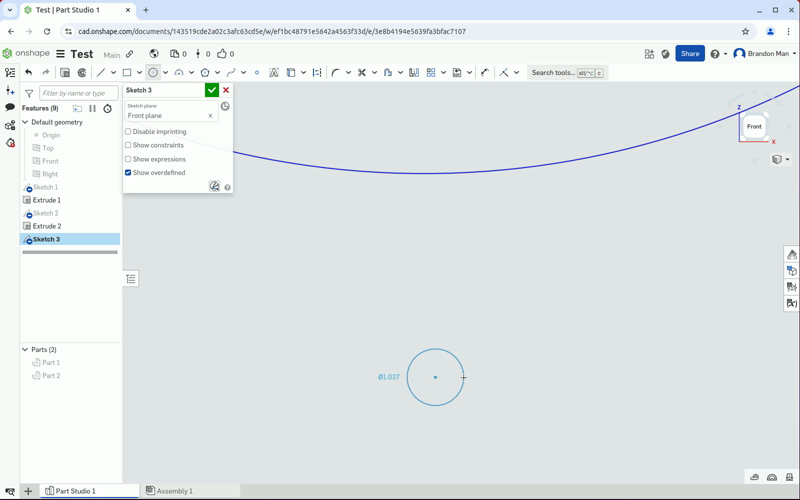
click(463, 377)
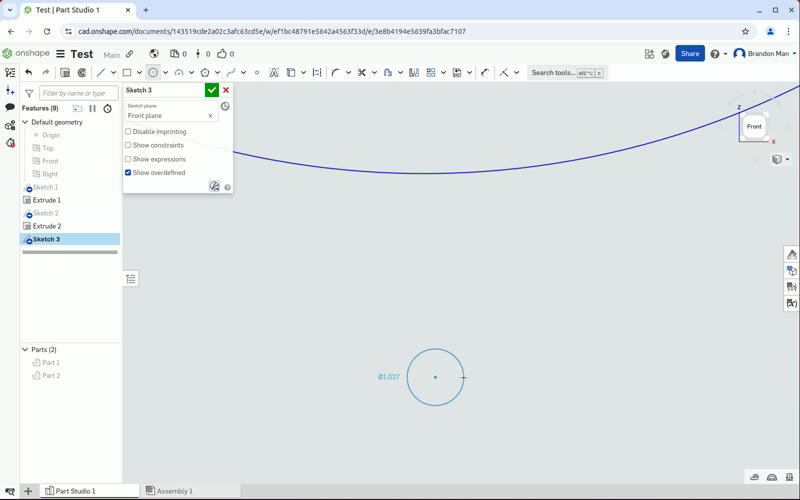
scroll(-6)
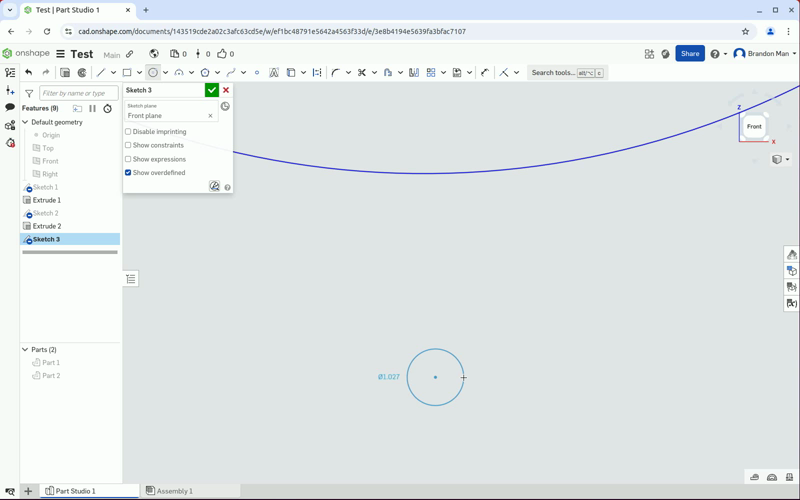
scroll(-6)
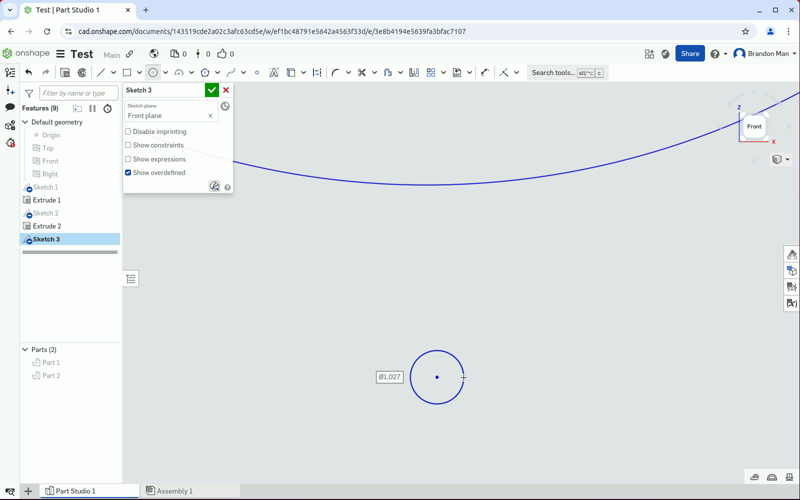
scroll(-6)
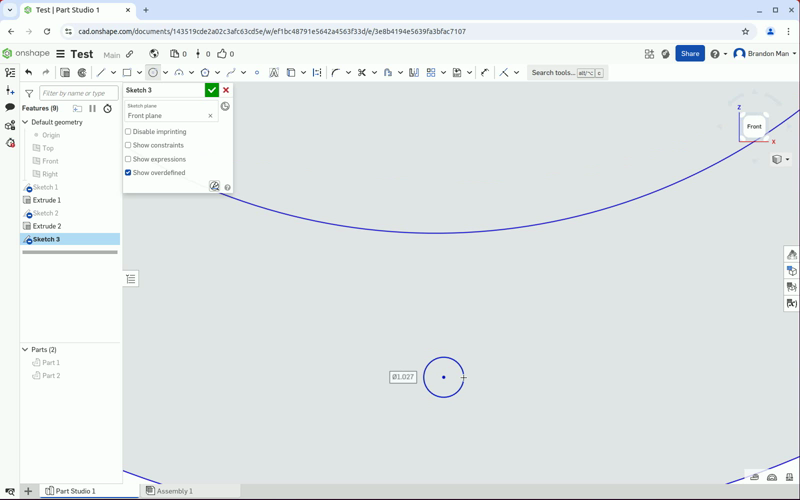
scroll(-6)
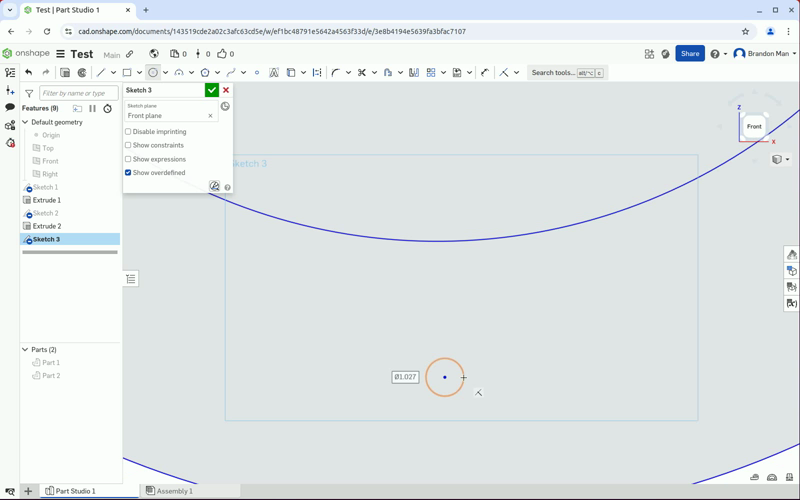
scroll(-6)
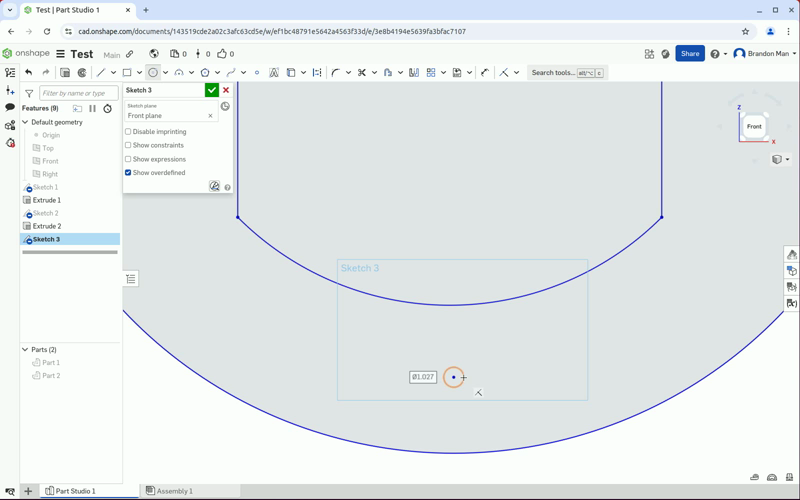
scroll(-6)
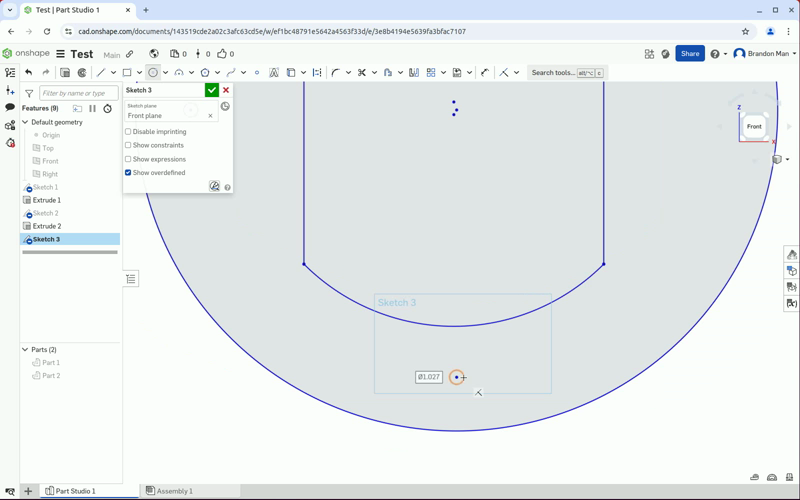
scroll(-6)
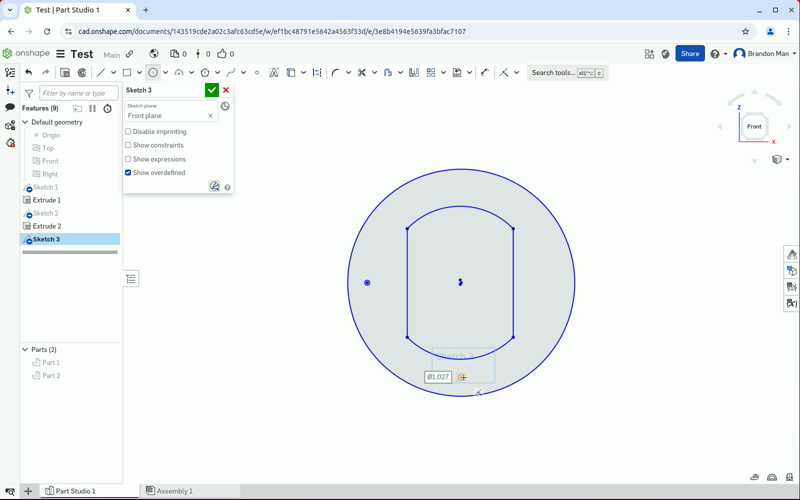
key(esc)
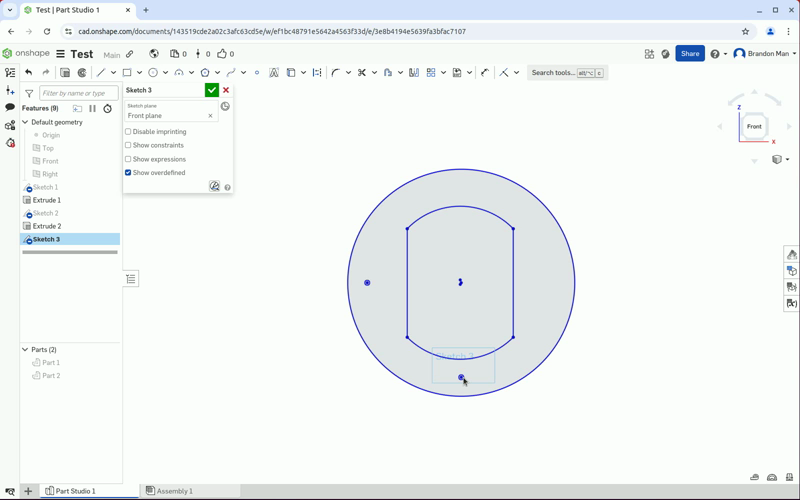
key(c)
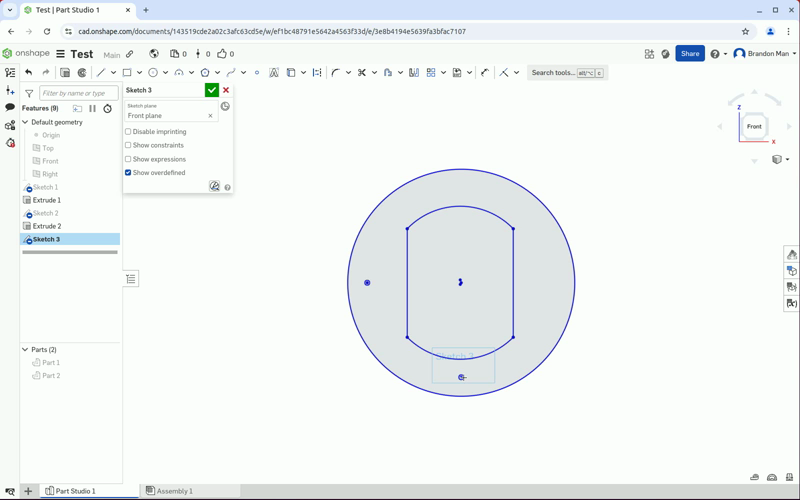
key_down(shift)
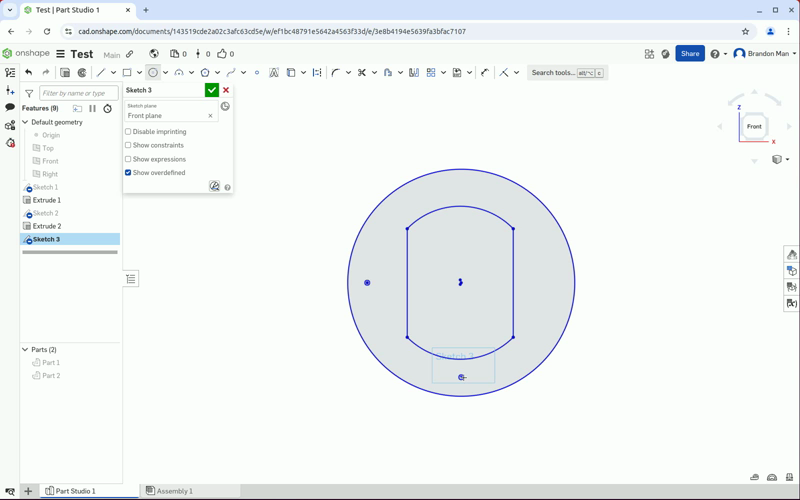
mouse_move(461, 188)
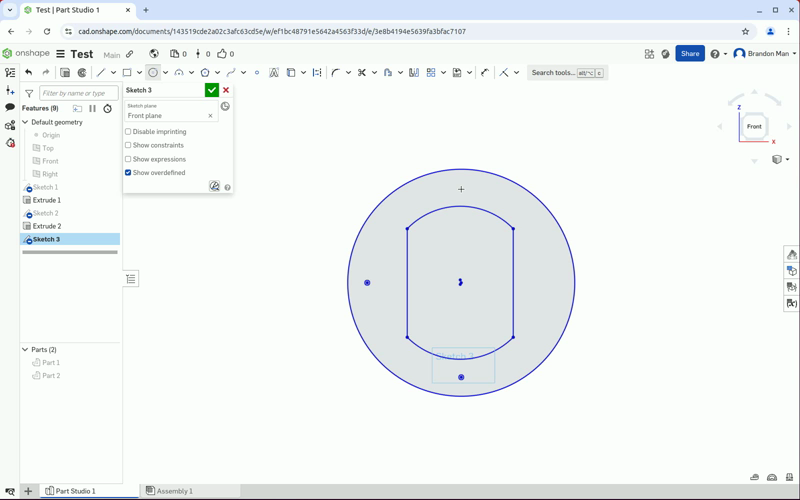
click(461, 188)
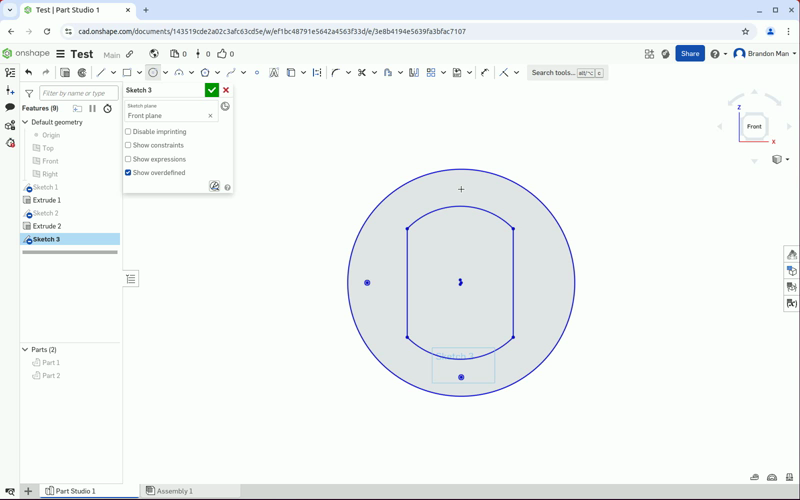
key_up(shift)
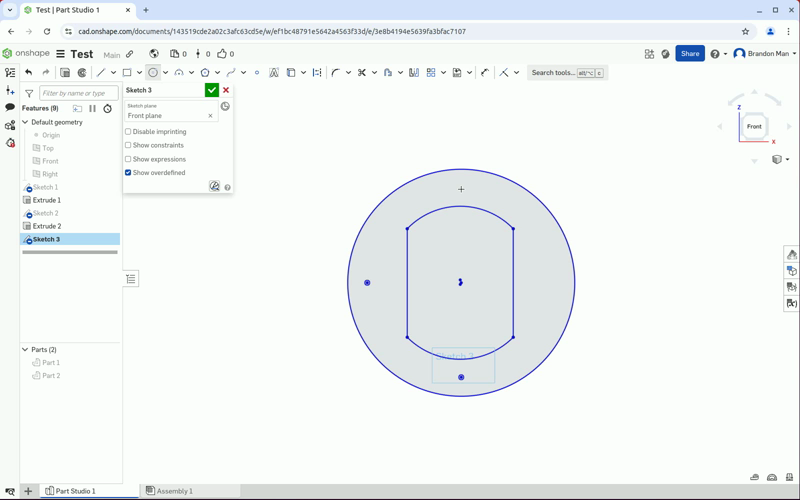
mouse_move(463, 188)
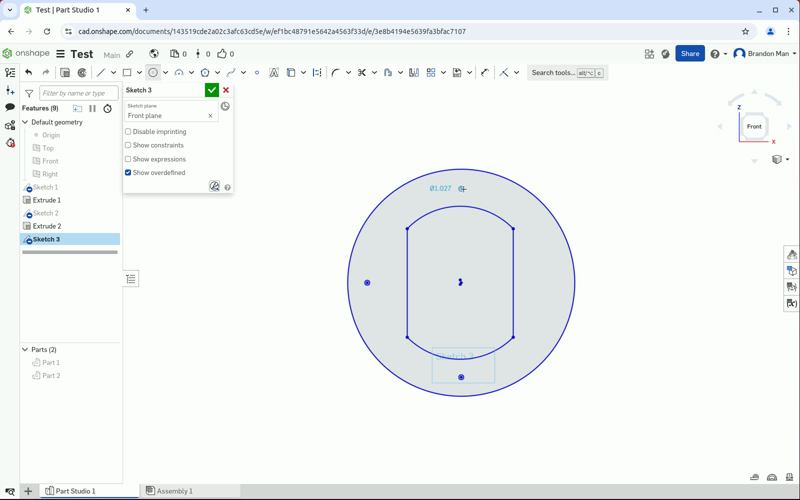
scroll(6)
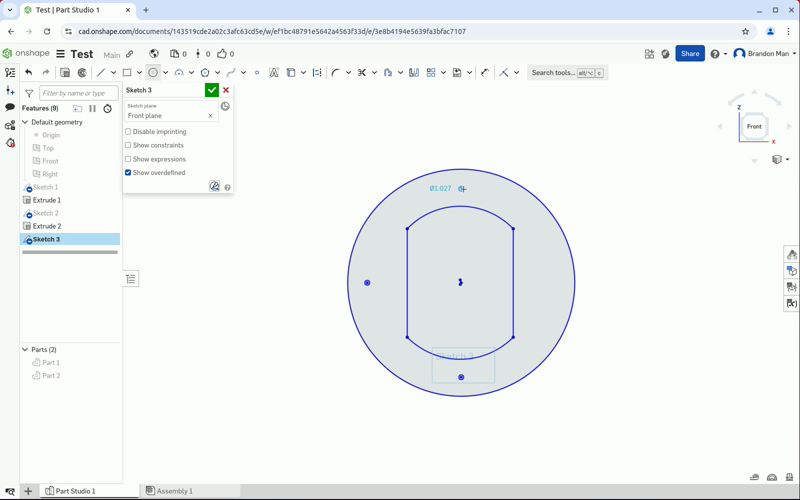
scroll(6)
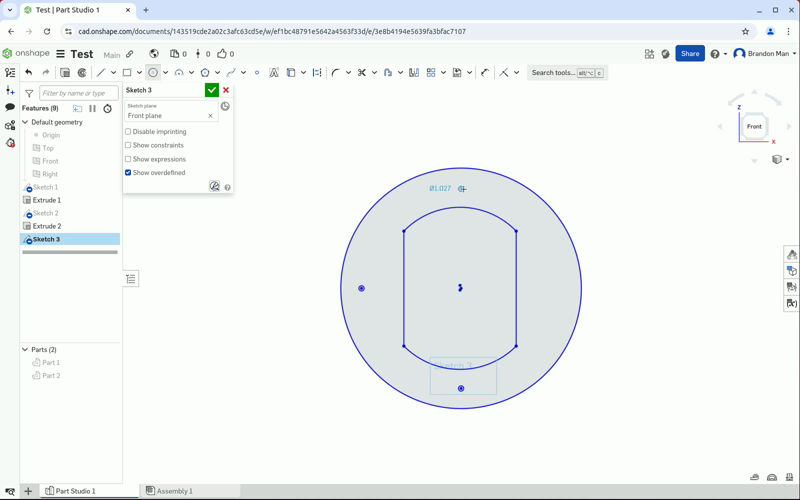
scroll(6)
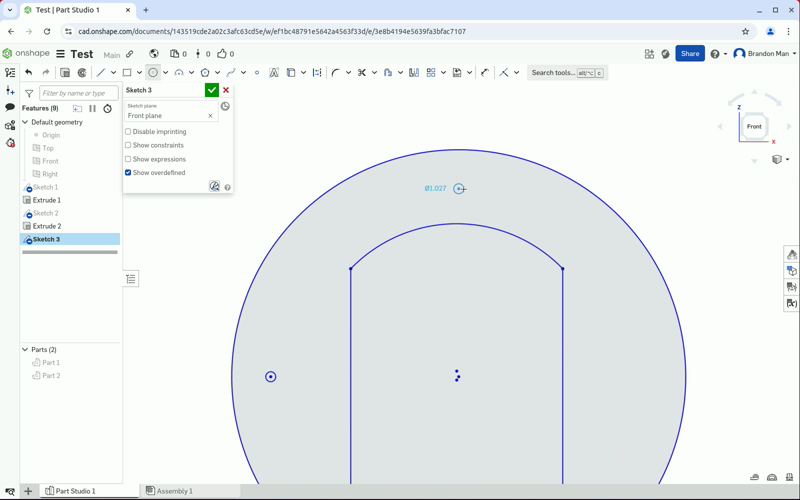
scroll(6)
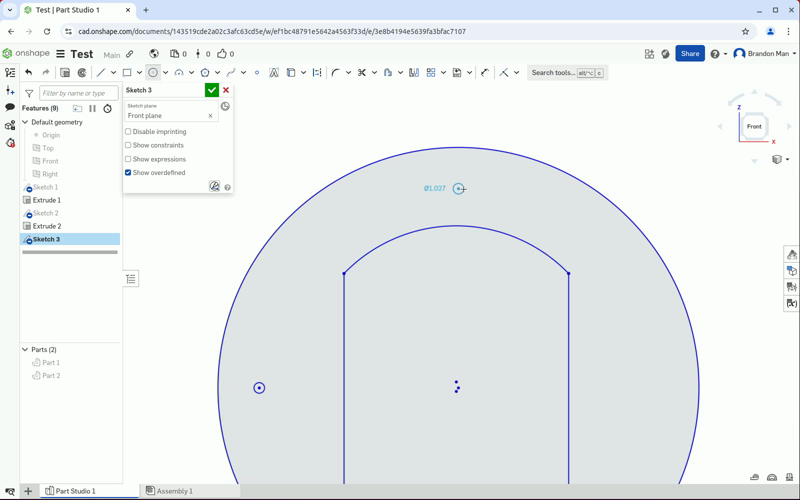
scroll(6)
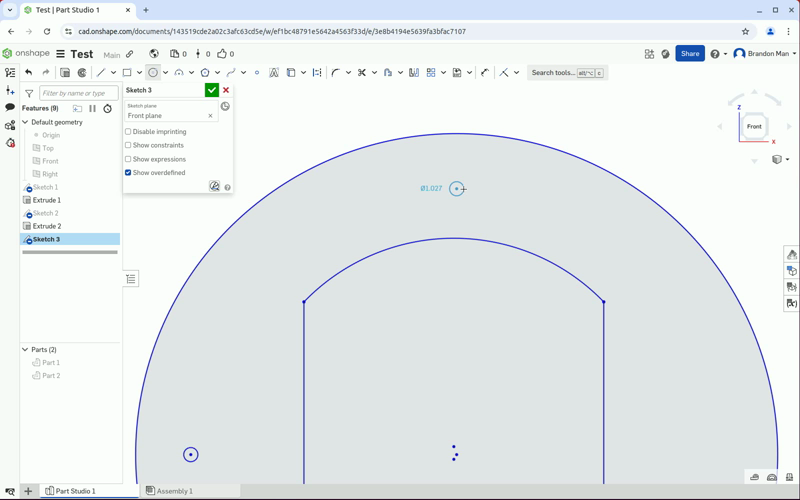
scroll(6)
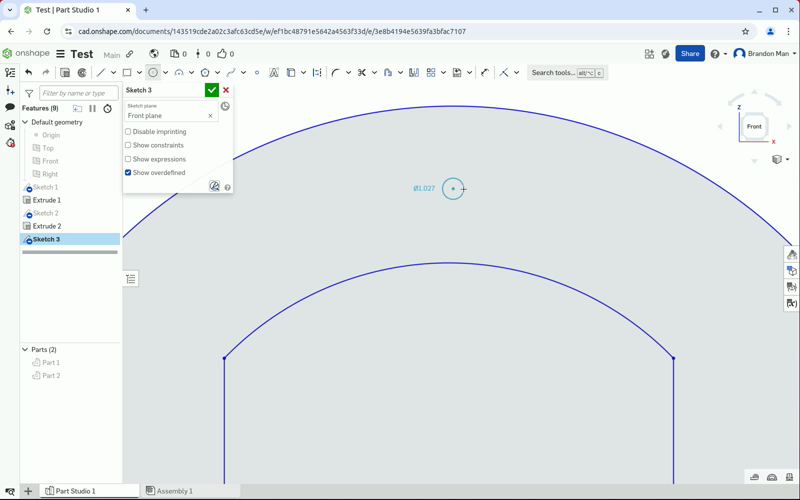
scroll(6)
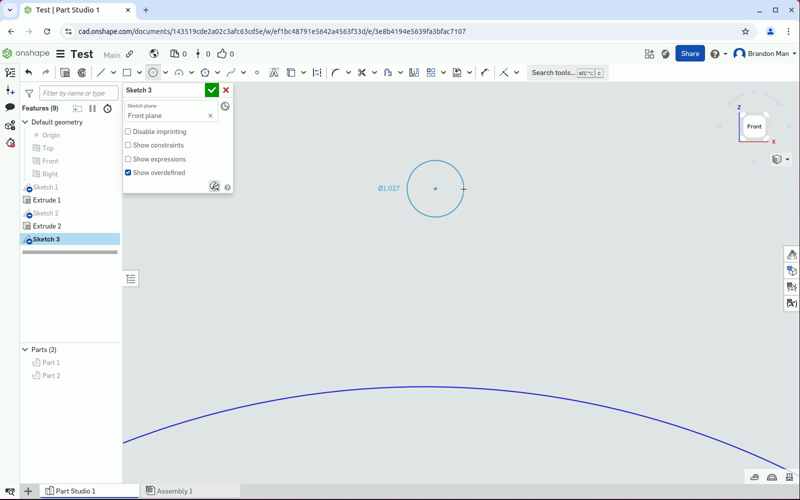
click(463, 188)
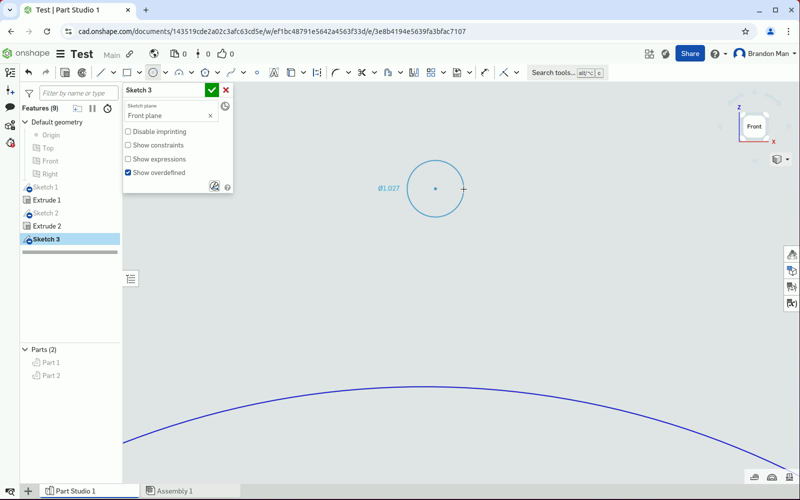
scroll(-6)
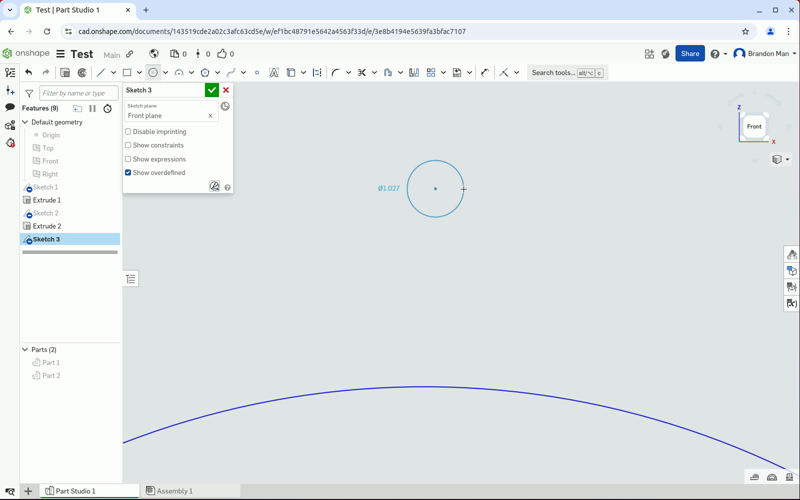
scroll(-6)
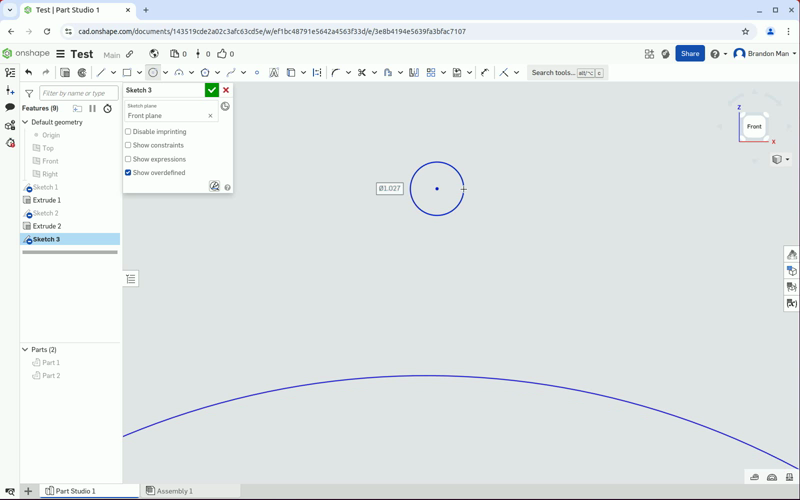
scroll(-6)
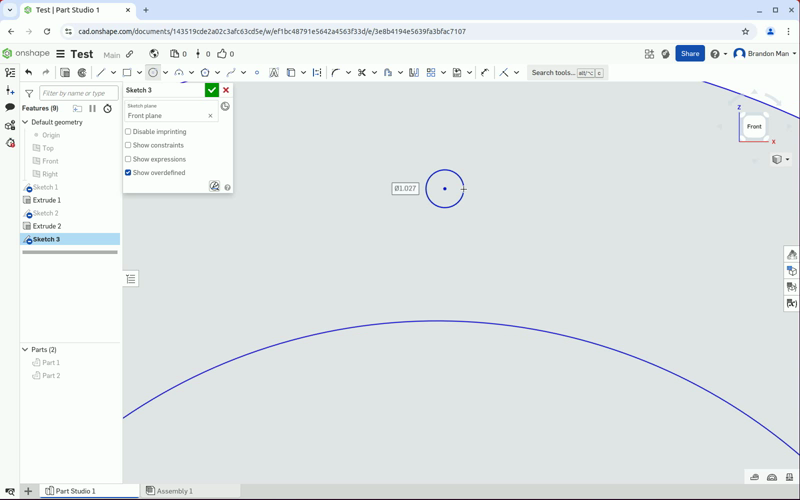
scroll(-6)
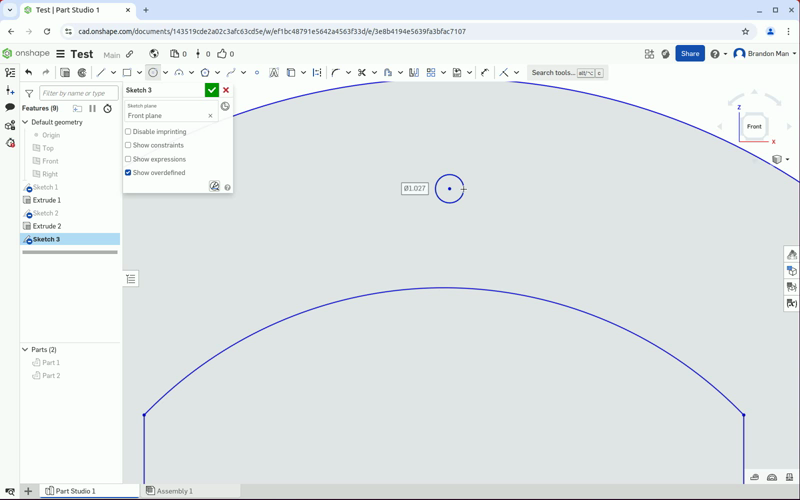
scroll(-6)
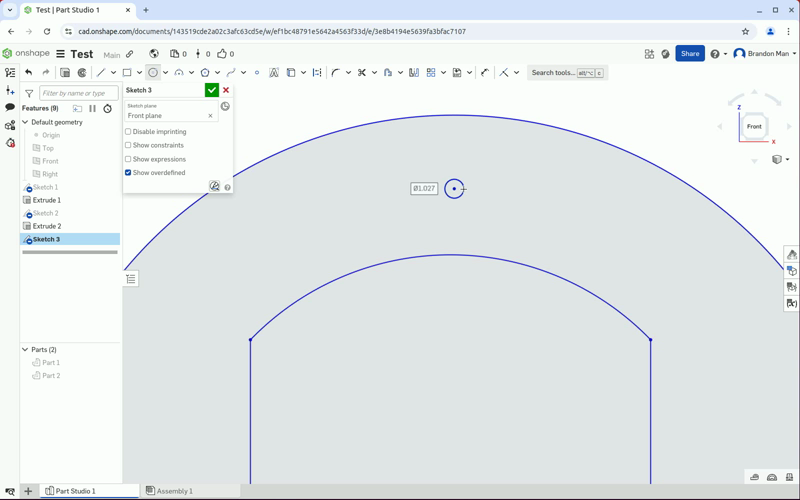
scroll(-6)
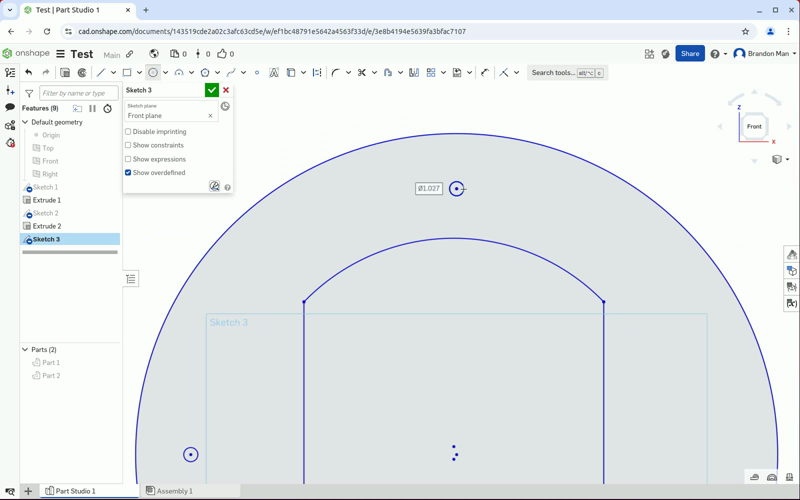
scroll(-6)
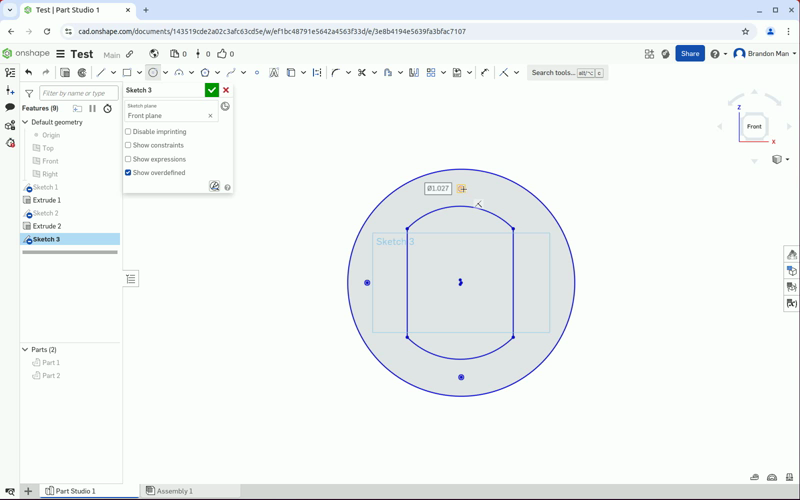
key(esc)
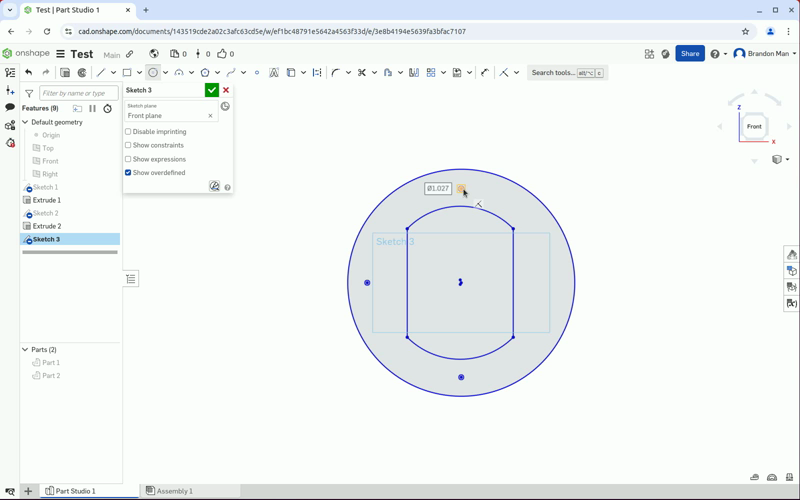
key(c)
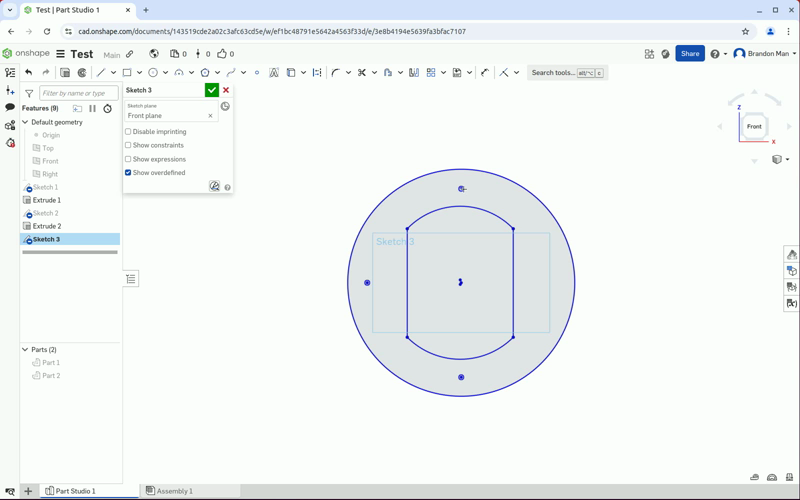
key_down(shift)
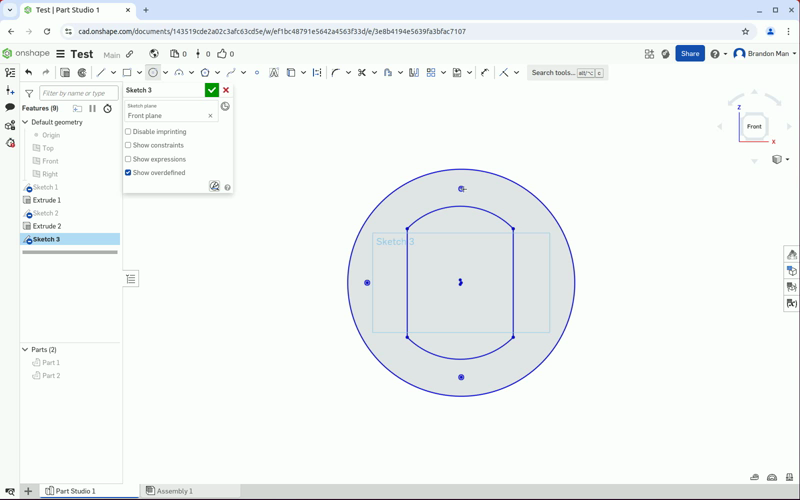
mouse_move(553, 282)
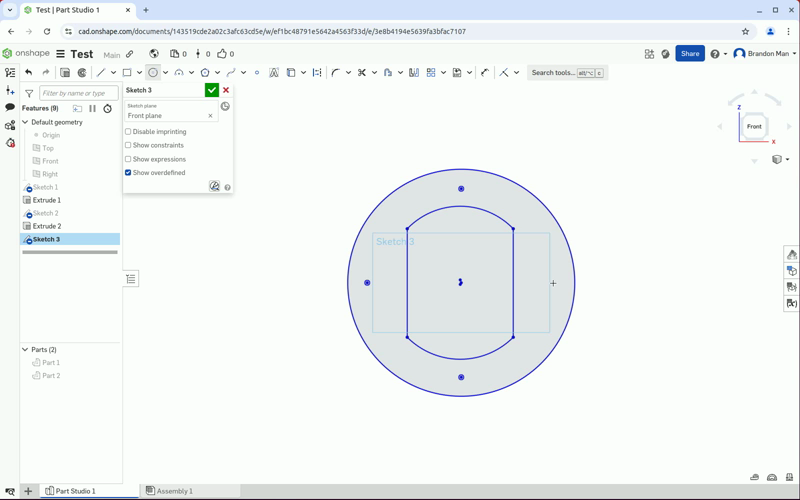
click(553, 282)
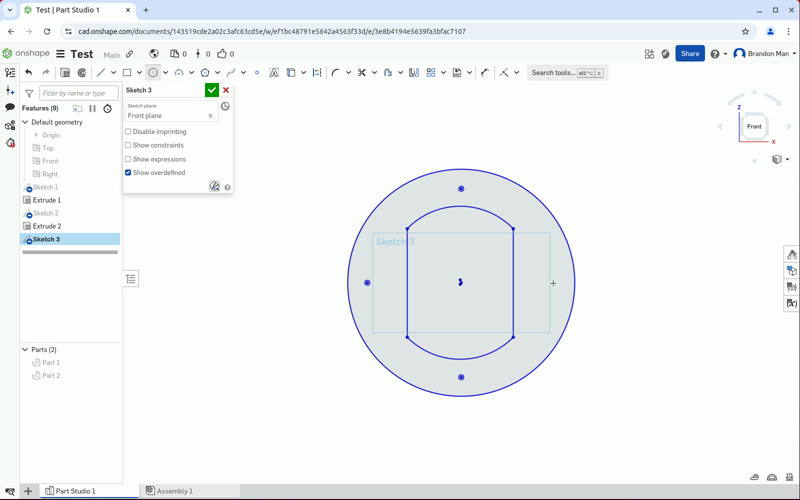
key_up(shift)
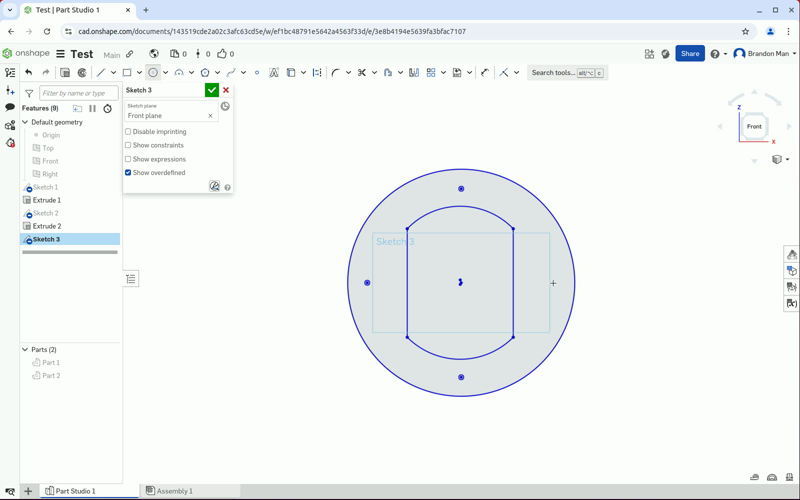
mouse_move(555, 282)
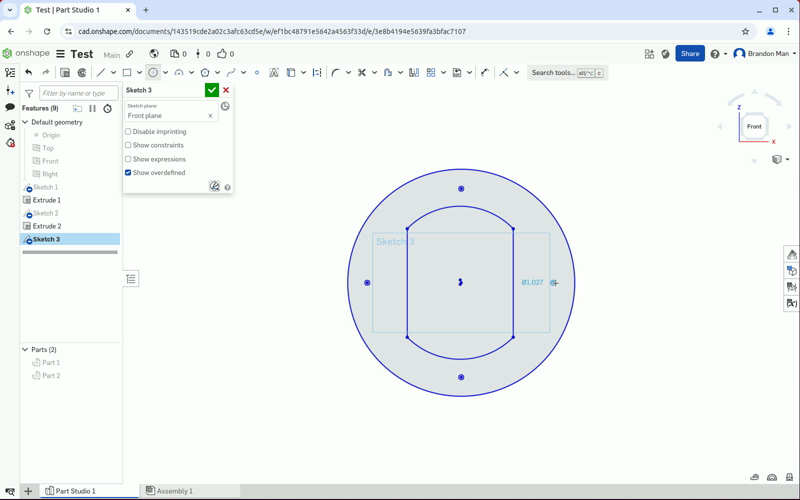
scroll(6)
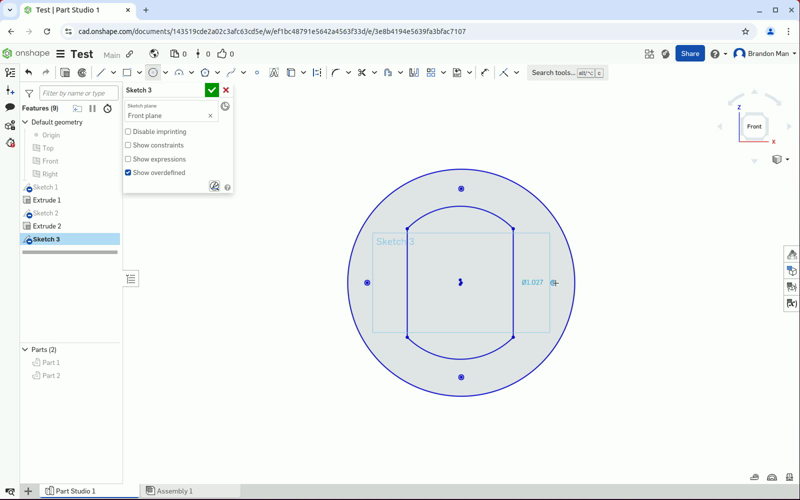
scroll(6)
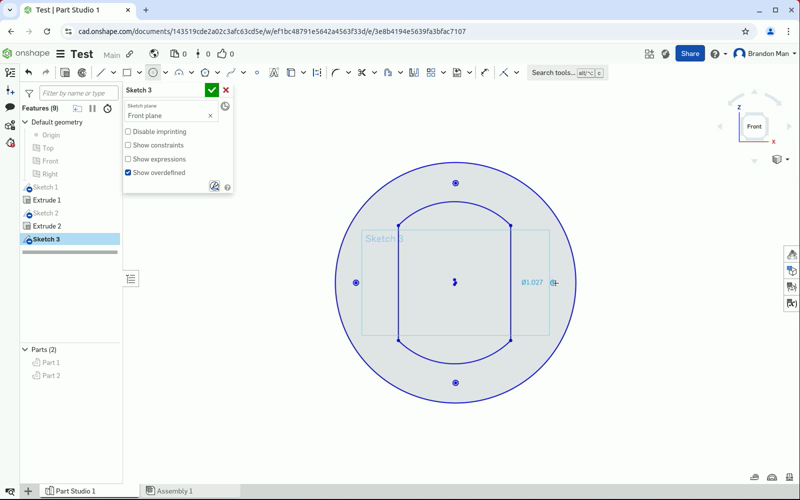
scroll(6)
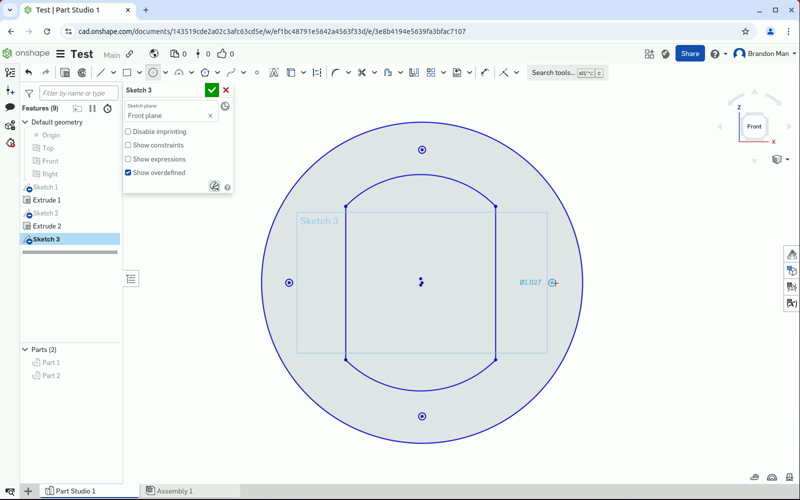
scroll(6)
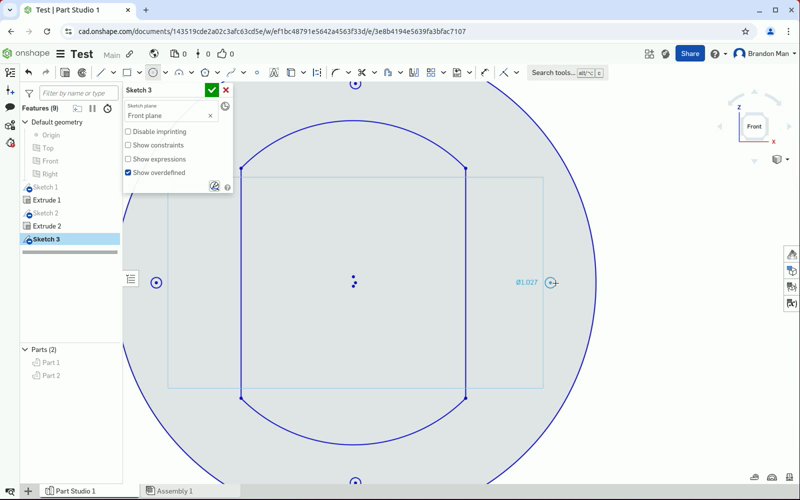
scroll(6)
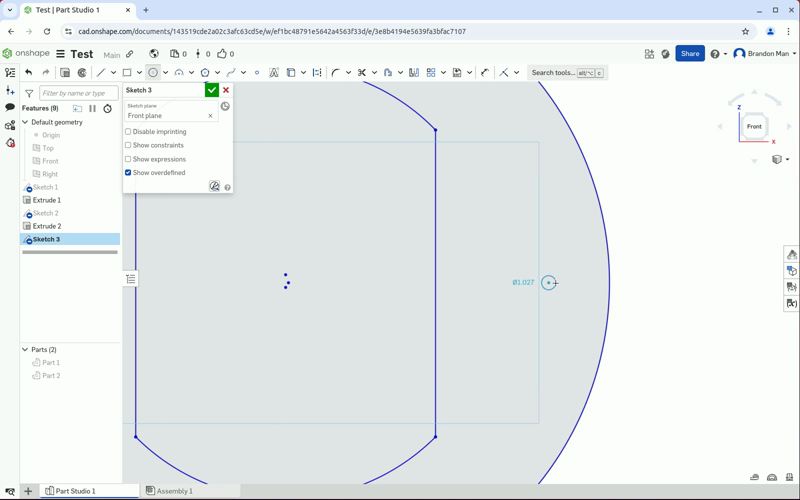
scroll(6)
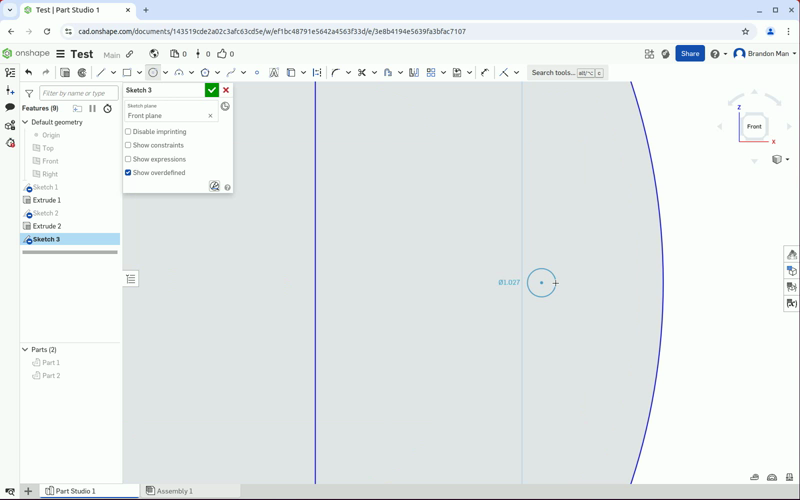
scroll(6)
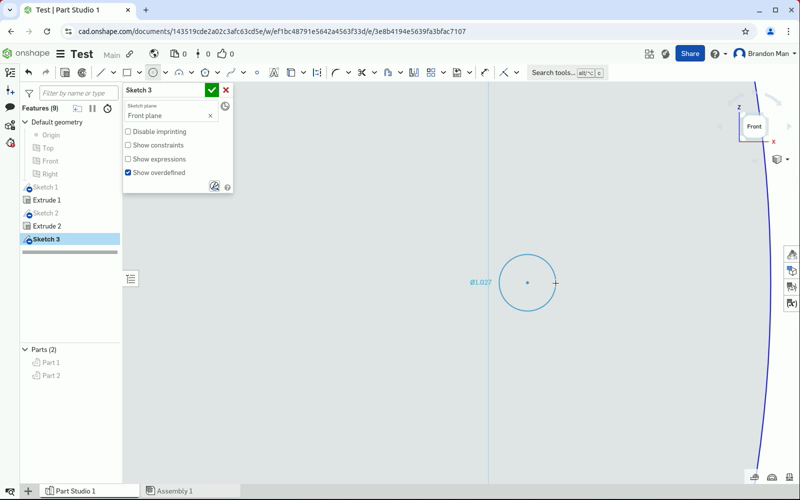
click(555, 282)
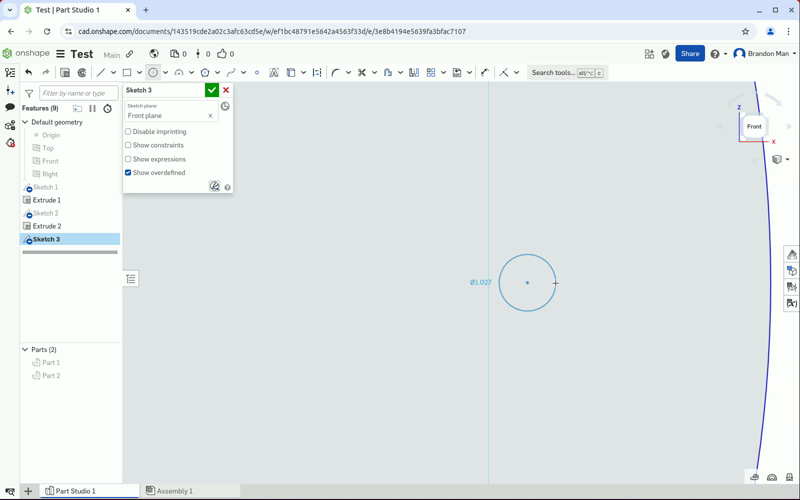
scroll(-6)
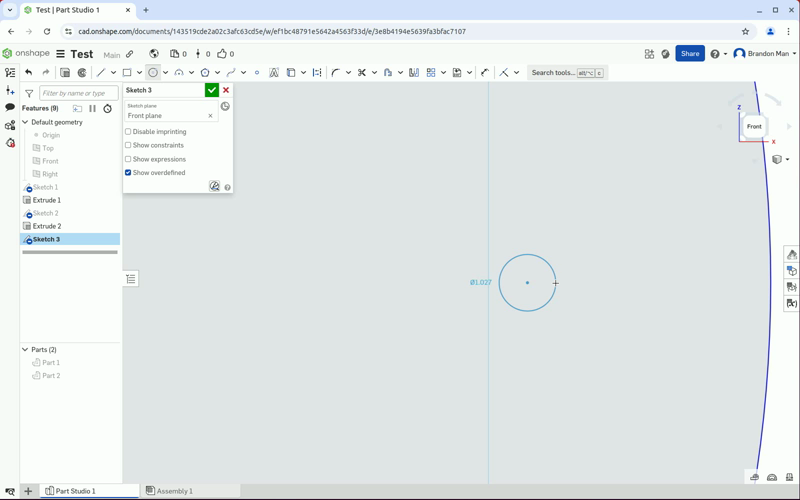
scroll(-6)
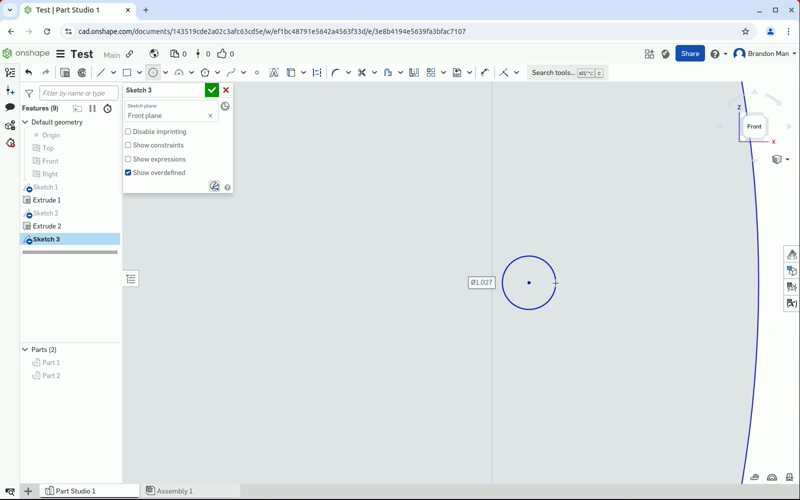
scroll(-6)
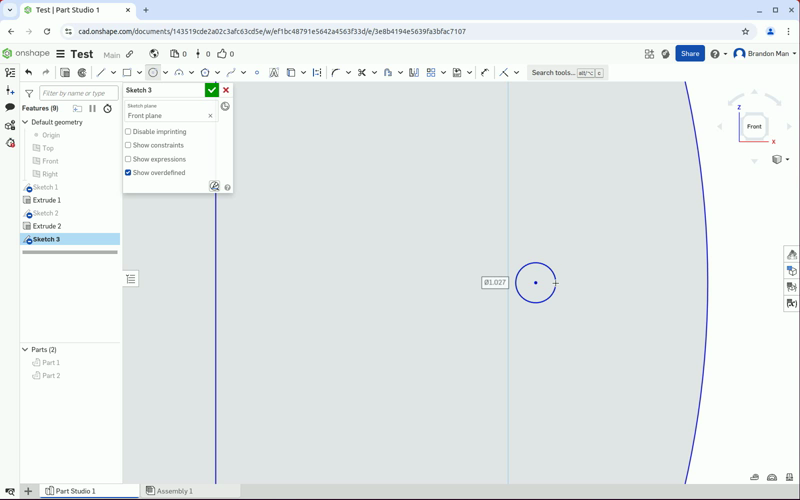
scroll(-6)
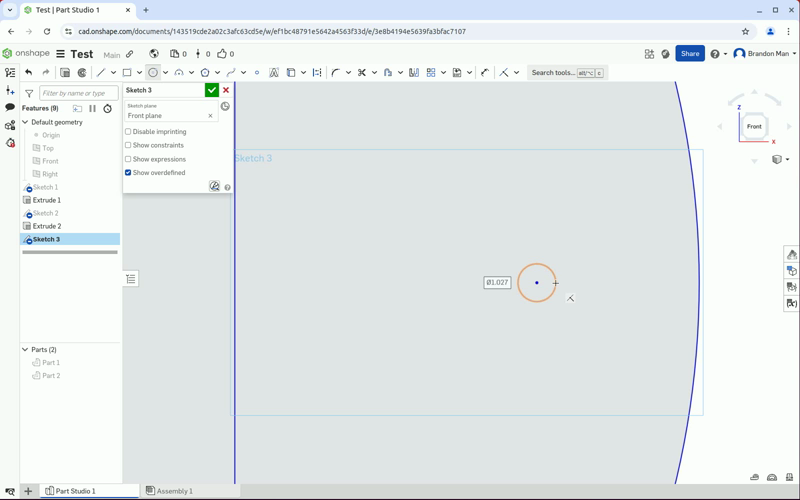
scroll(-6)
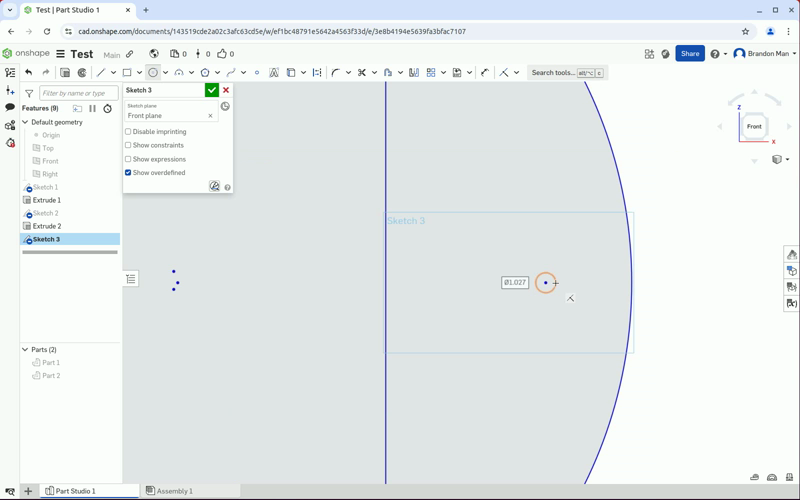
scroll(-6)
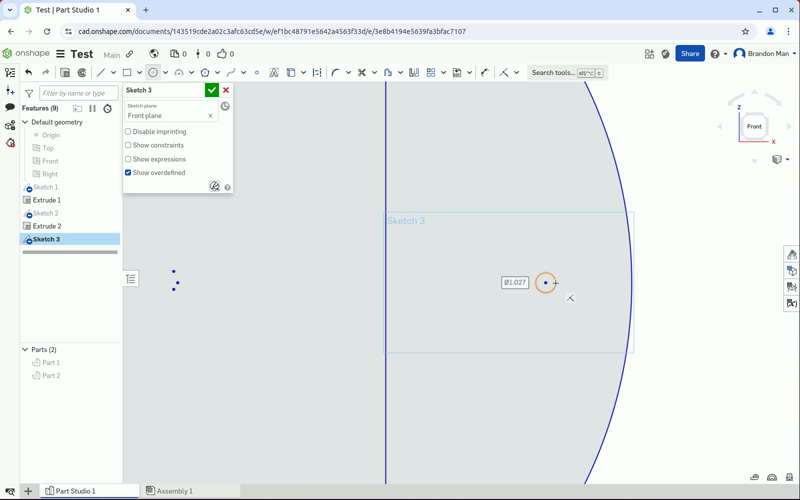
scroll(-6)
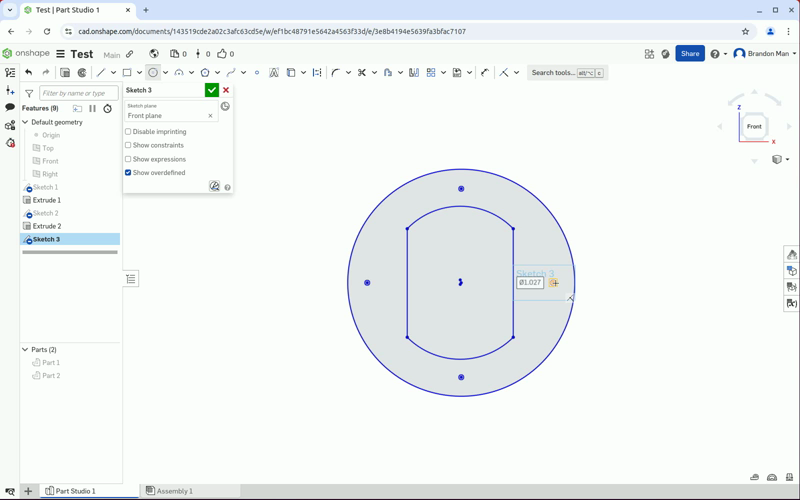
key(esc)
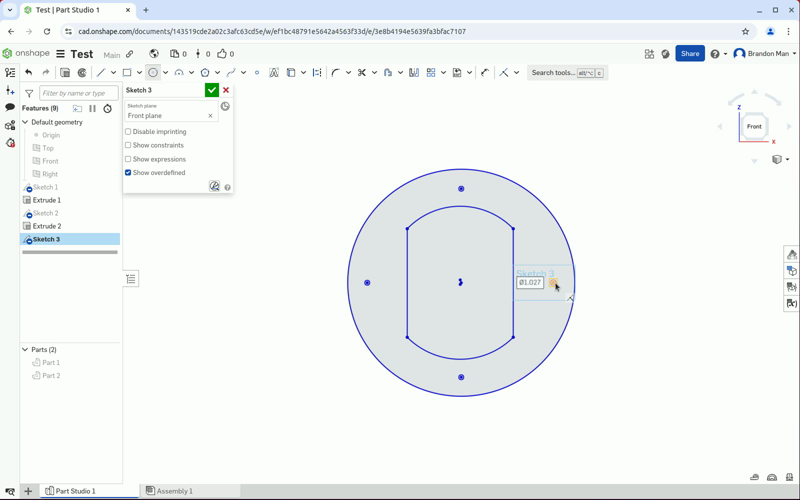
mouse_move(374, 248)
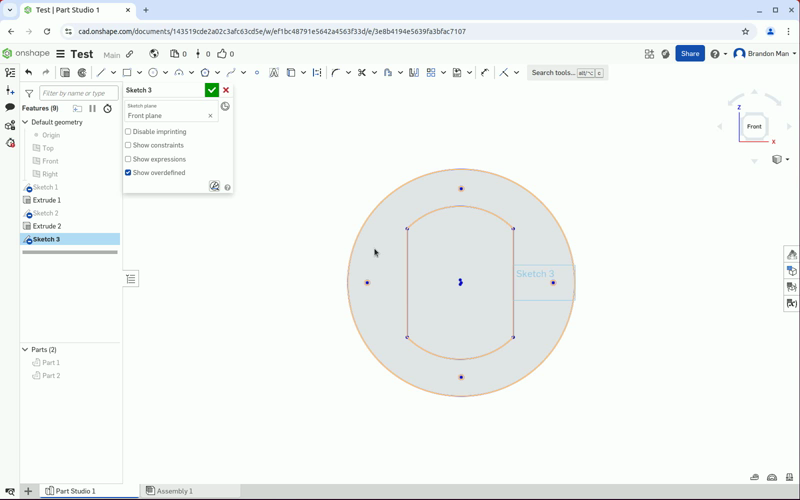
click(374, 248)
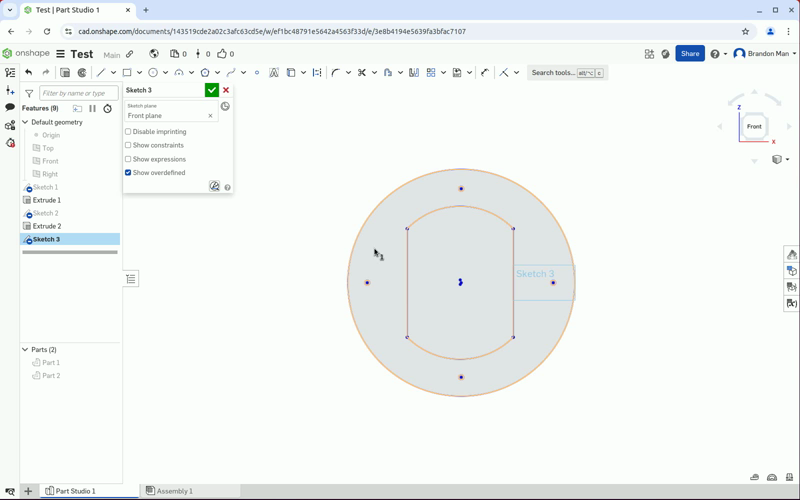
mouse_move(73, 352)
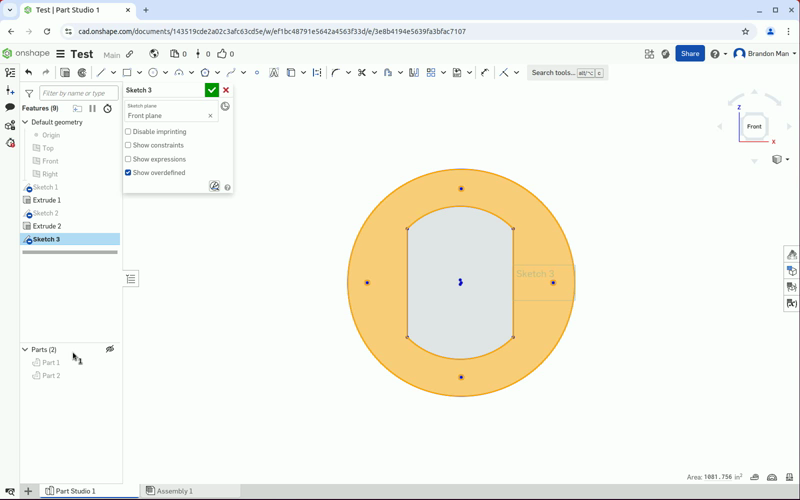
key(shift+y)
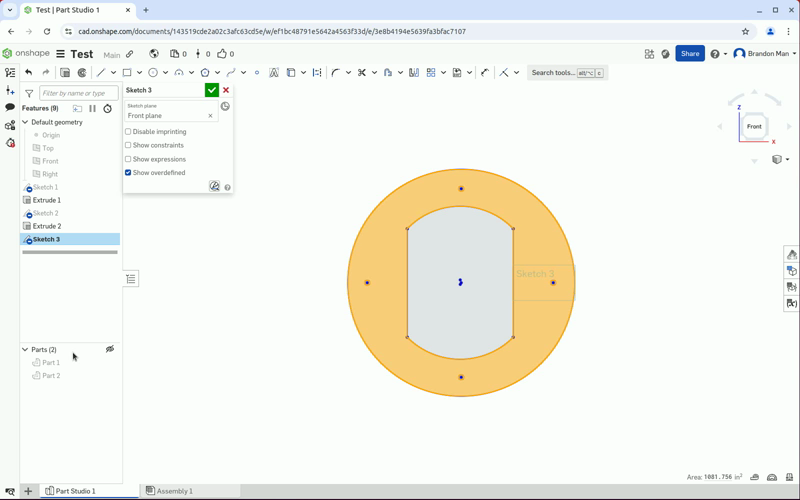
key(shift+e)
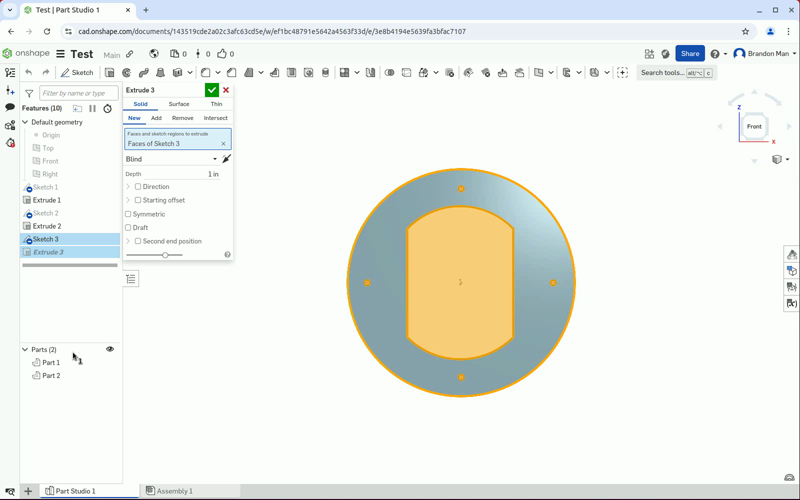
mouse_move(143, 106)
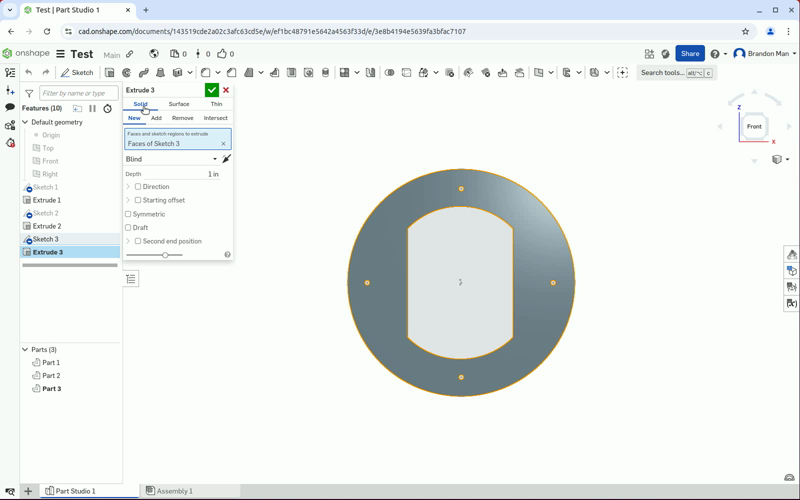
click(143, 106)
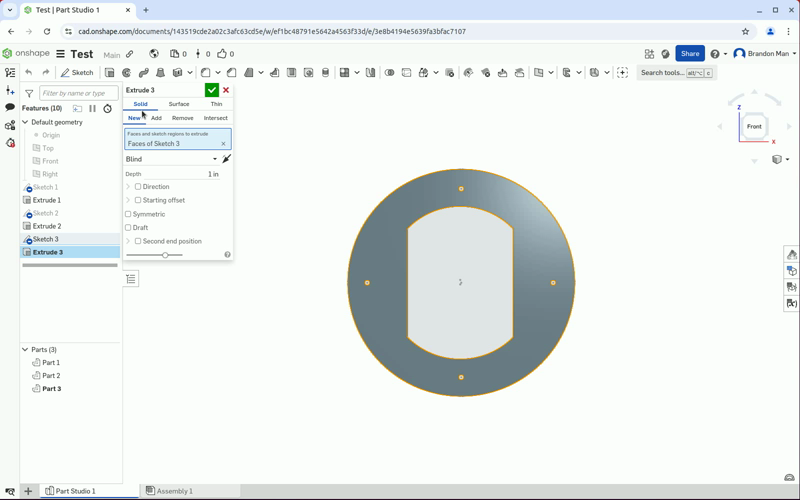
mouse_move(137, 120)
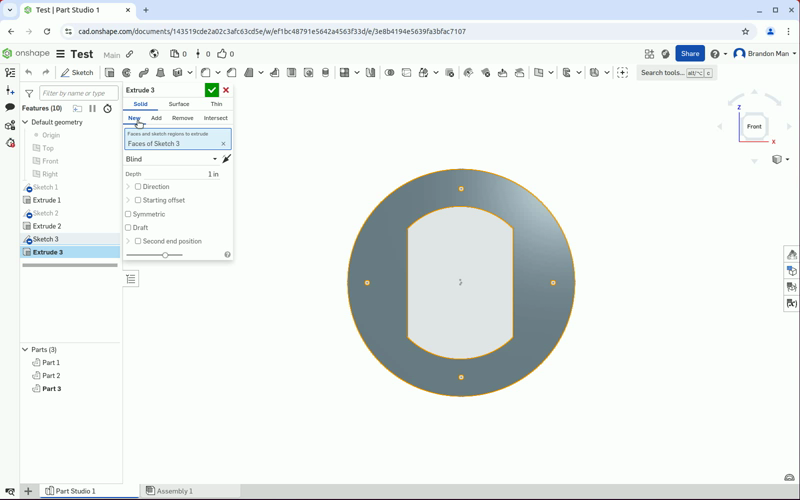
click(137, 120)
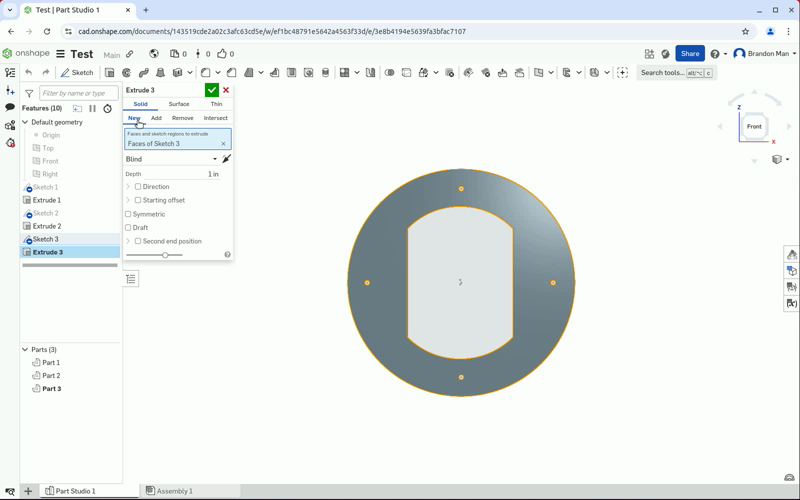
key(tab, 4)
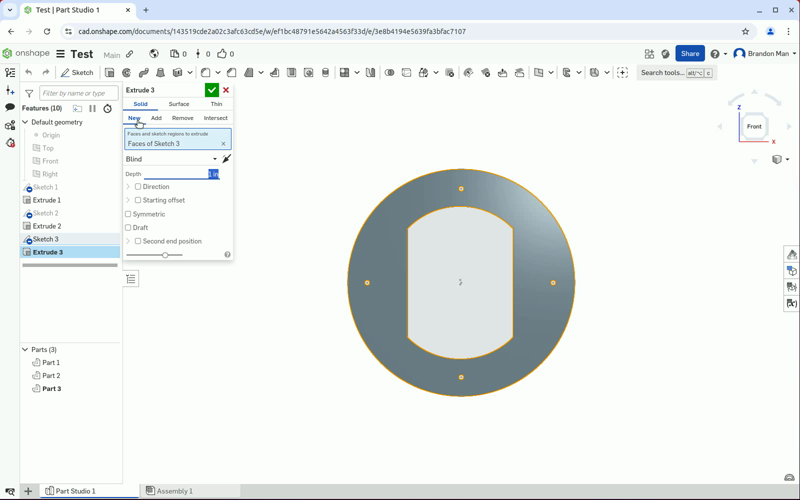
text(1.204)
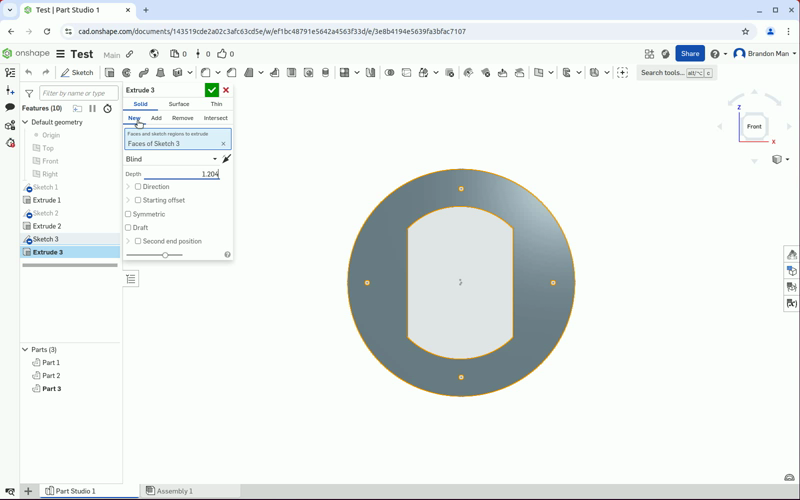
key(enter)
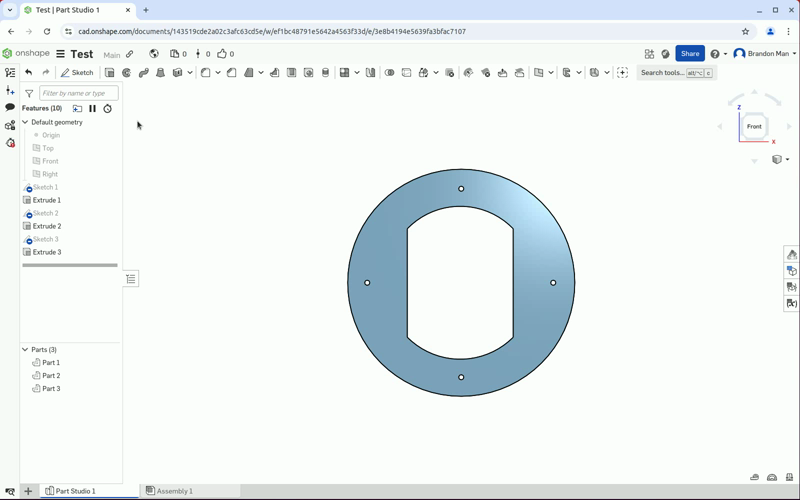
key(shift+h)
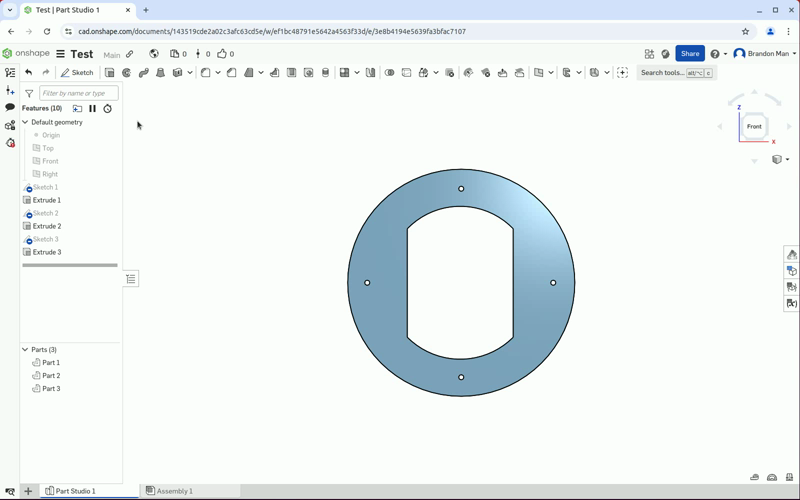
key(shift+h)
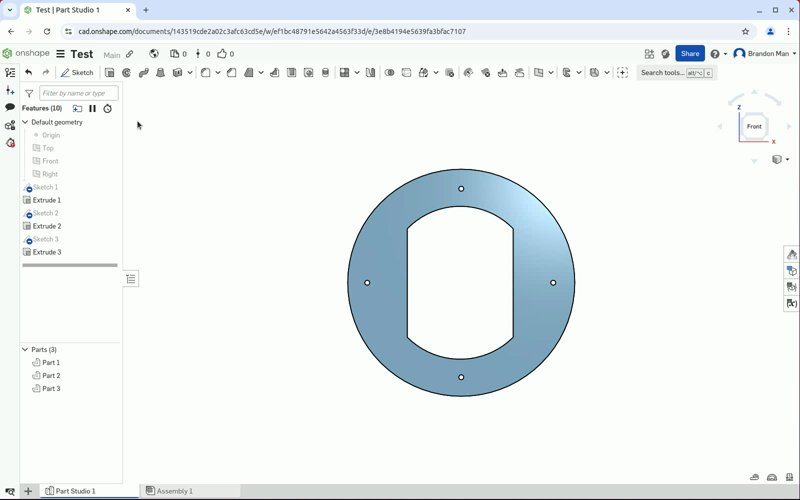
key(shift+7)
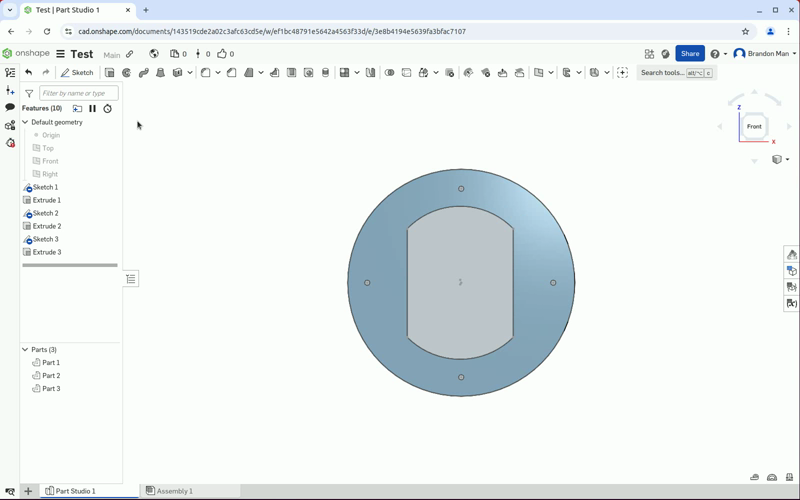
key(left, 2)
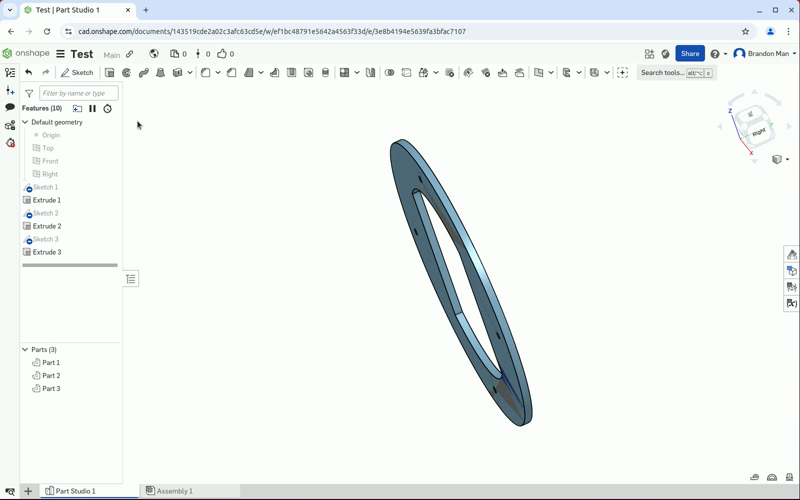
key(down, 2)
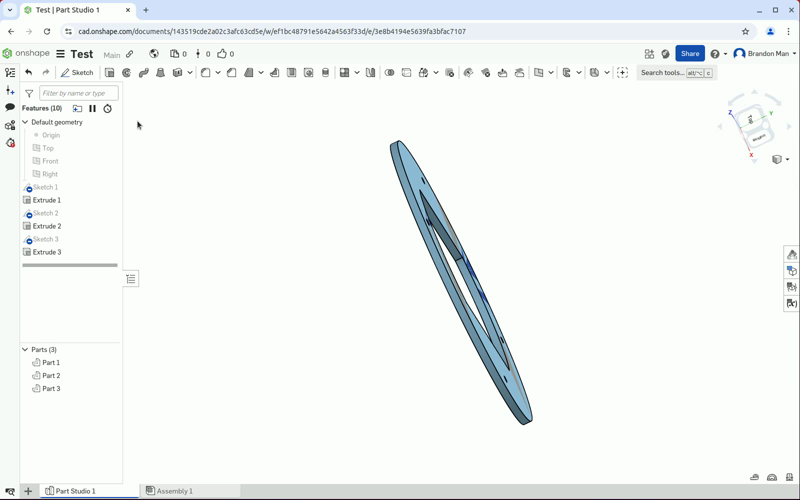
key(up, 2)
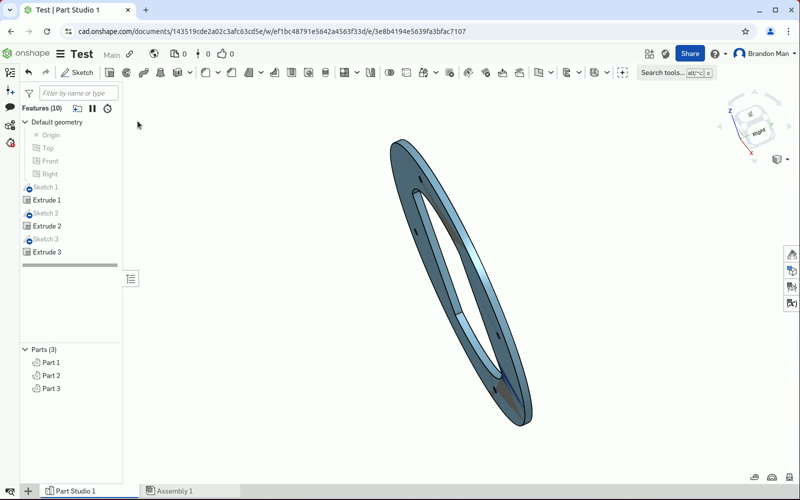
key(right, 2)
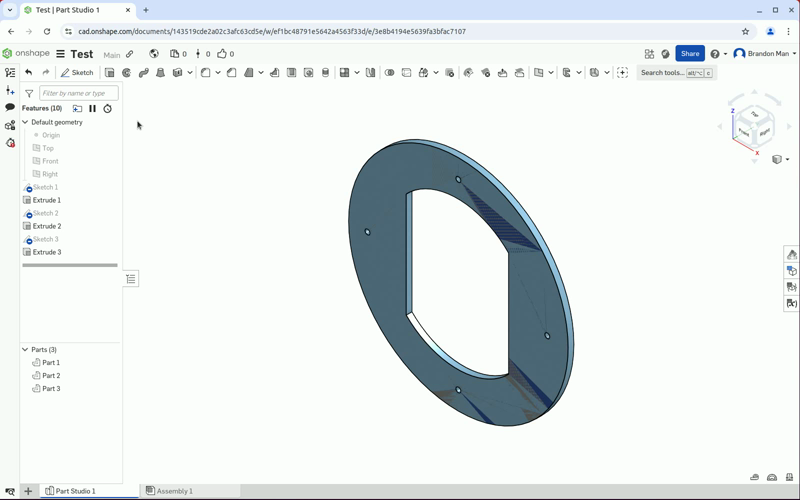
mouse_move(73, 189)
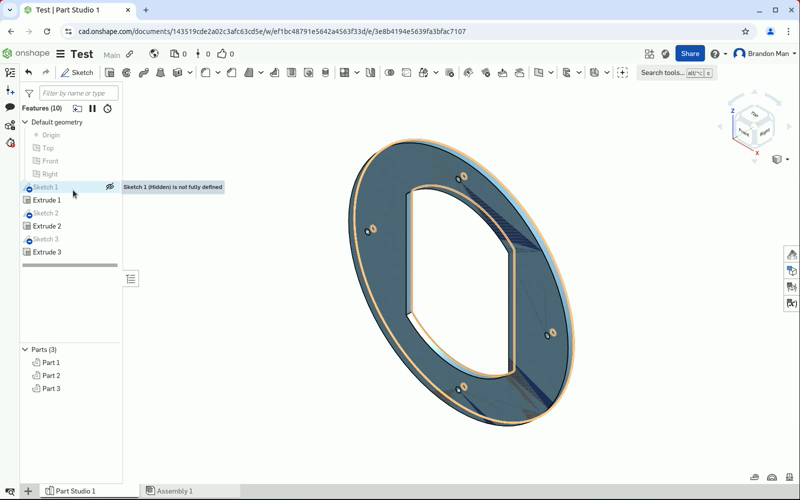
click(73, 189)